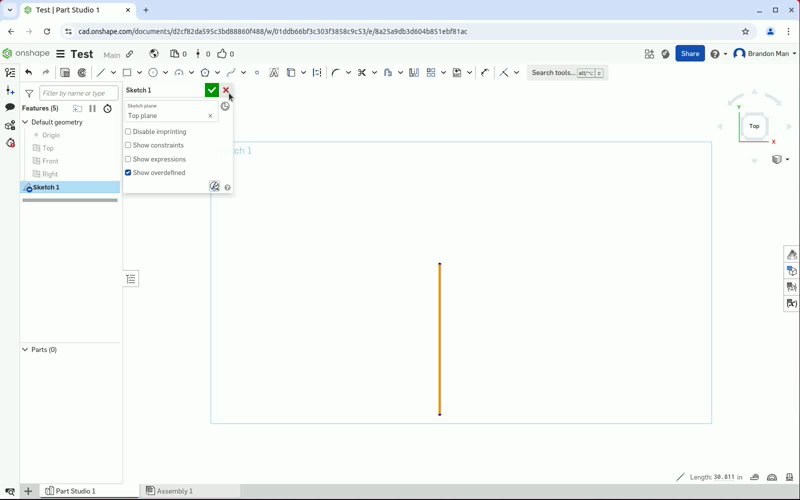
key(shift+h)
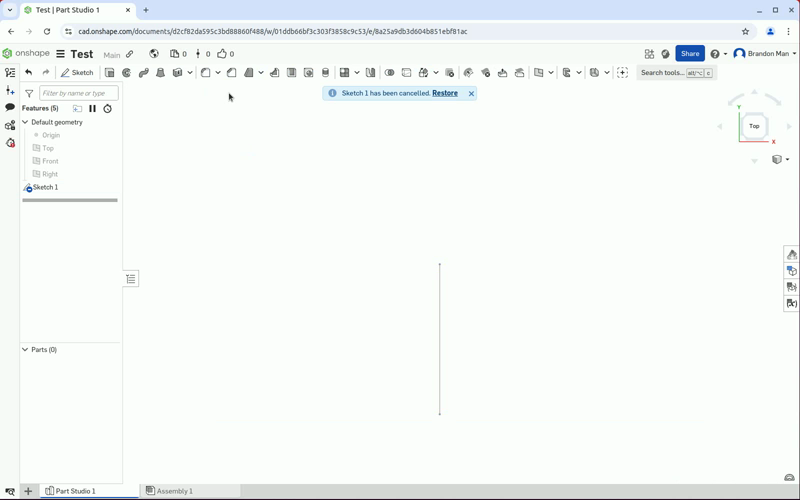
key(shift+s)
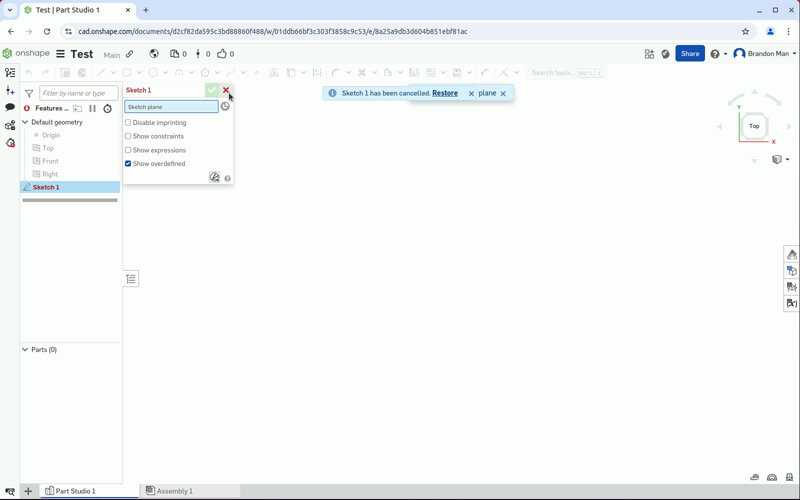
mouse_move(73, 150)
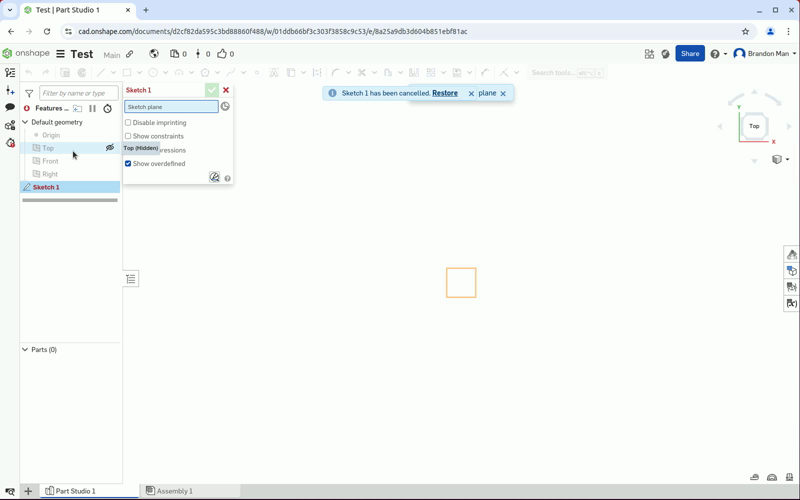
click(73, 150)
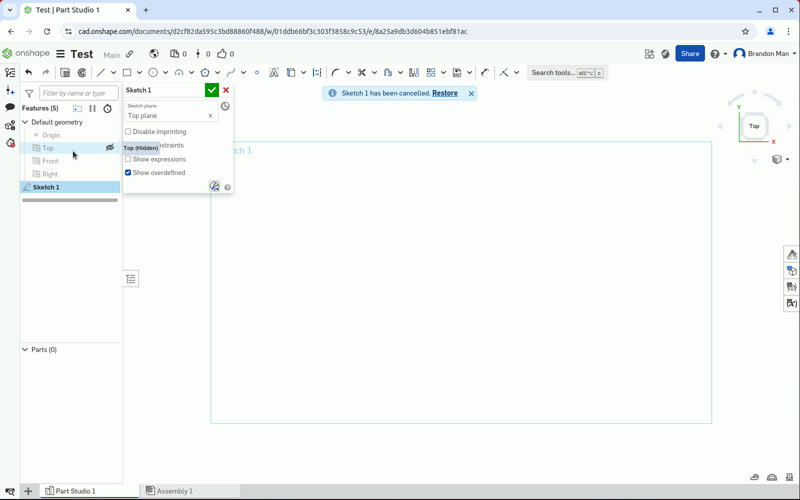
mouse_move(73, 352)
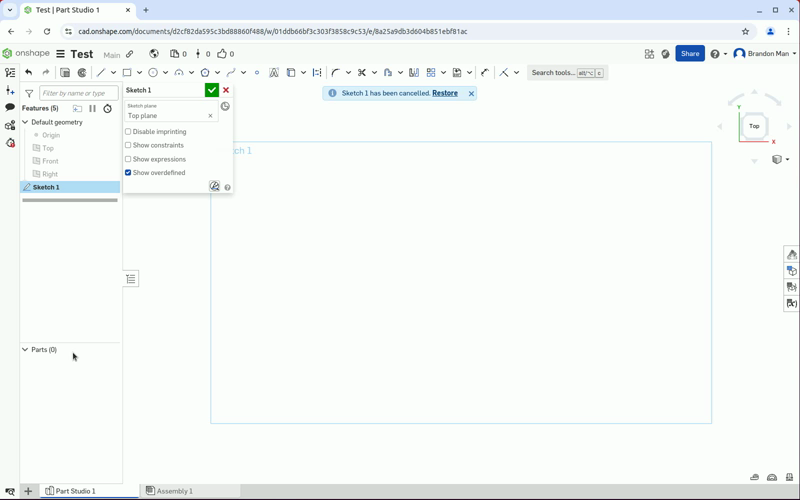
key(y)
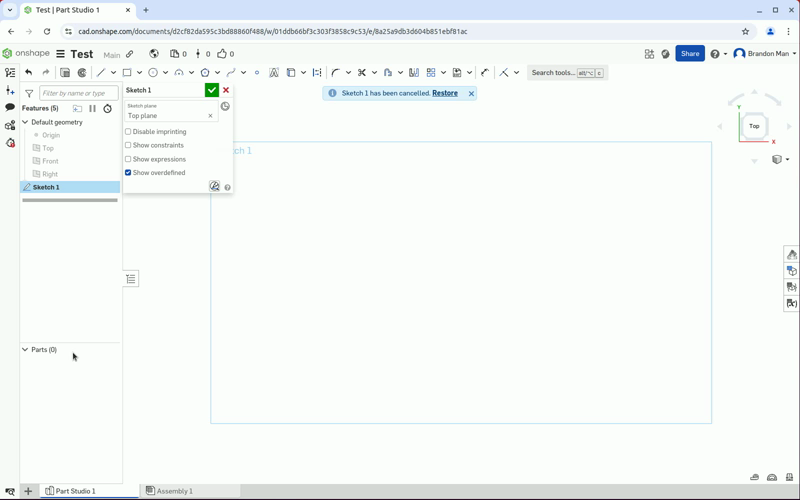
key(l)
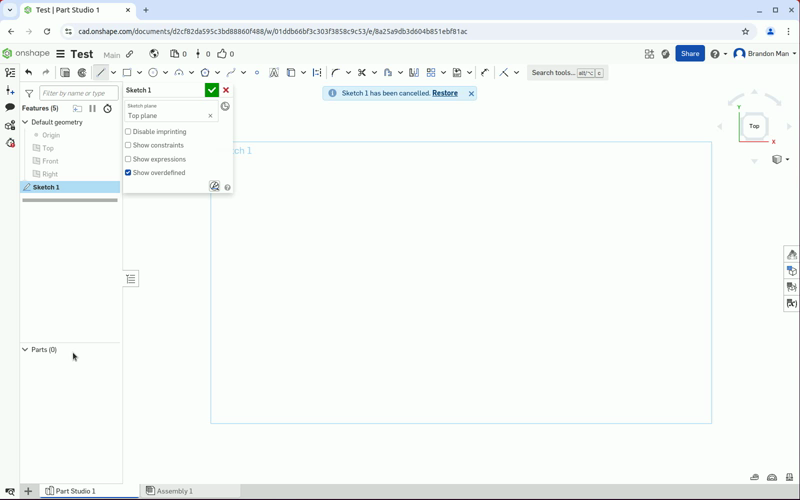
key_down(shift)
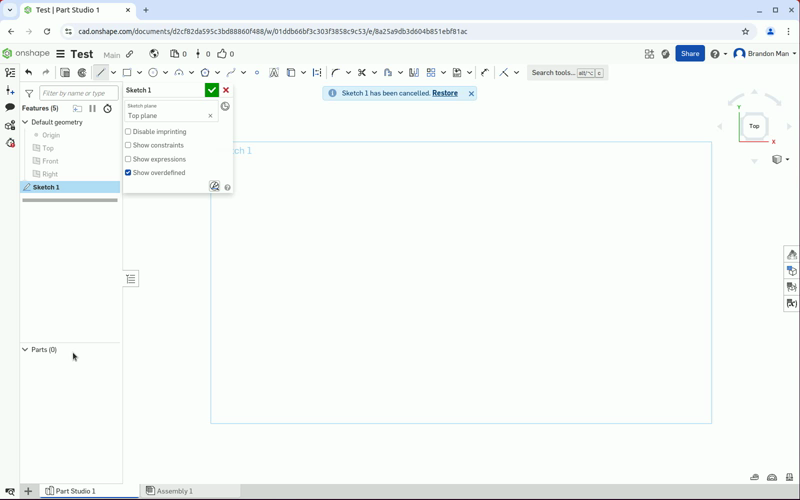
mouse_move(351, 335)
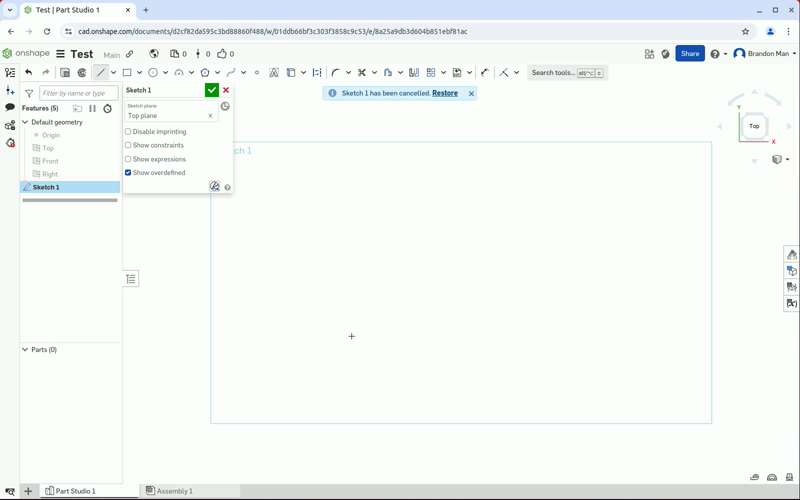
click(351, 335)
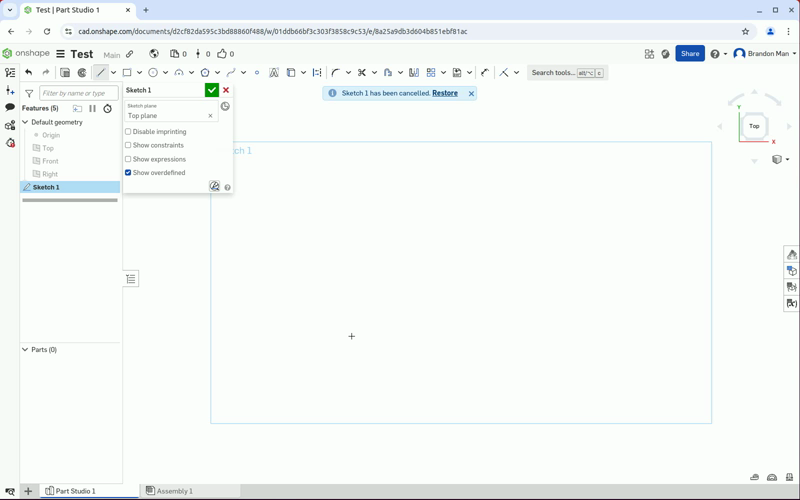
key_up(shift)
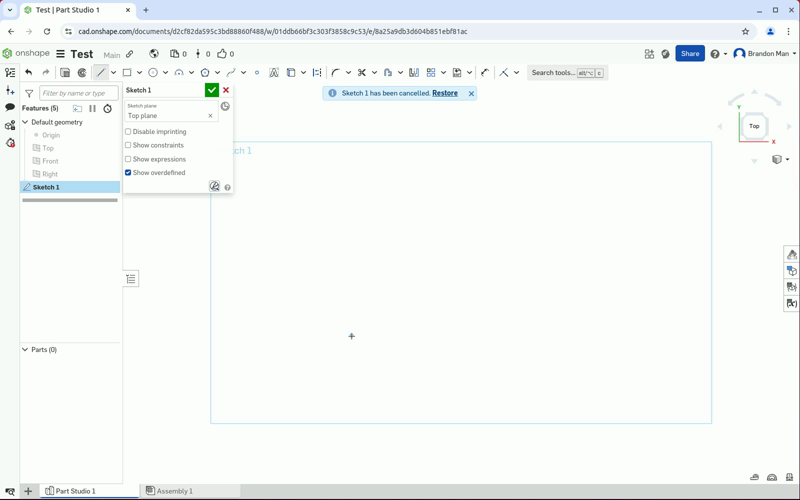
key_down(shift)
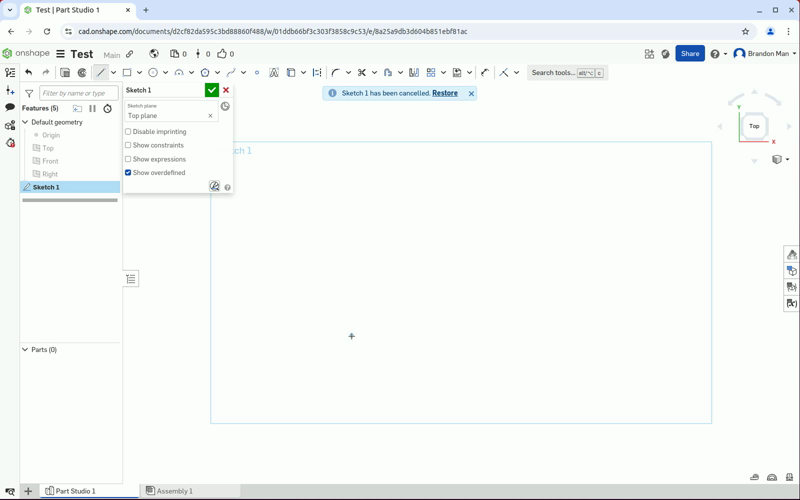
mouse_move(569, 335)
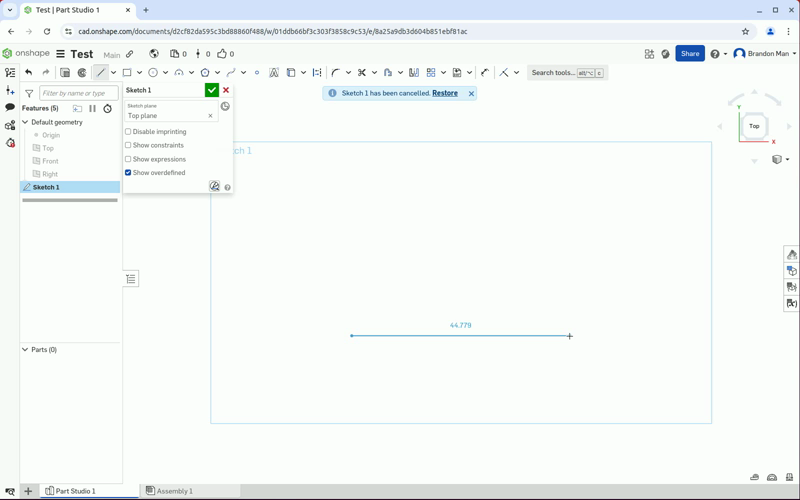
click(569, 335)
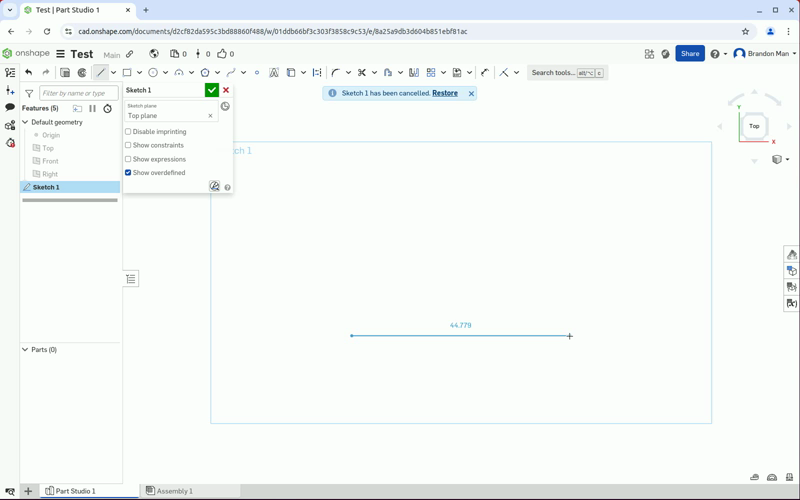
key_up(shift)
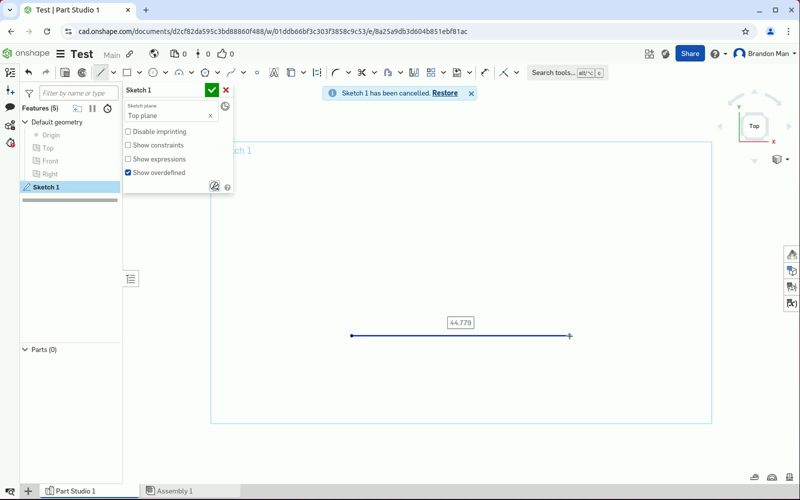
key_down(shift)
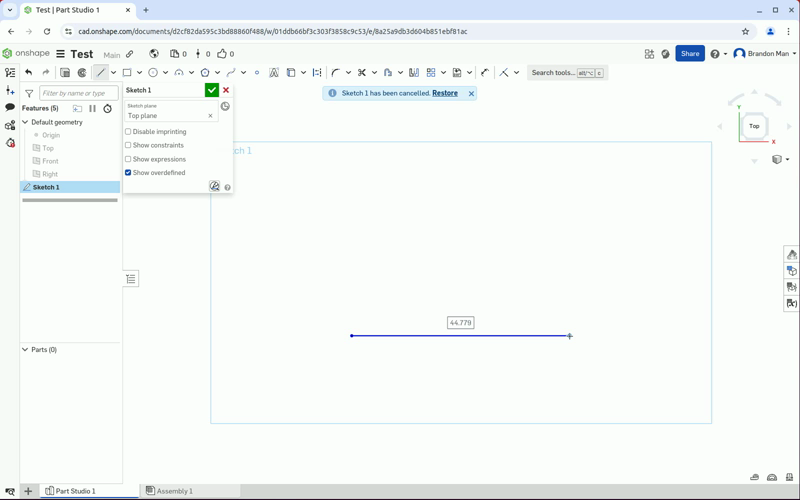
mouse_move(569, 230)
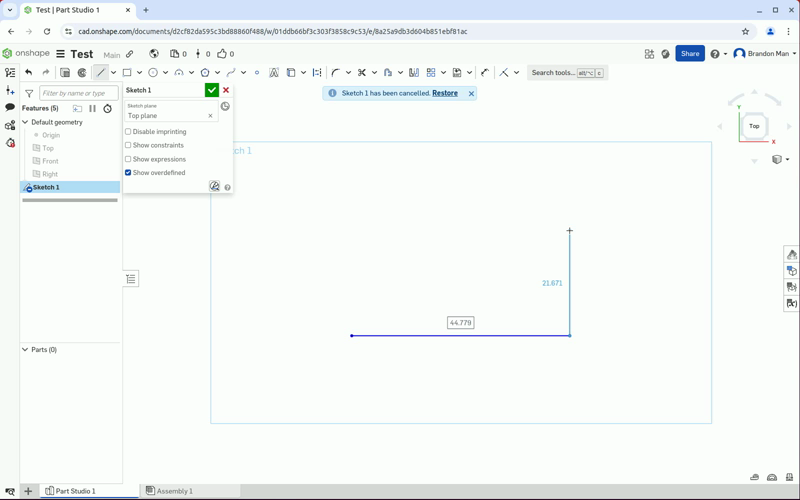
click(569, 230)
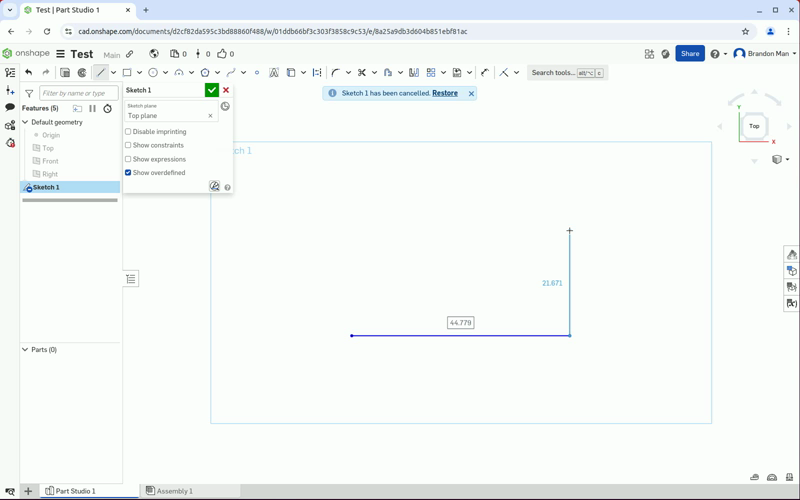
key_up(shift)
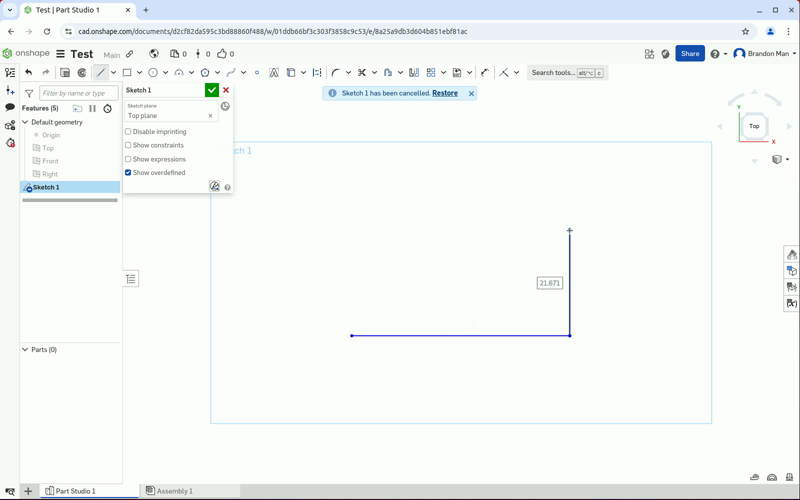
key_down(shift)
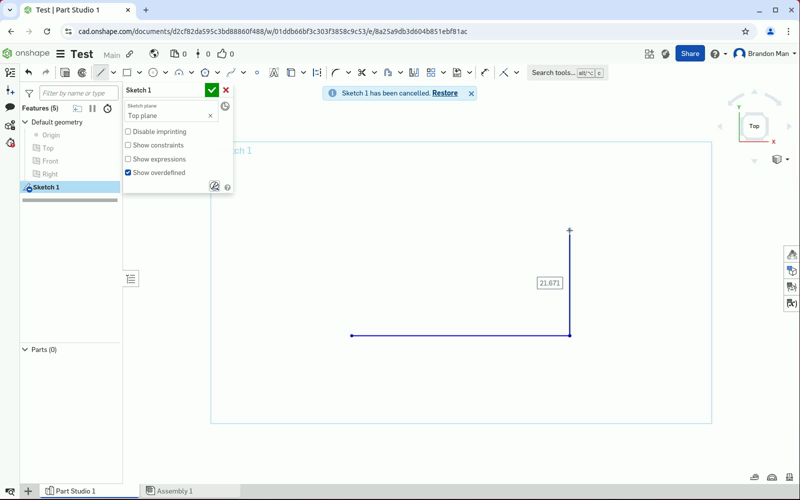
mouse_move(351, 230)
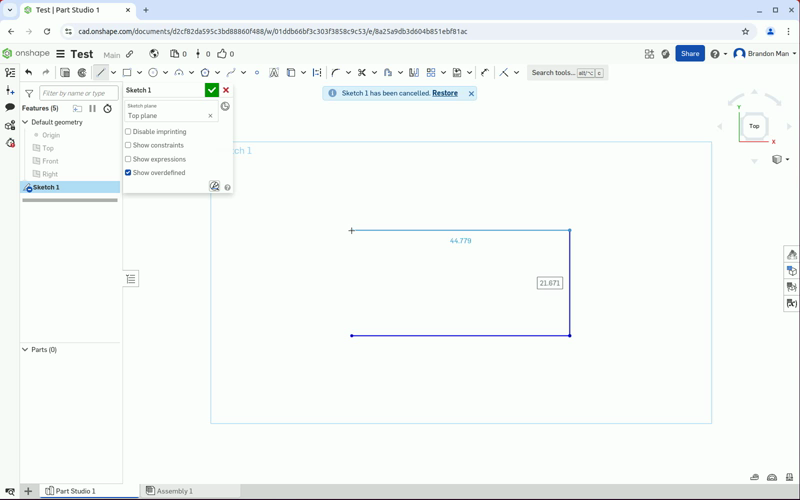
click(351, 230)
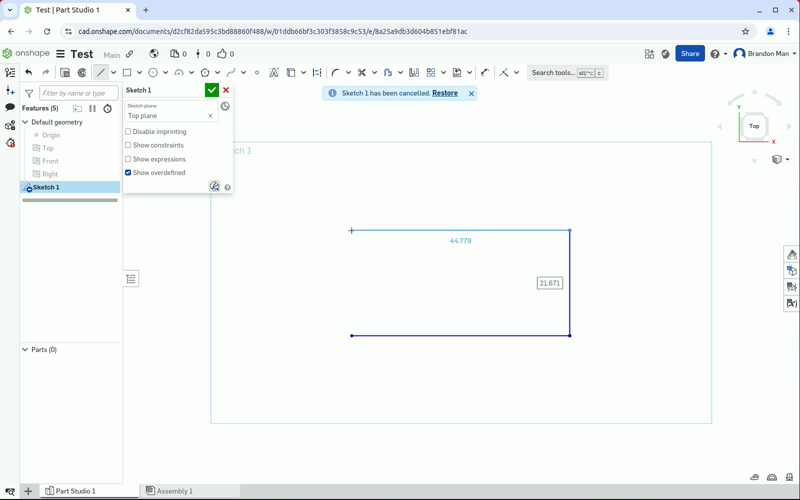
key_up(shift)
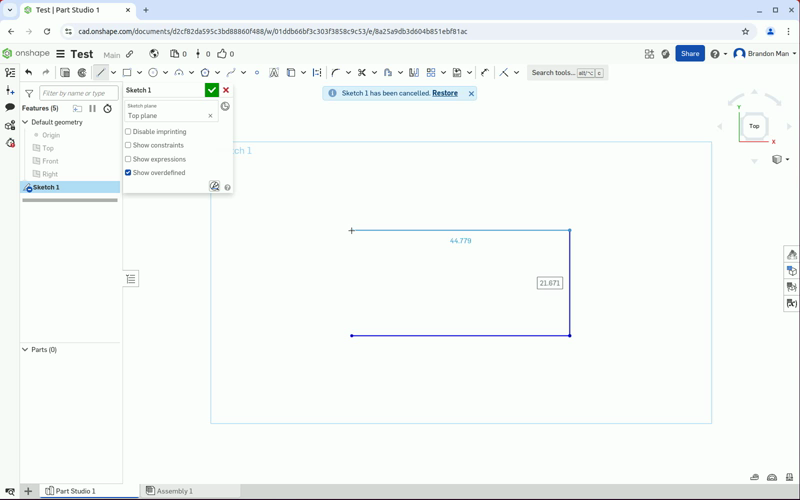
key_down(shift)
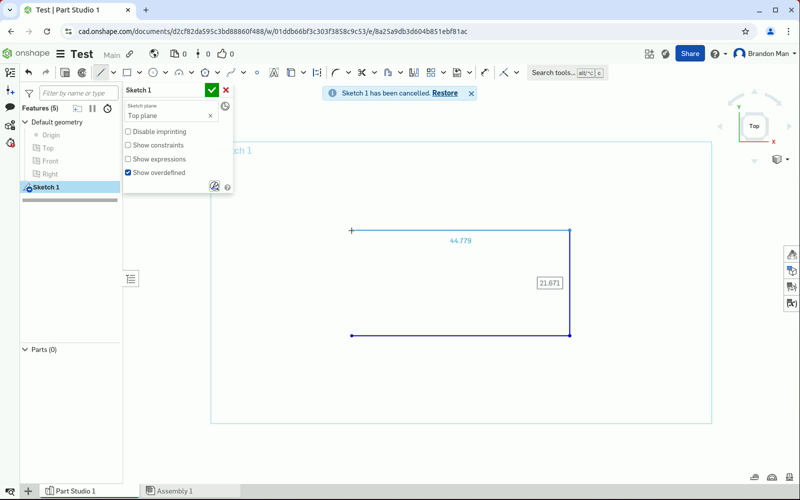
mouse_move(351, 335)
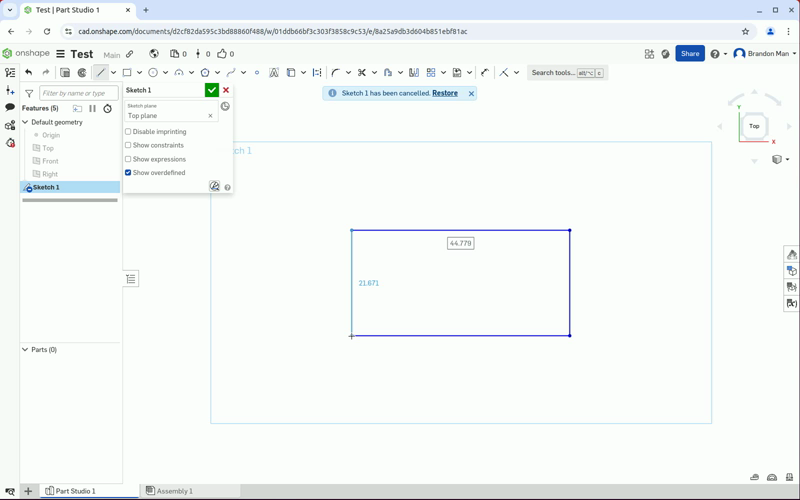
key_up(shift)
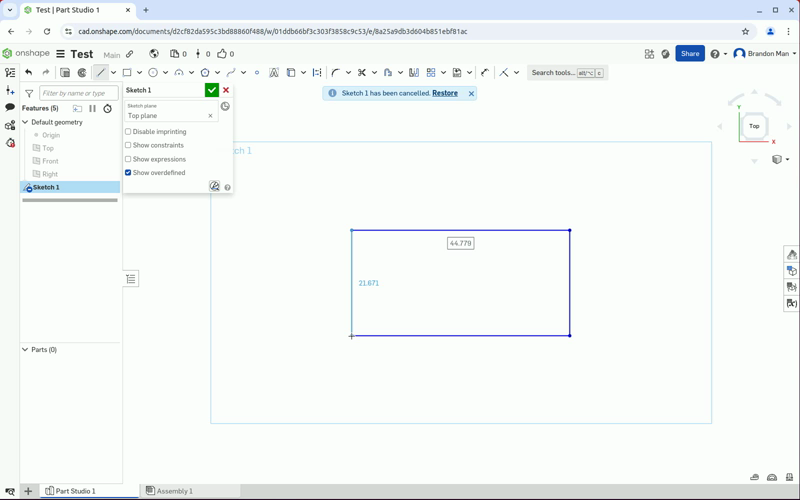
click(351, 335)
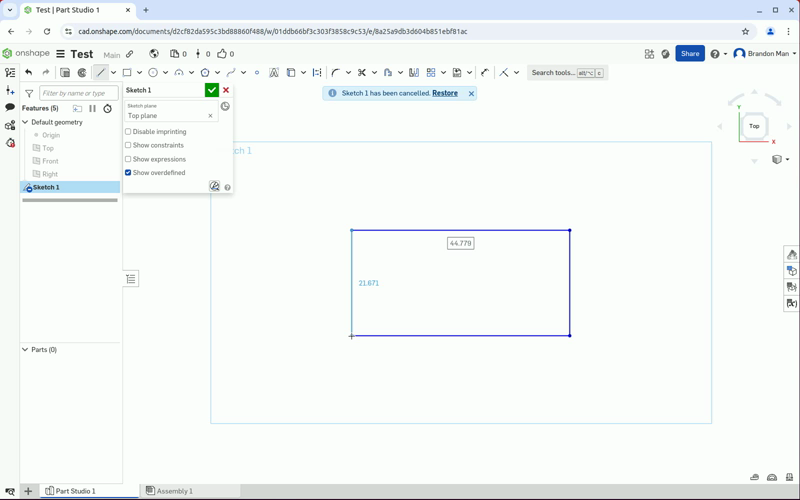
key(esc)
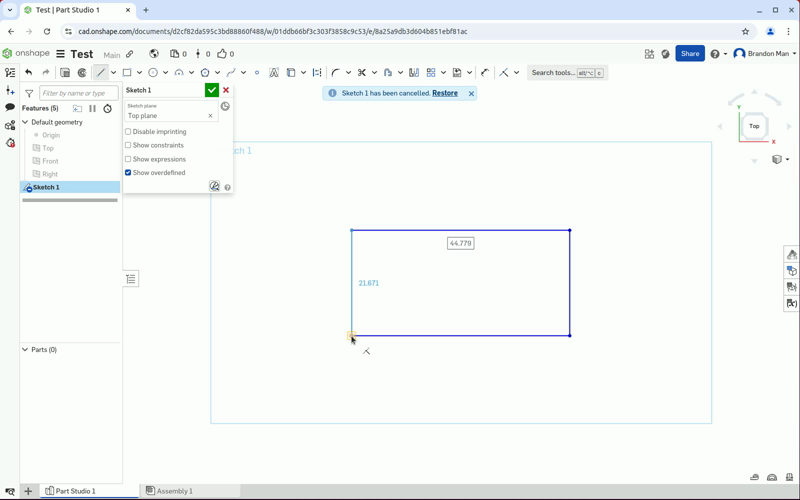
mouse_move(510, 248)
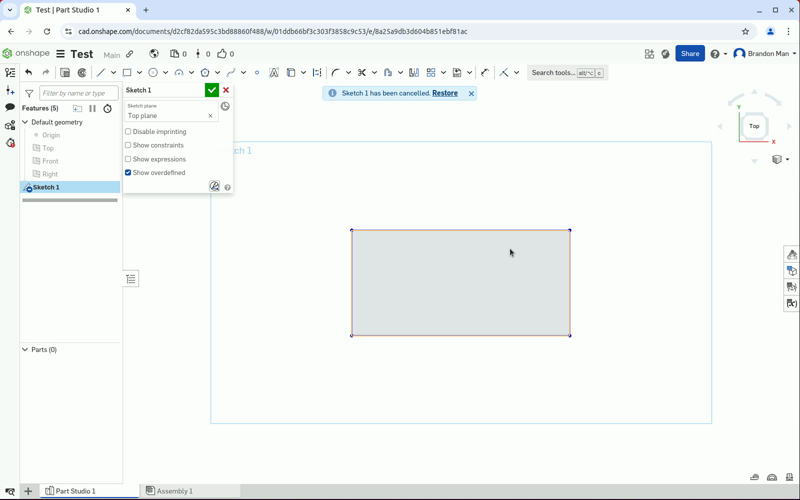
click(510, 248)
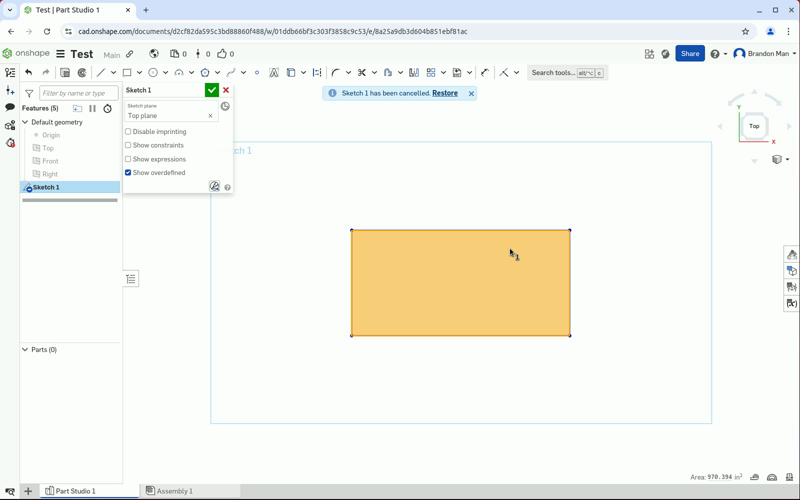
mouse_move(73, 352)
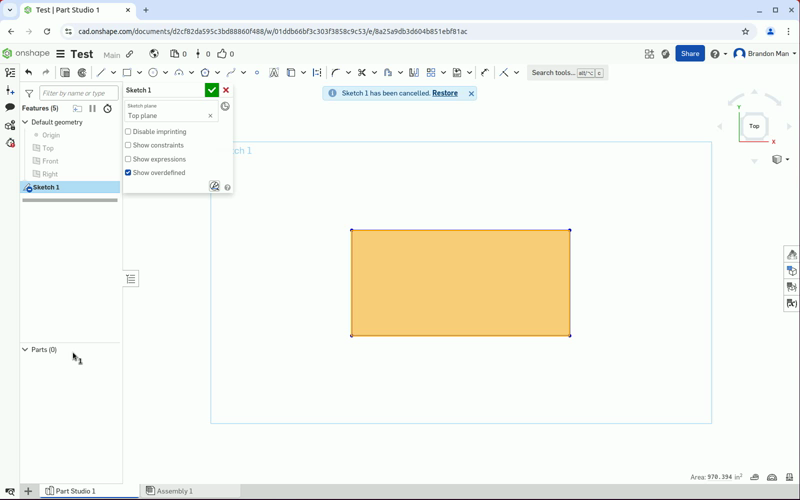
key(shift+y)
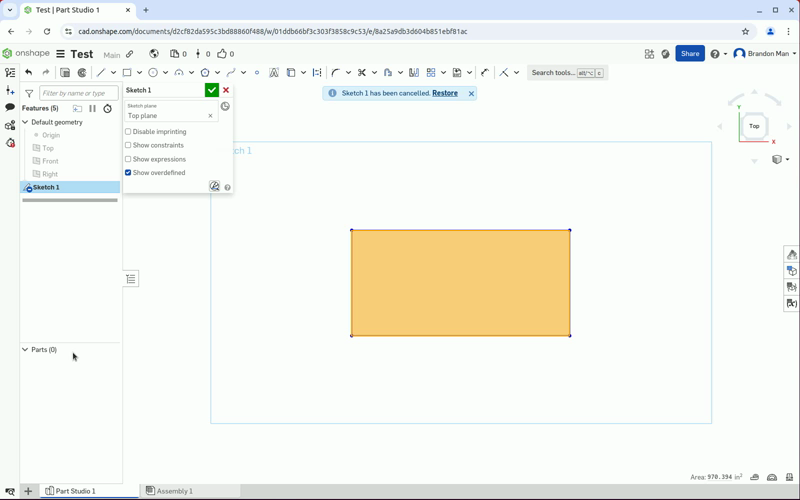
key(shift+e)
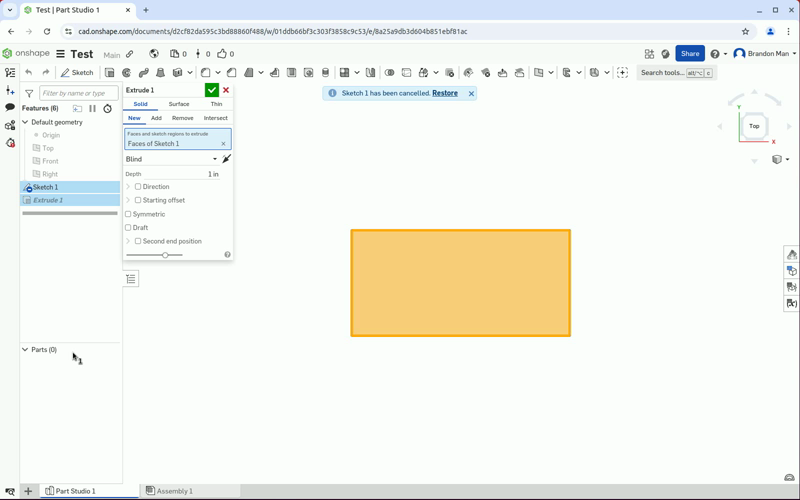
mouse_move(143, 106)
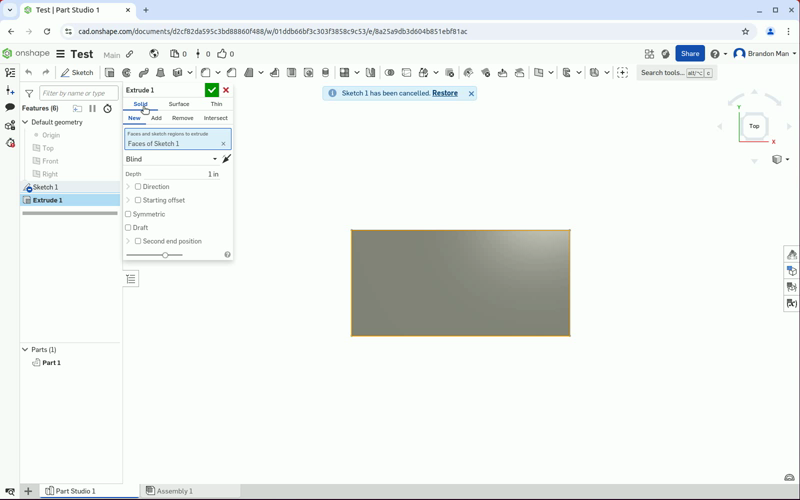
click(143, 106)
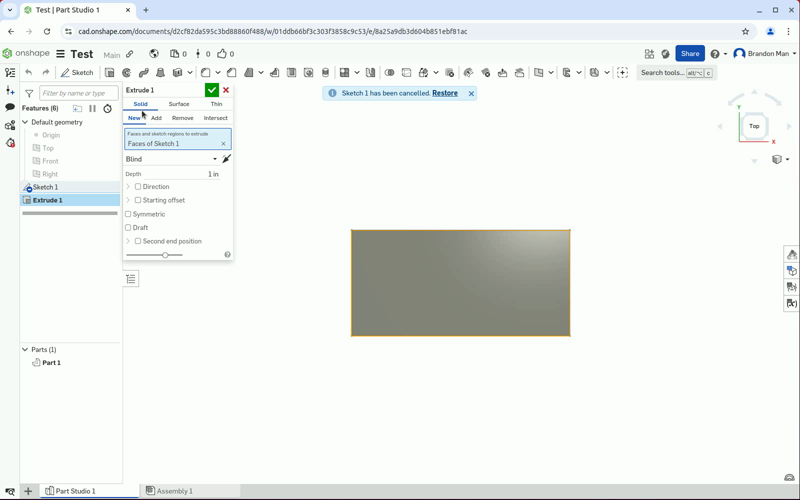
mouse_move(137, 120)
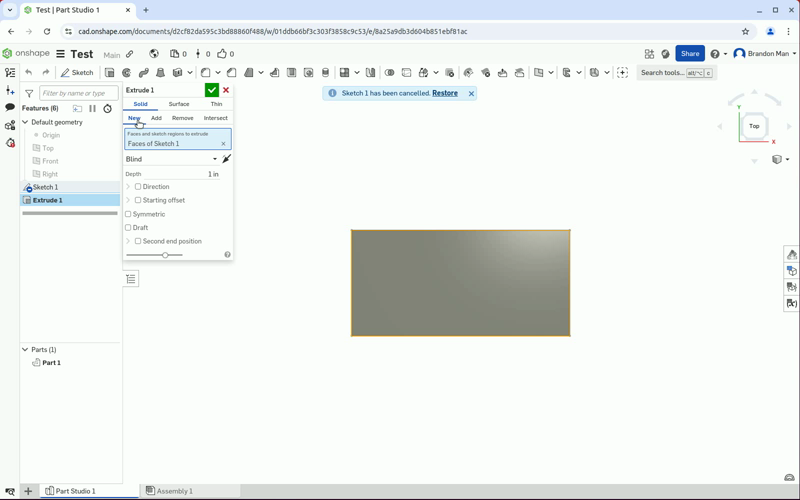
click(137, 120)
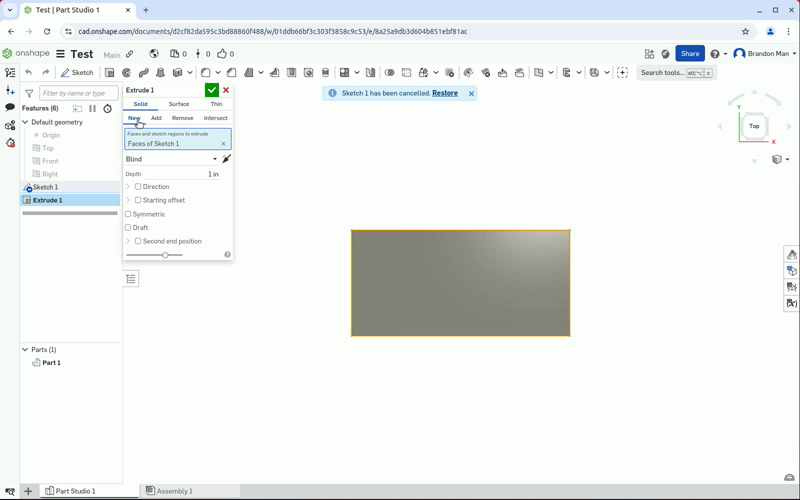
key(tab, 4)
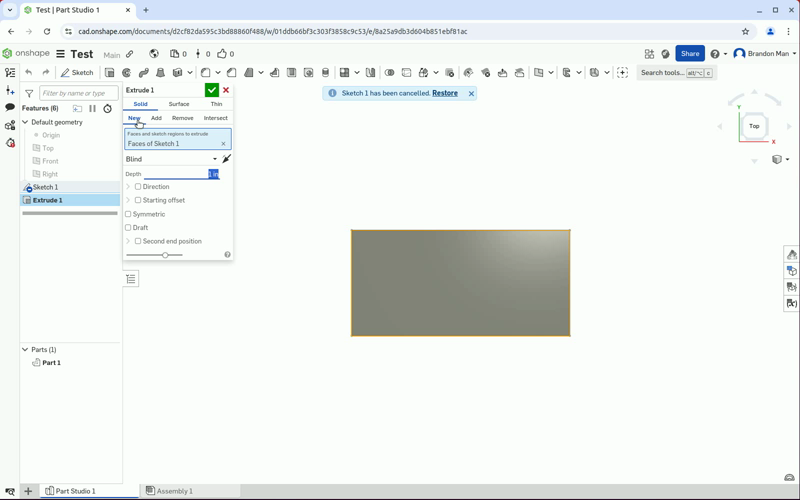
text(4.574)
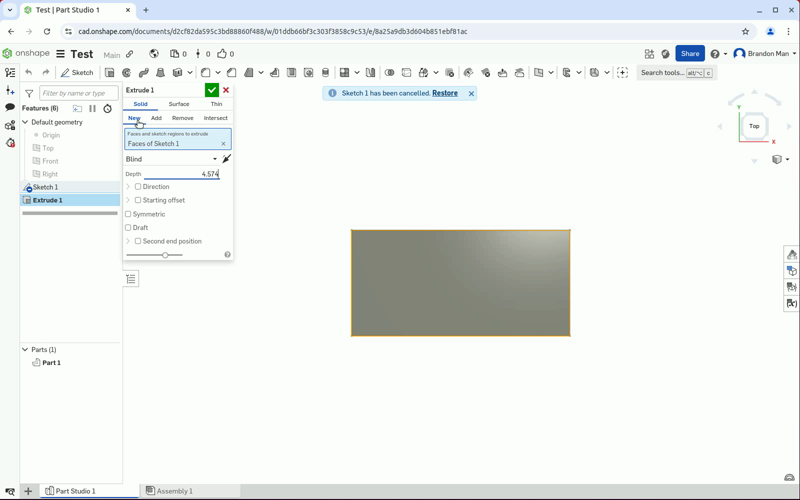
key(enter)
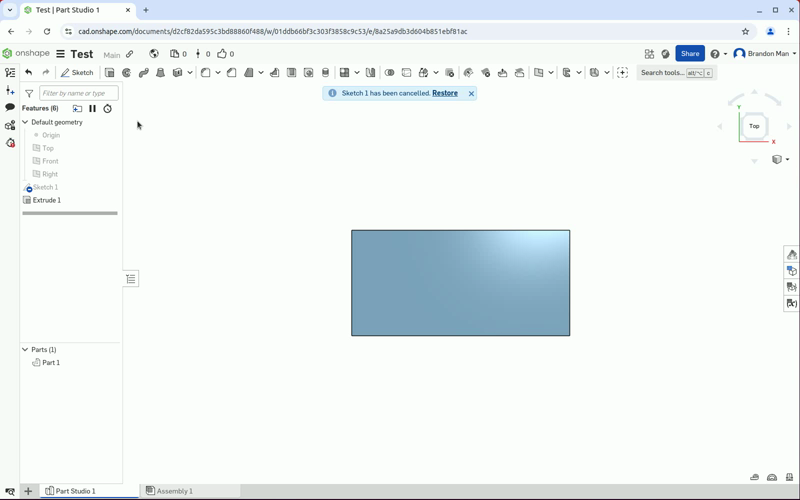
key(shift+h)
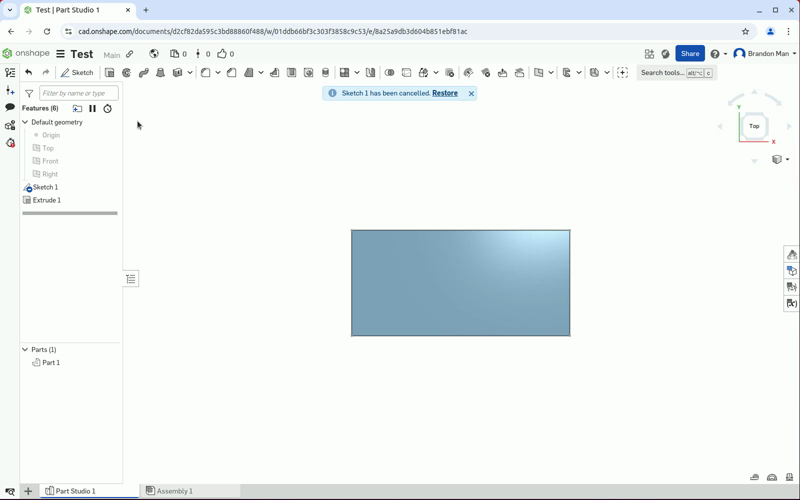
key(shift+h)
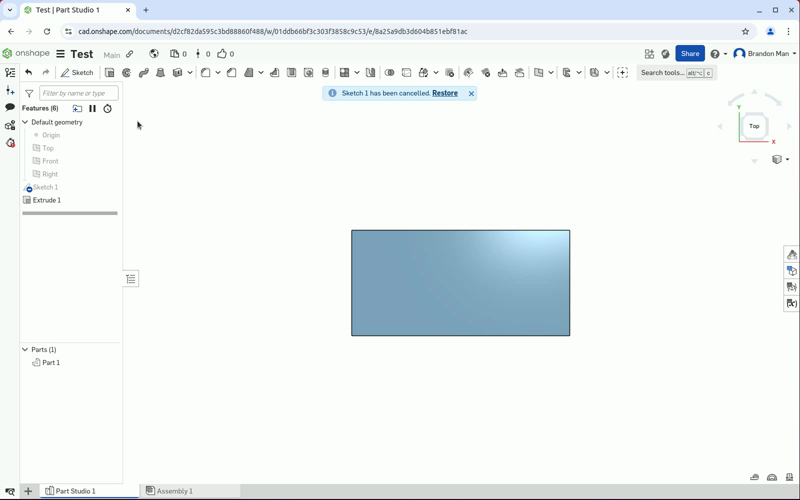
mouse_move(73, 189)
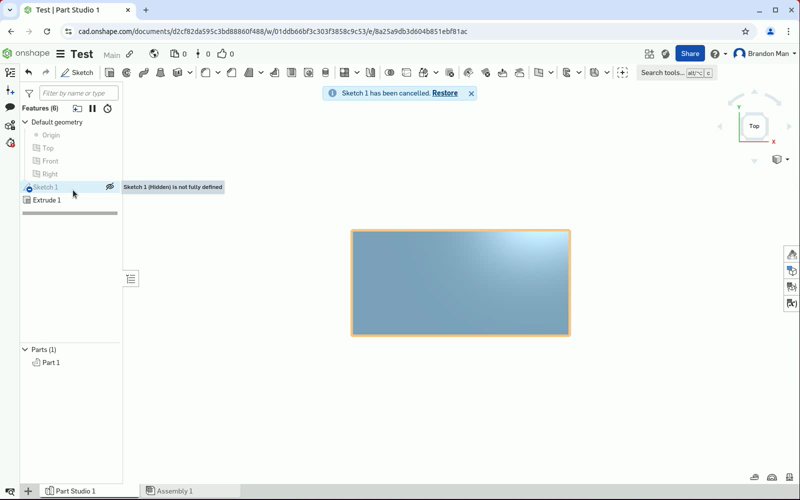
click(73, 189)
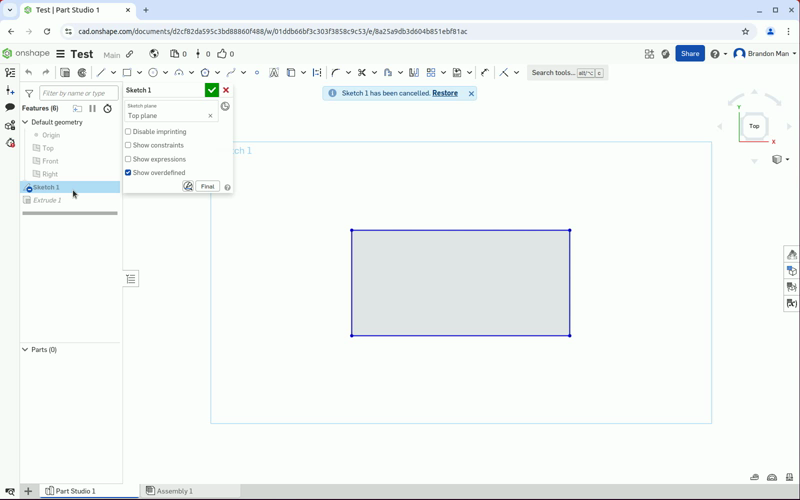
mouse_move(229, 92)
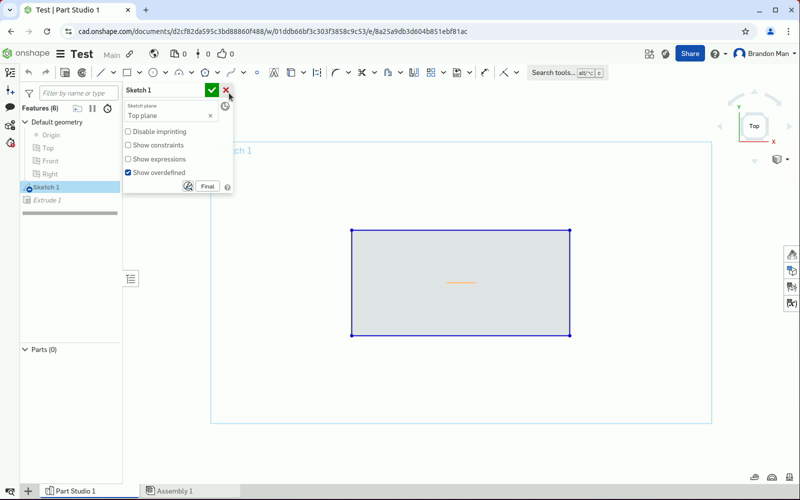
click(229, 92)
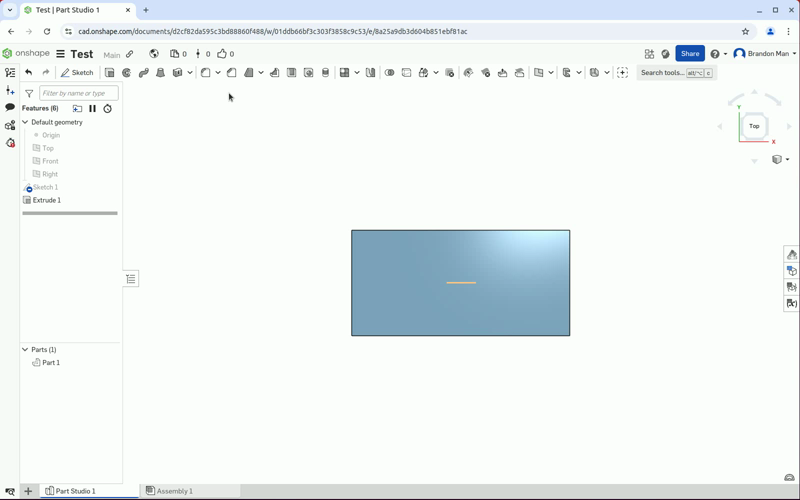
mouse_move(73, 352)
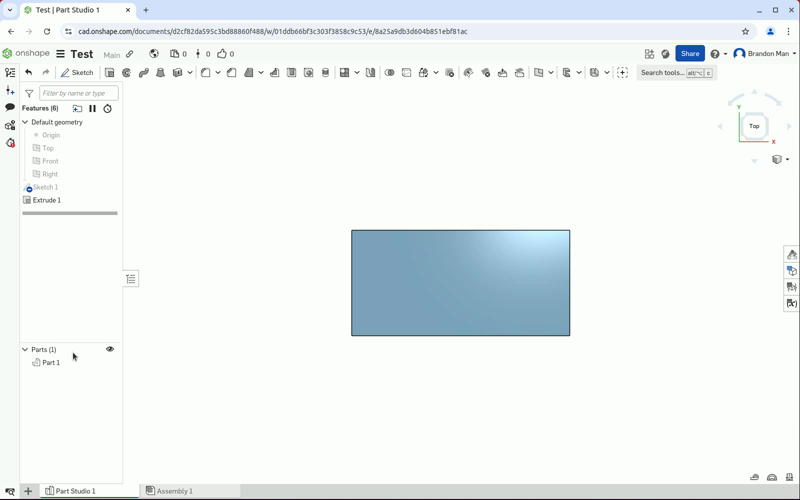
key(y)
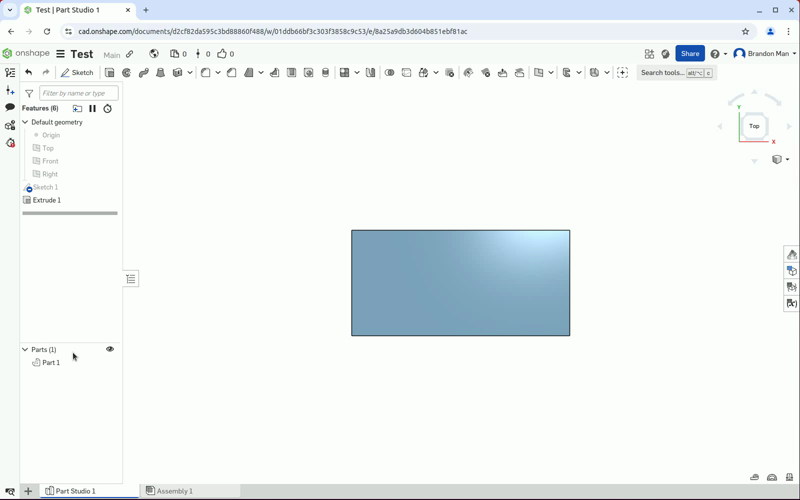
key(shift+p)
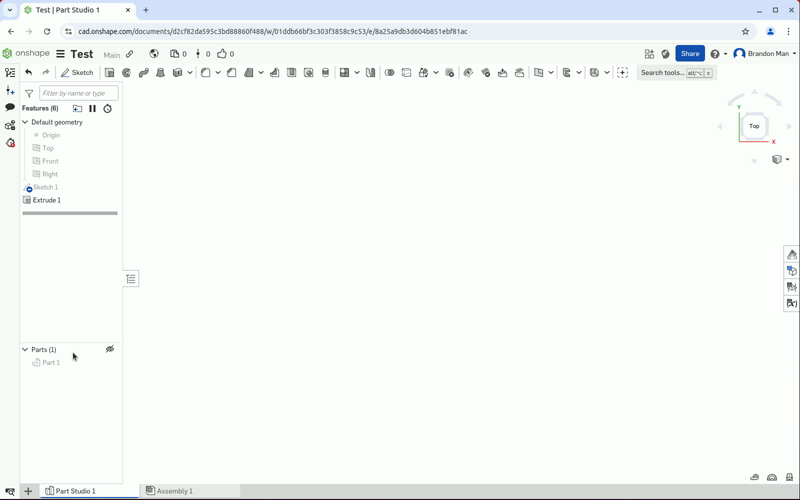
key(space)
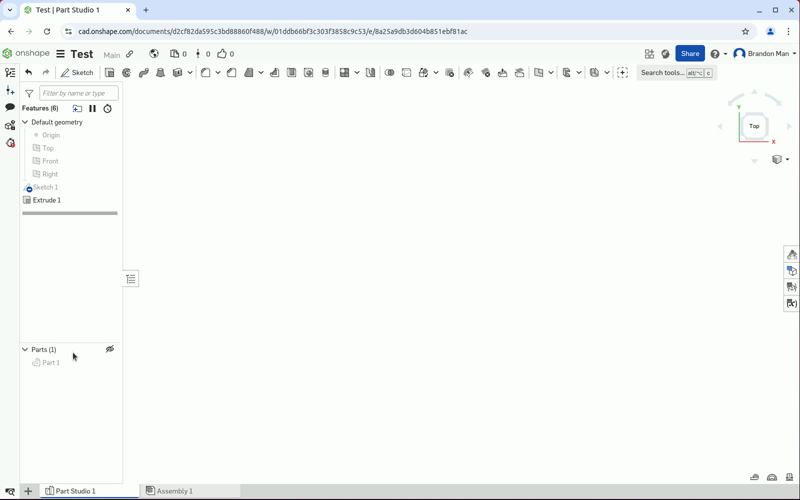
key_down(shift)
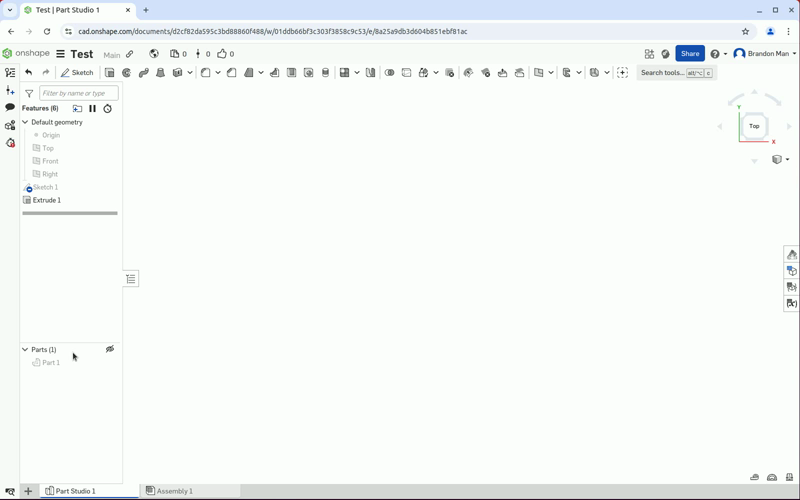
key(up)
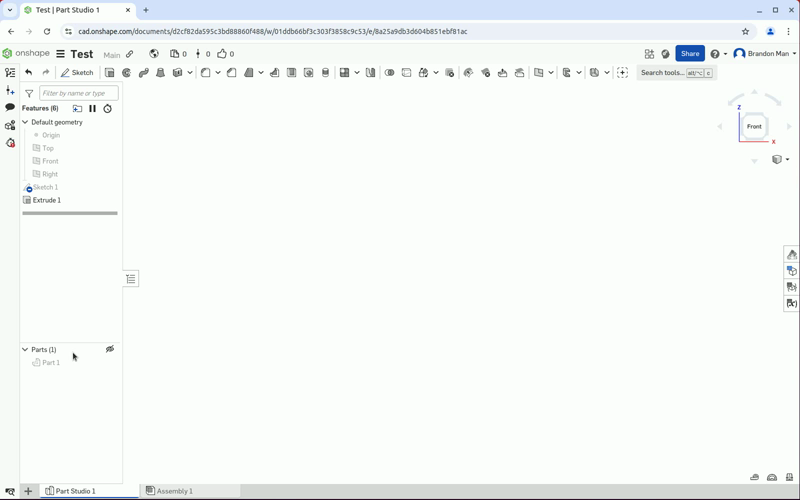
key_up(shift)
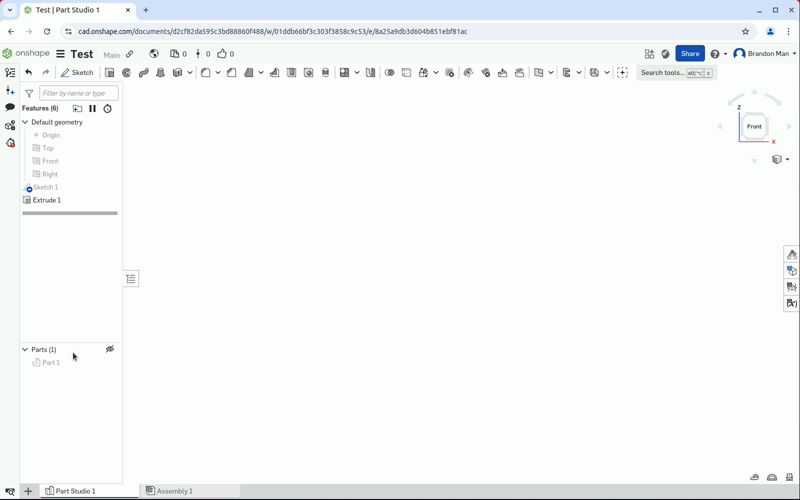
key(space)
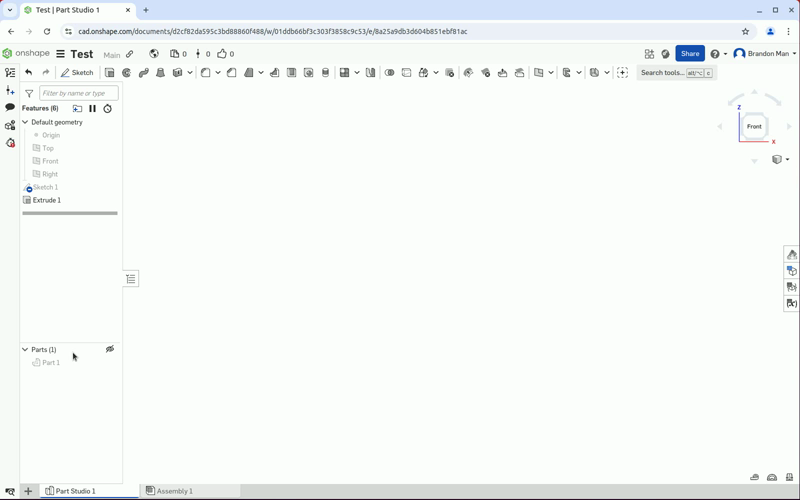
key_down(shift)
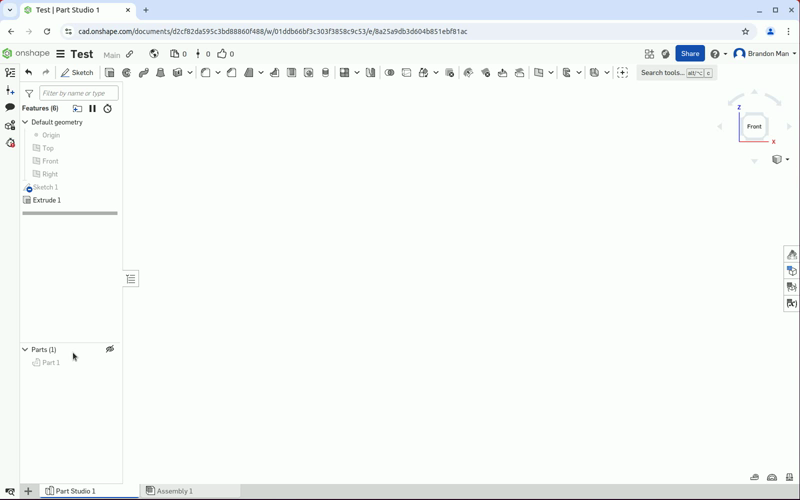
key(left)
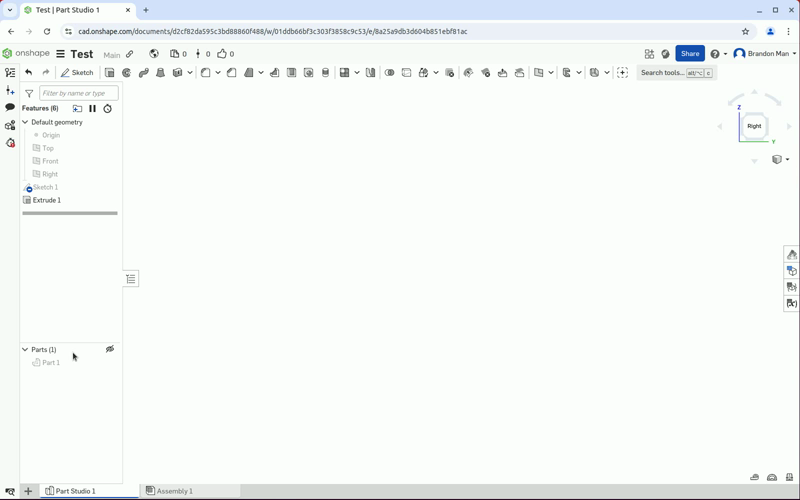
key_up(shift)
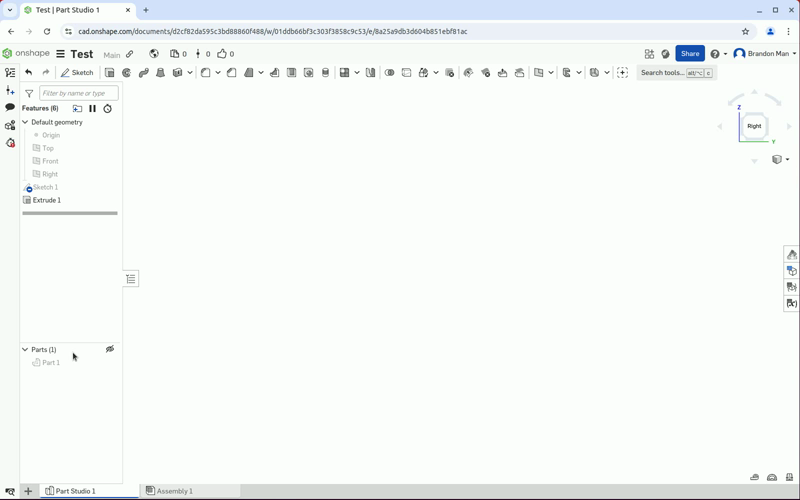
mouse_move(73, 352)
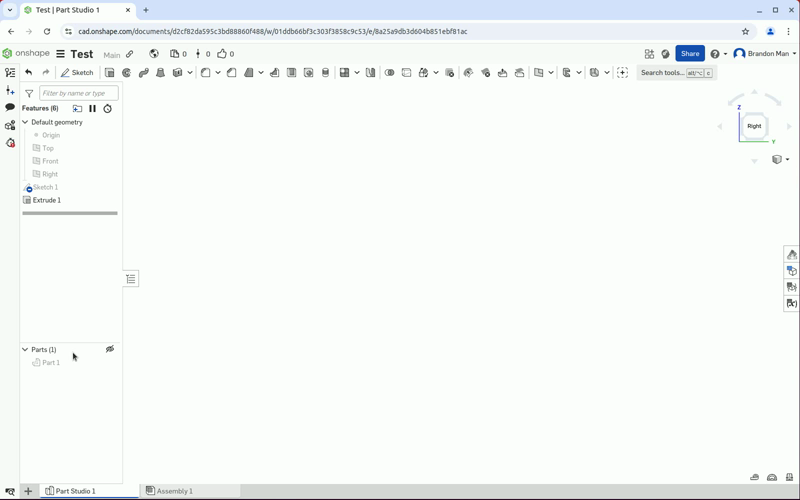
key(shift+y)
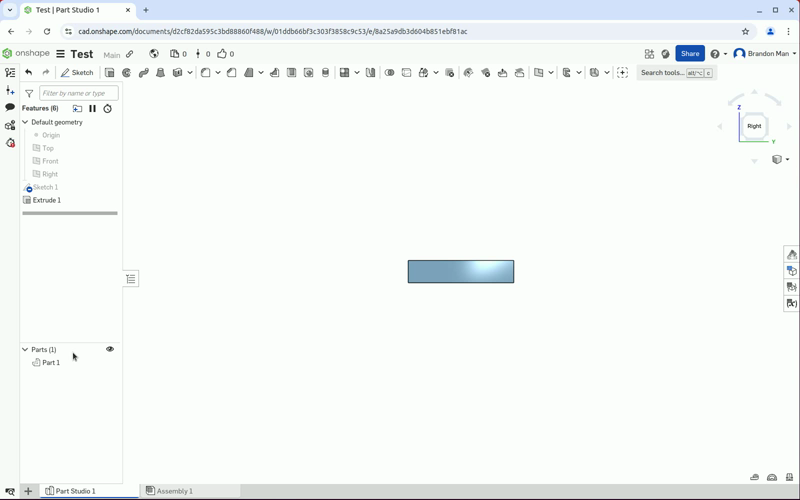
mouse_move(541, 75)
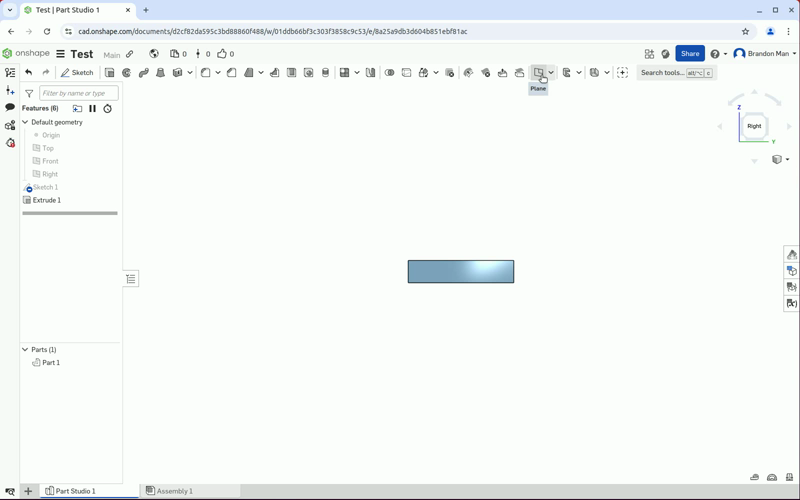
click(541, 75)
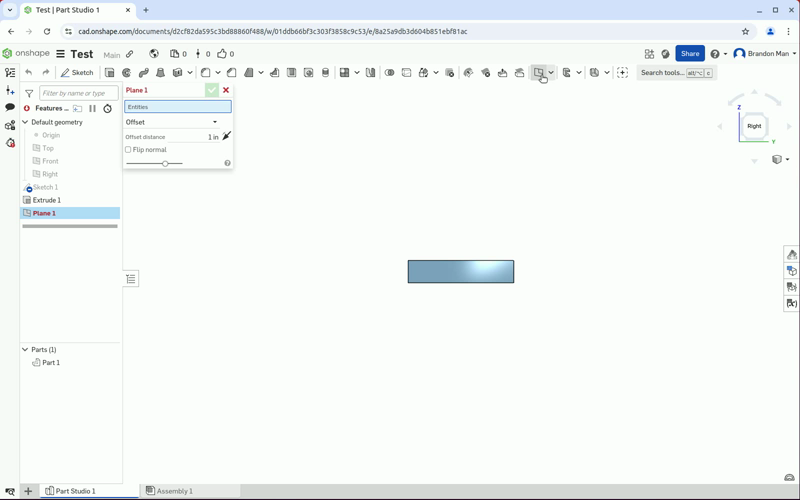
mouse_move(73, 176)
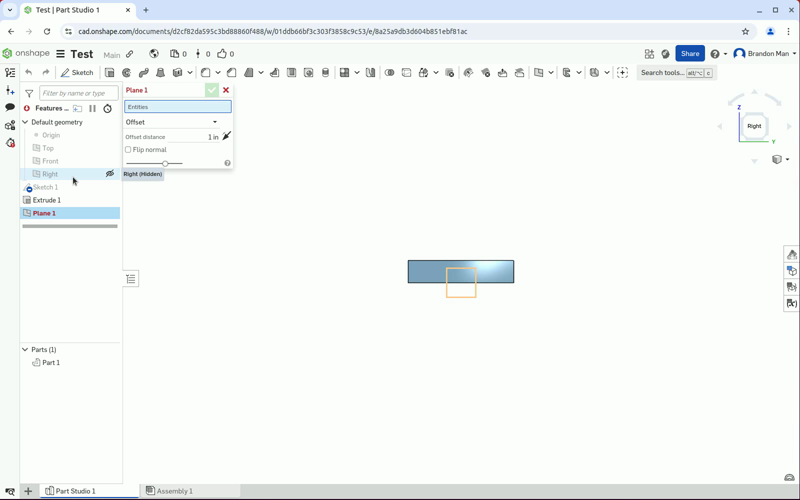
click(73, 176)
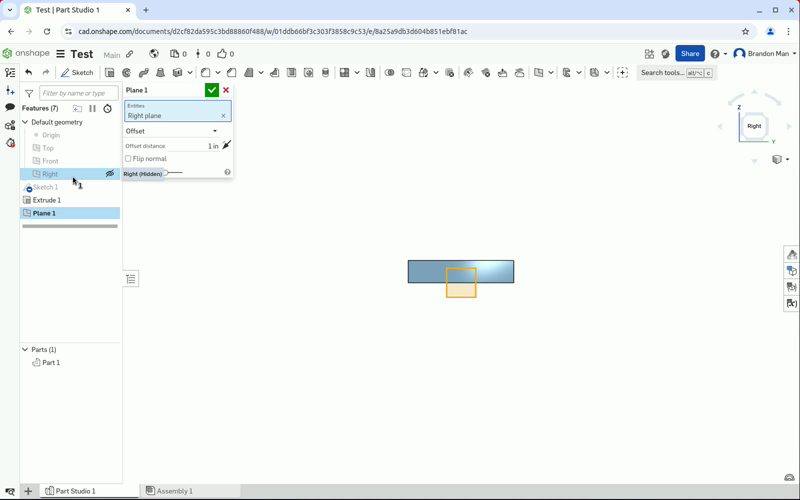
key(tab, 2)
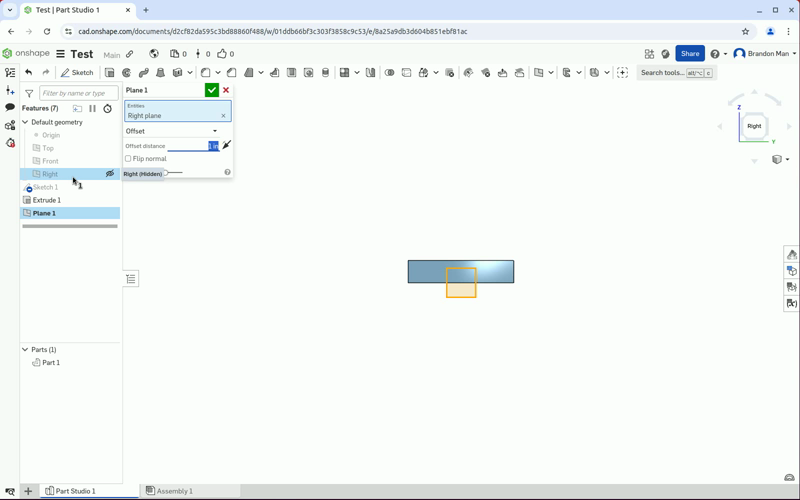
text(22.4)
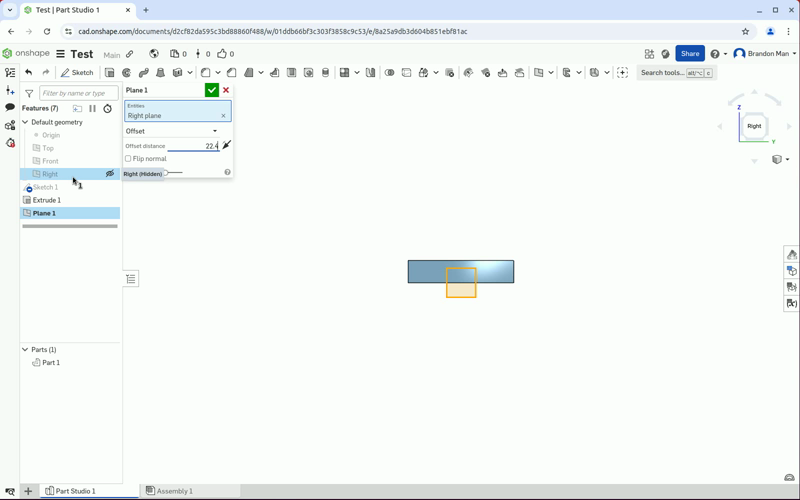
key(enter, 2)
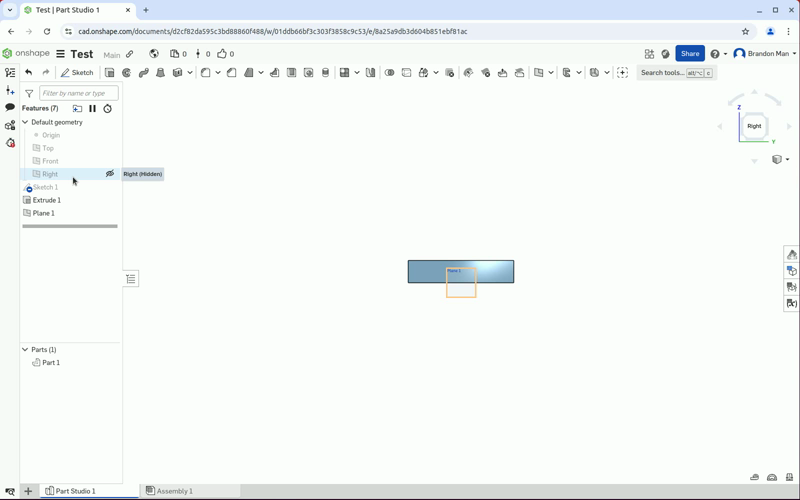
key(shift+s)
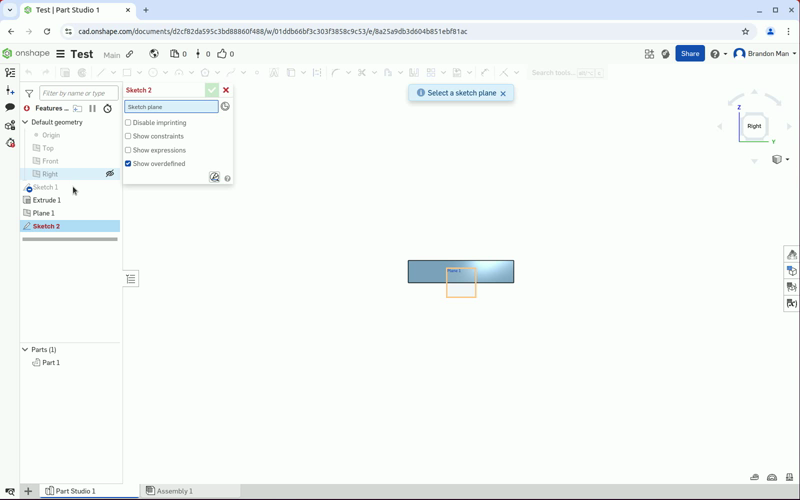
mouse_move(73, 215)
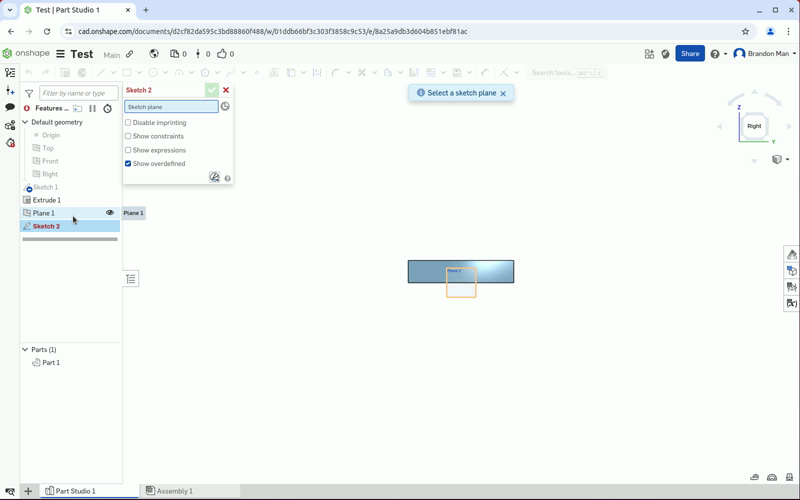
click(73, 215)
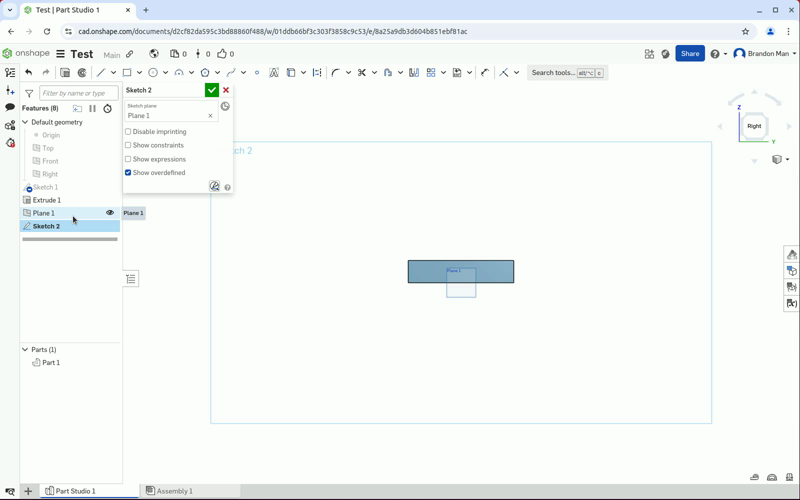
mouse_move(73, 352)
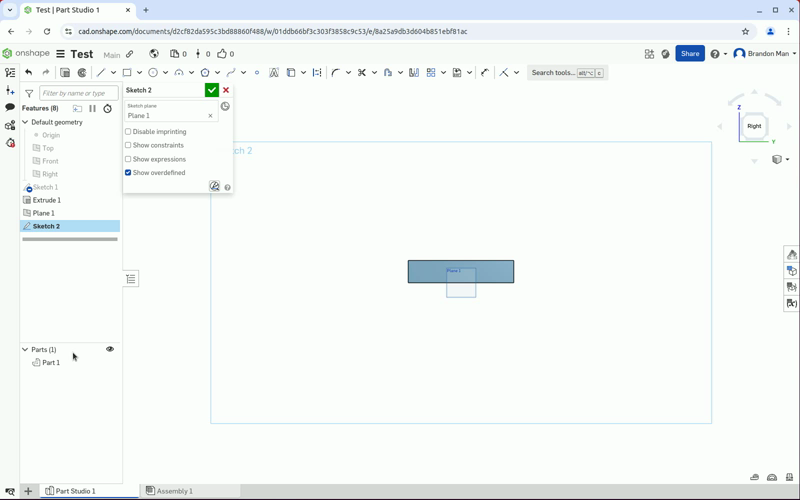
key(y)
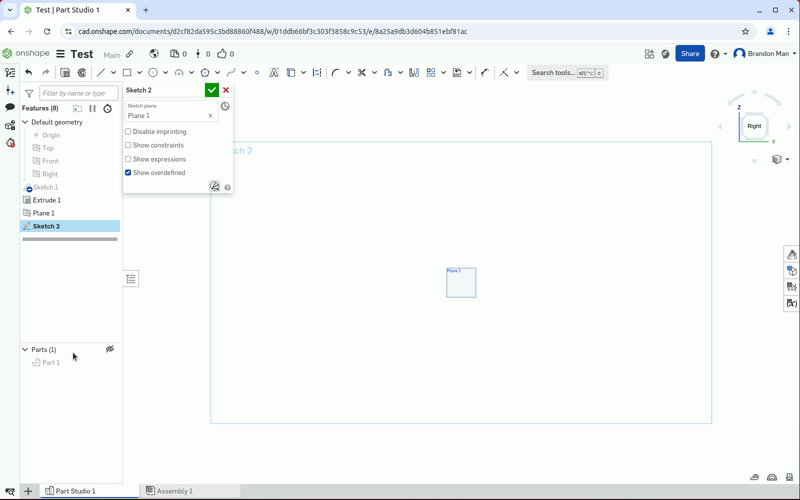
key(l)
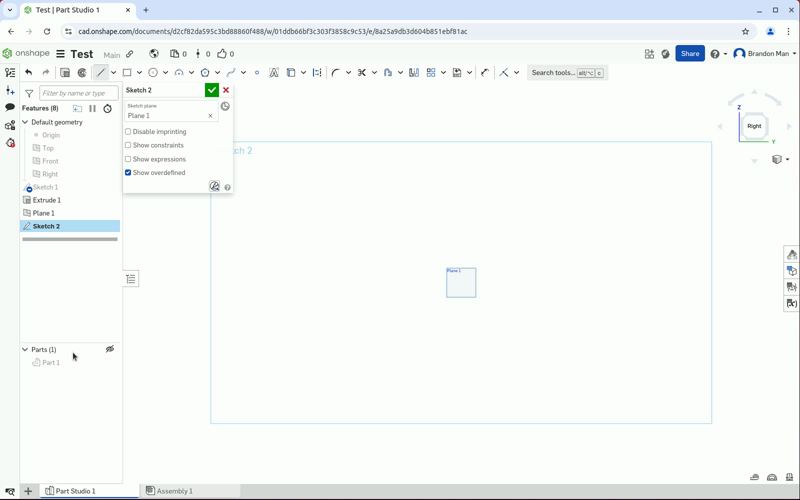
key_down(shift)
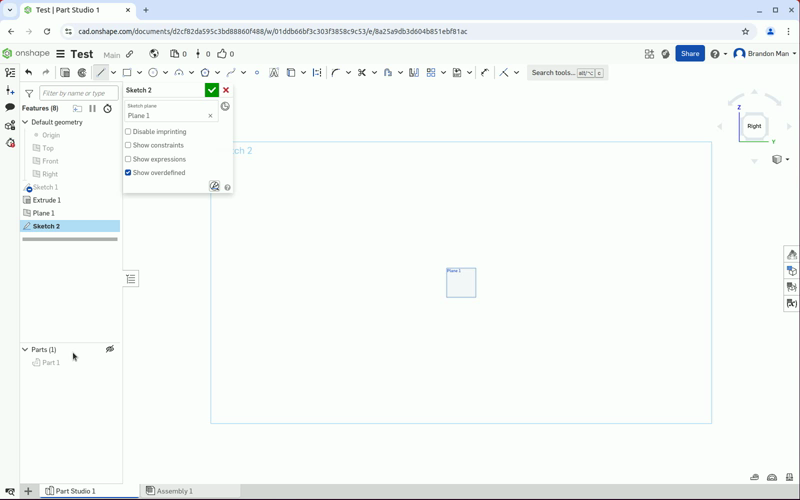
mouse_move(407, 282)
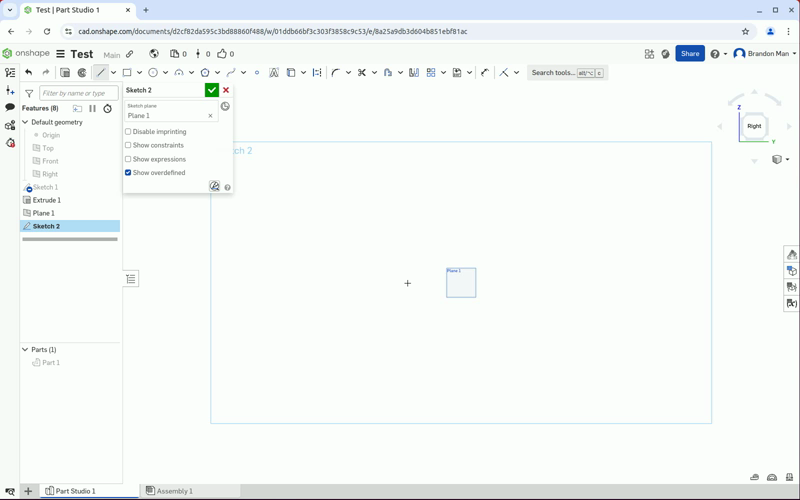
click(407, 282)
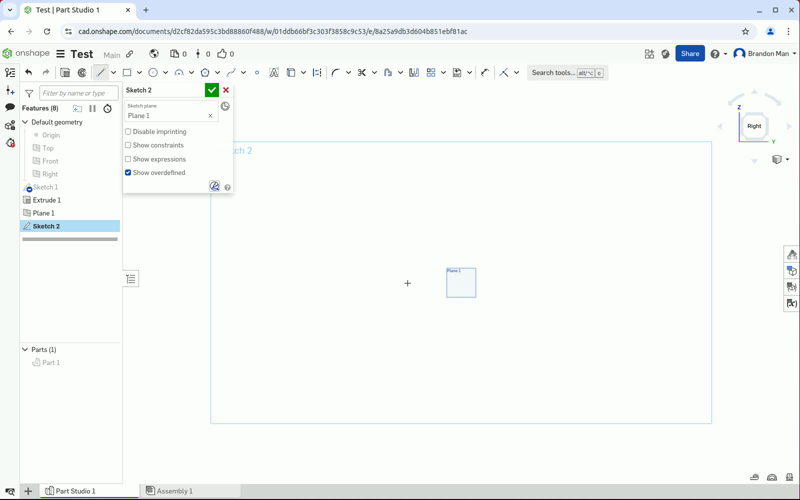
key_up(shift)
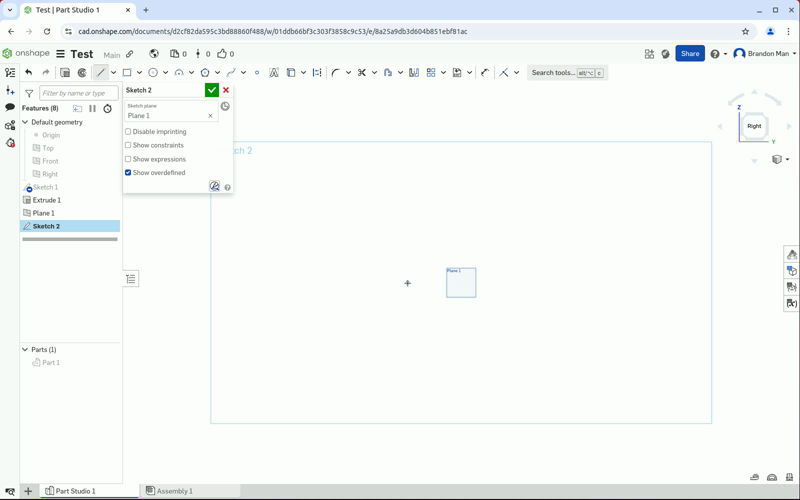
key_down(shift)
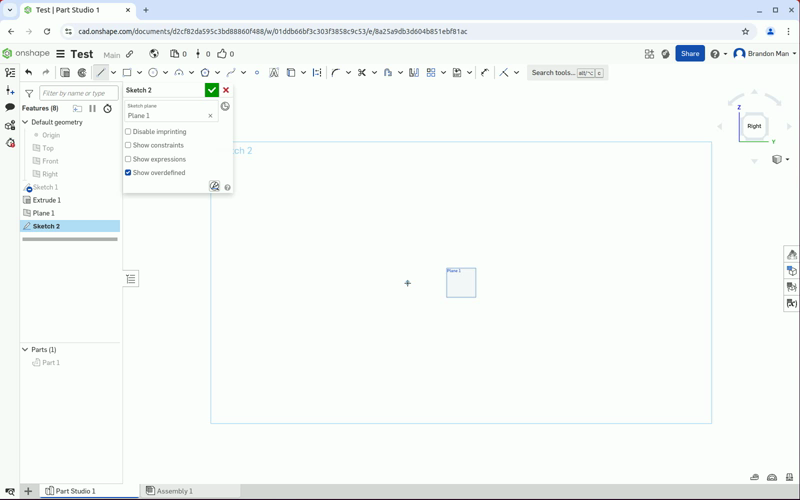
mouse_move(513, 282)
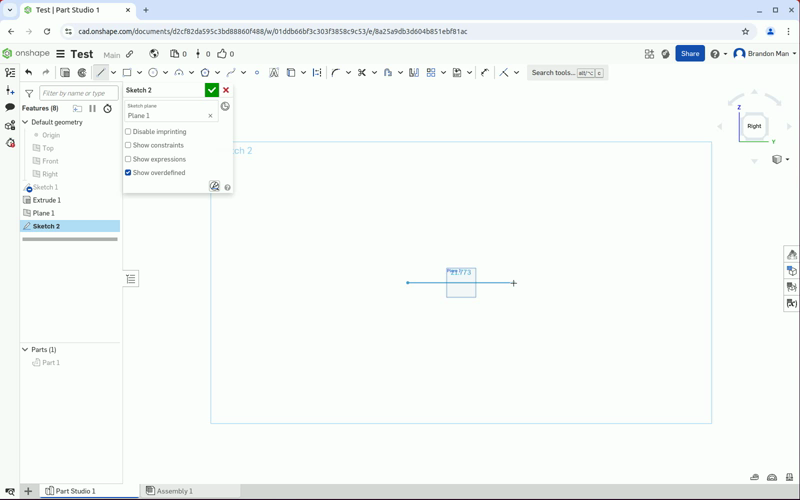
click(513, 282)
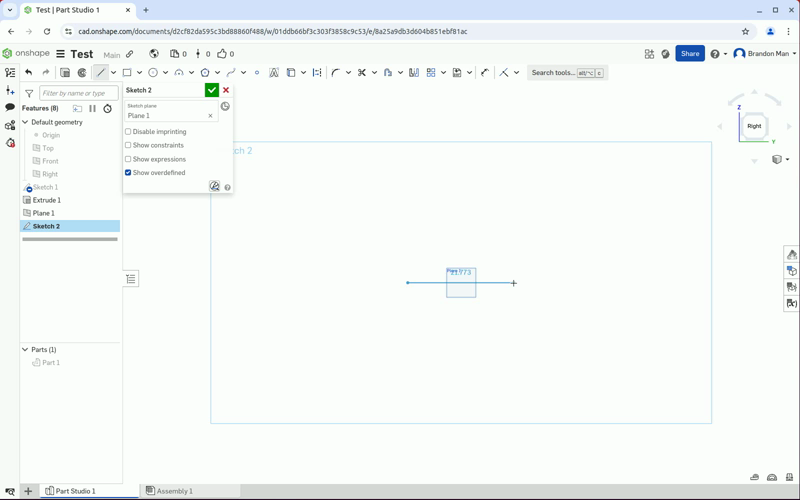
key_up(shift)
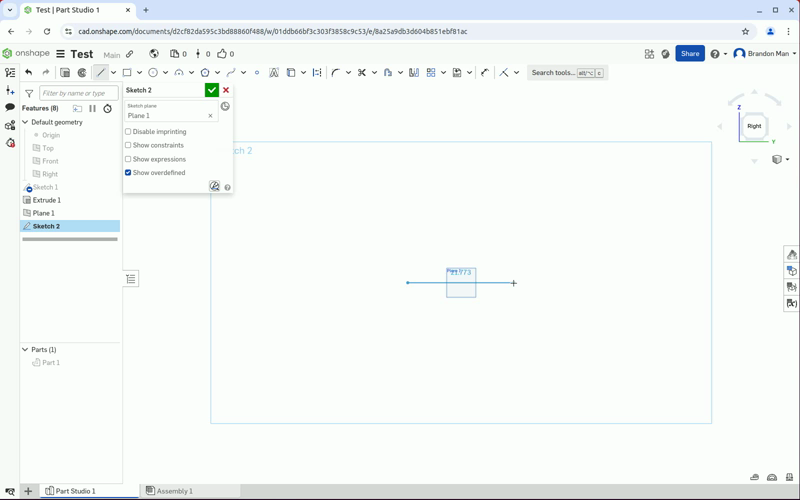
key_down(shift)
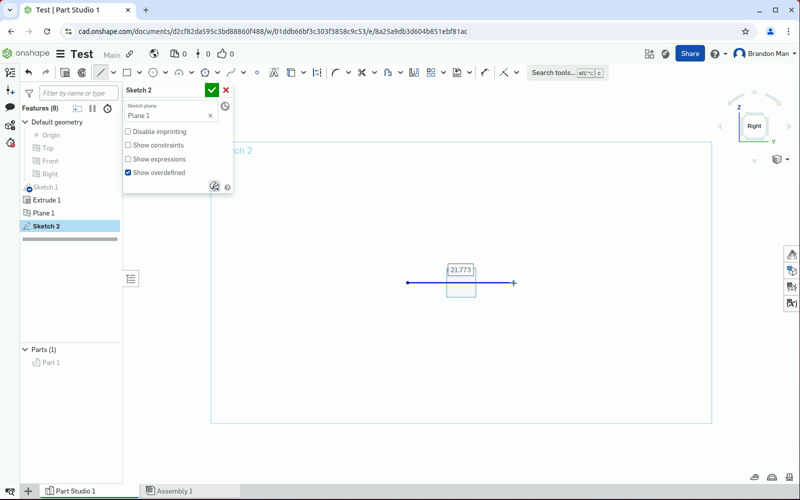
mouse_move(543, 282)
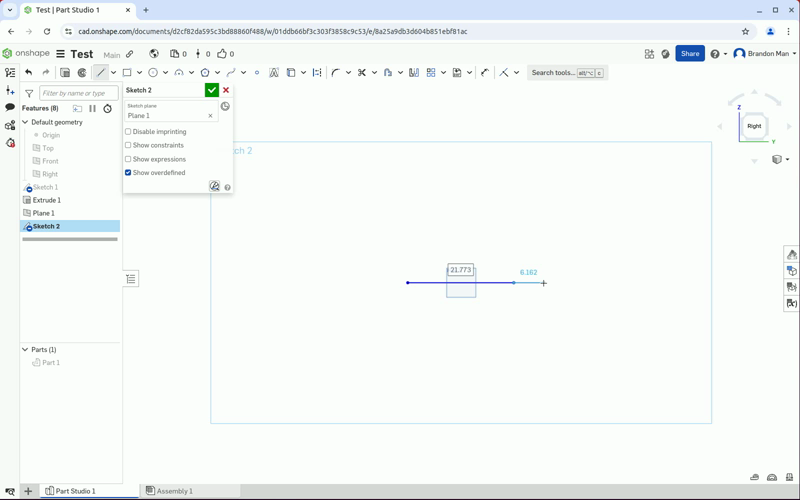
mouse_move(513, 260)
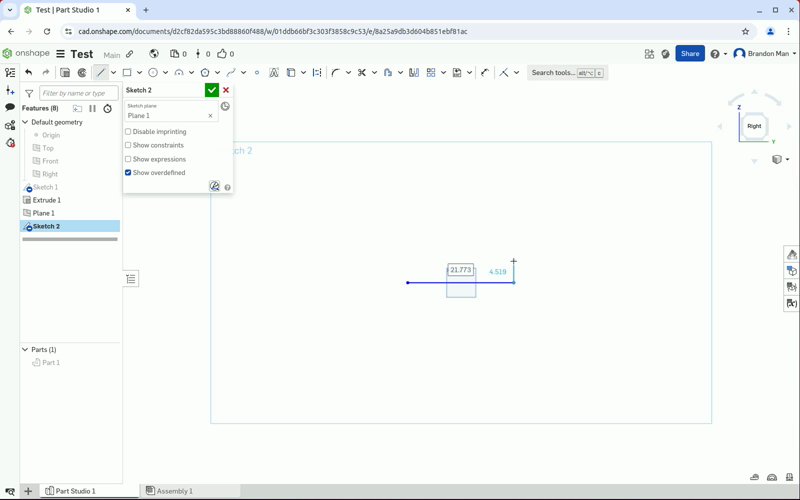
click(513, 260)
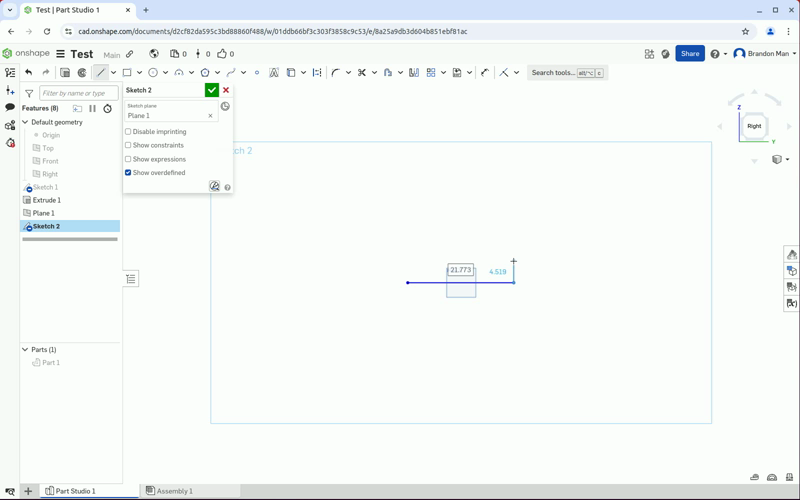
key_up(shift)
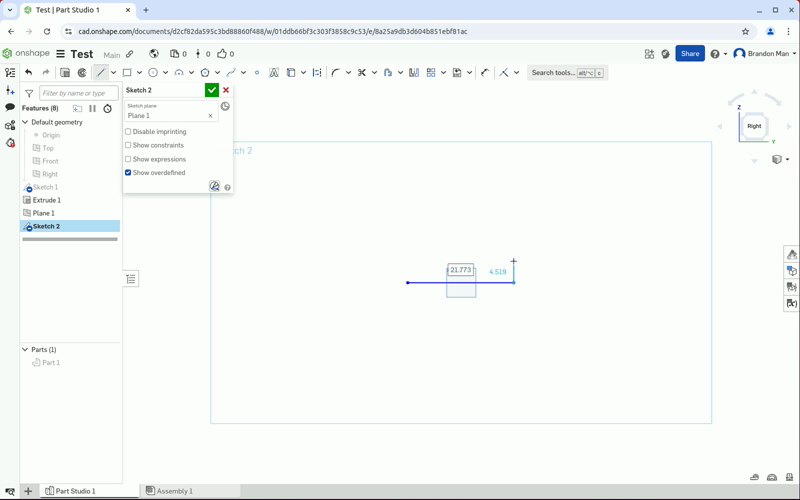
key_down(shift)
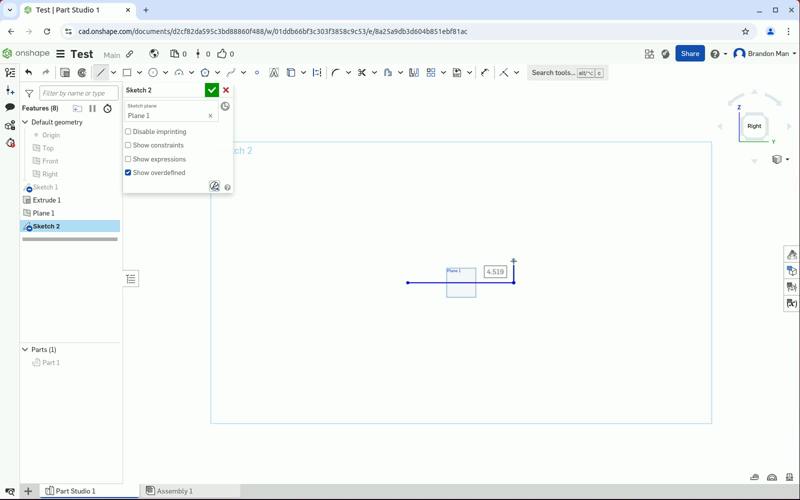
mouse_move(407, 260)
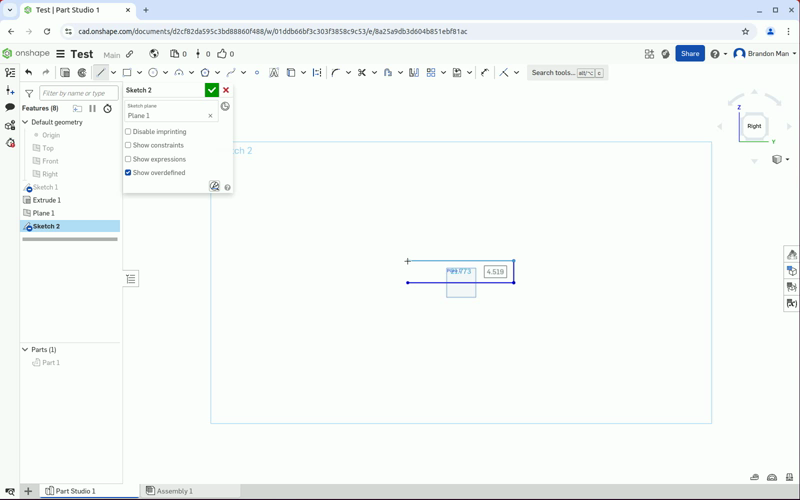
click(407, 260)
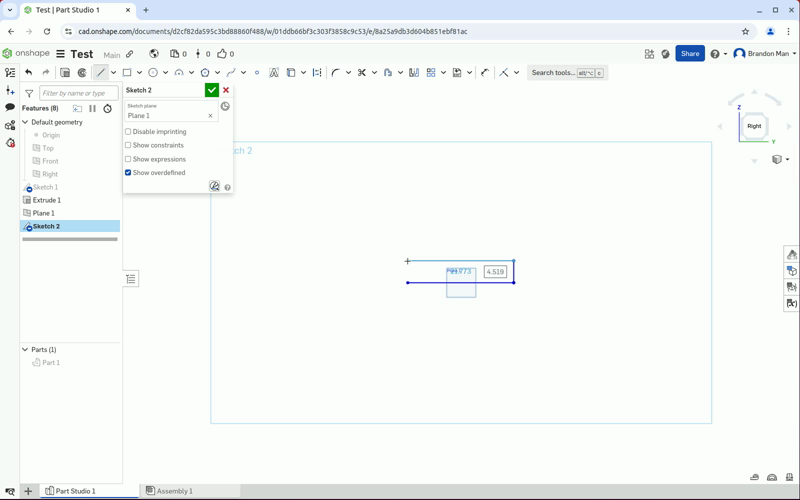
key_up(shift)
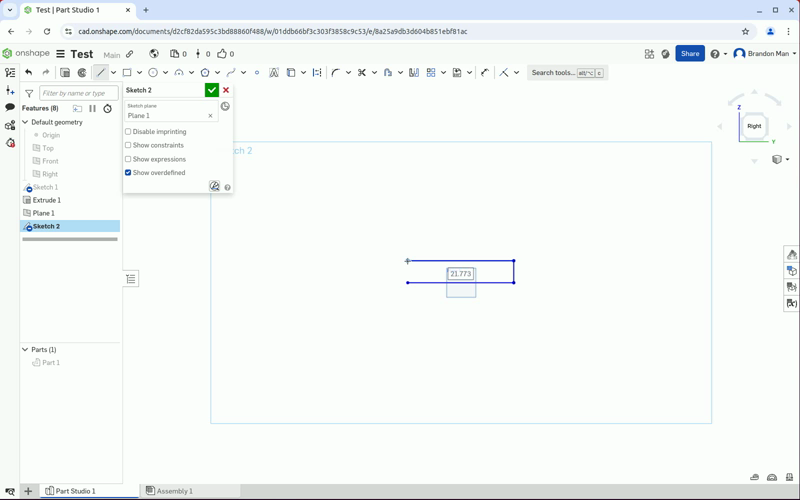
mouse_move(437, 260)
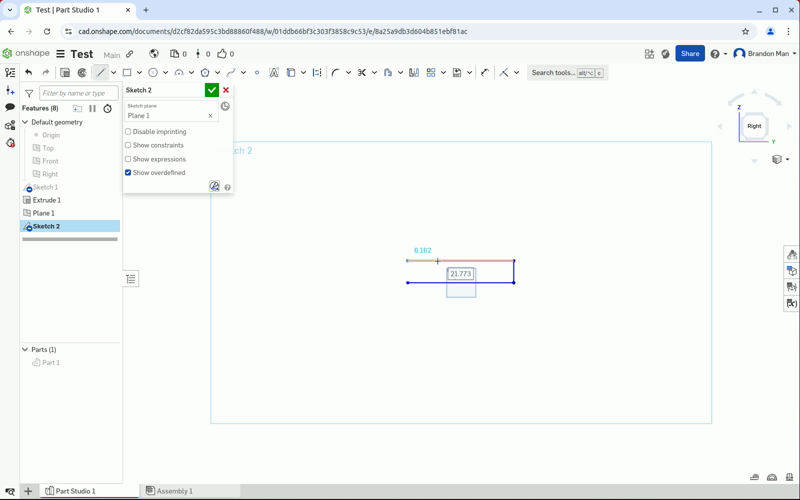
key_down(shift)
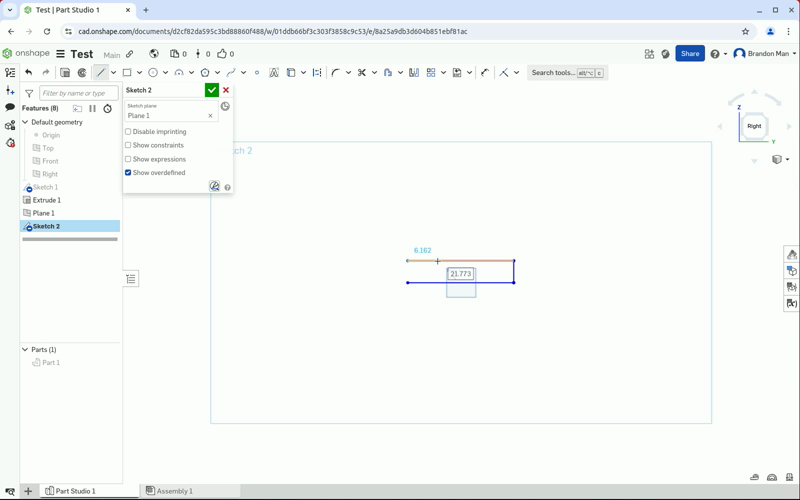
mouse_move(407, 282)
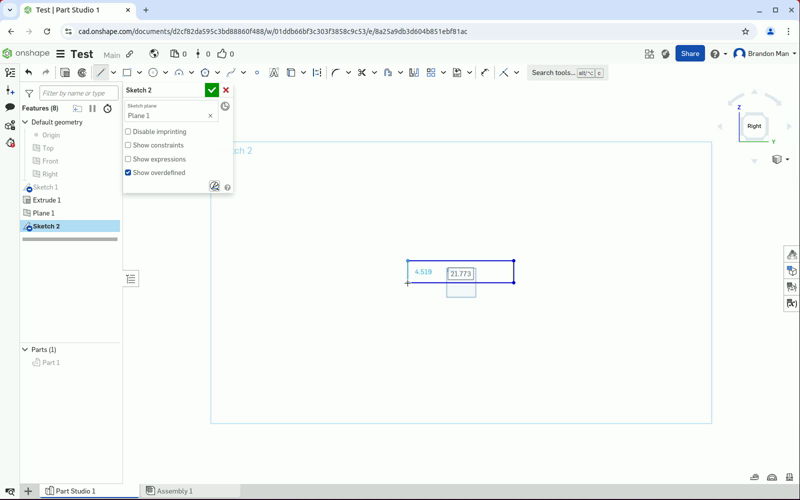
key_up(shift)
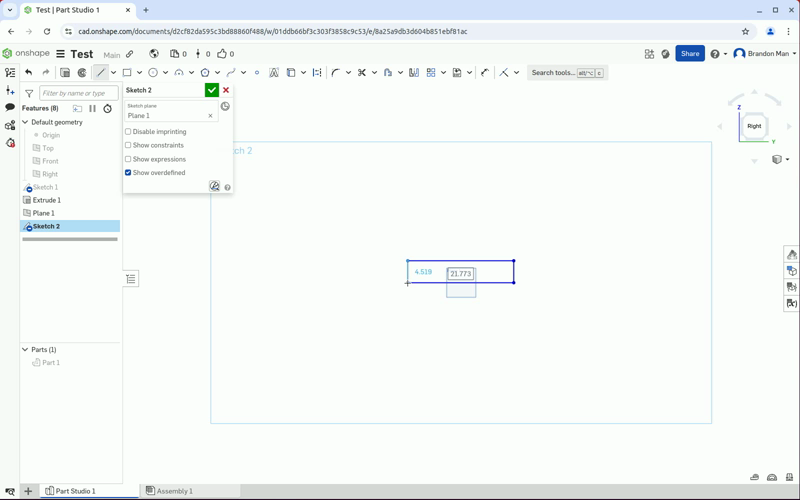
click(407, 282)
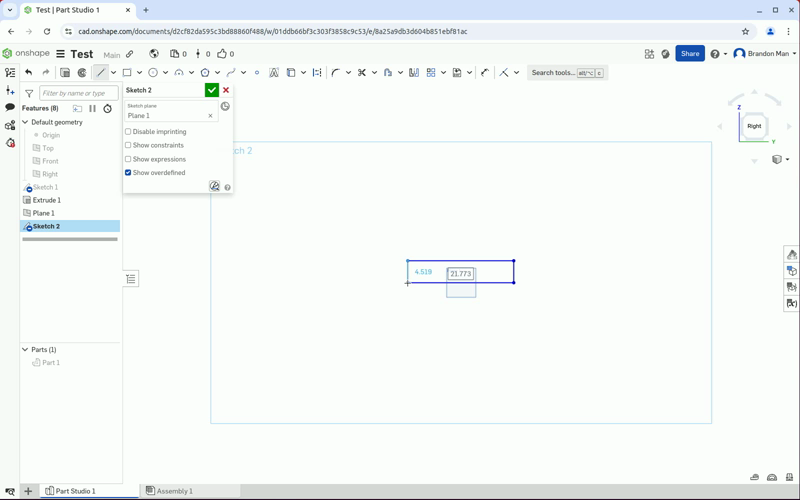
key(esc)
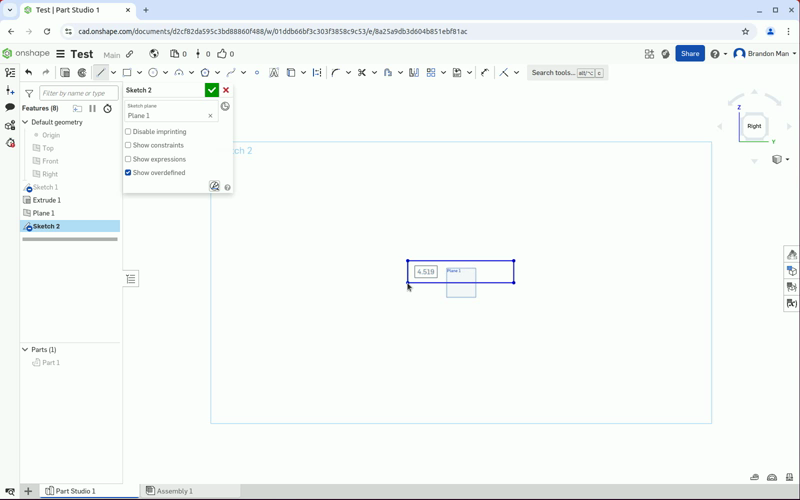
mouse_move(457, 272)
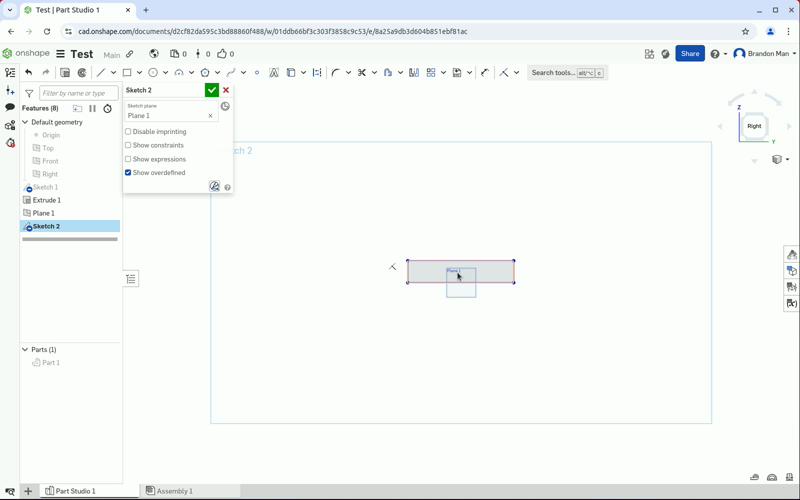
click(457, 272)
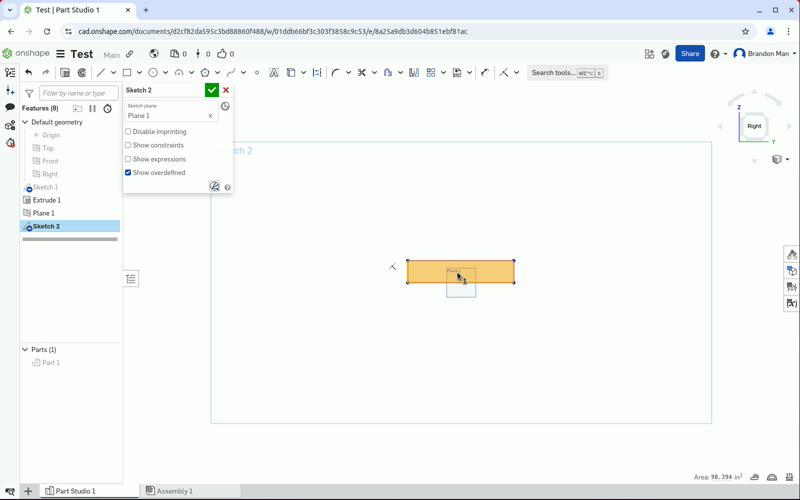
mouse_move(73, 352)
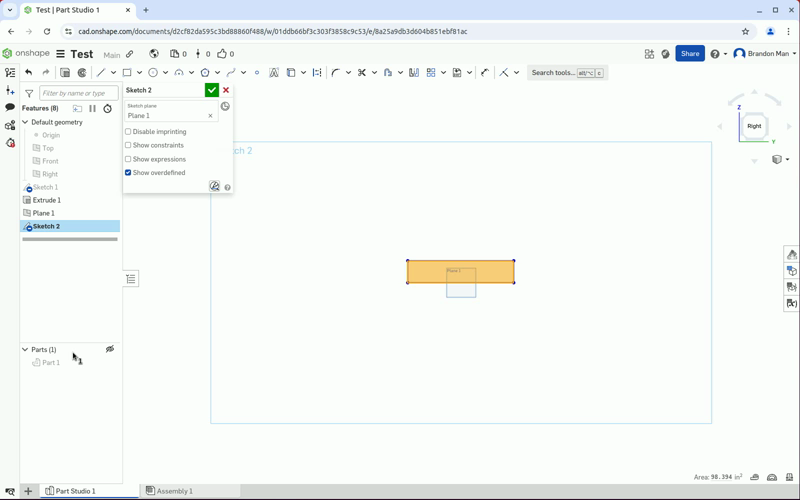
key(shift+y)
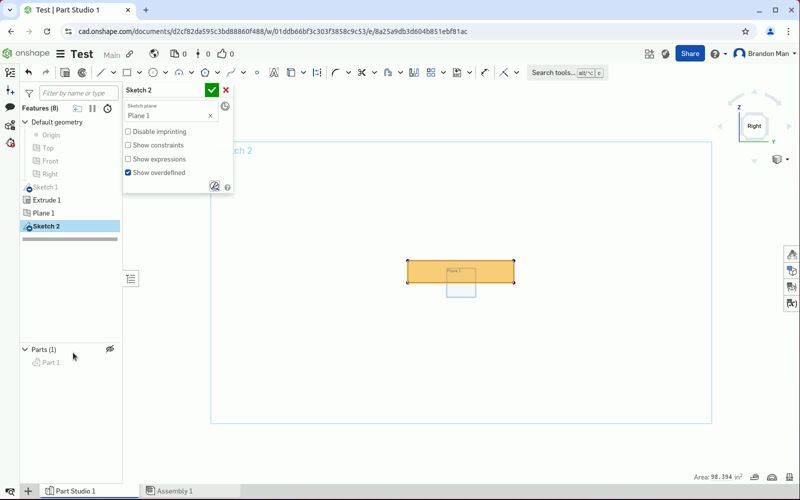
key(shift+e)
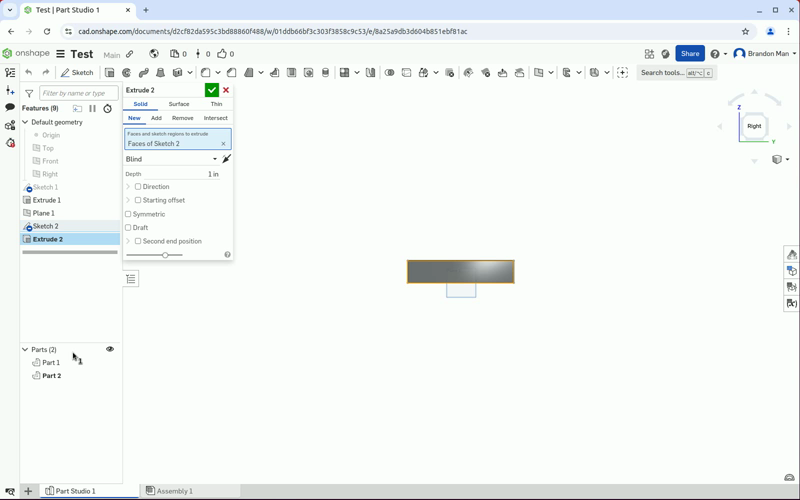
mouse_move(143, 106)
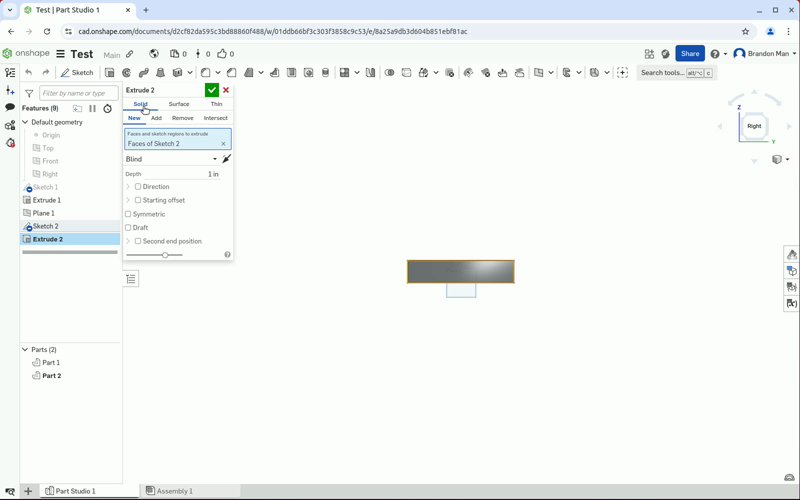
click(143, 106)
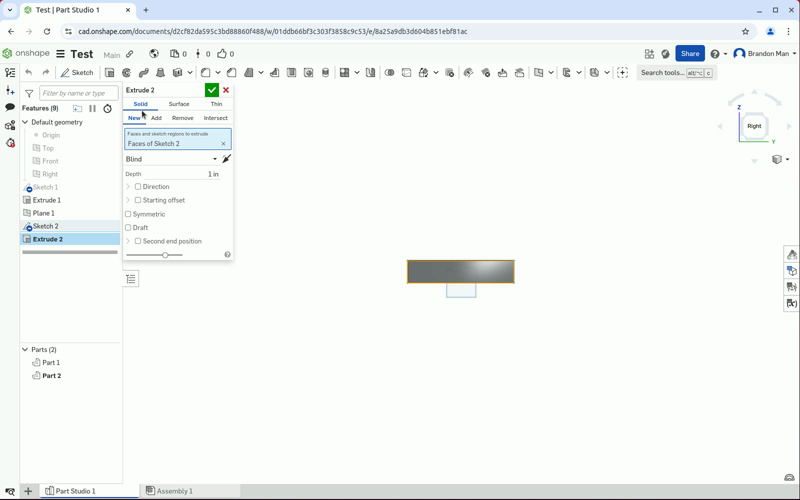
mouse_move(137, 120)
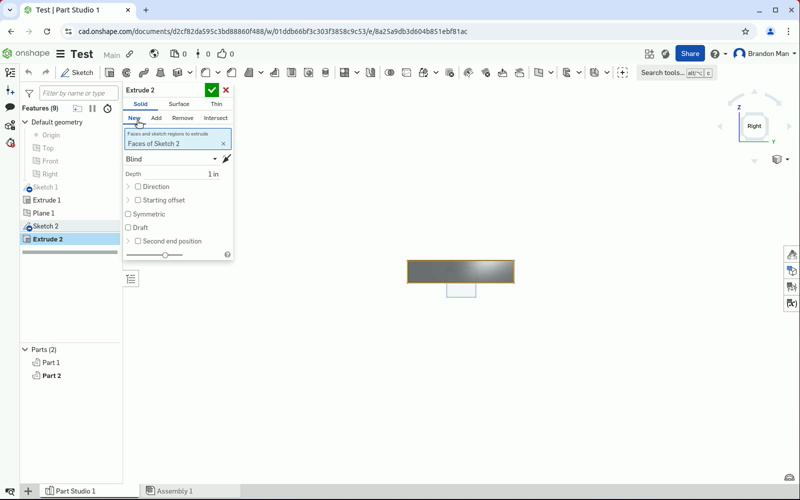
click(137, 120)
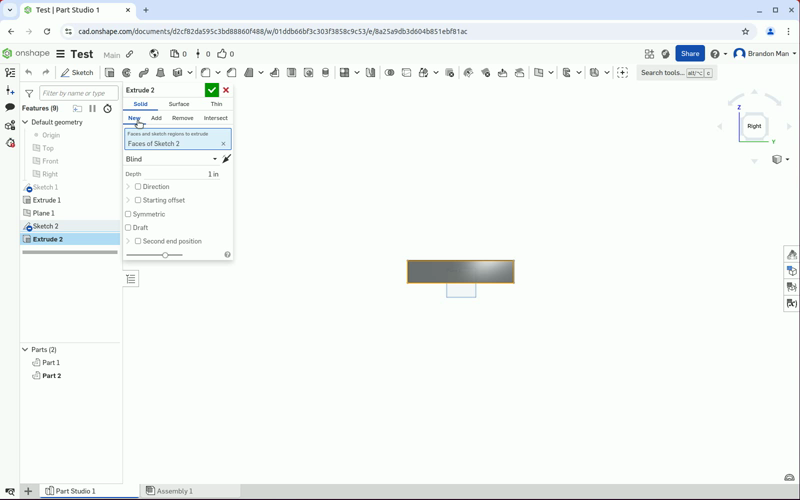
key(tab, 4)
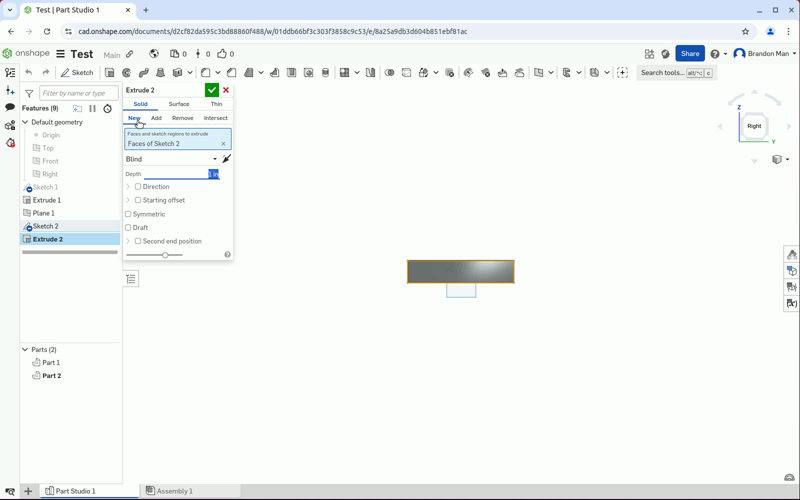
text(0.722)
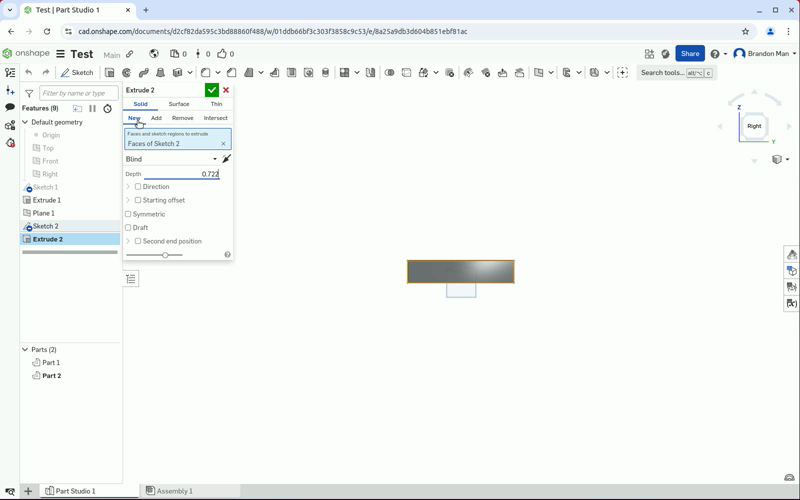
key(enter)
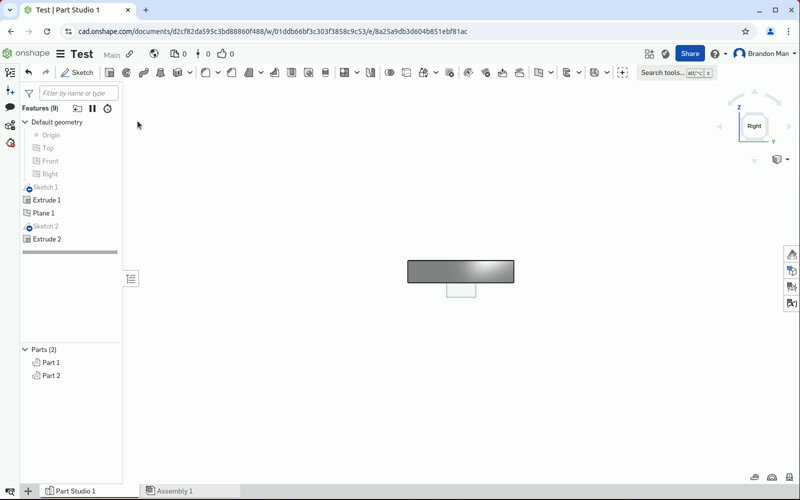
key(shift+h)
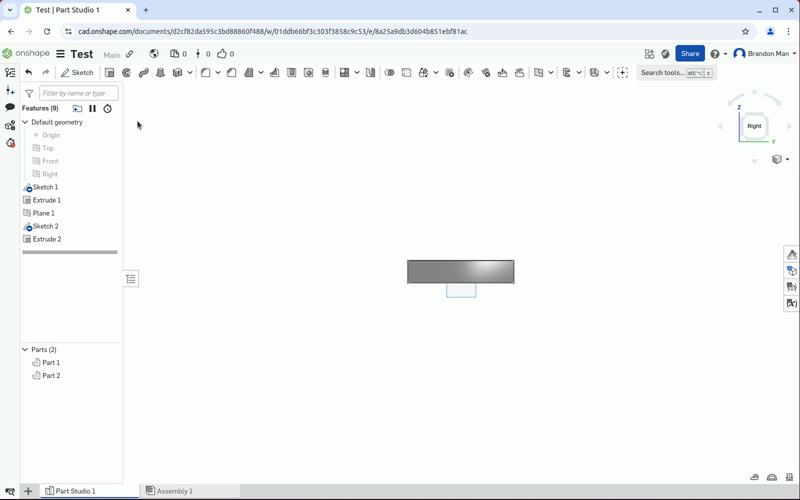
key(shift+h)
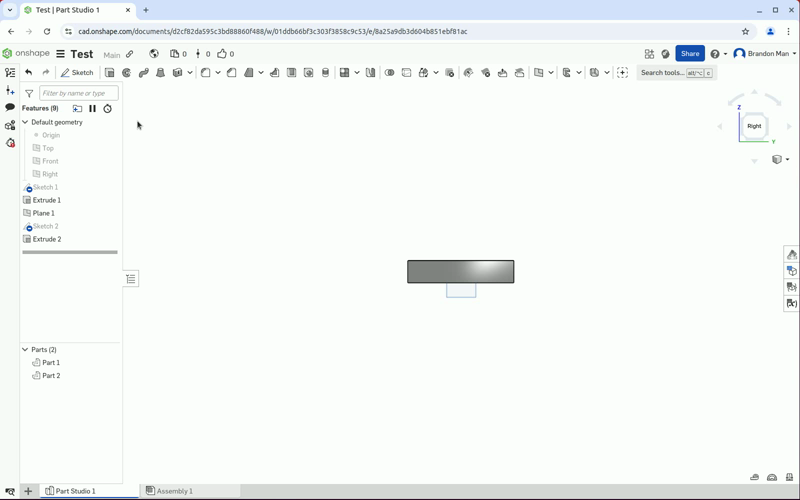
mouse_move(73, 189)
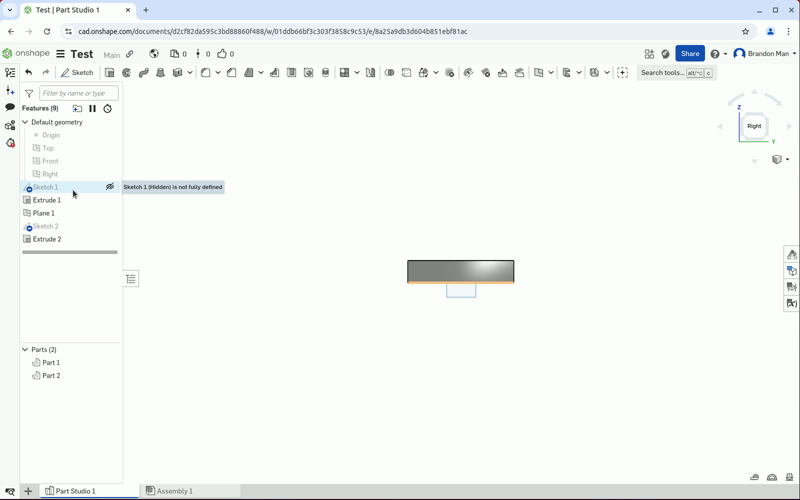
click(73, 189)
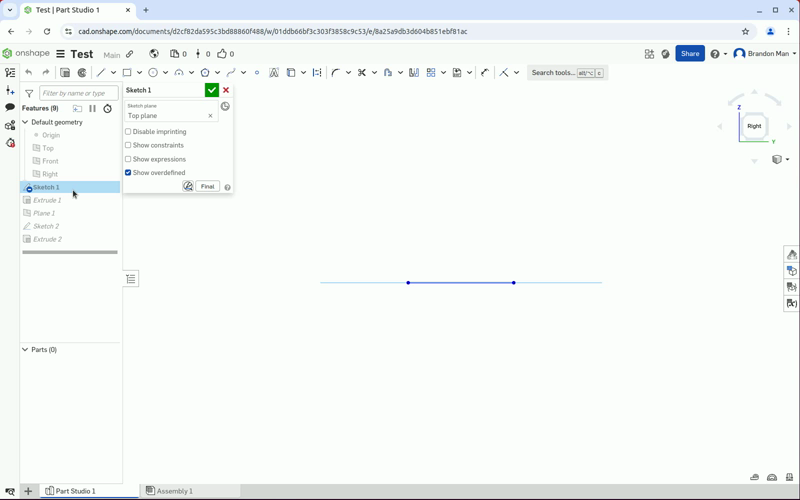
mouse_move(229, 92)
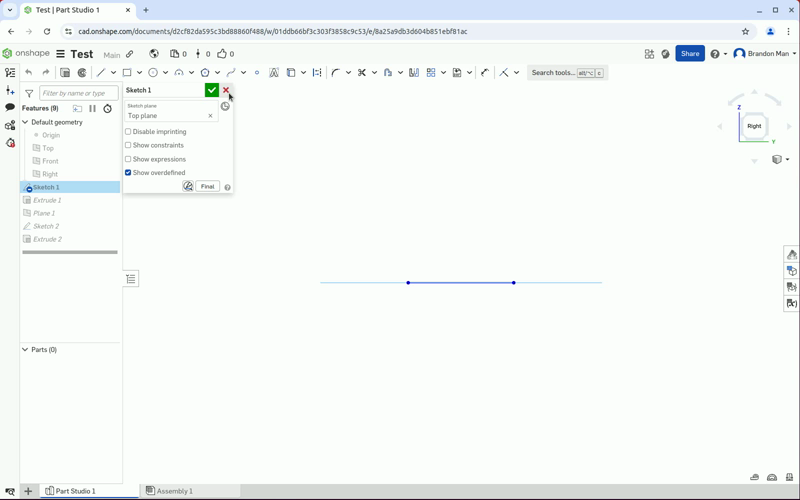
click(229, 92)
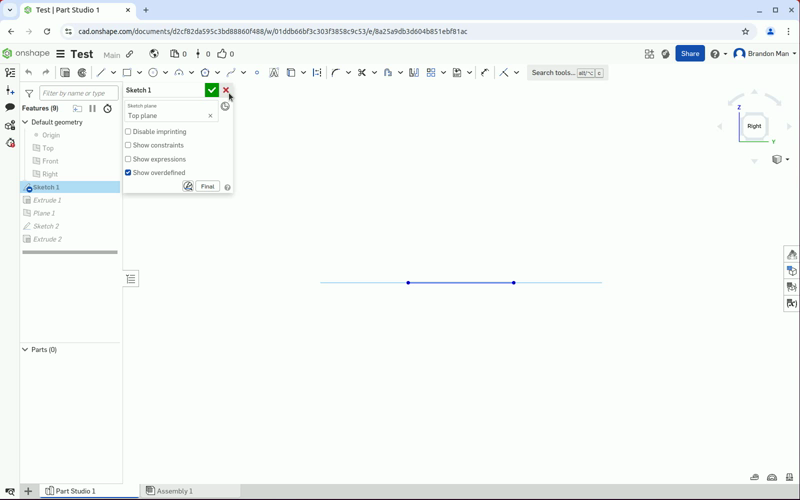
key(shift+s)
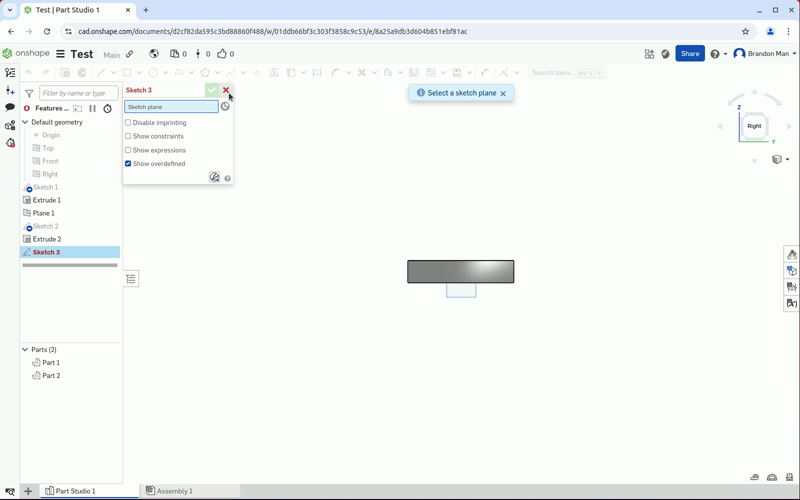
mouse_move(73, 215)
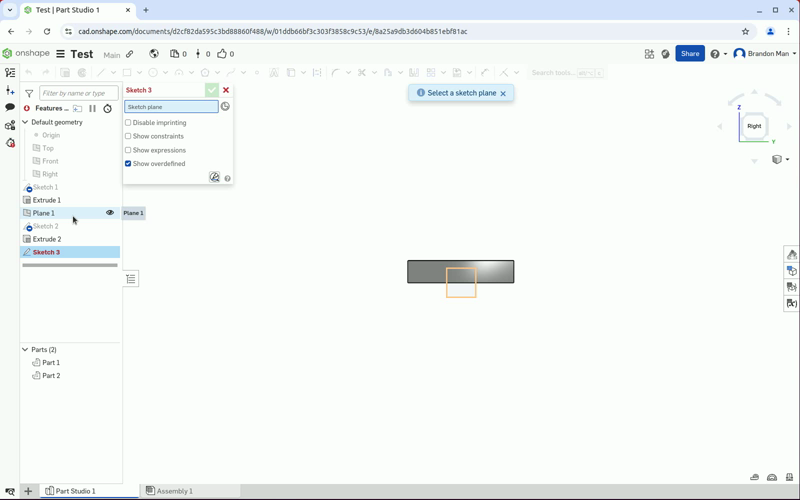
click(73, 215)
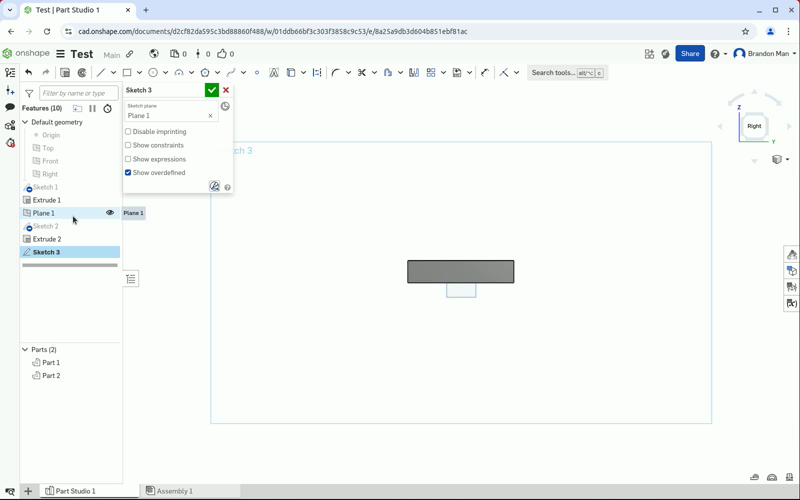
mouse_move(73, 352)
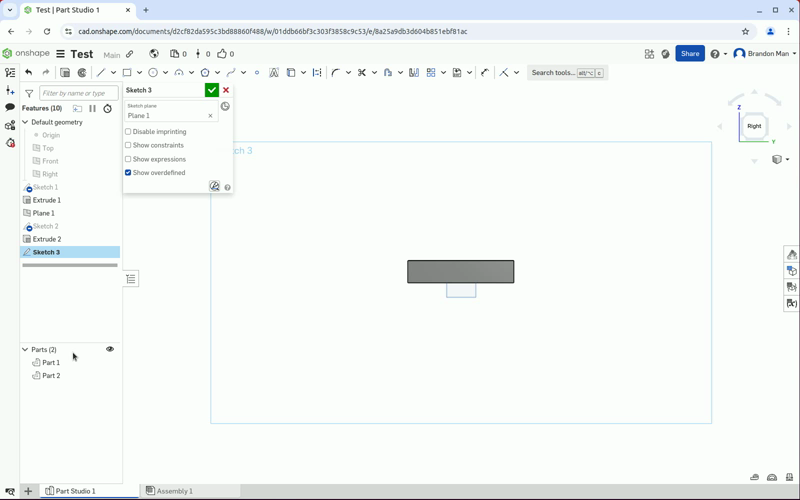
key(y)
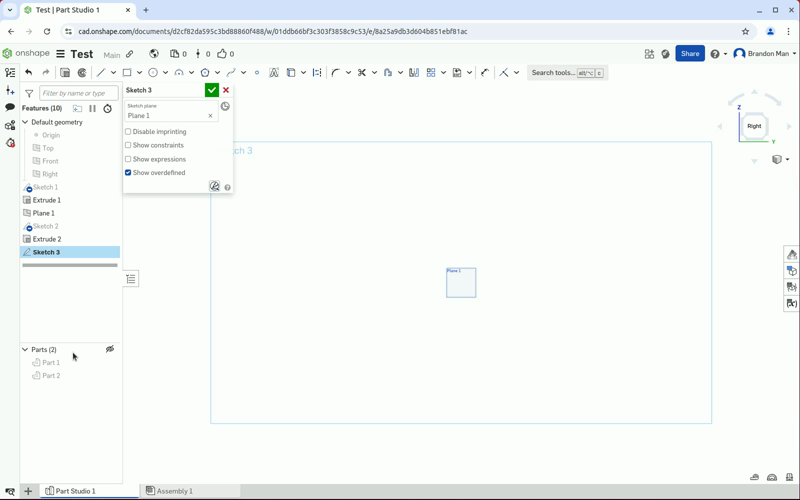
key(l)
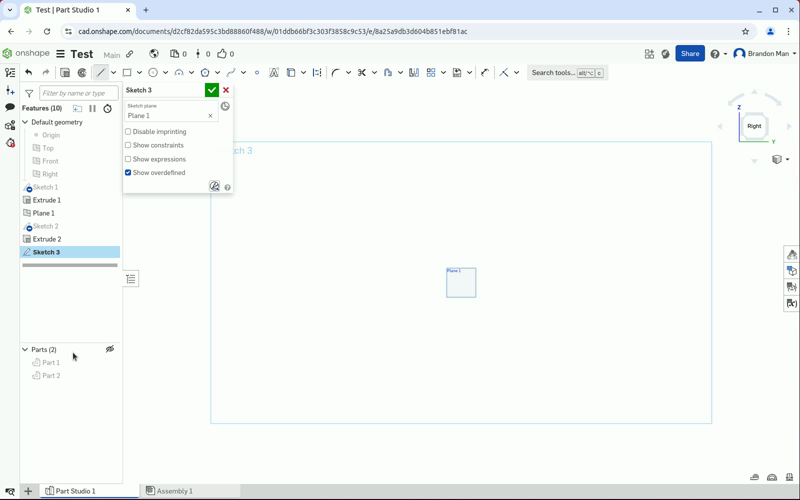
key_down(shift)
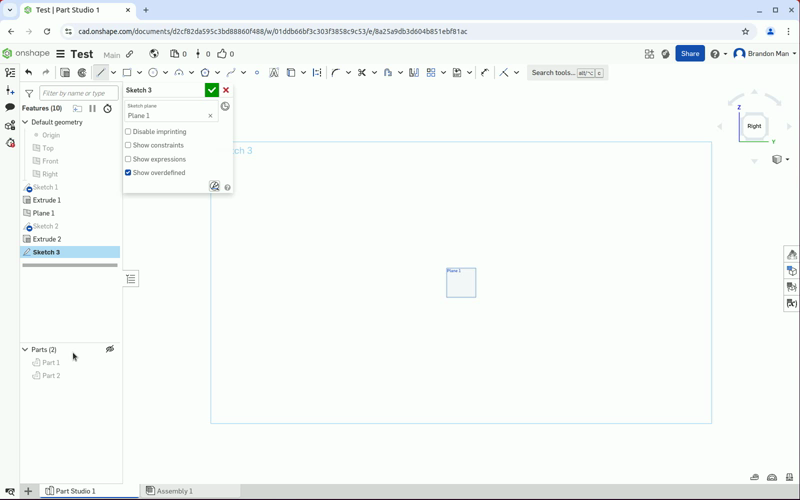
mouse_move(407, 260)
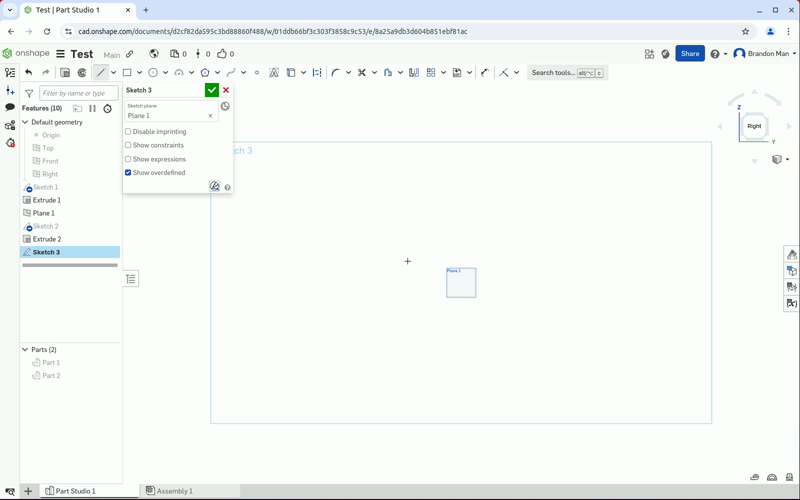
click(407, 260)
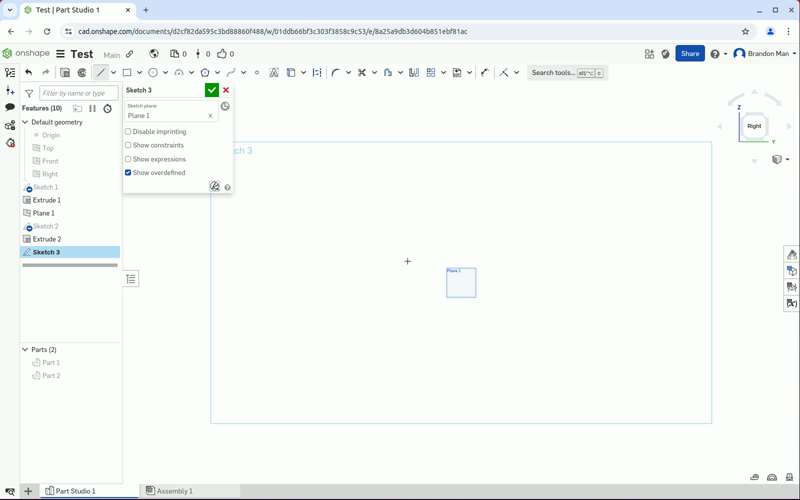
key_up(shift)
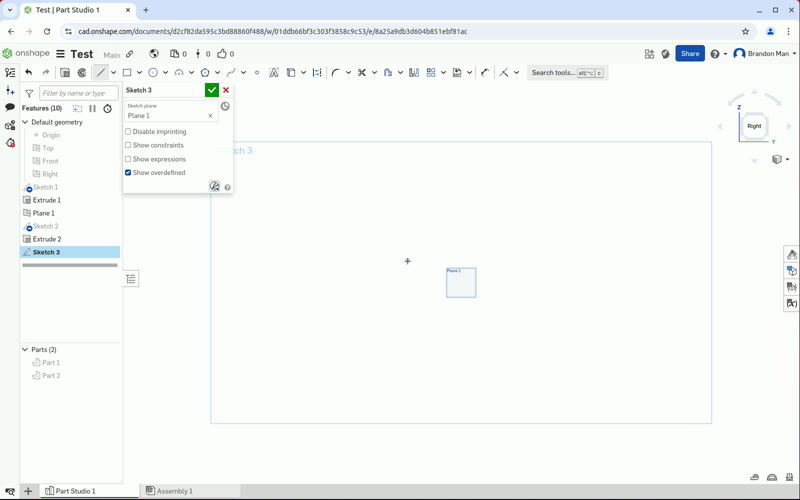
key_down(shift)
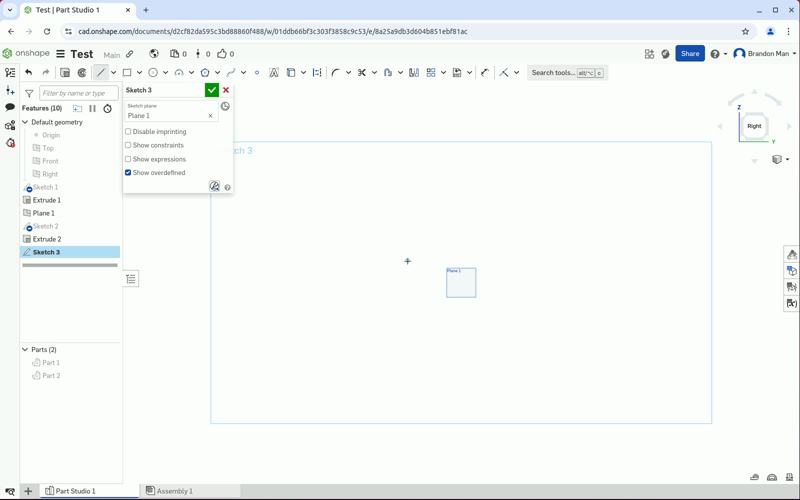
mouse_move(513, 260)
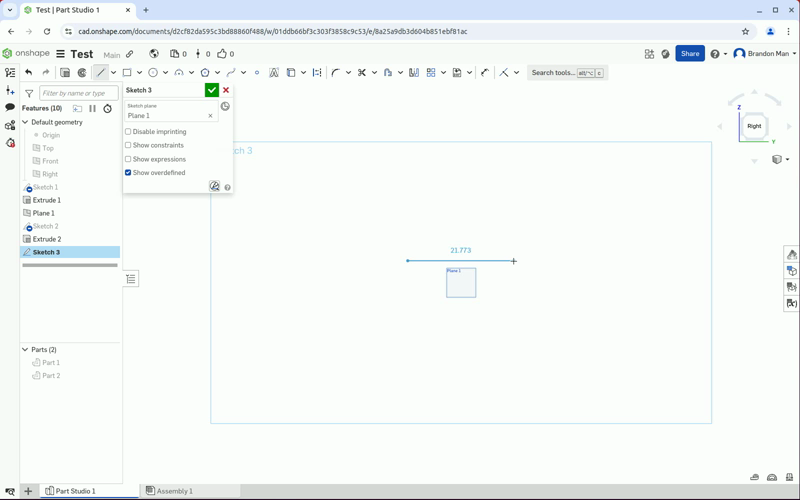
click(513, 260)
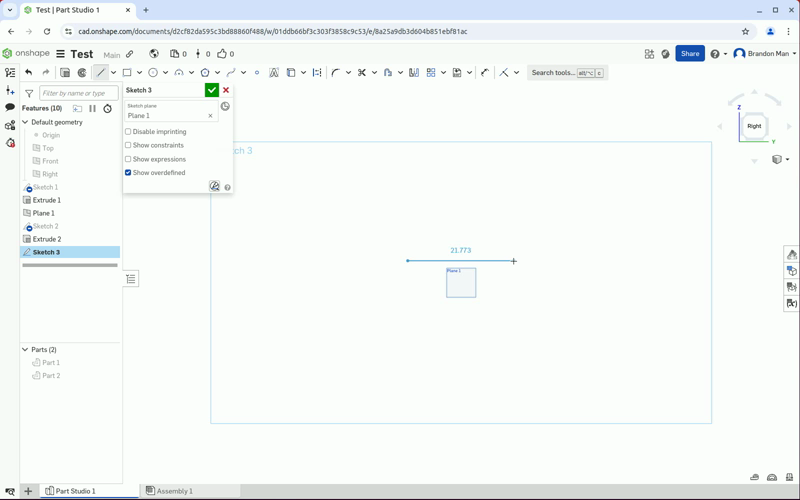
key_up(shift)
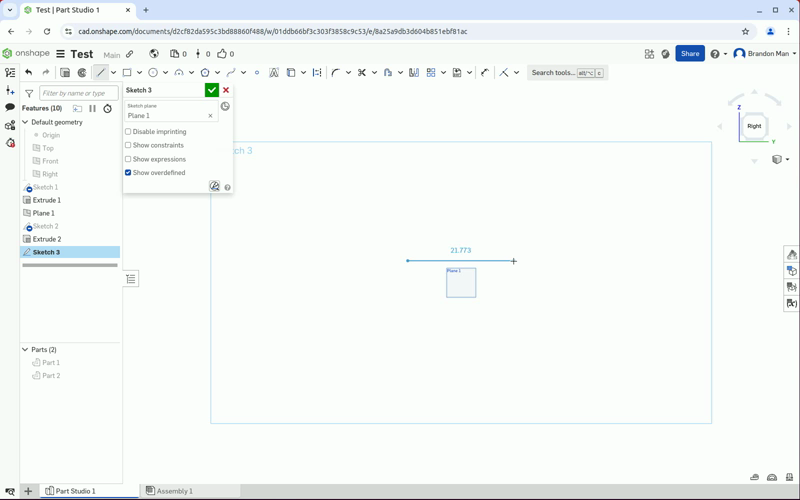
key_down(shift)
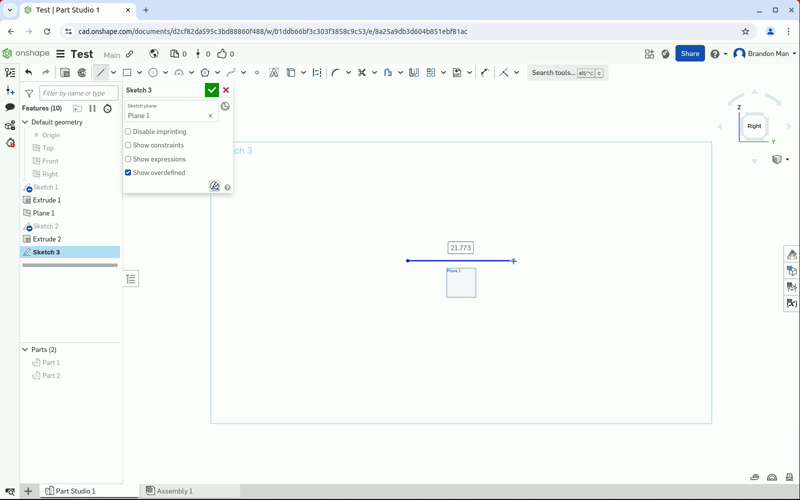
mouse_move(543, 260)
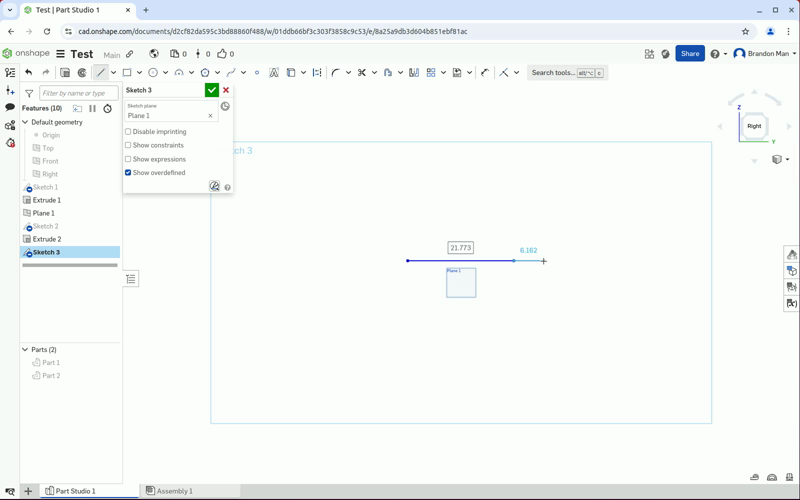
mouse_move(513, 257)
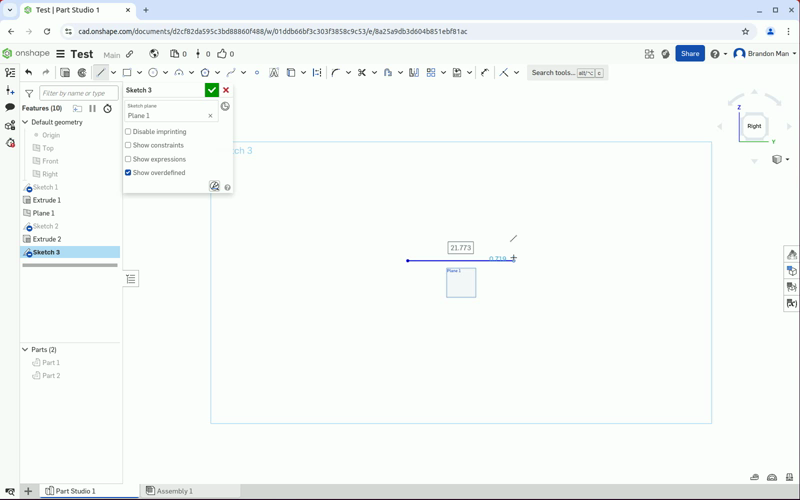
scroll(6)
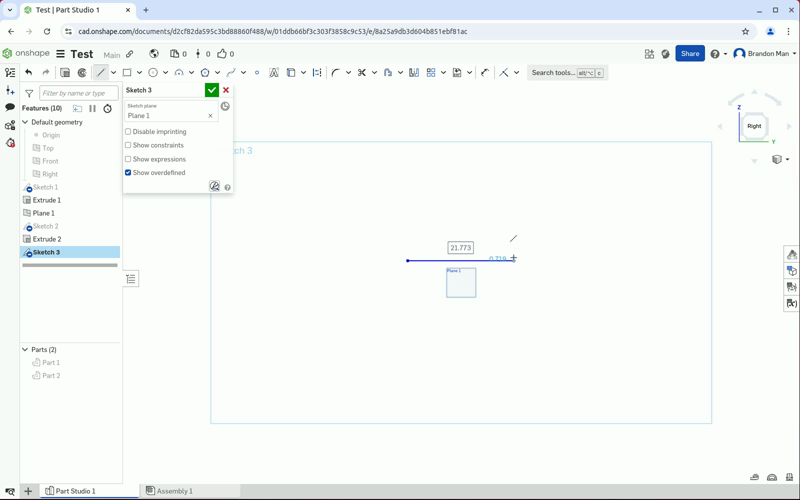
scroll(6)
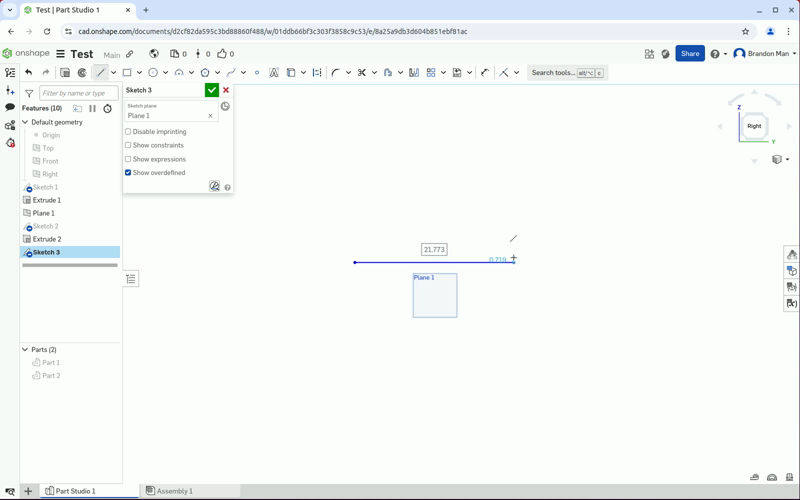
scroll(6)
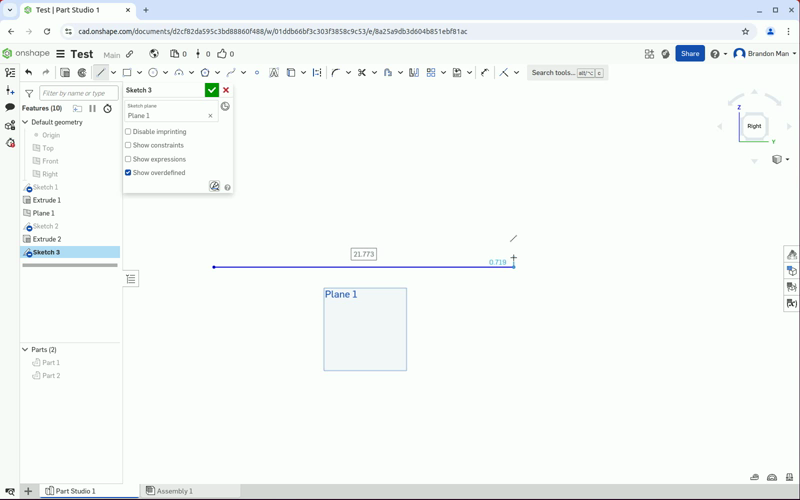
scroll(6)
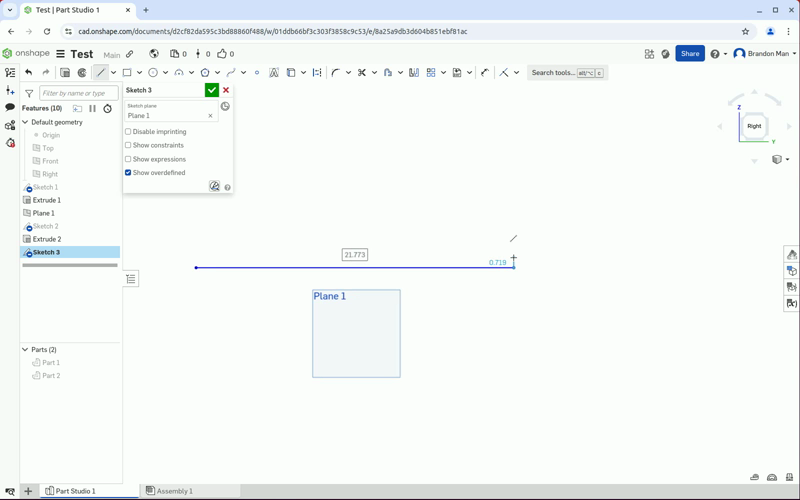
scroll(6)
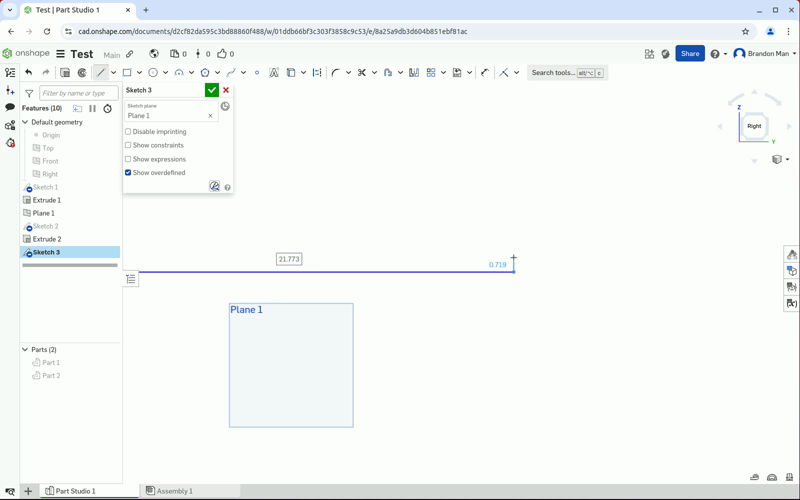
scroll(6)
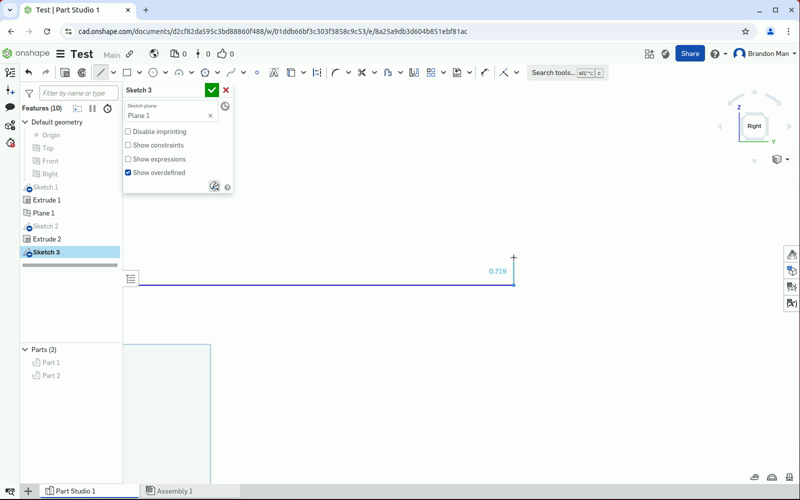
scroll(6)
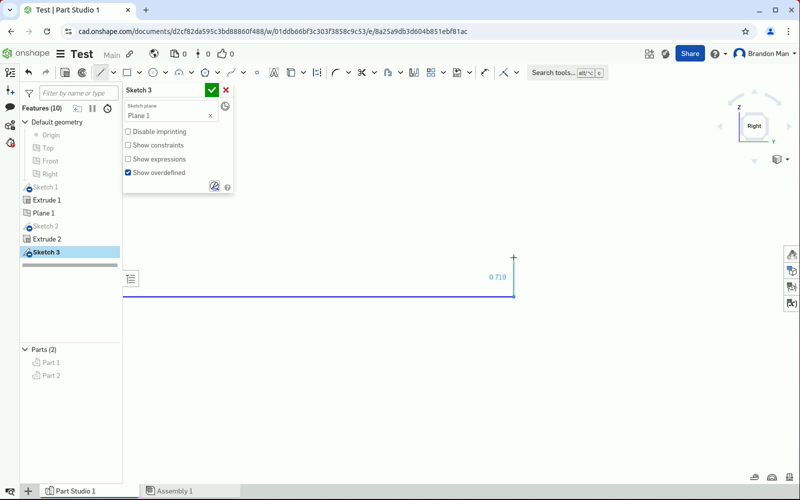
click(513, 257)
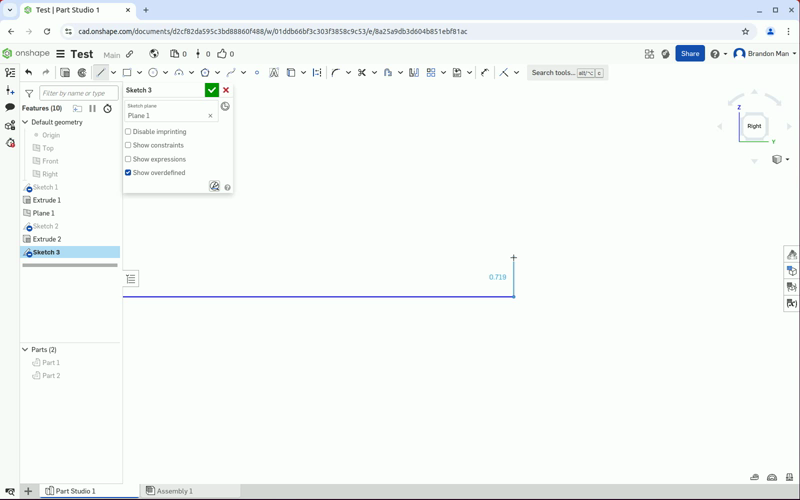
scroll(-6)
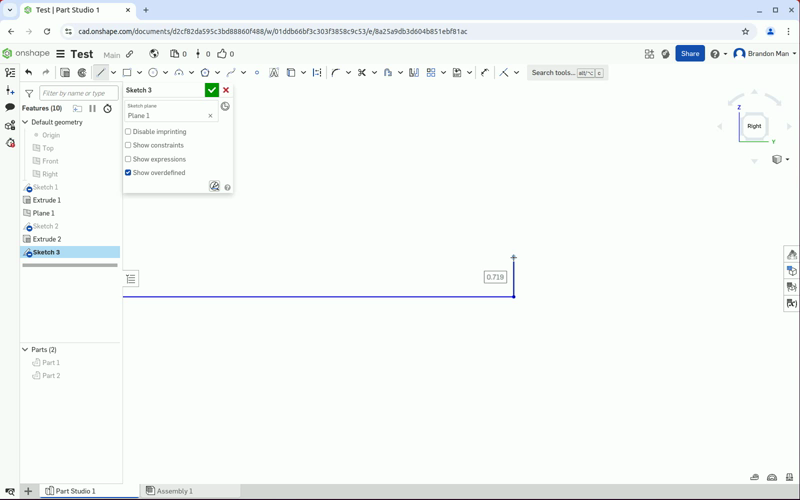
scroll(-6)
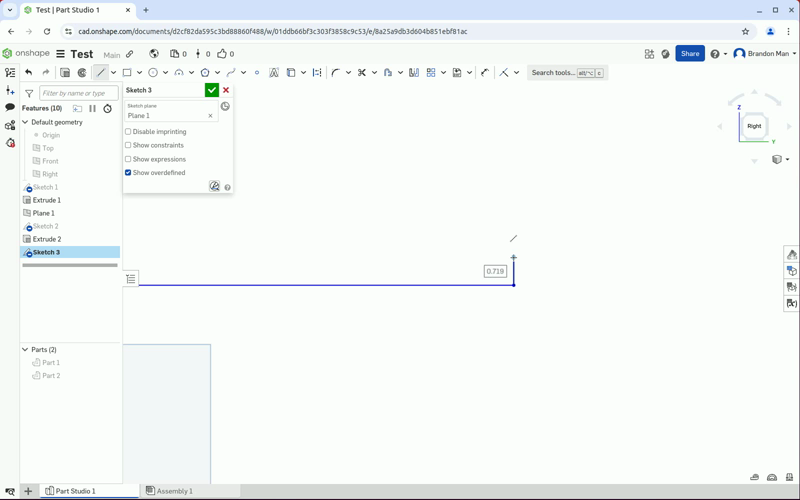
scroll(-6)
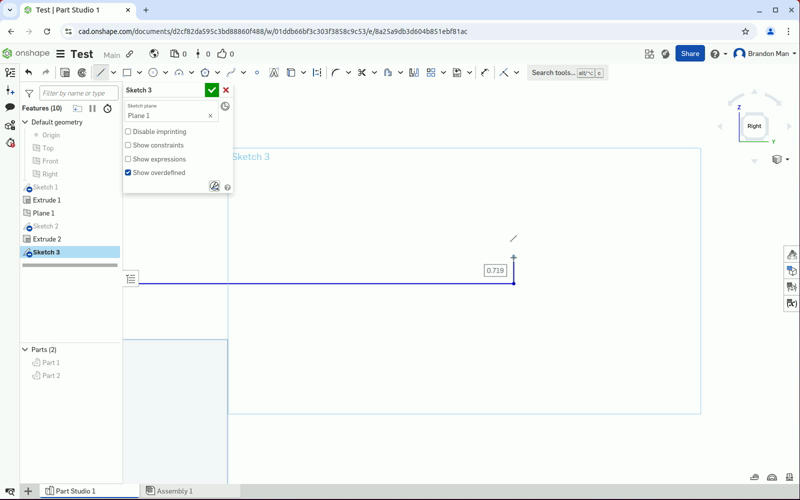
scroll(-6)
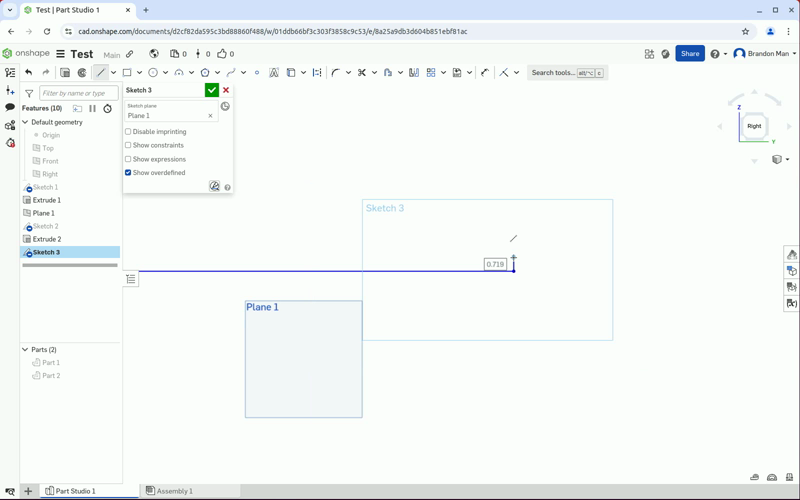
scroll(-6)
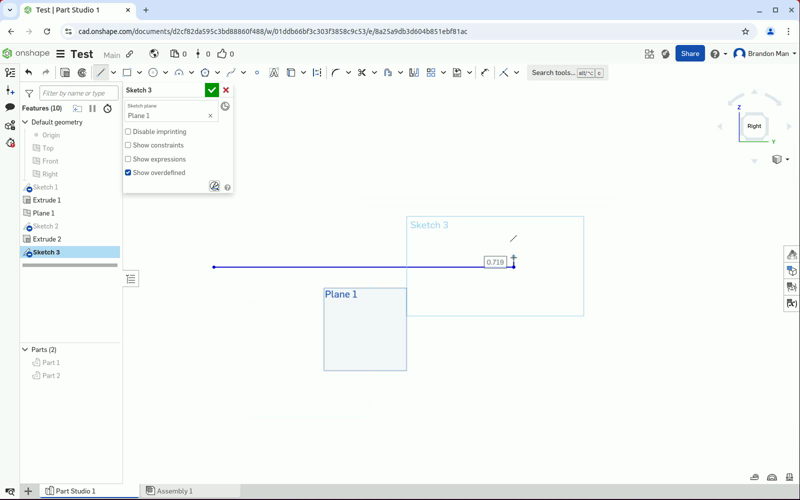
scroll(-6)
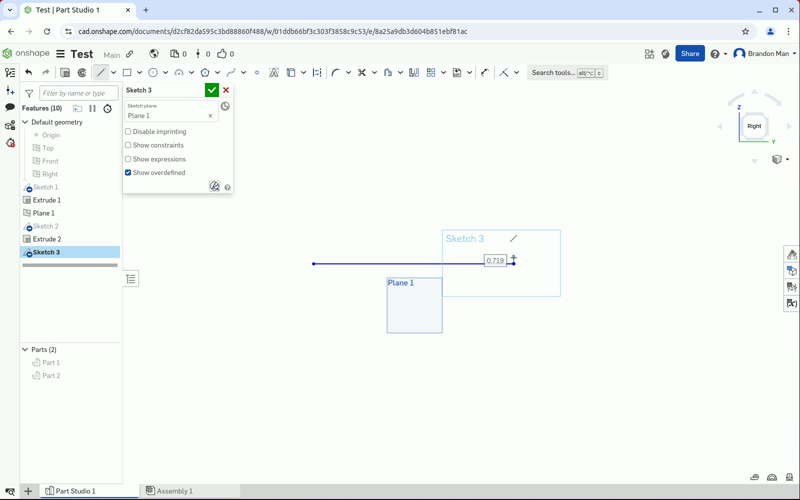
scroll(-6)
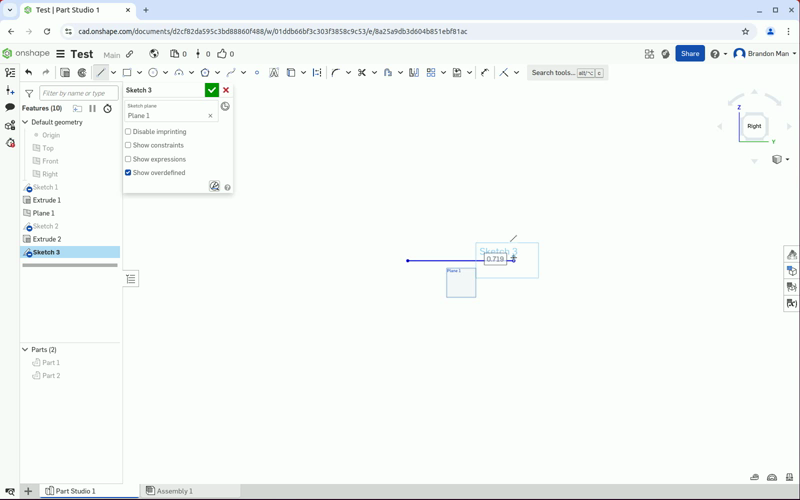
key_up(shift)
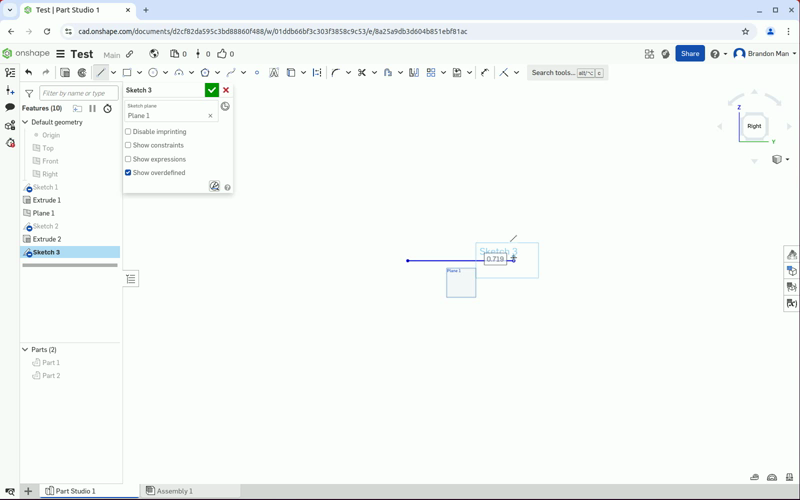
key_down(shift)
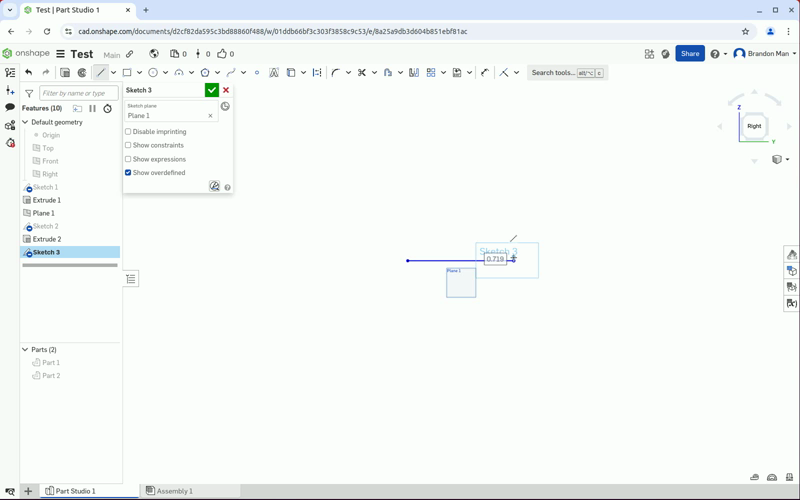
mouse_move(407, 257)
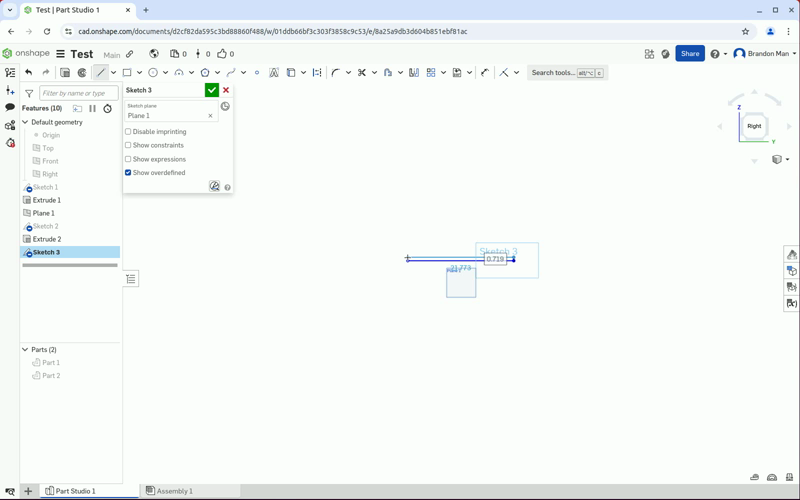
scroll(6)
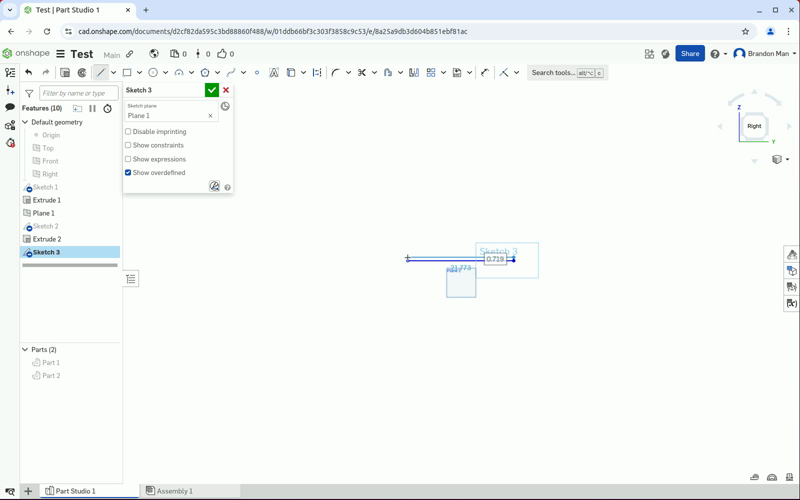
scroll(6)
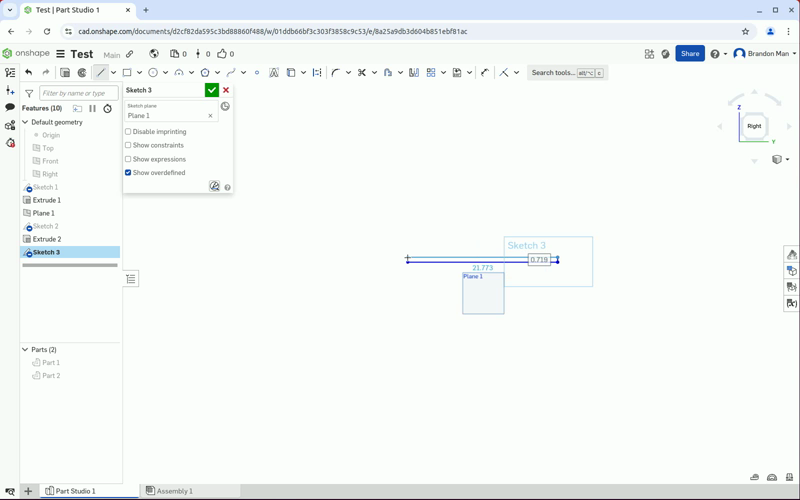
scroll(6)
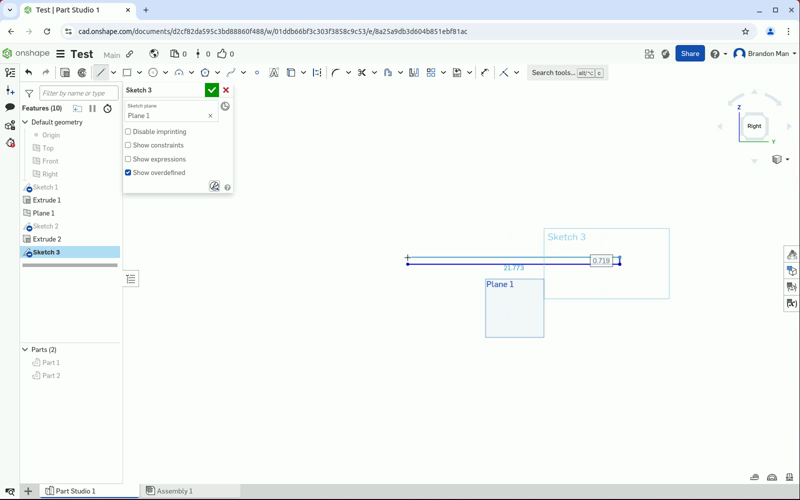
scroll(6)
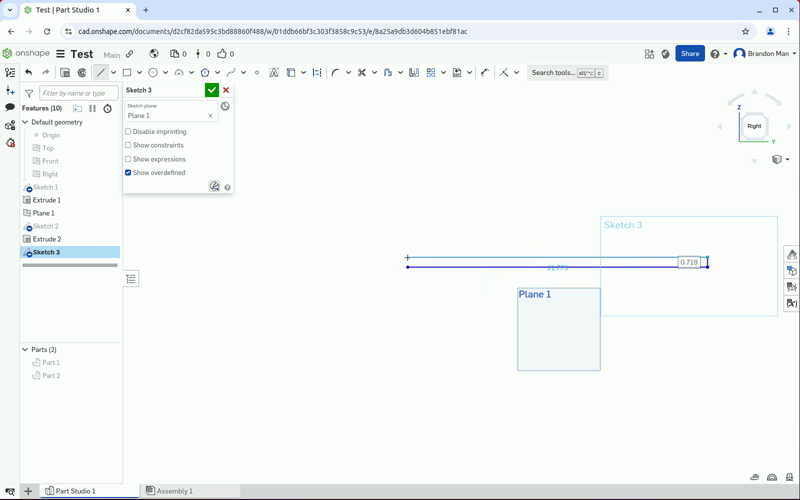
scroll(6)
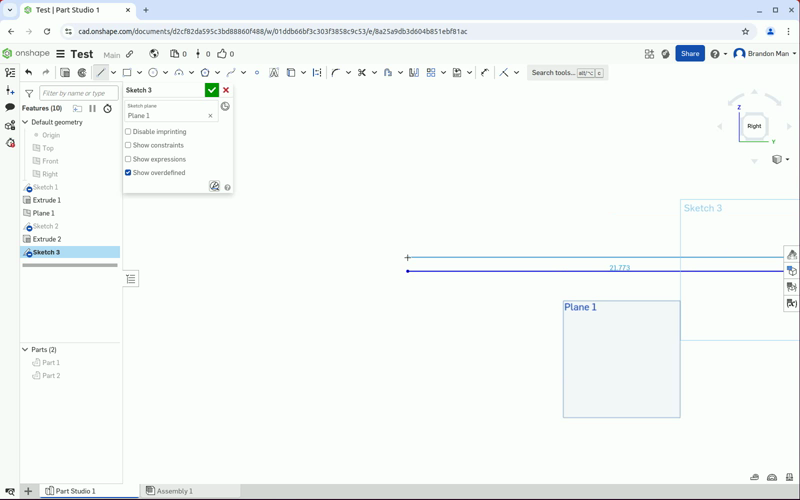
scroll(6)
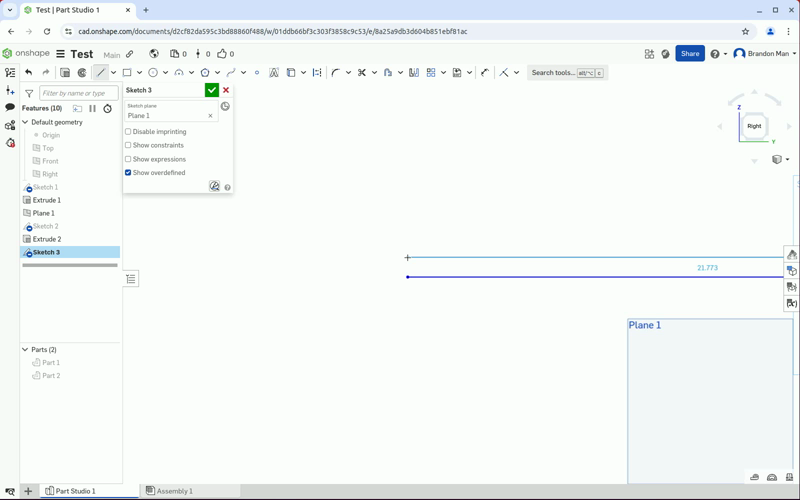
scroll(6)
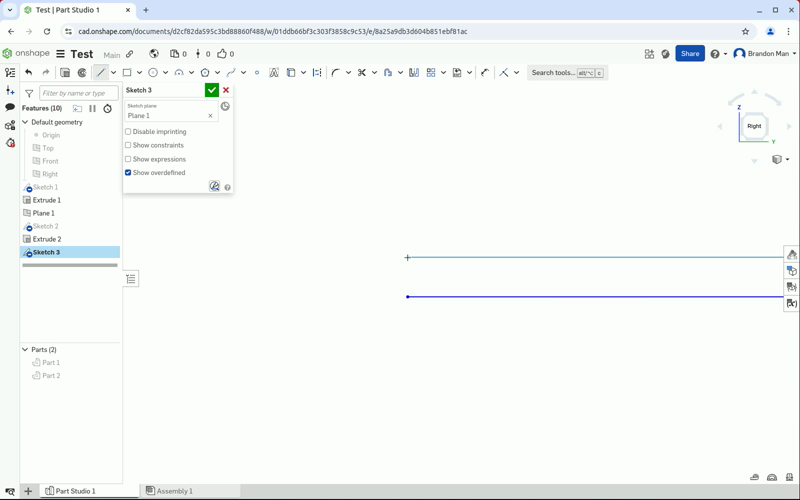
click(407, 257)
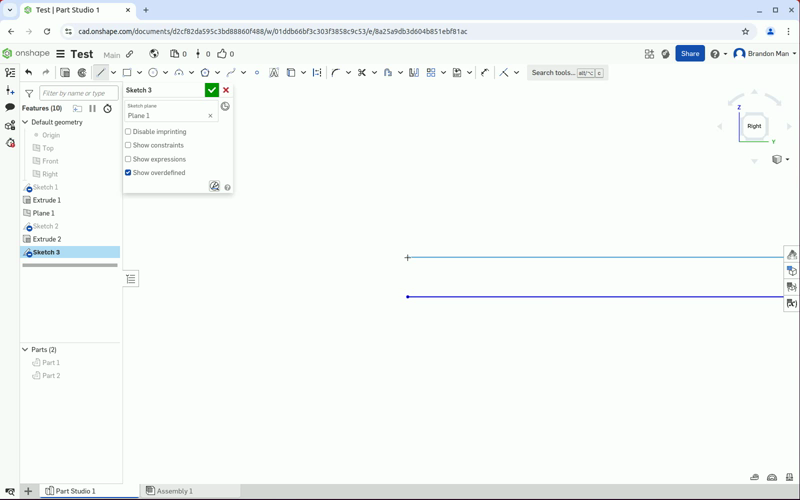
scroll(-6)
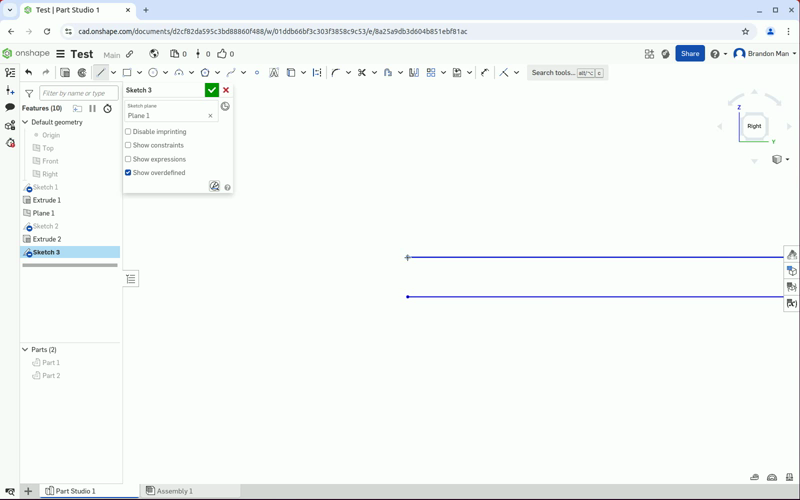
scroll(-6)
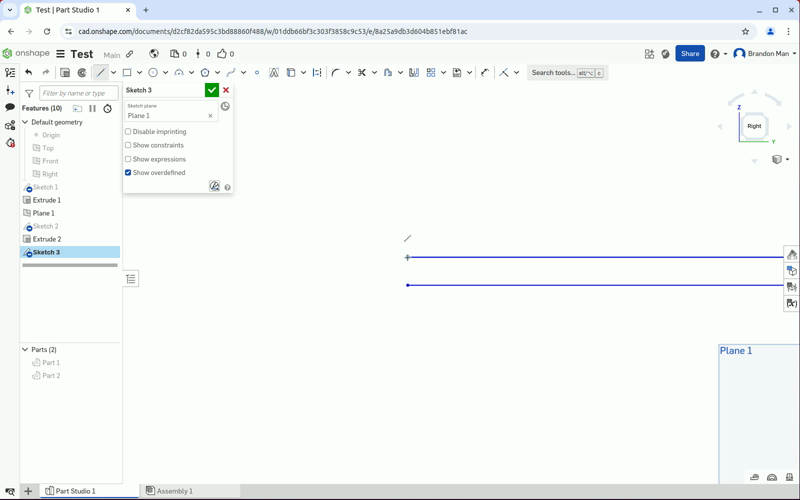
scroll(-6)
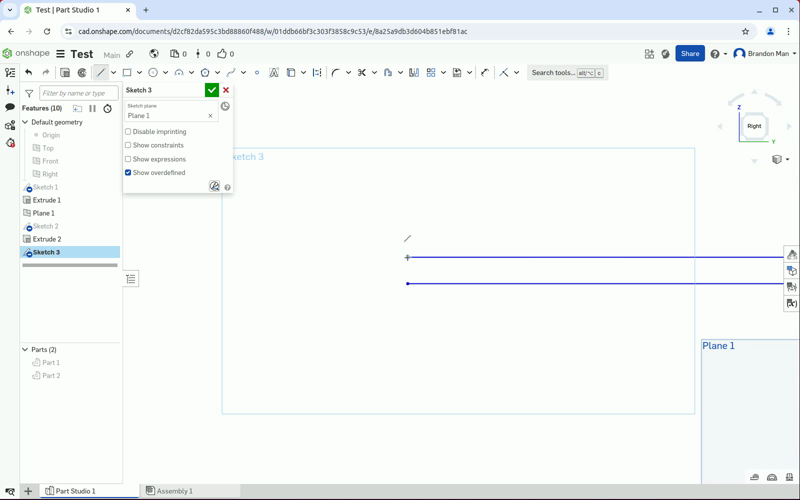
scroll(-6)
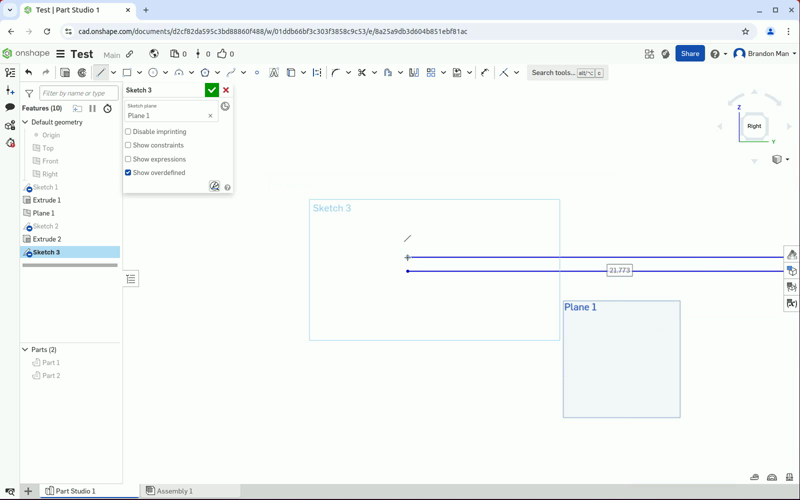
scroll(-6)
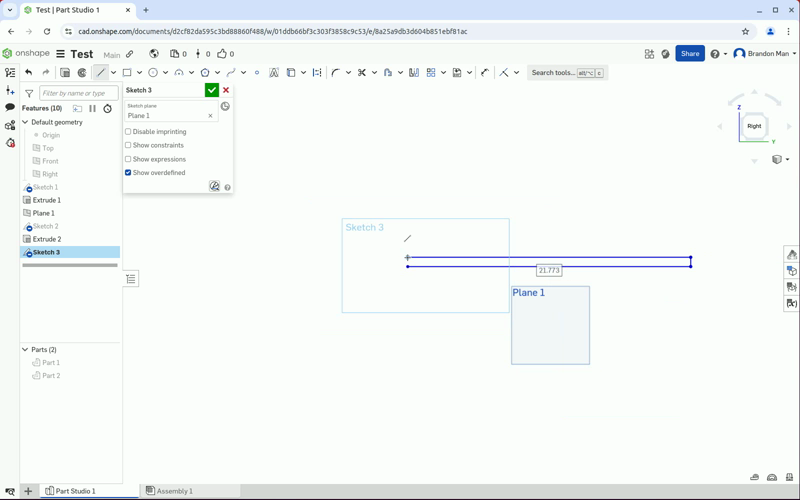
scroll(-6)
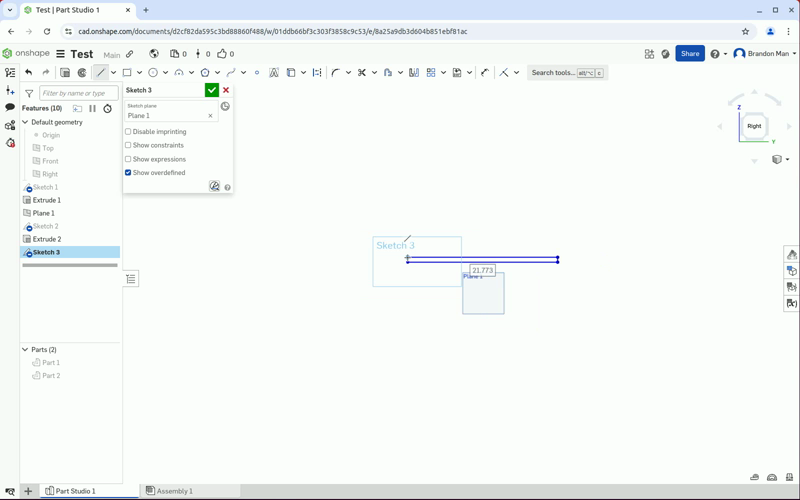
scroll(-6)
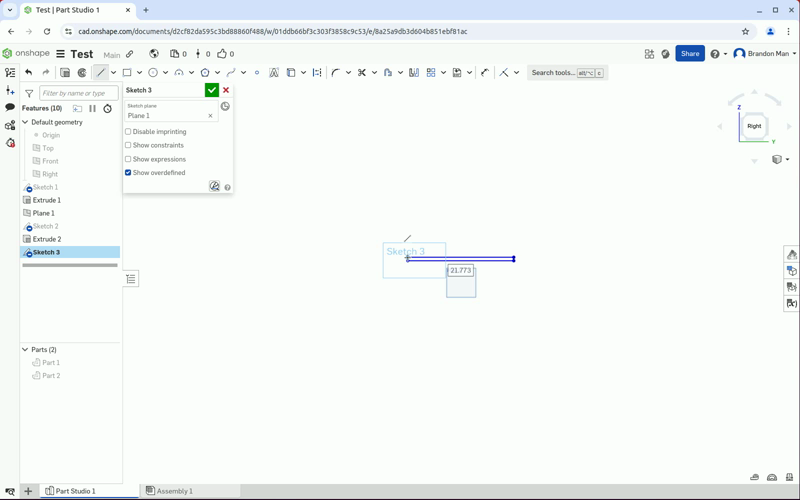
key_up(shift)
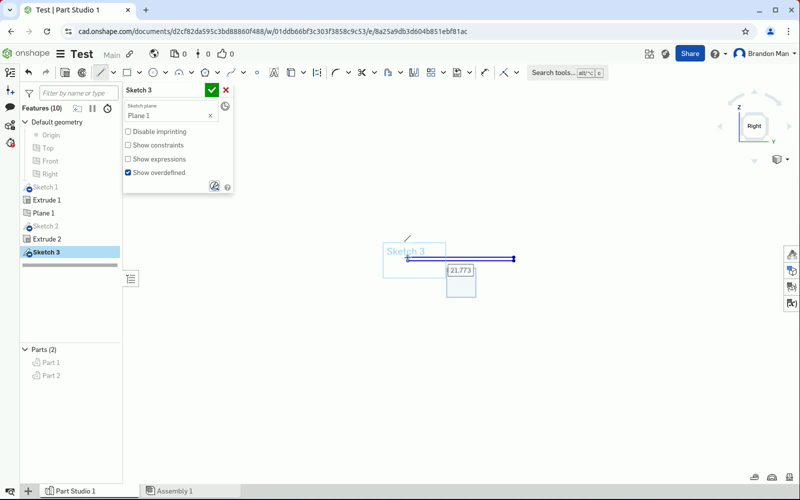
mouse_move(437, 257)
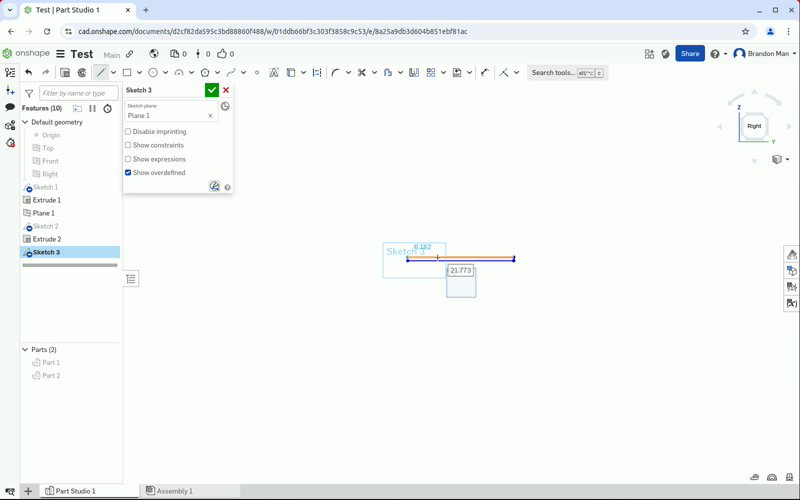
key_down(shift)
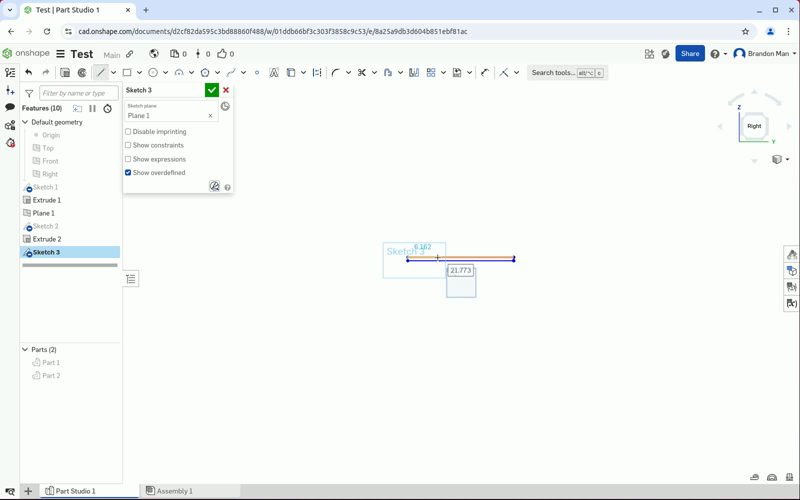
mouse_move(407, 260)
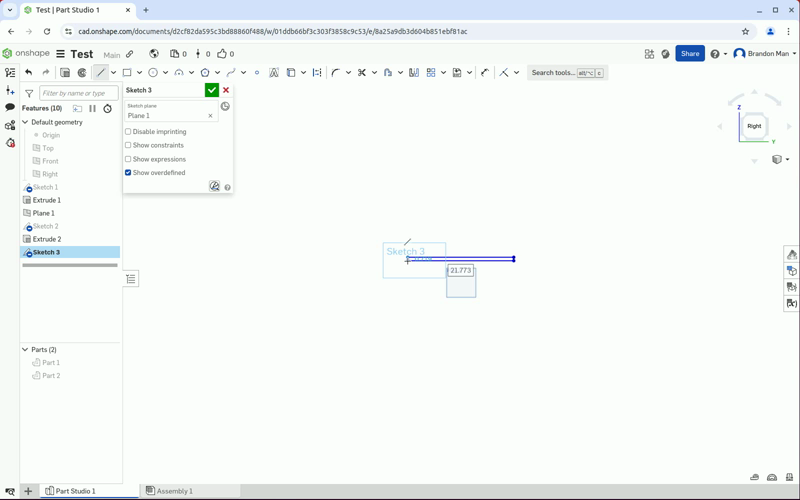
scroll(6)
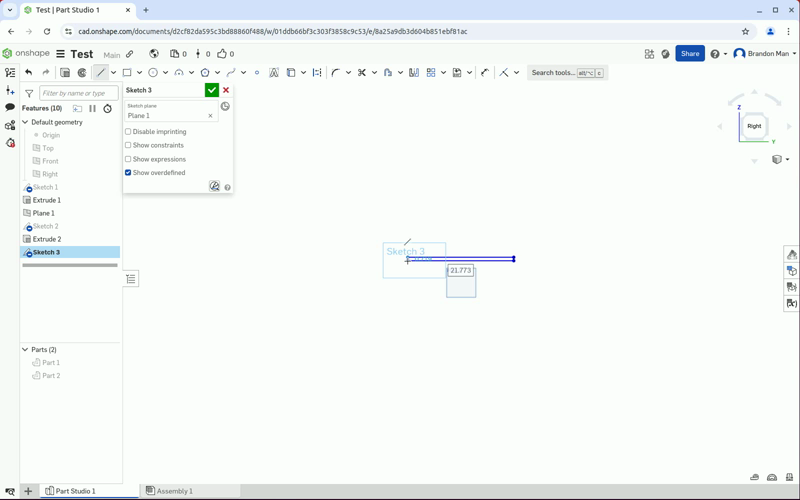
scroll(6)
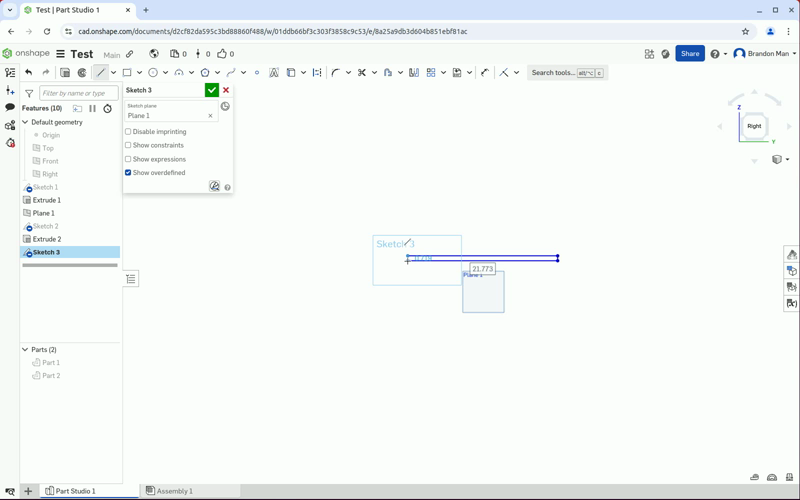
scroll(6)
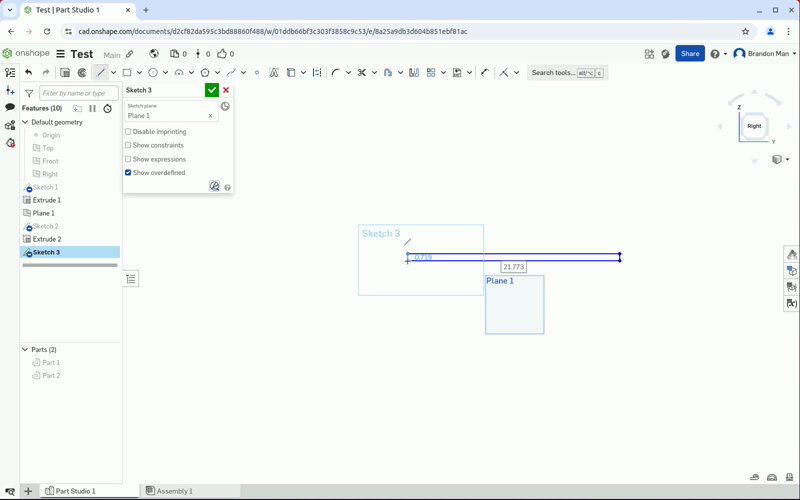
scroll(6)
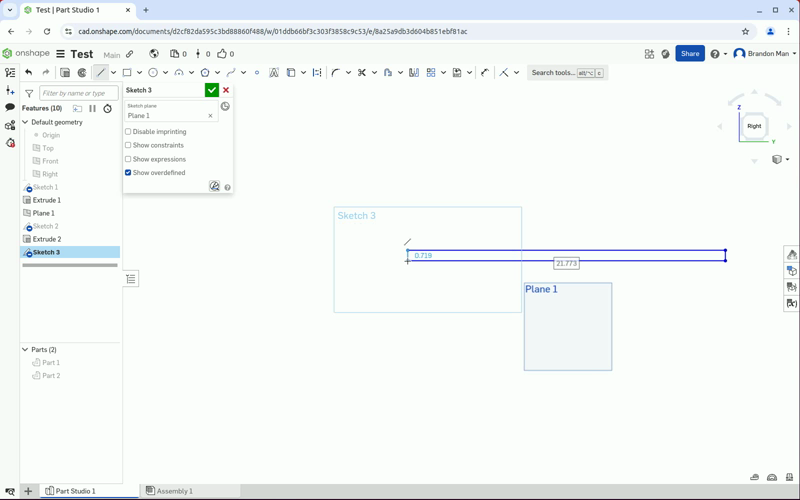
scroll(6)
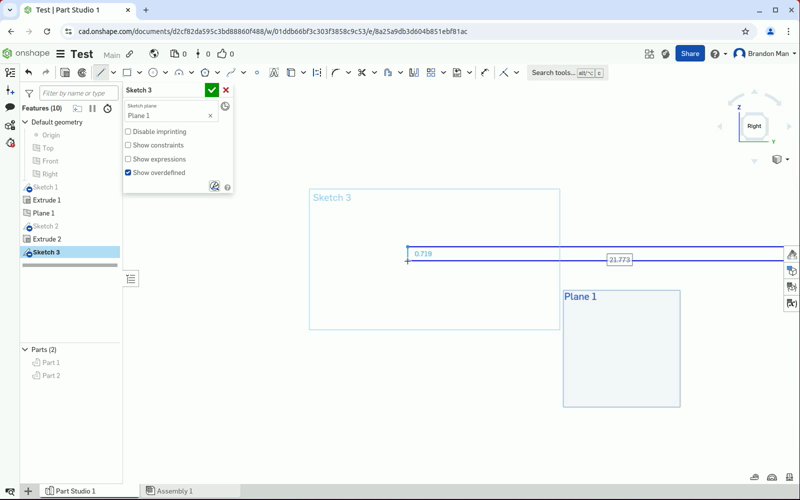
scroll(6)
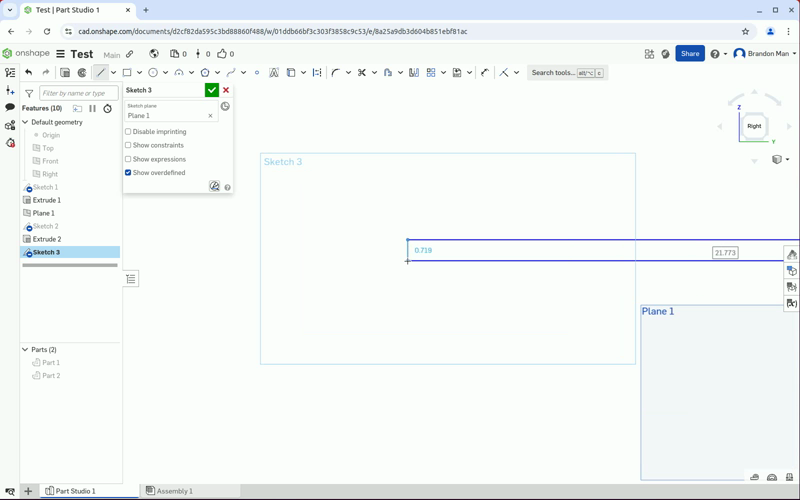
scroll(6)
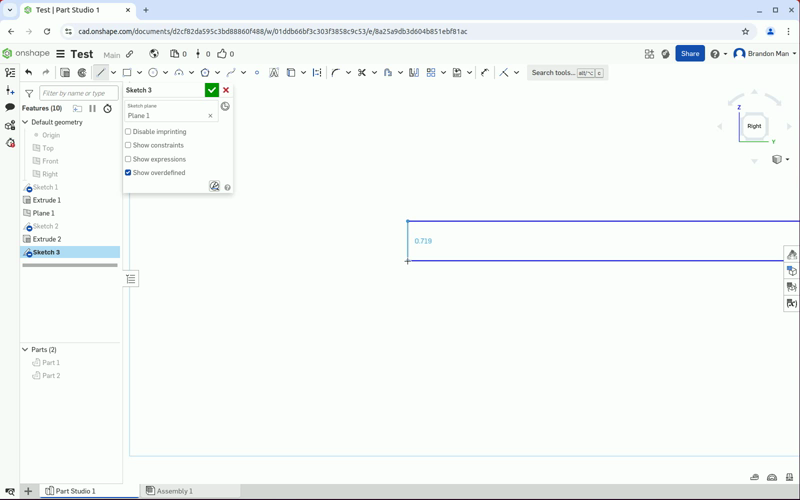
key_up(shift)
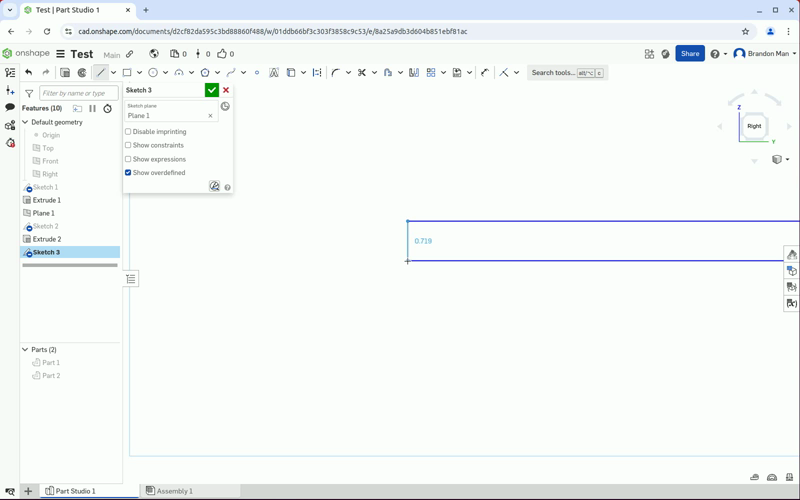
click(407, 260)
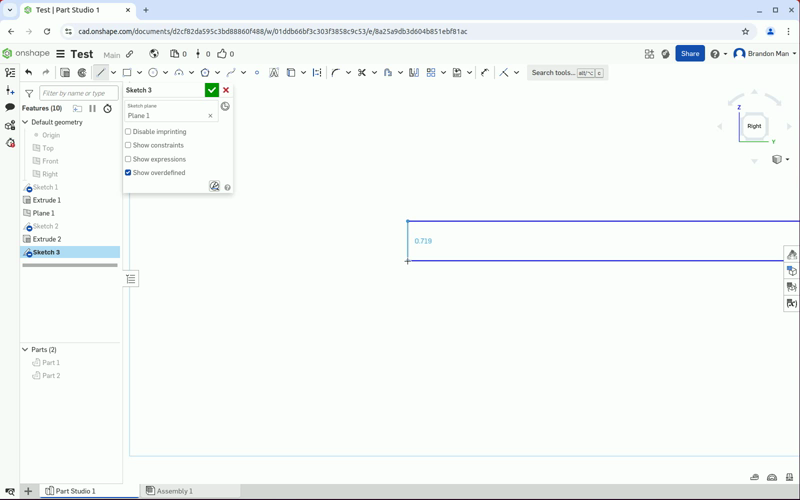
scroll(-6)
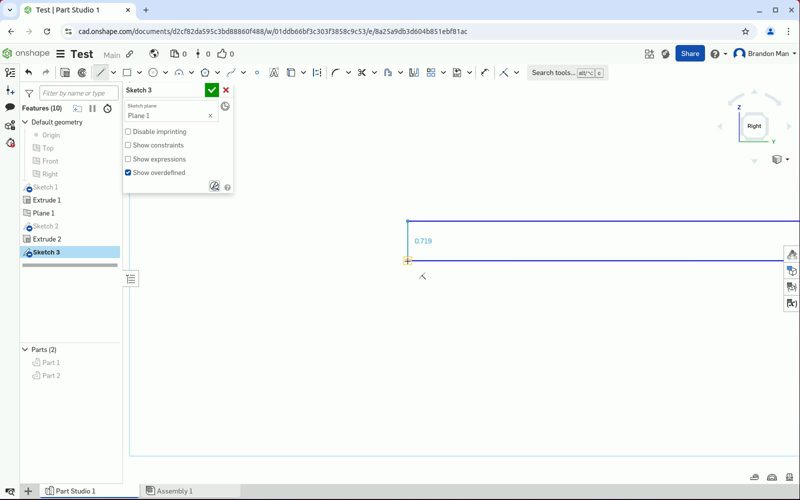
scroll(-6)
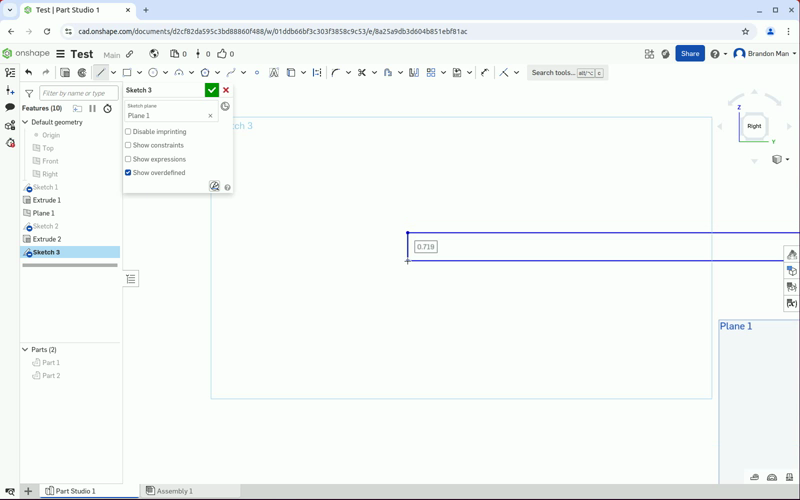
scroll(-6)
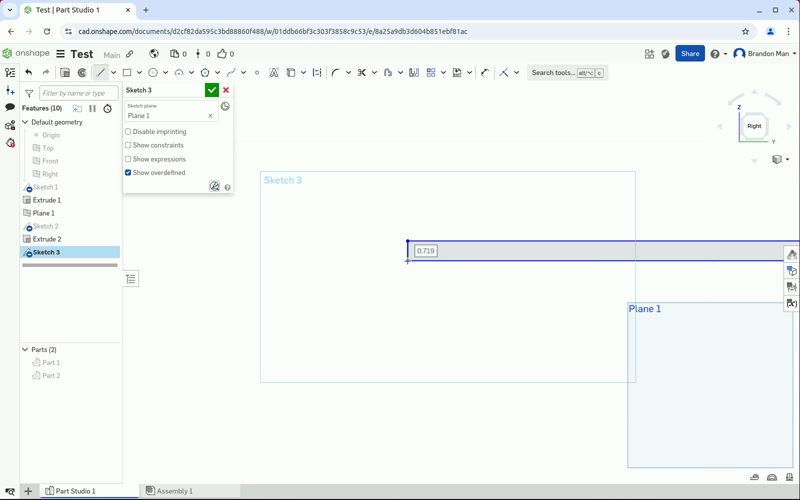
scroll(-6)
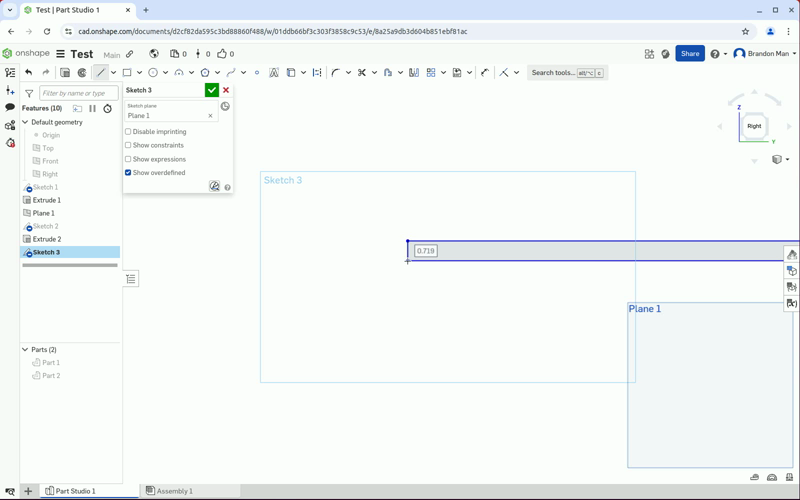
scroll(-6)
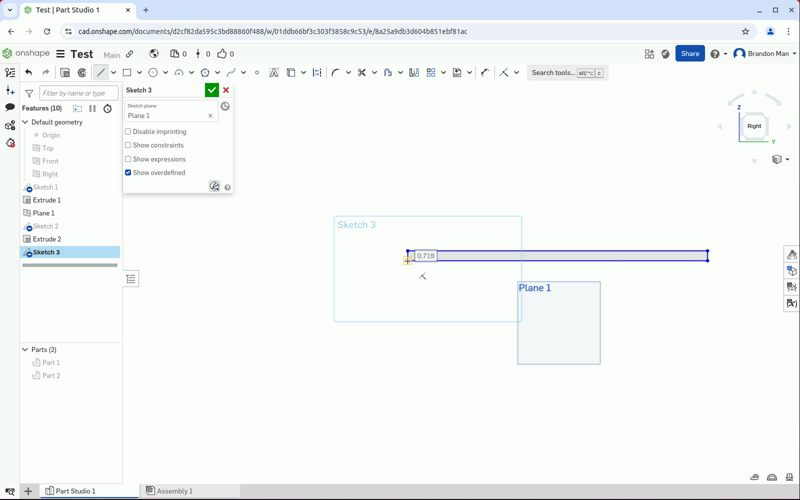
scroll(-6)
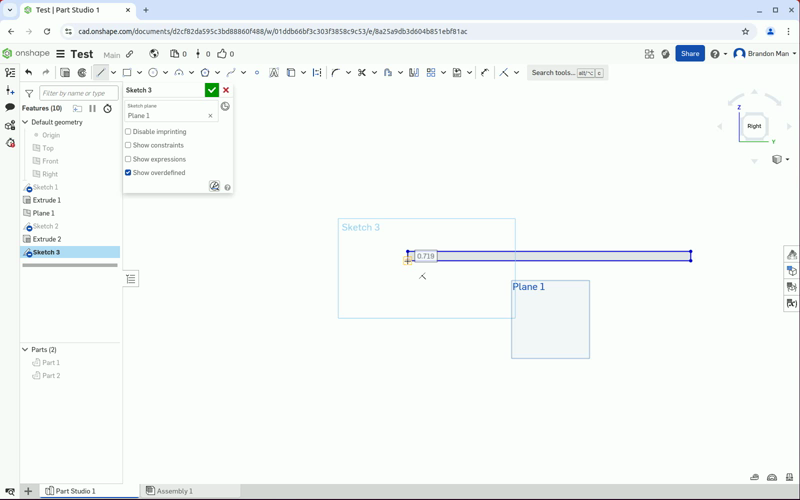
scroll(-6)
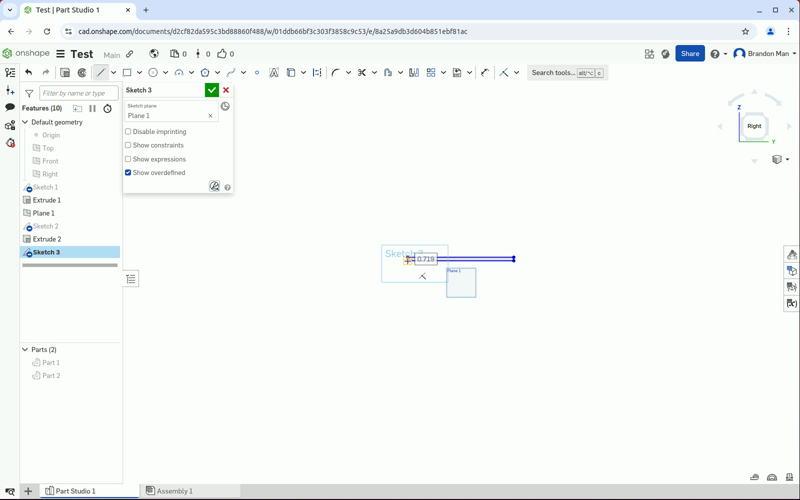
key(esc)
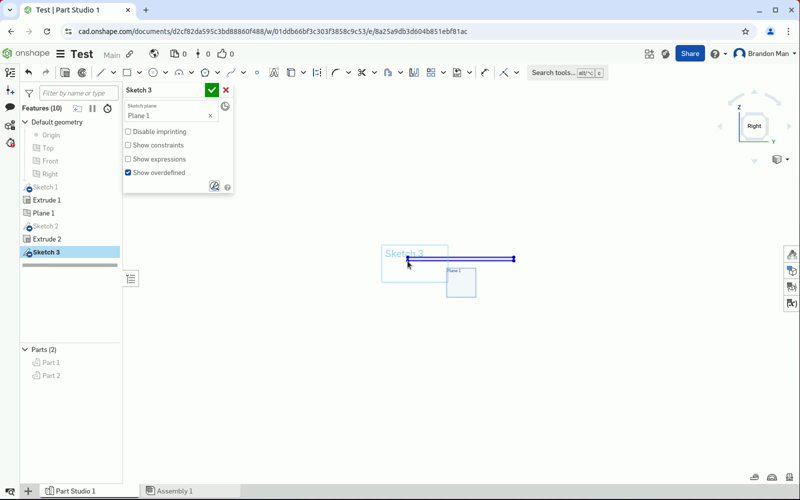
mouse_move(415, 259)
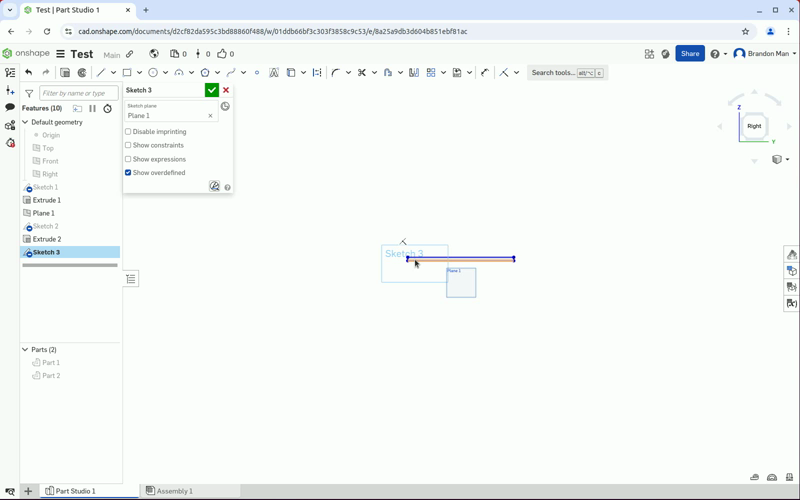
scroll(6)
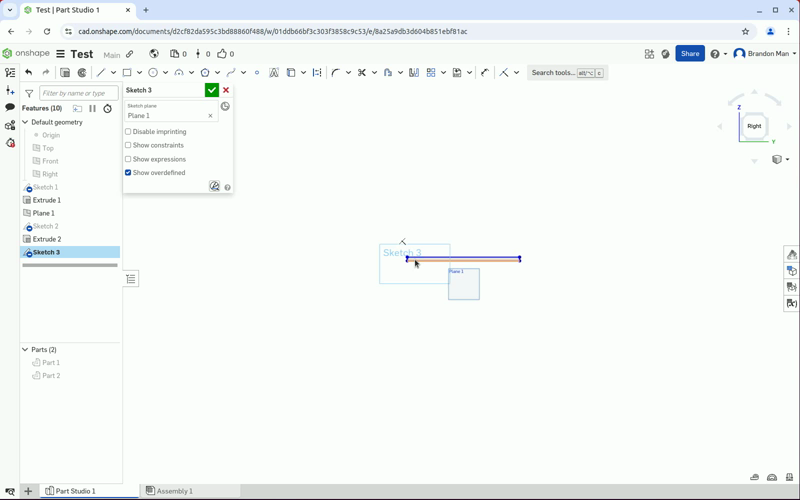
scroll(6)
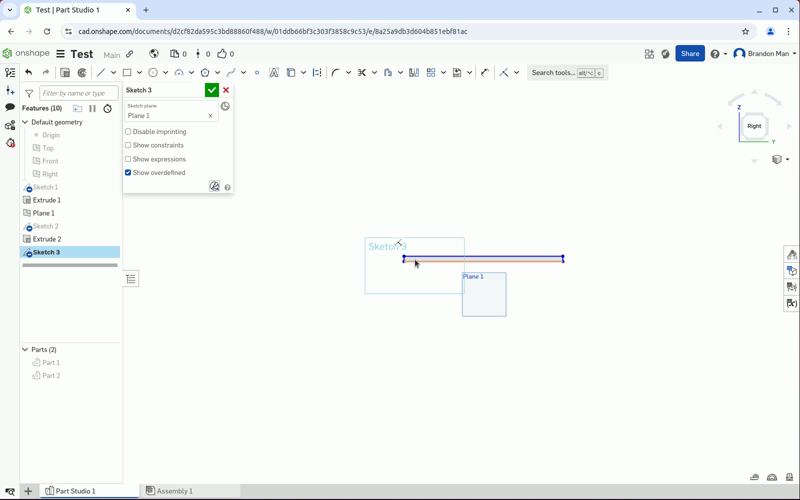
scroll(6)
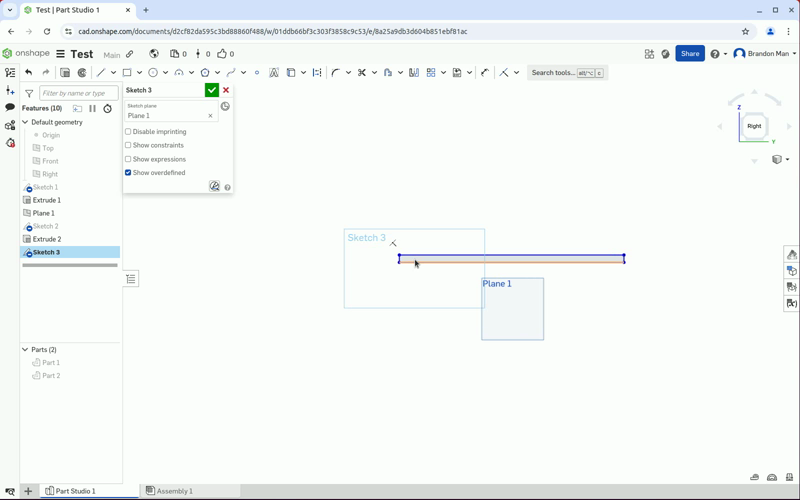
scroll(6)
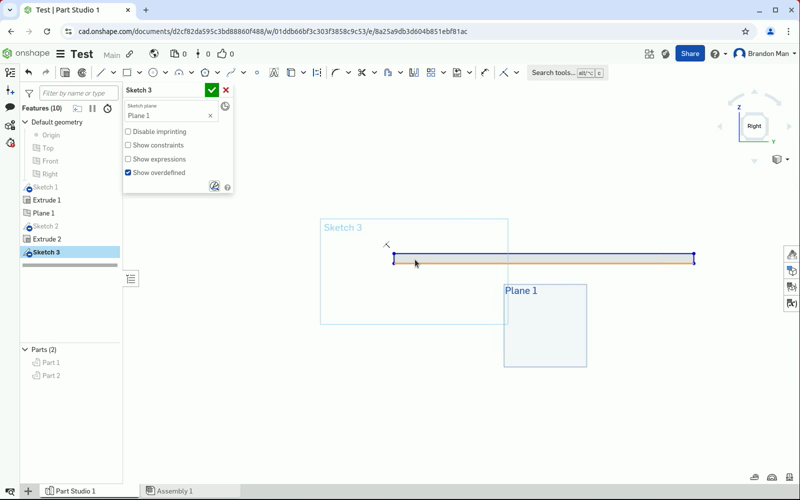
scroll(6)
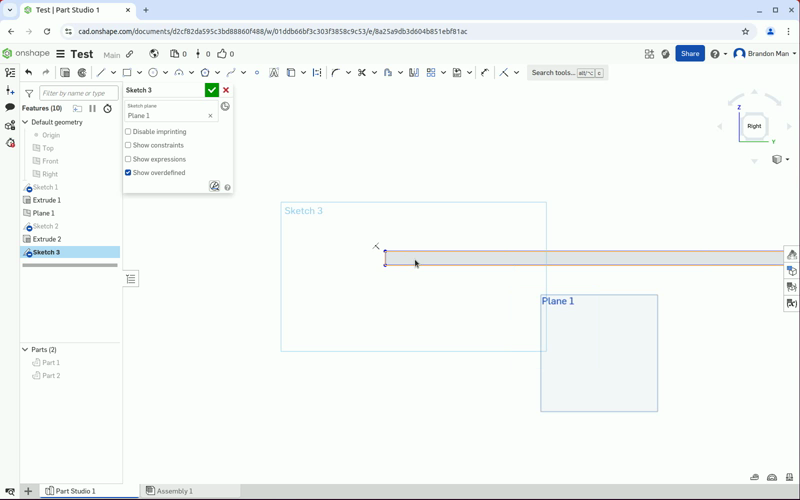
scroll(6)
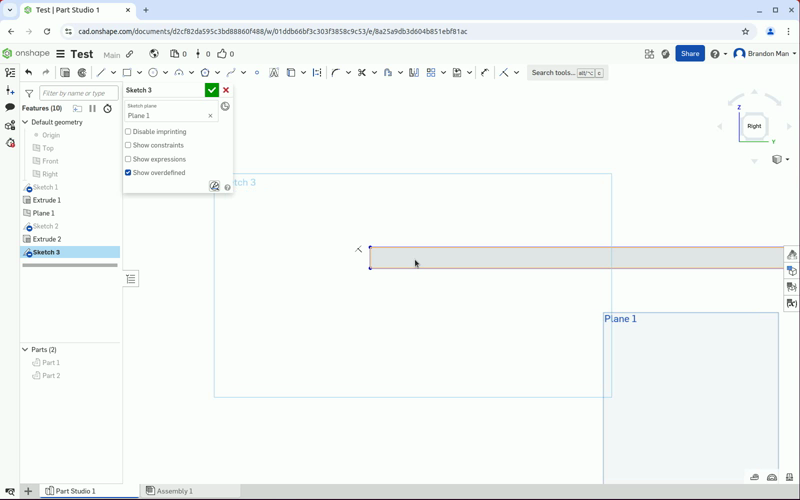
scroll(6)
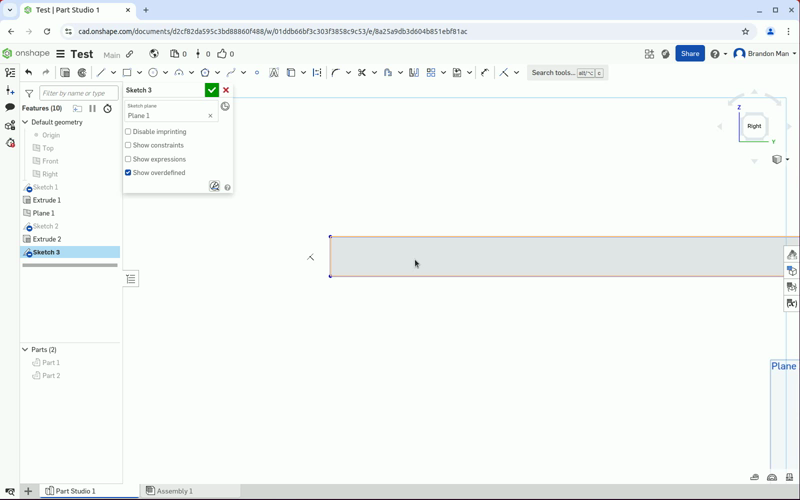
click(415, 259)
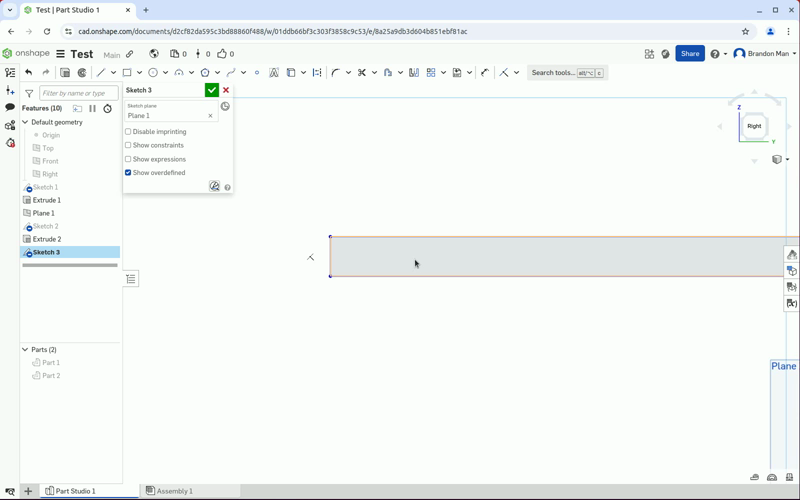
scroll(-6)
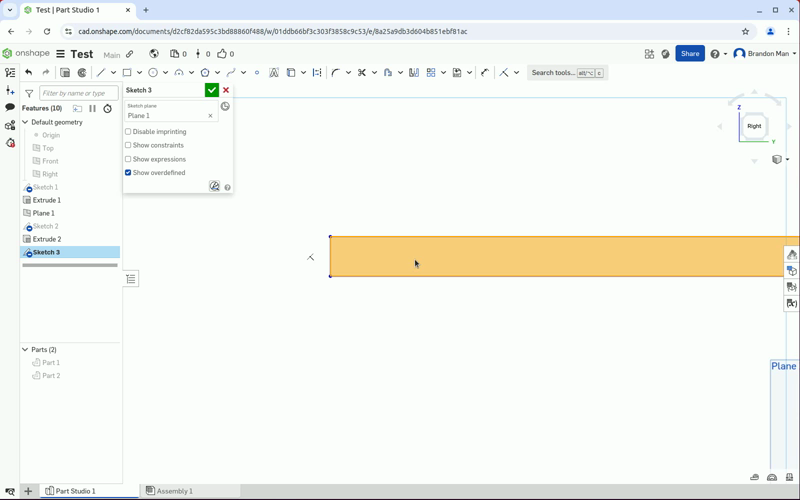
scroll(-6)
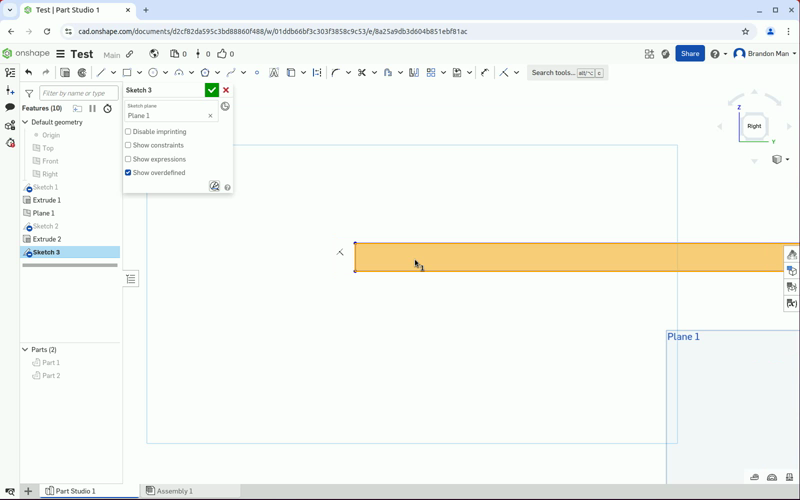
scroll(-6)
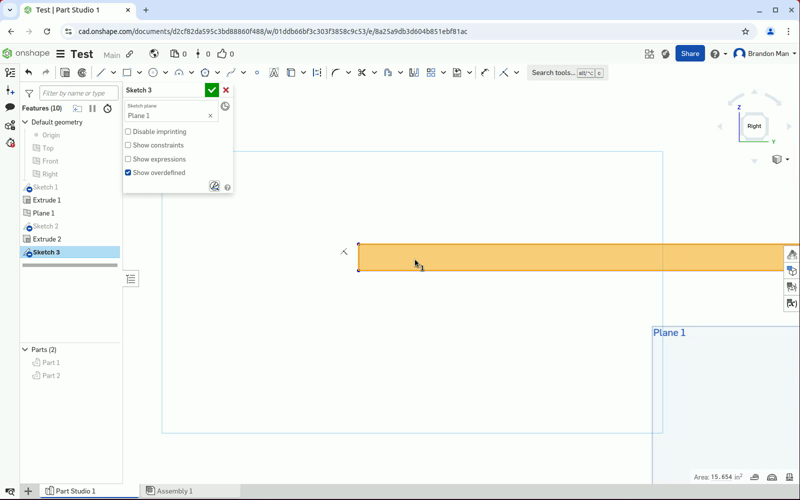
scroll(-6)
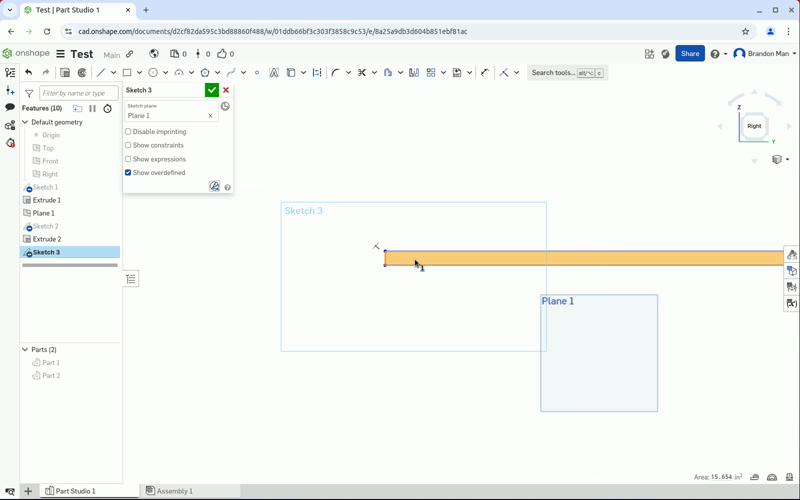
scroll(-6)
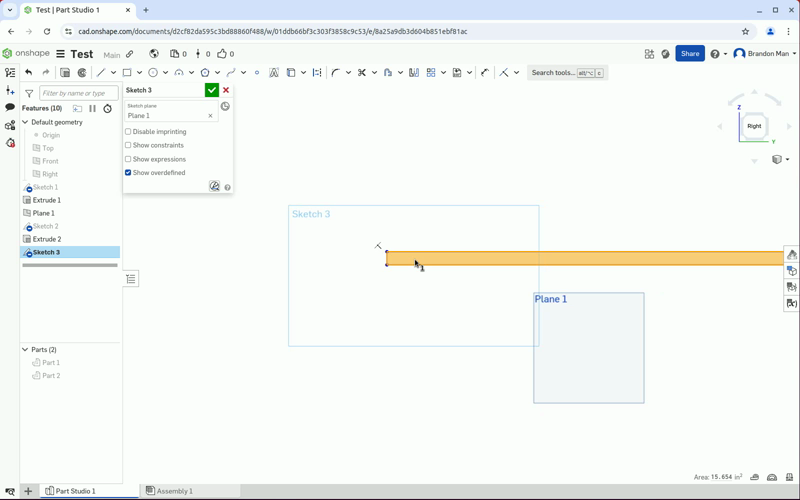
scroll(-6)
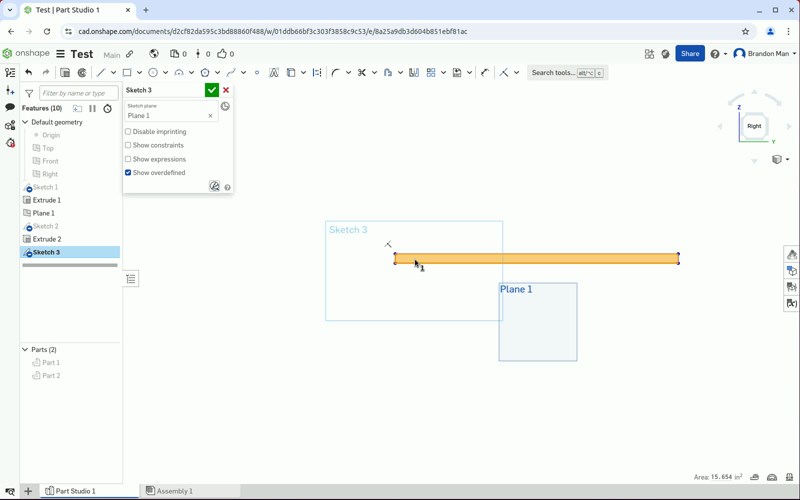
scroll(-6)
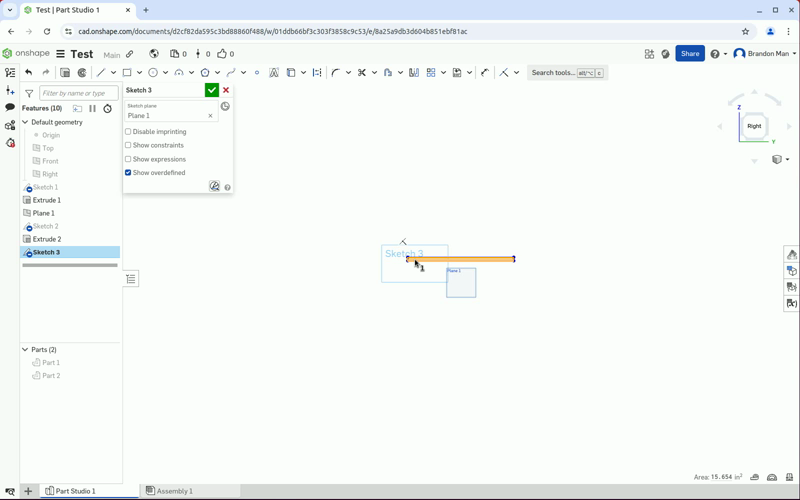
mouse_move(73, 352)
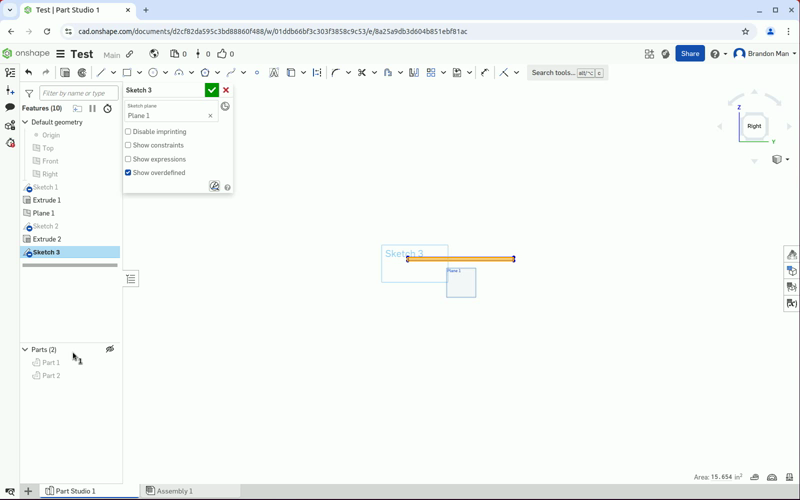
key(shift+y)
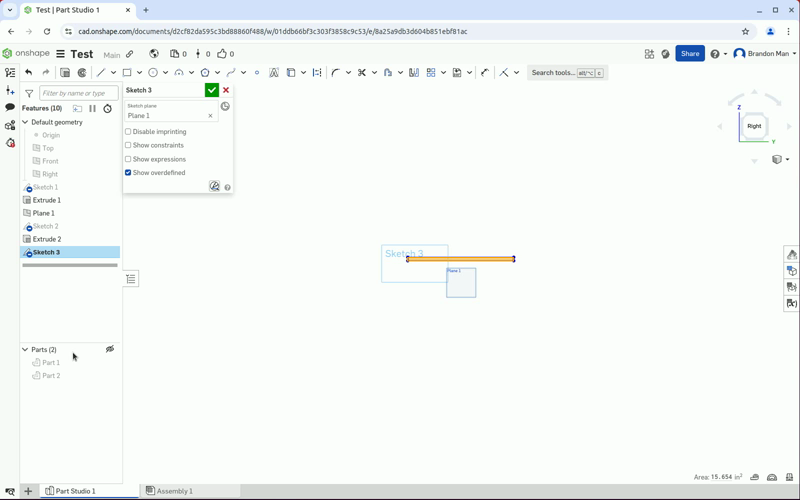
key(shift+e)
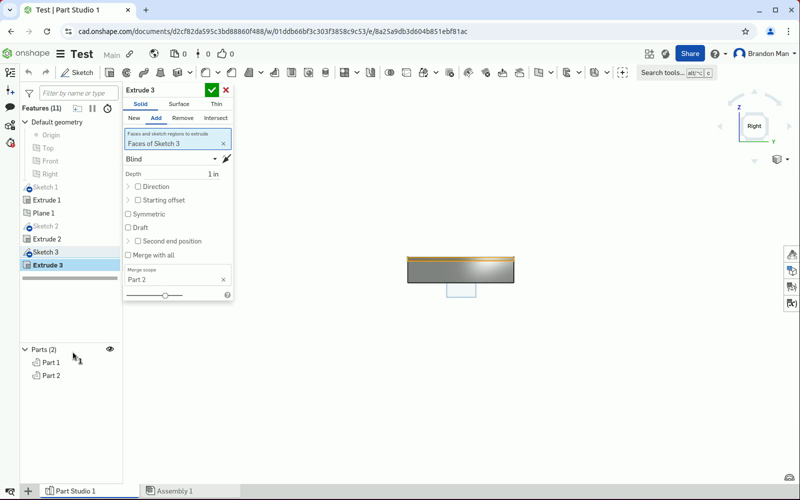
mouse_move(143, 106)
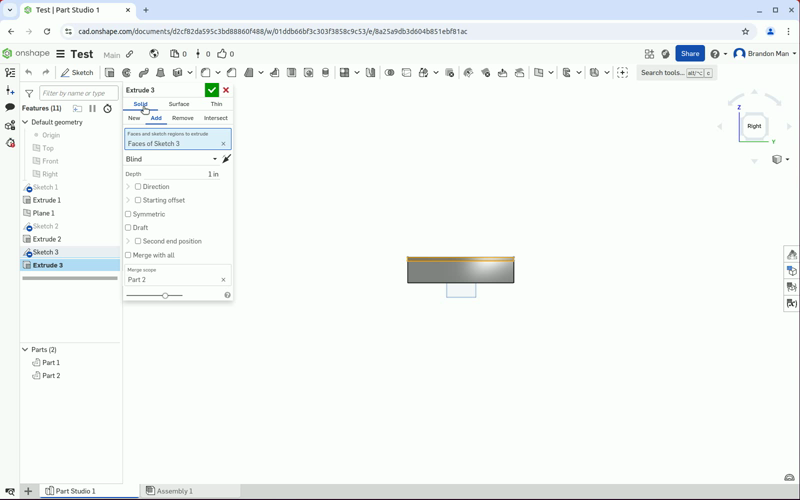
click(143, 106)
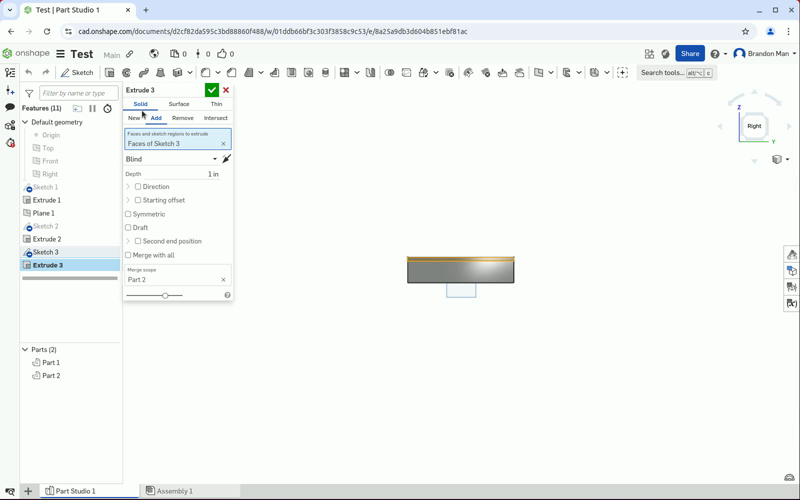
mouse_move(137, 120)
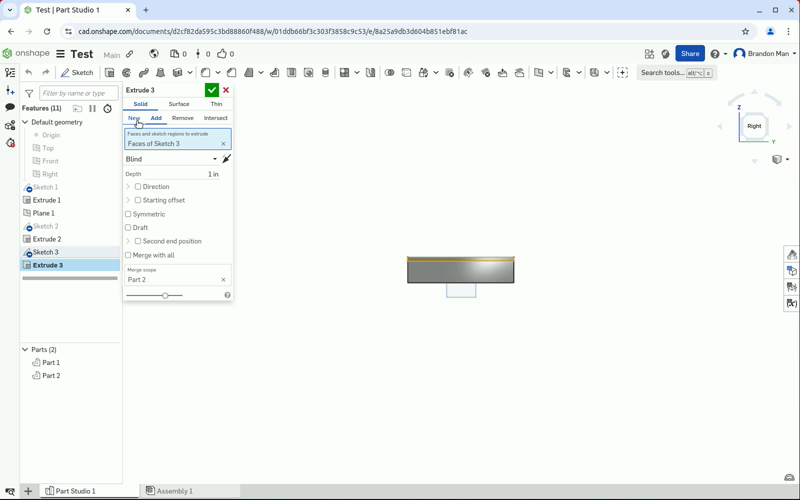
click(137, 120)
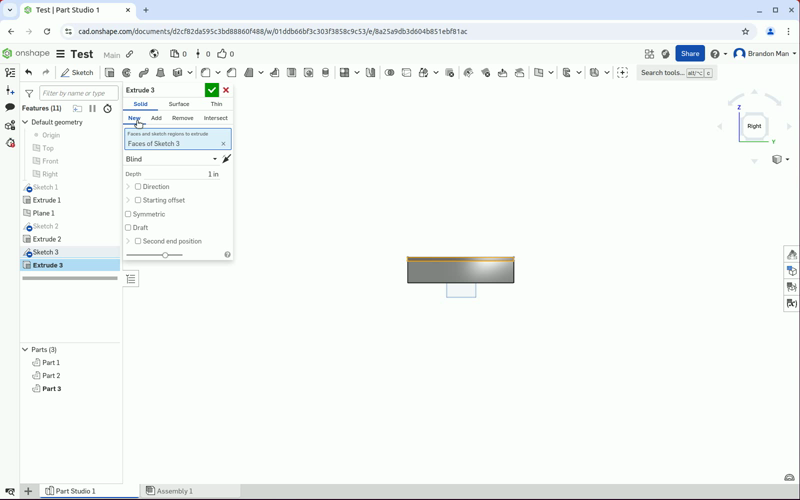
key(tab, 4)
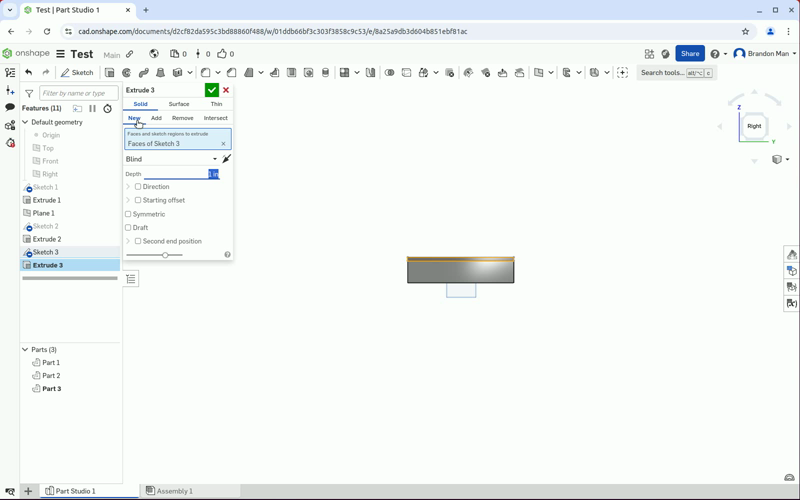
text(0.722)
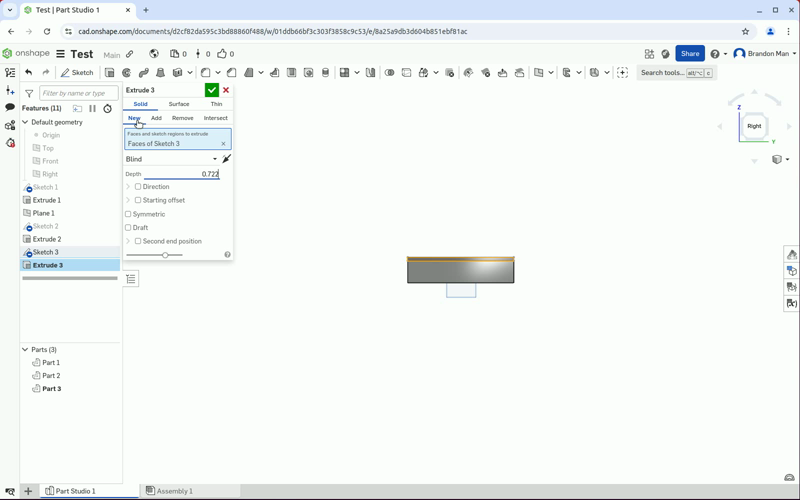
key(enter)
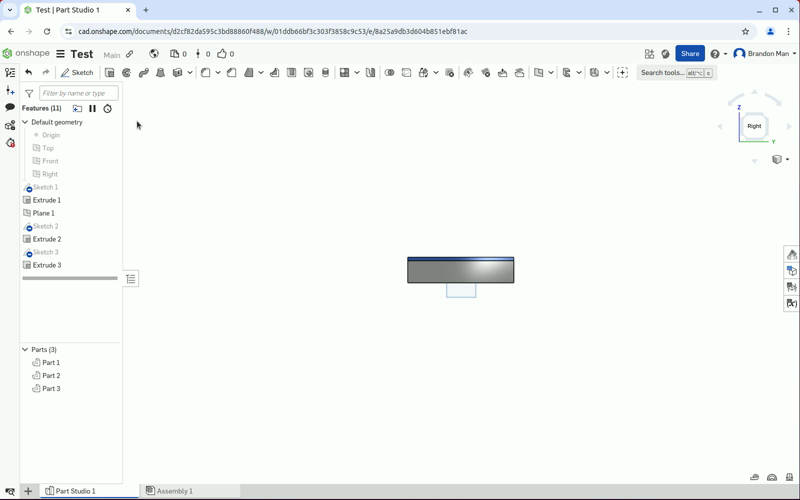
key(shift+h)
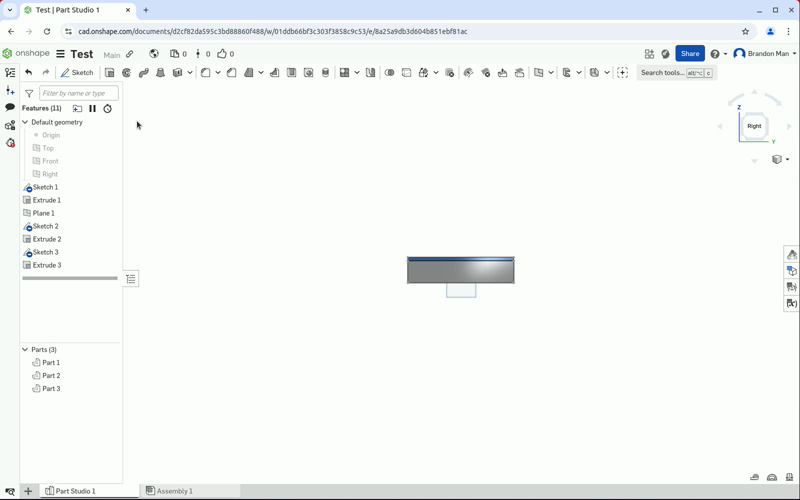
key(shift+h)
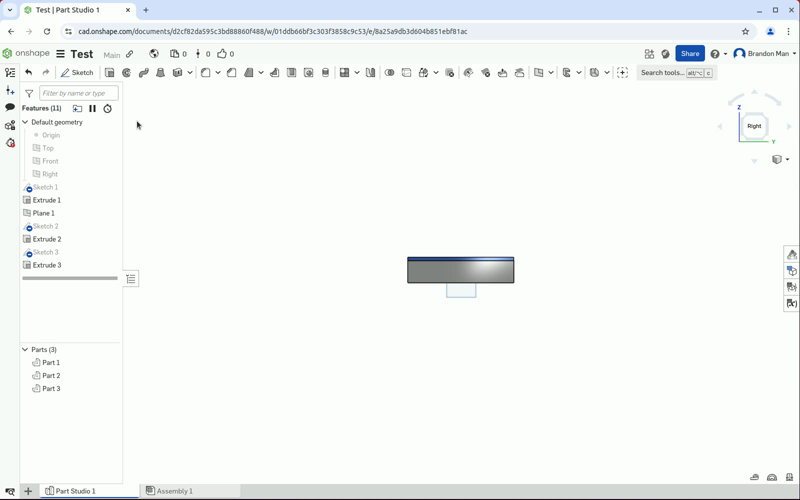
mouse_move(73, 189)
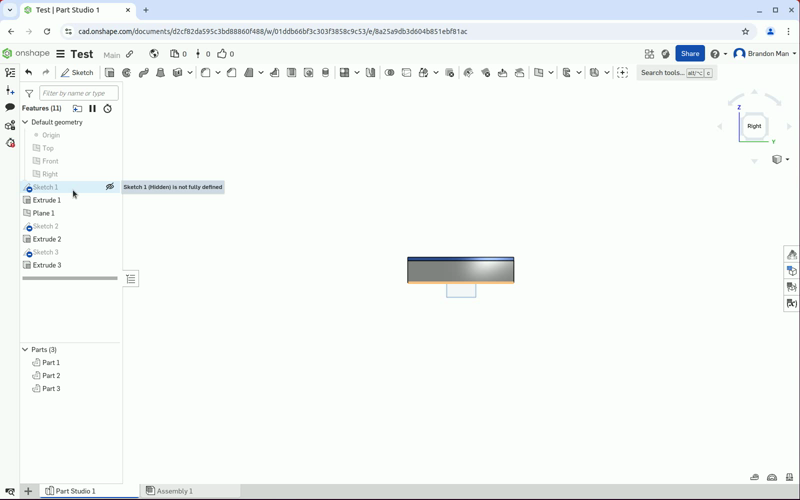
click(73, 189)
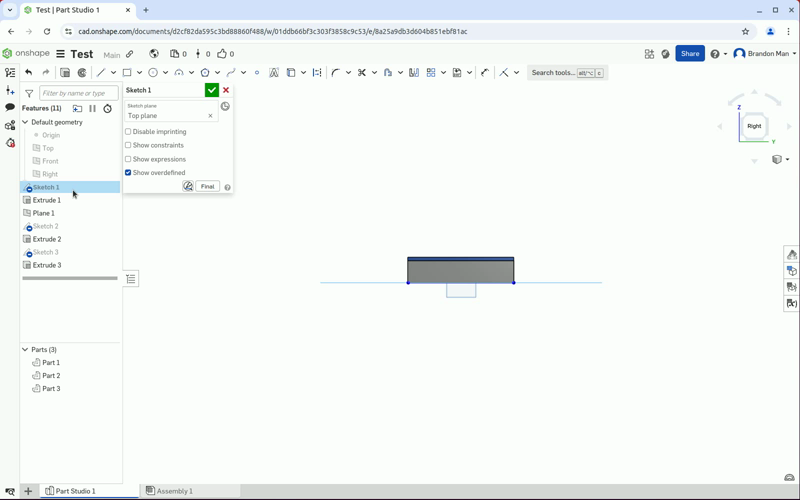
mouse_move(229, 92)
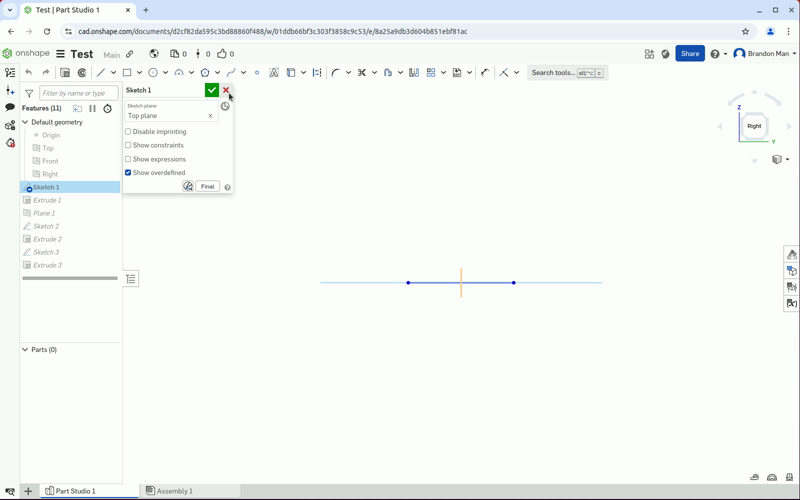
click(229, 92)
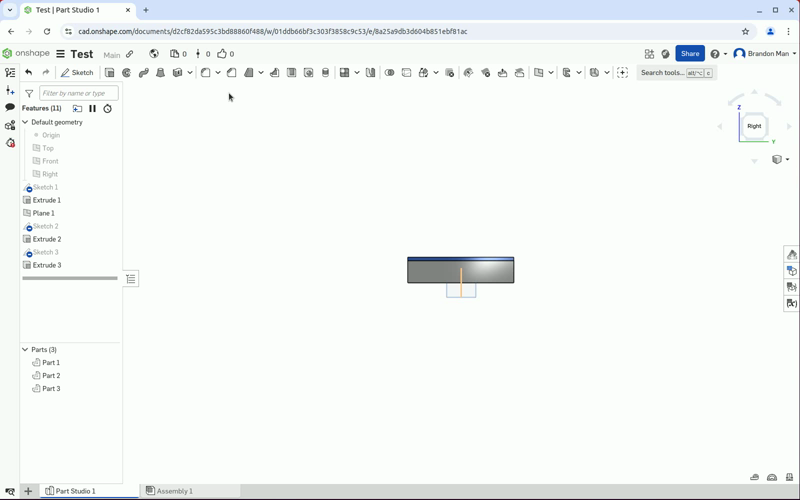
mouse_move(73, 352)
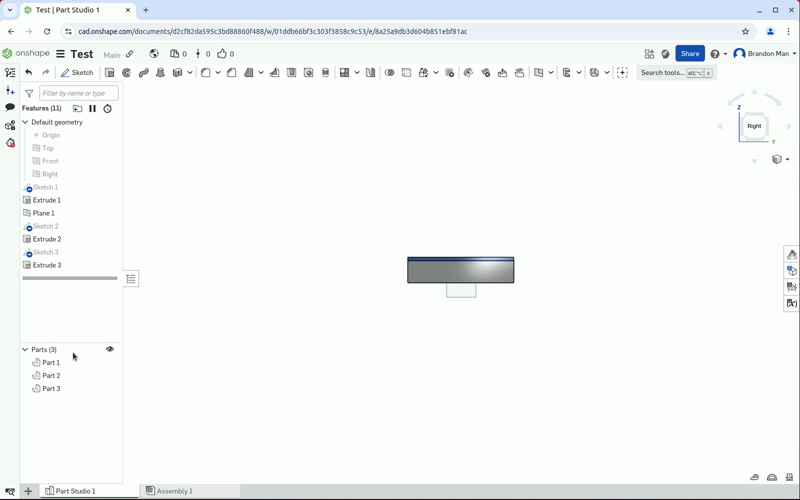
key(y)
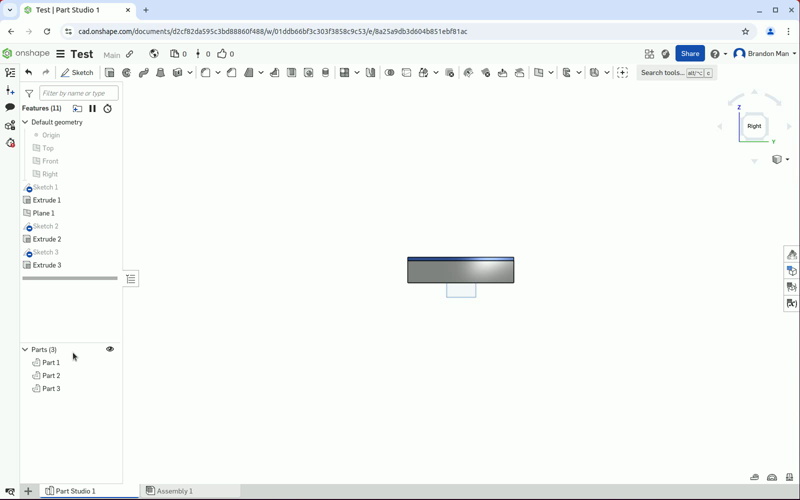
key(shift+p)
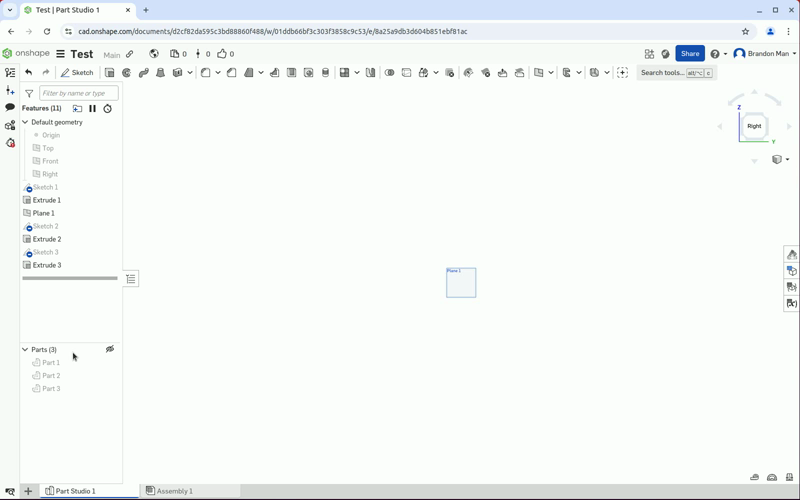
key(space)
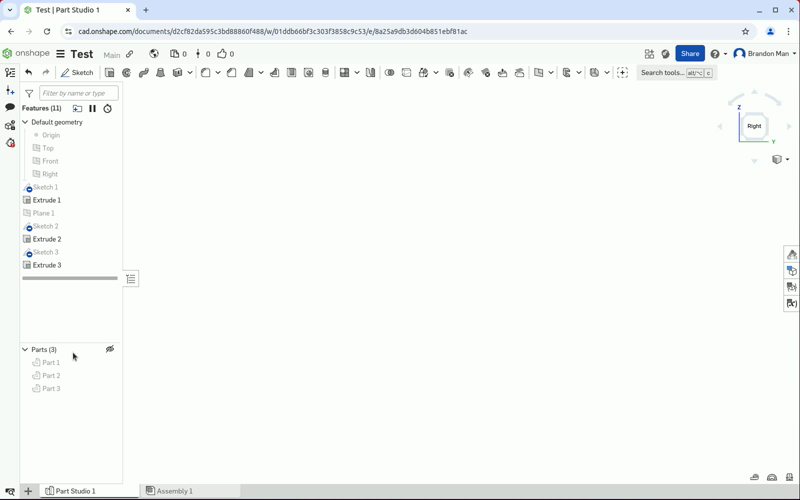
key_down(shift)
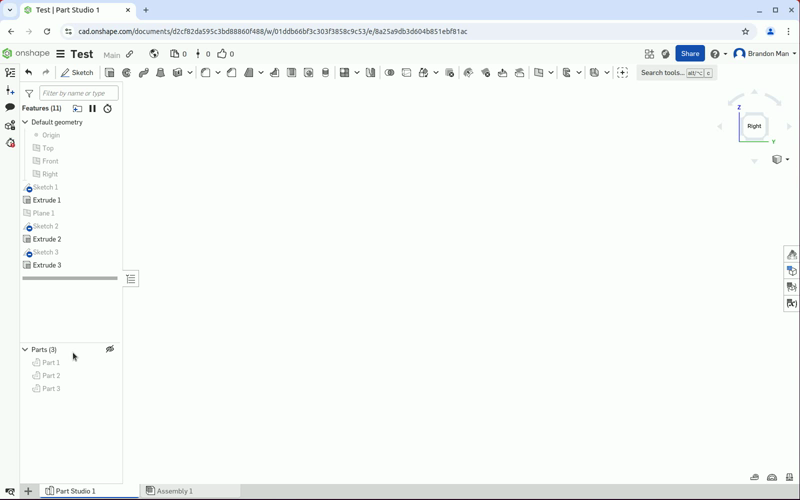
key(right)
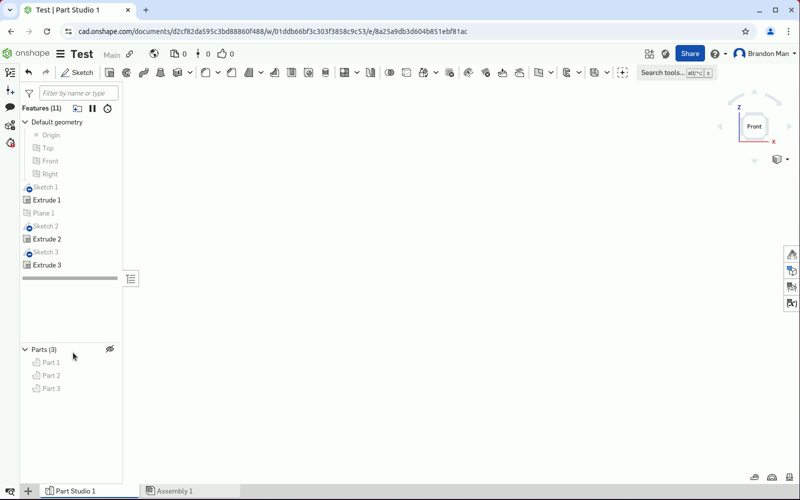
key_up(shift)
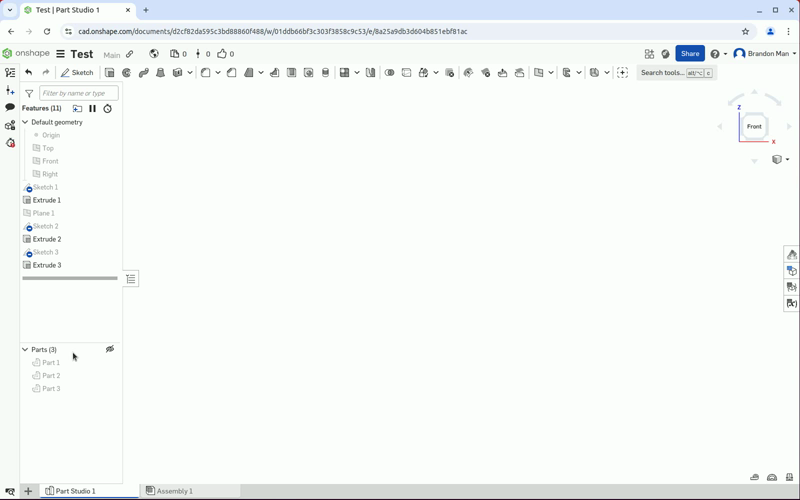
mouse_move(73, 352)
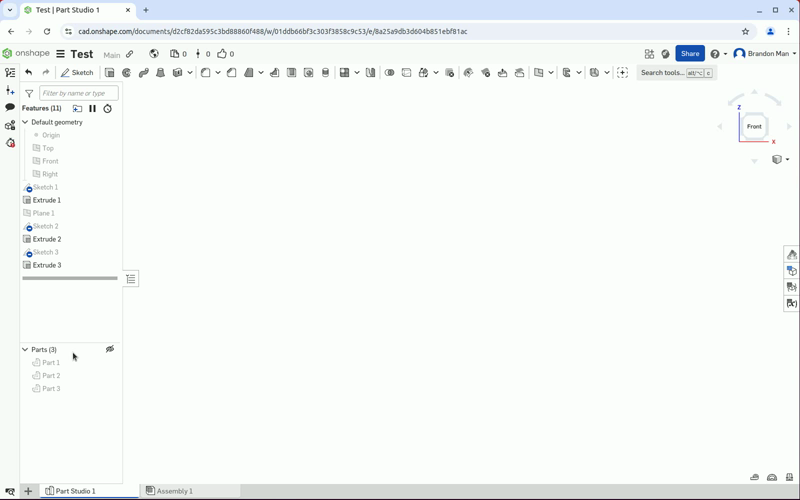
key(shift+y)
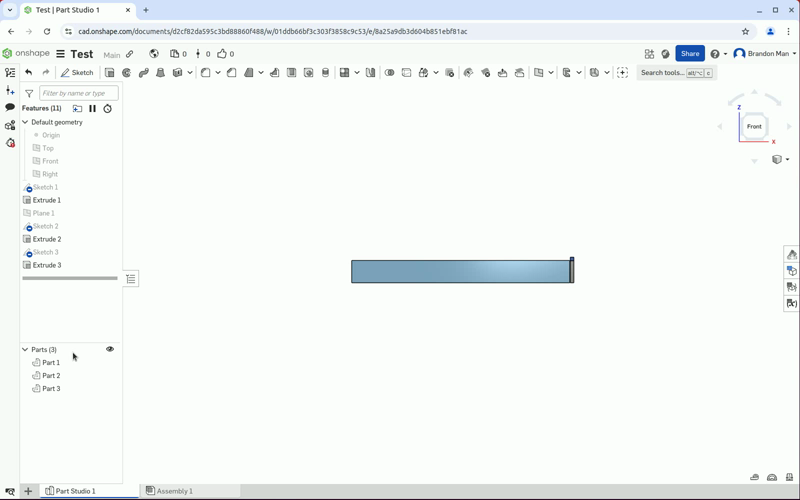
mouse_move(541, 75)
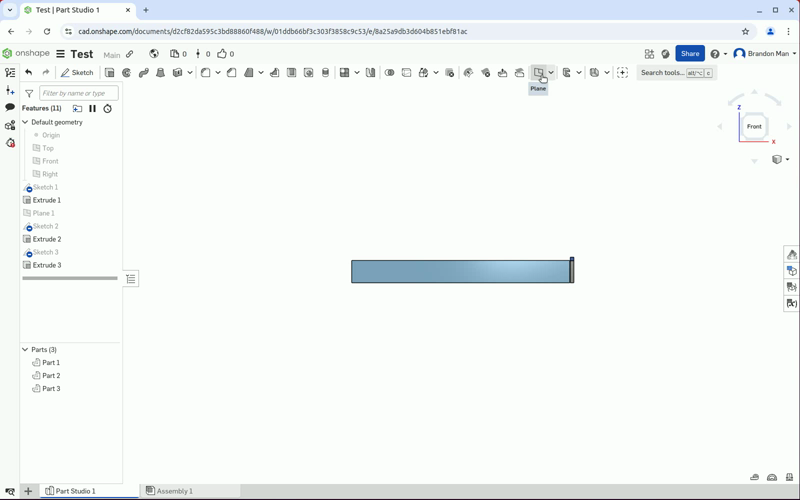
click(541, 75)
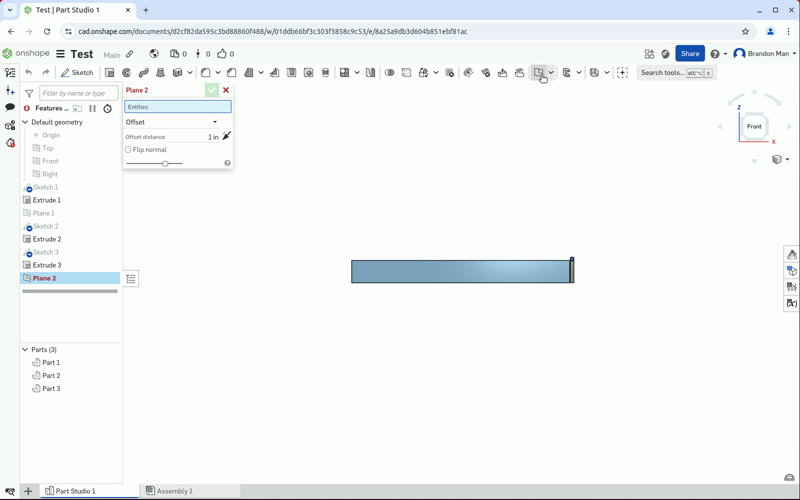
mouse_move(73, 163)
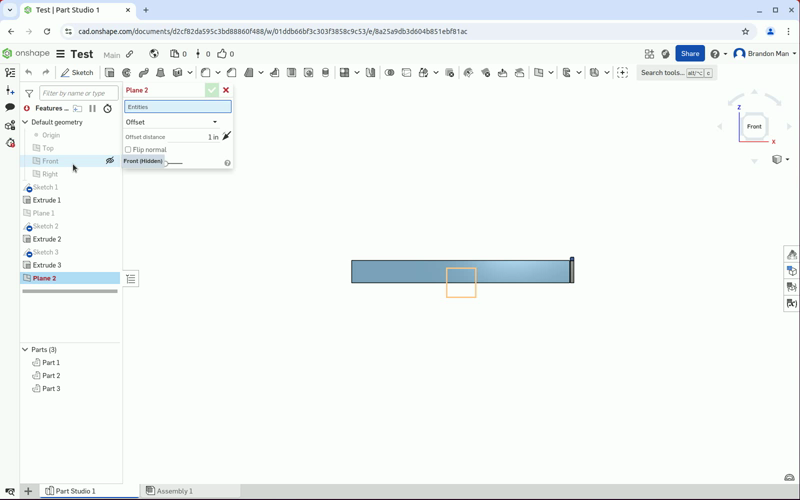
click(73, 163)
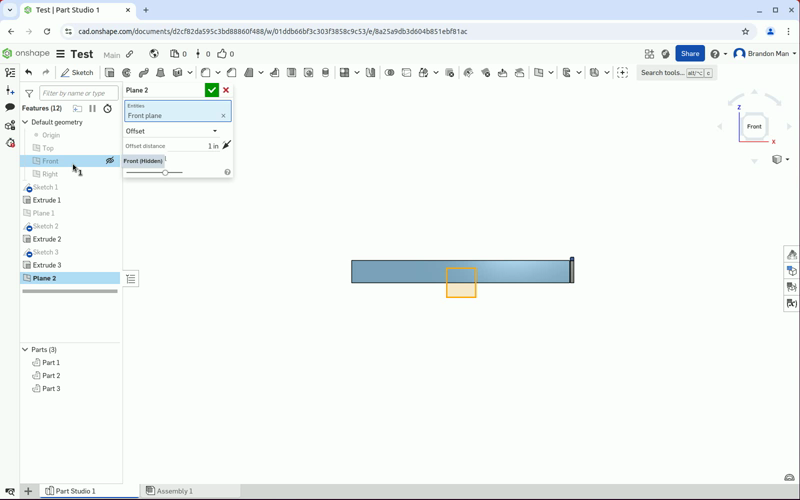
key(tab, 2)
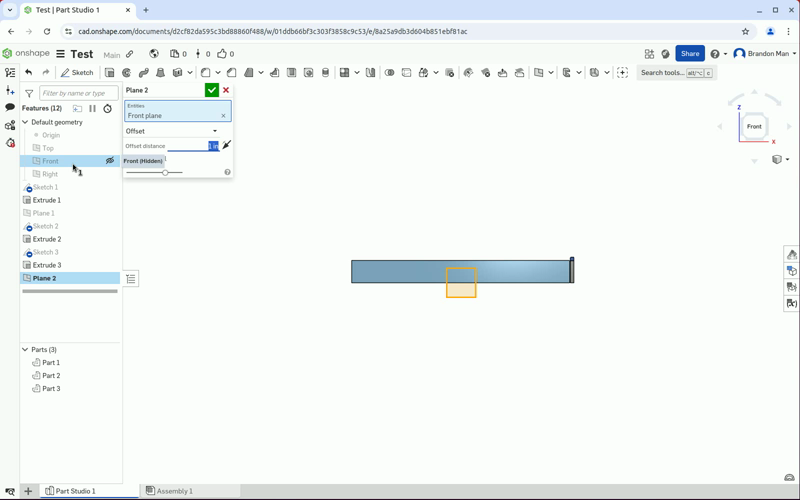
text(10.845)
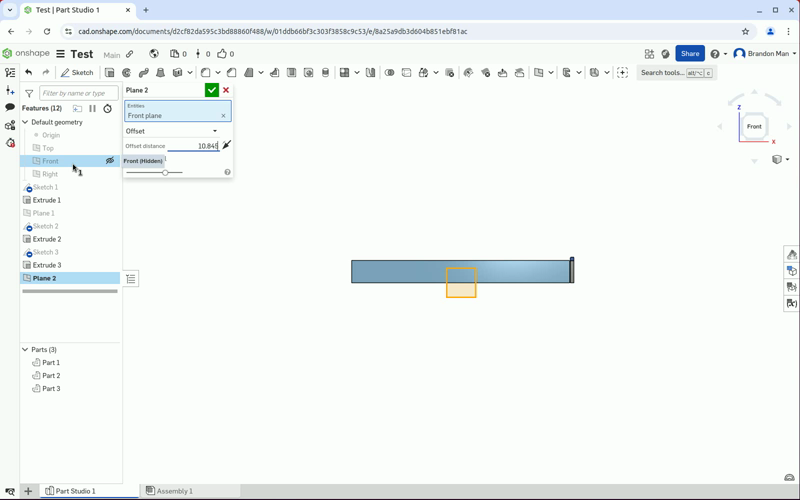
key(enter, 2)
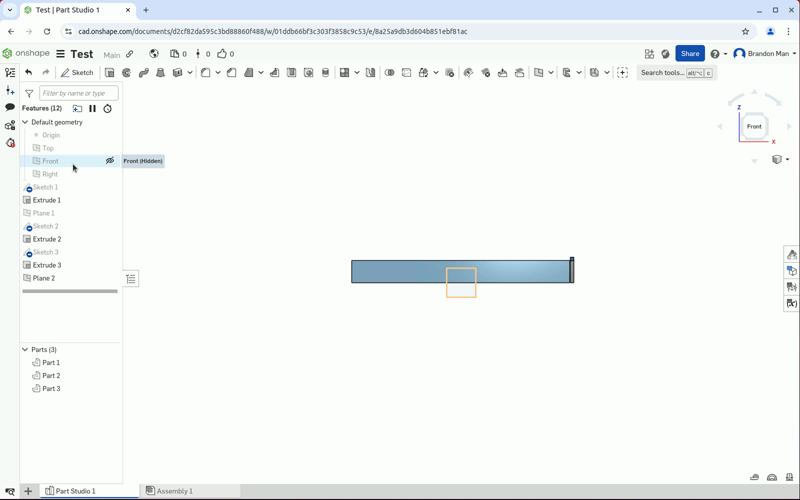
key(shift+s)
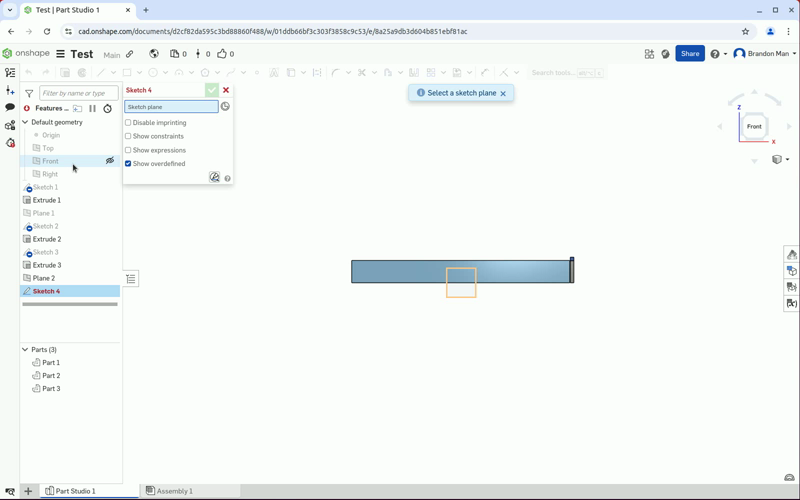
mouse_move(73, 280)
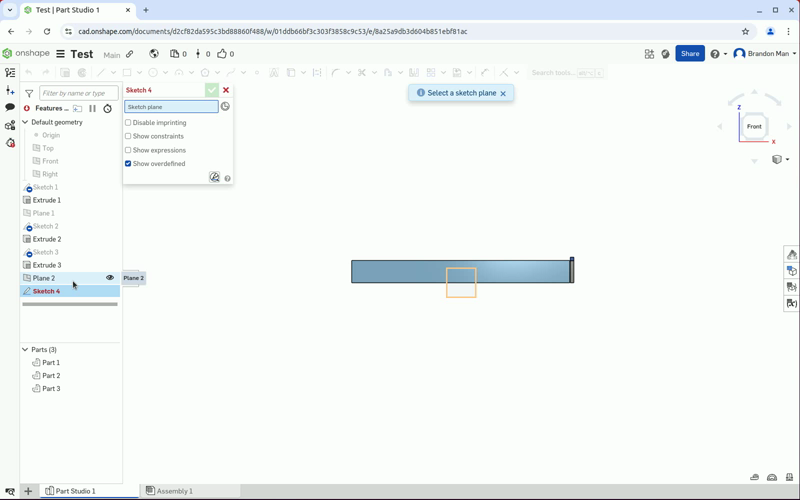
click(73, 280)
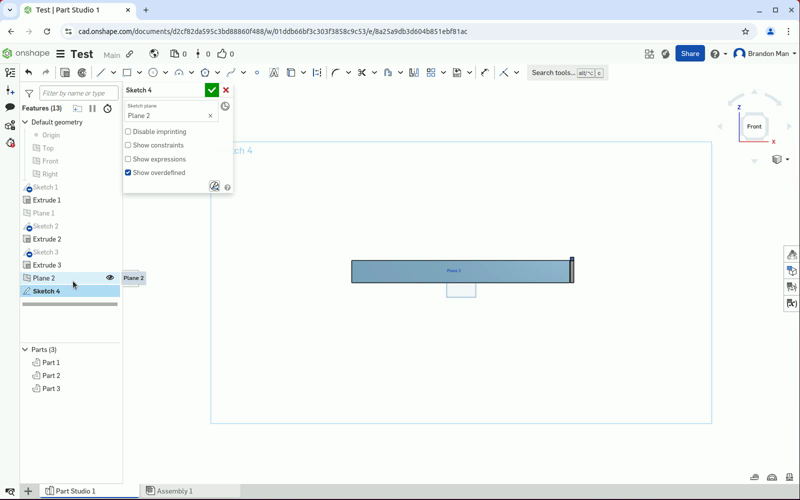
mouse_move(73, 352)
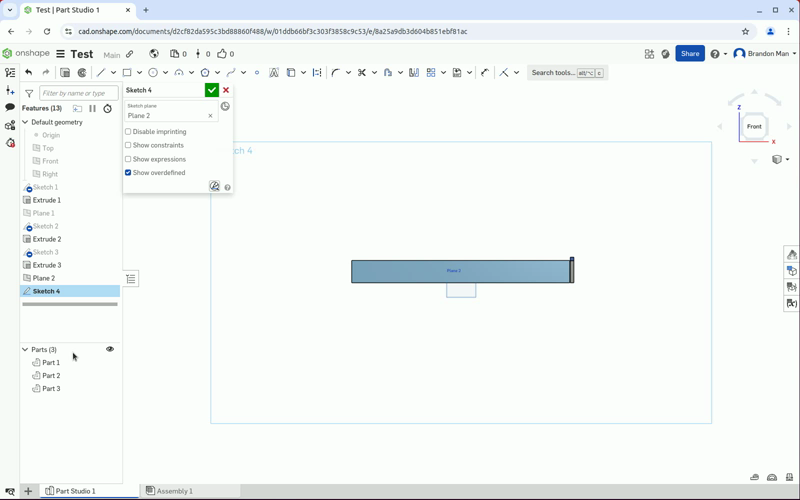
key(y)
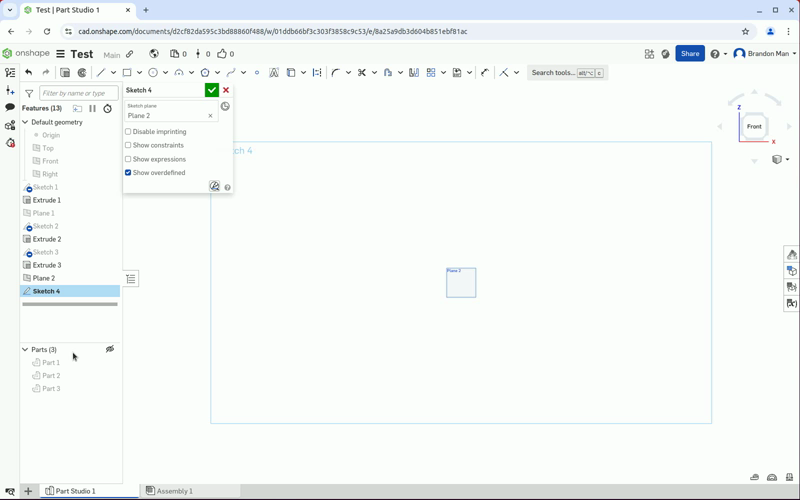
key(l)
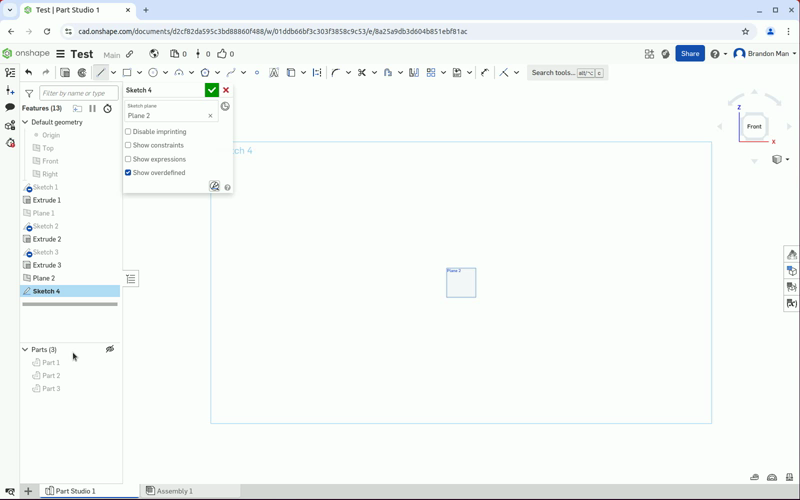
key_down(shift)
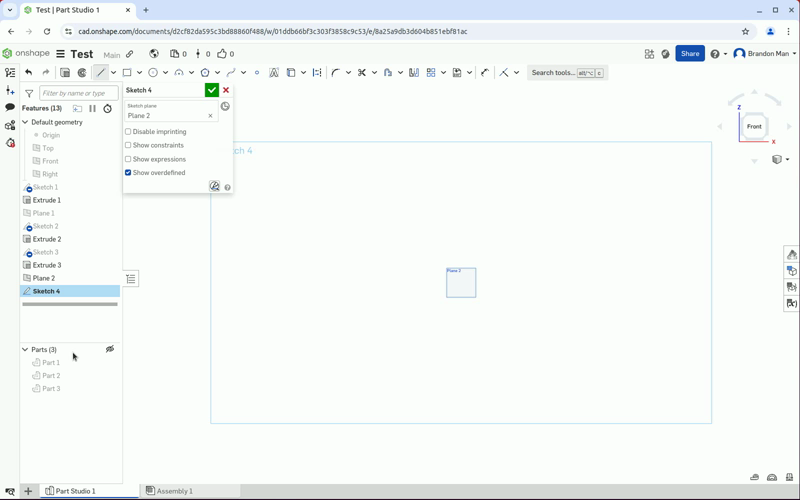
mouse_move(348, 282)
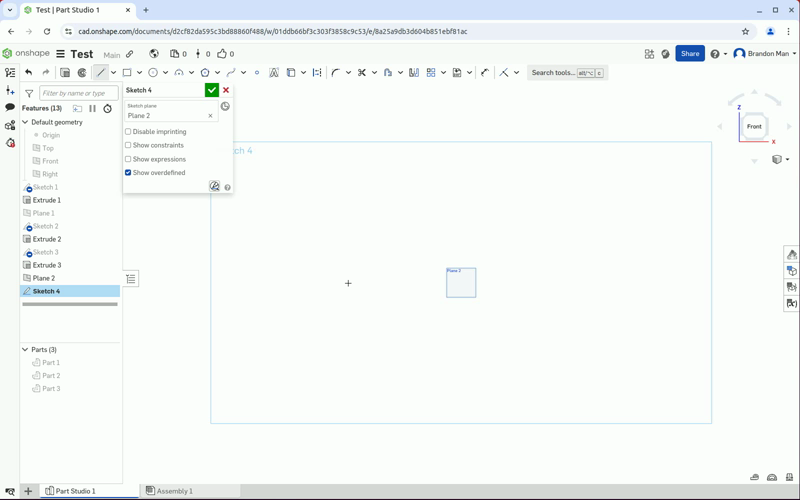
click(348, 282)
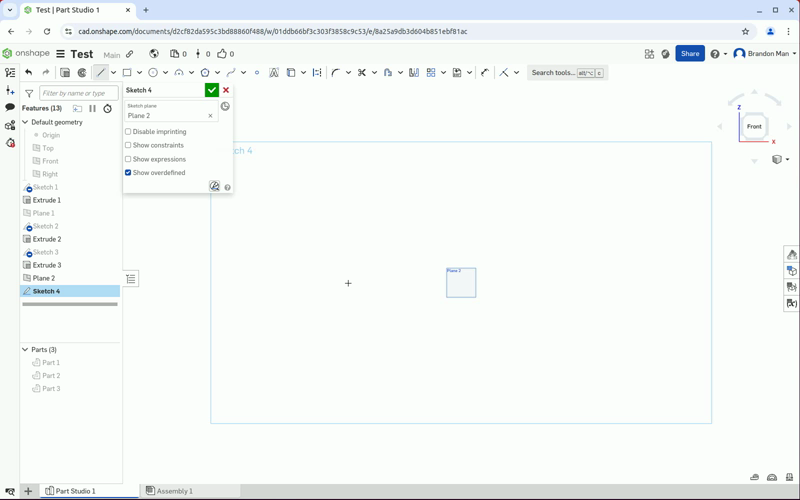
key_up(shift)
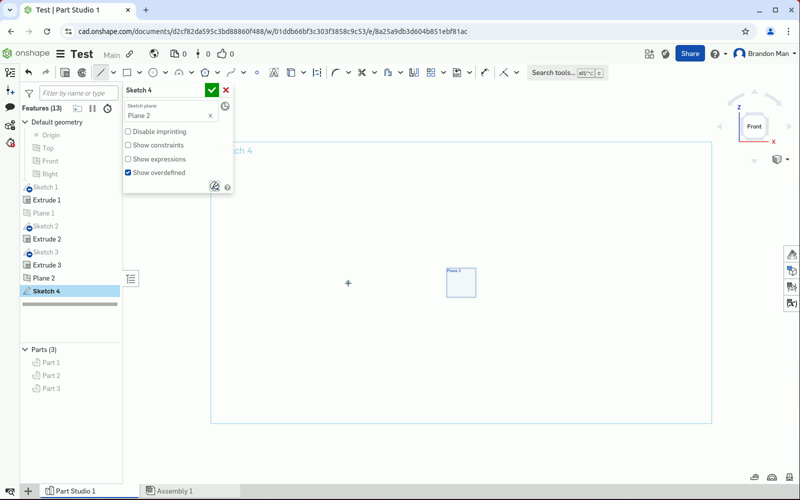
key_down(shift)
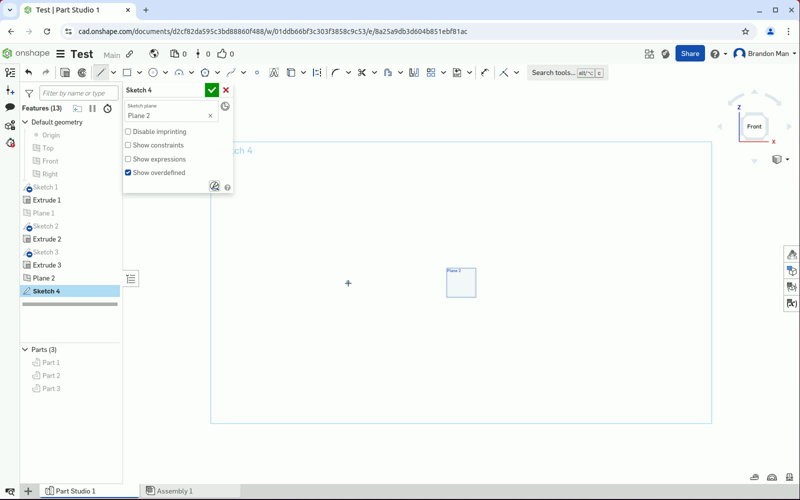
mouse_move(378, 282)
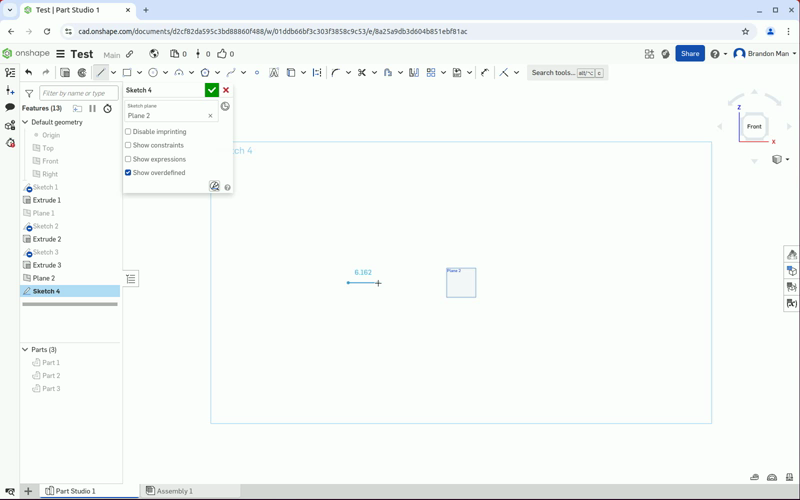
mouse_move(350, 282)
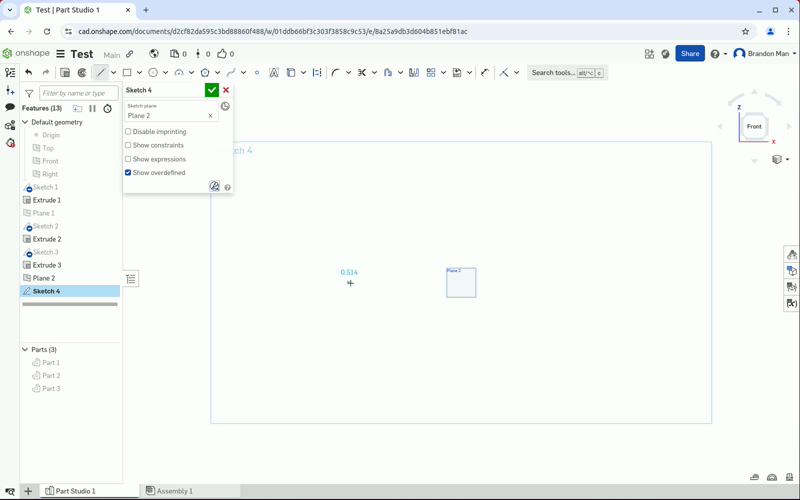
scroll(6)
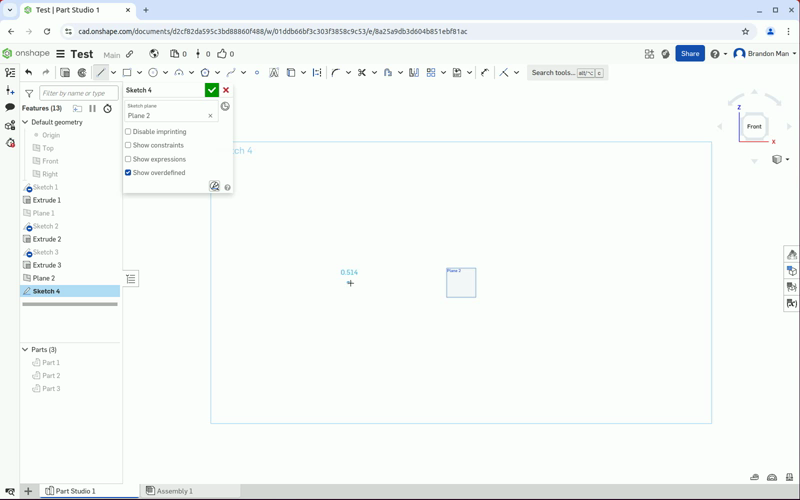
scroll(6)
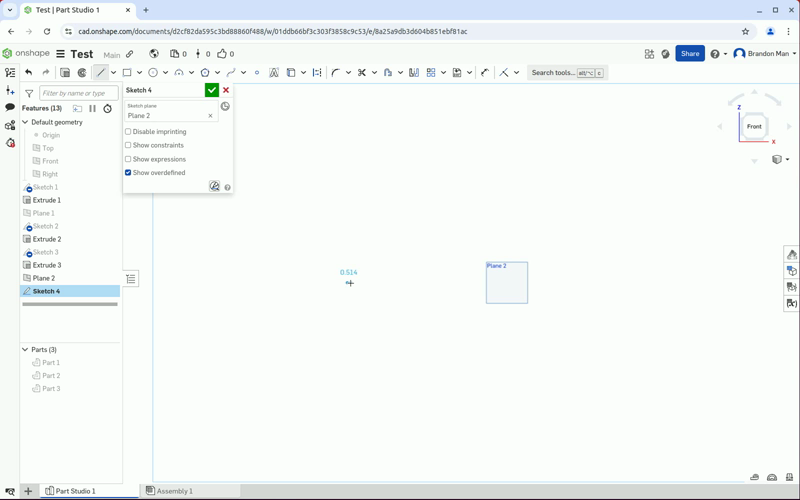
scroll(6)
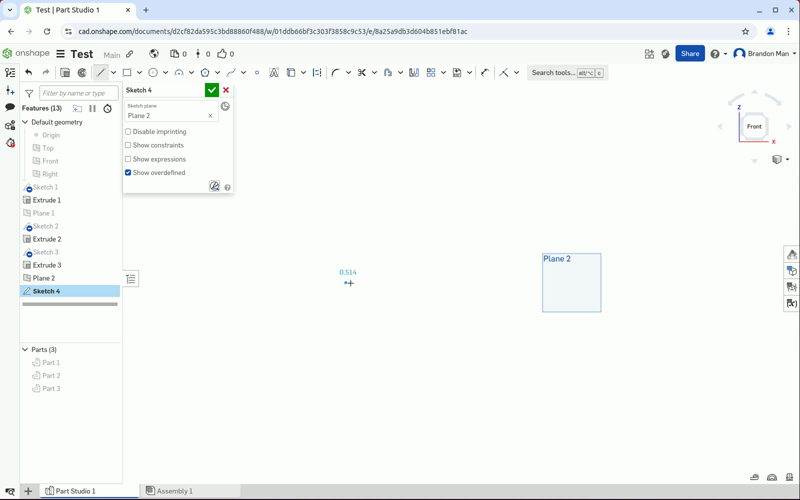
scroll(6)
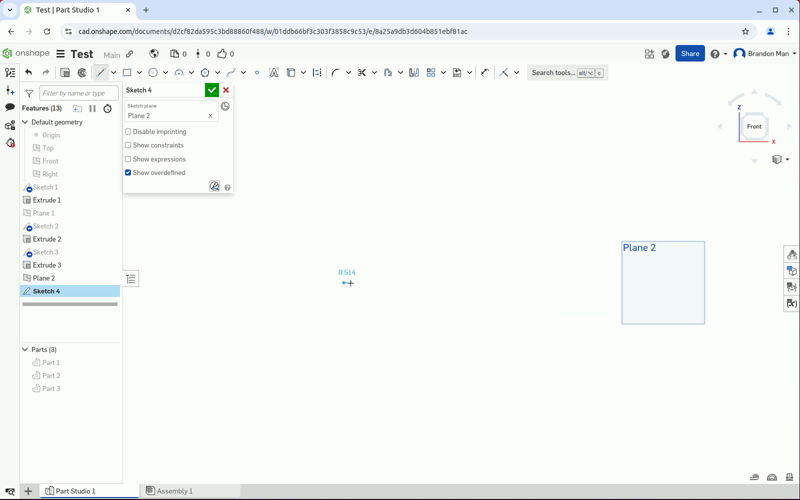
scroll(6)
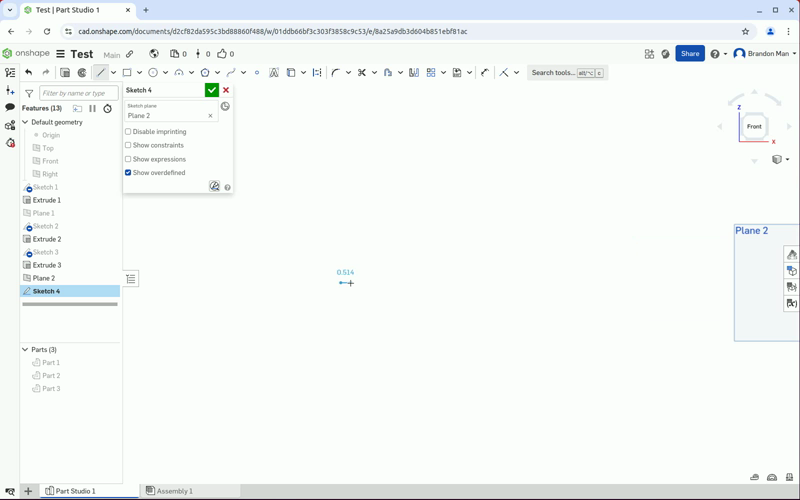
scroll(6)
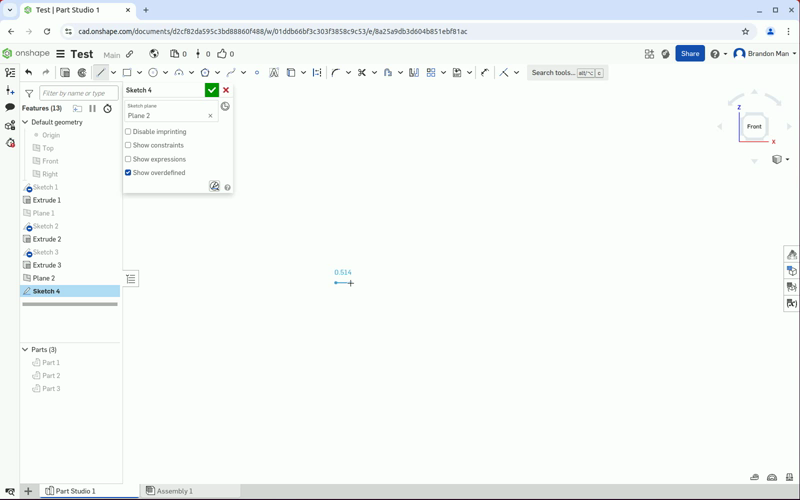
scroll(6)
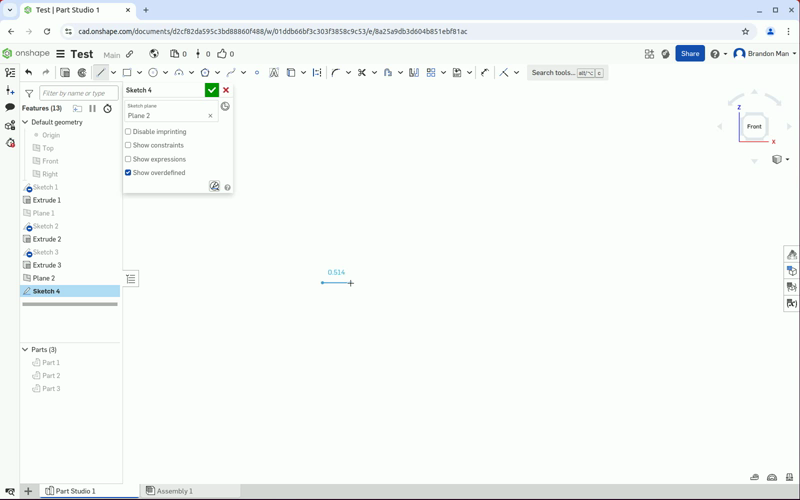
click(350, 282)
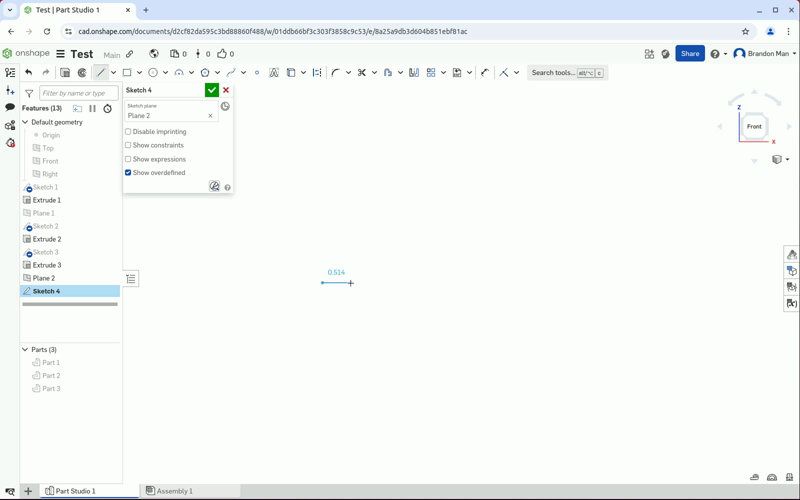
scroll(-6)
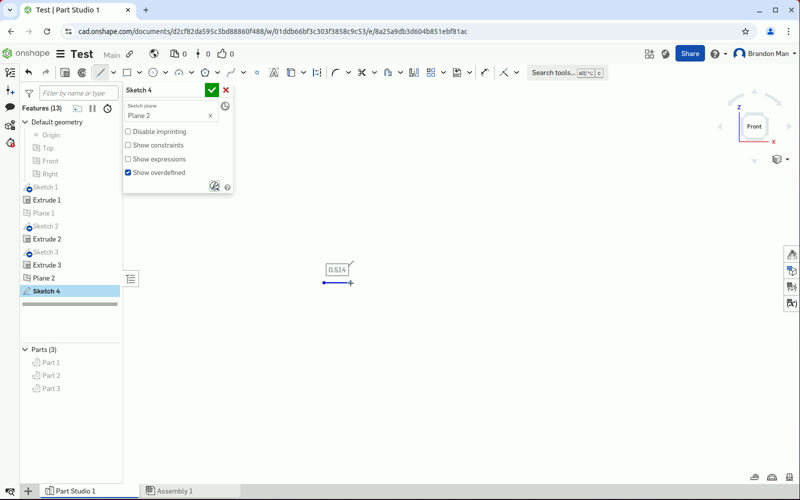
scroll(-6)
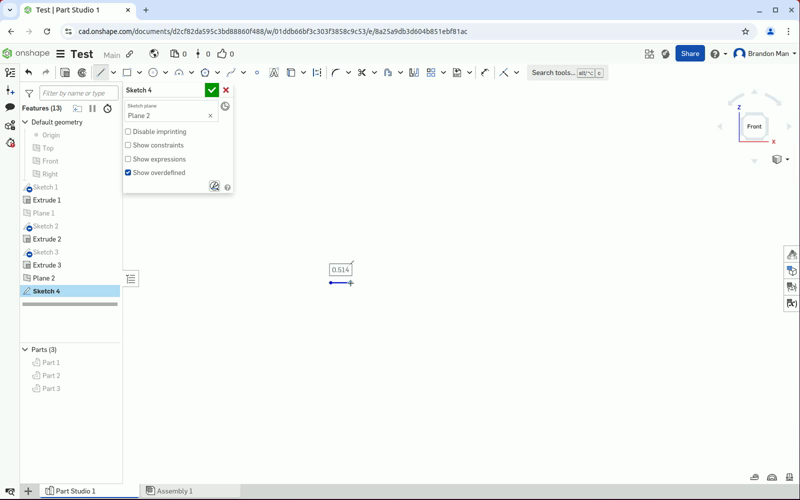
scroll(-6)
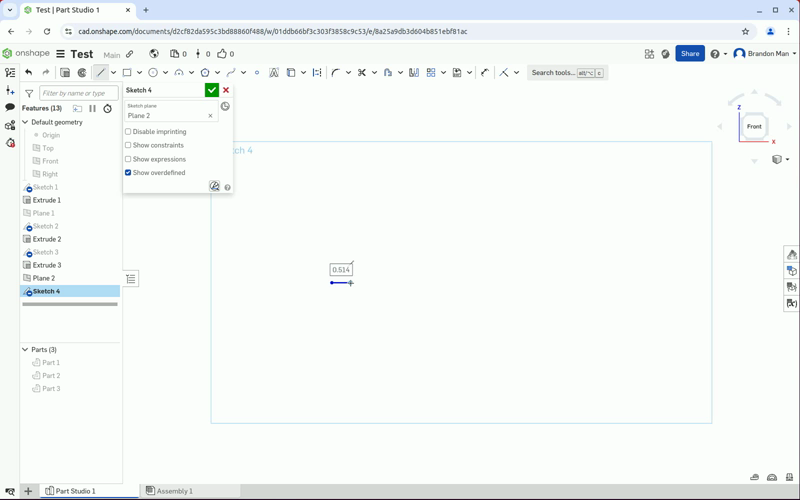
scroll(-6)
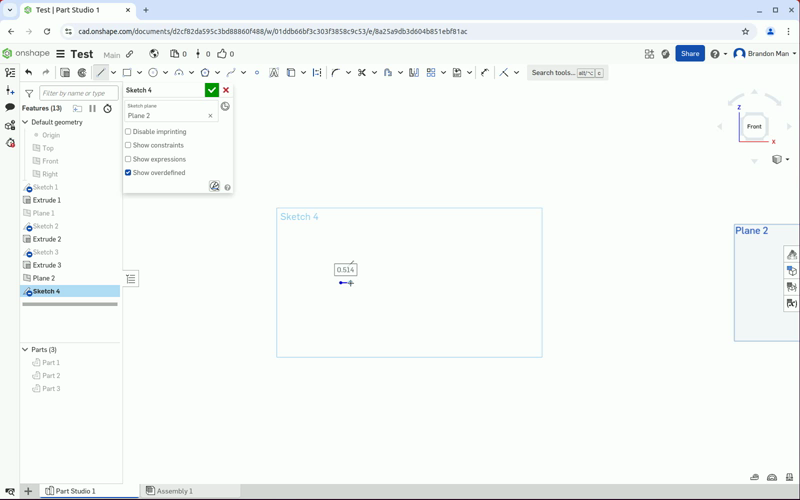
scroll(-6)
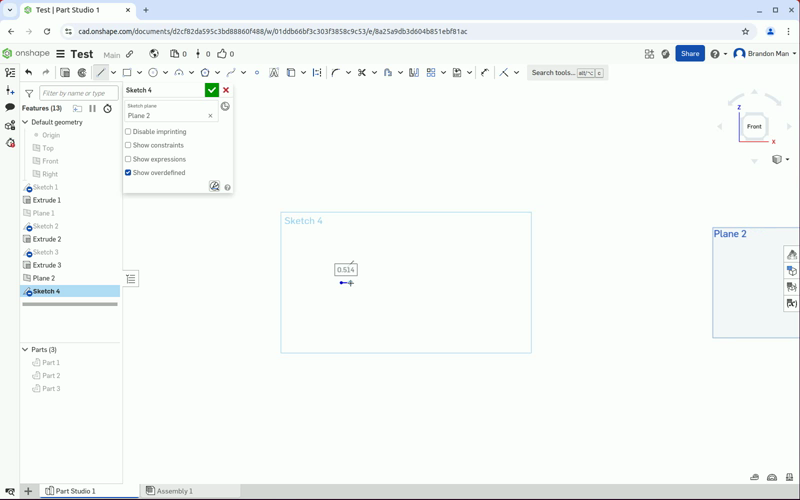
scroll(-6)
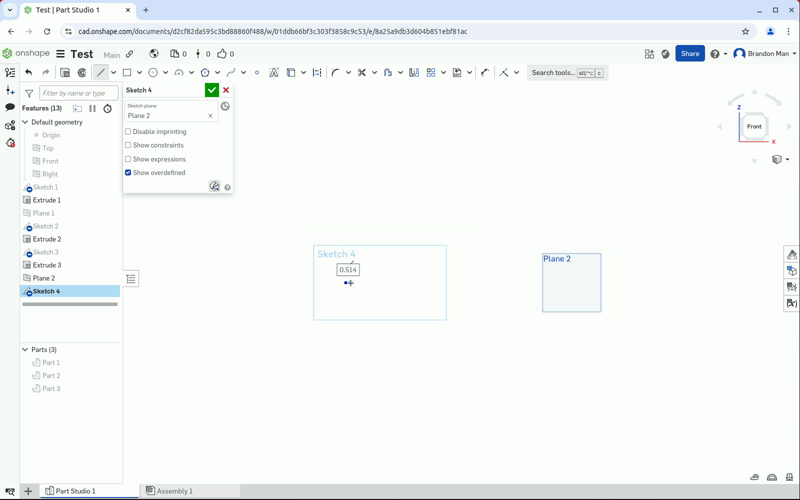
scroll(-6)
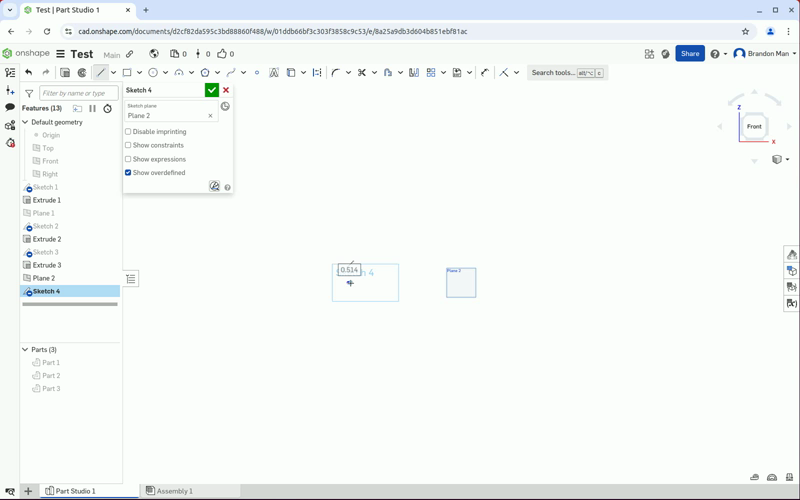
key_up(shift)
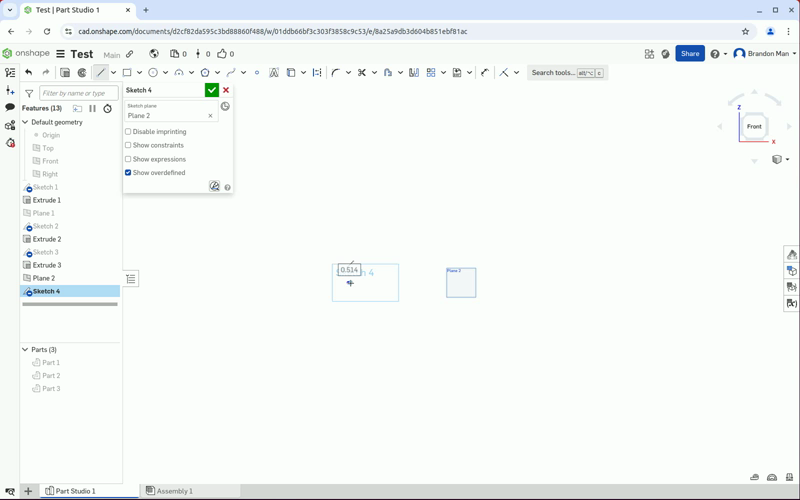
key_down(shift)
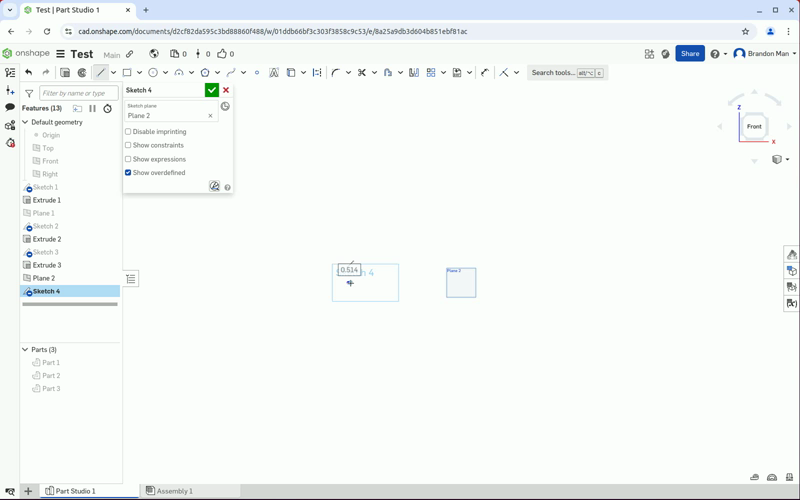
mouse_move(380, 282)
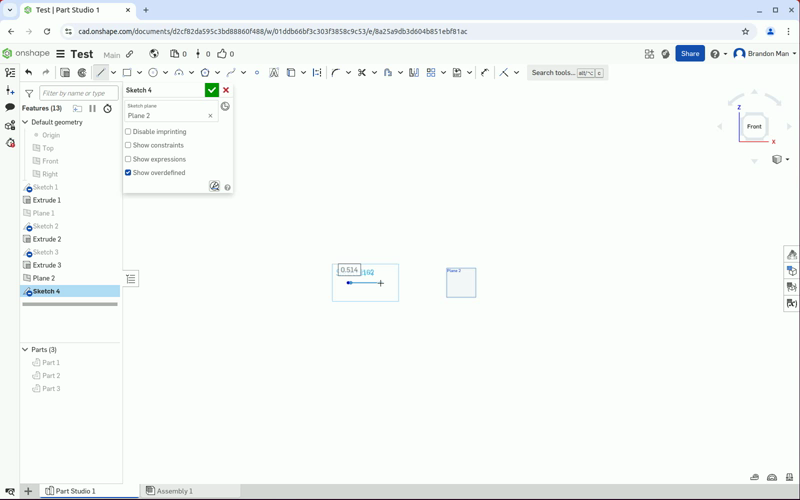
mouse_move(350, 259)
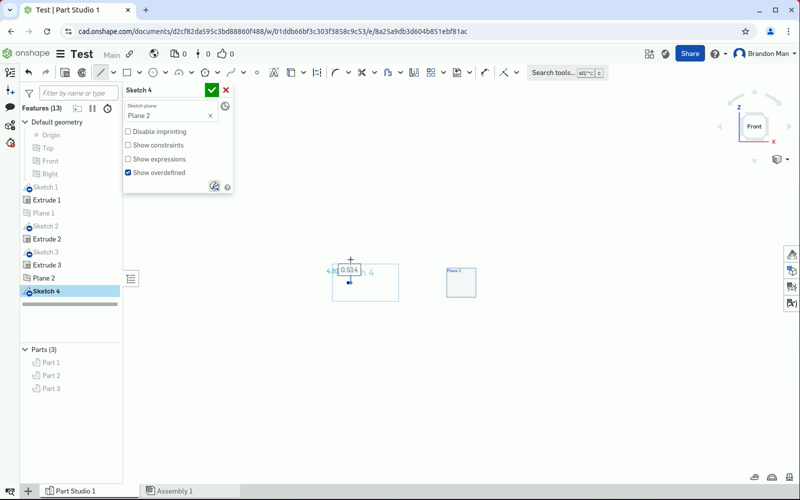
click(350, 259)
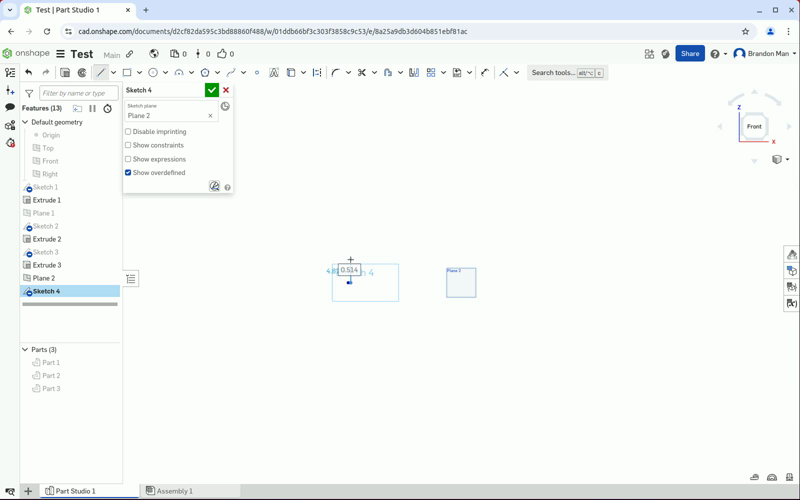
key_up(shift)
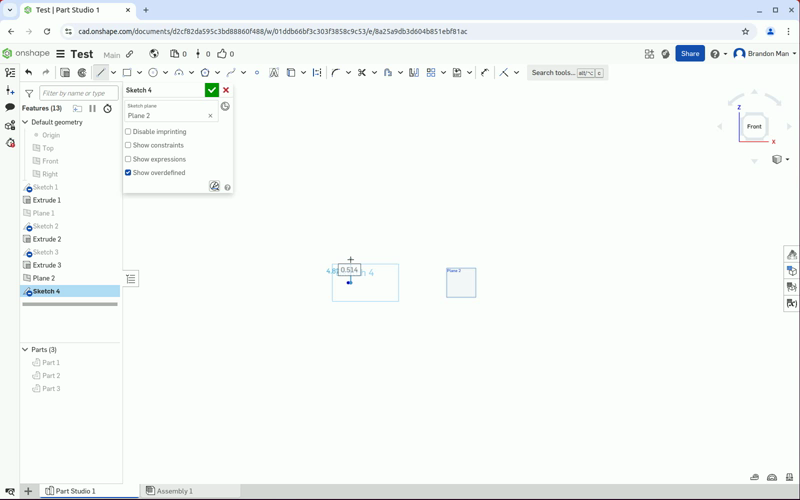
key_down(shift)
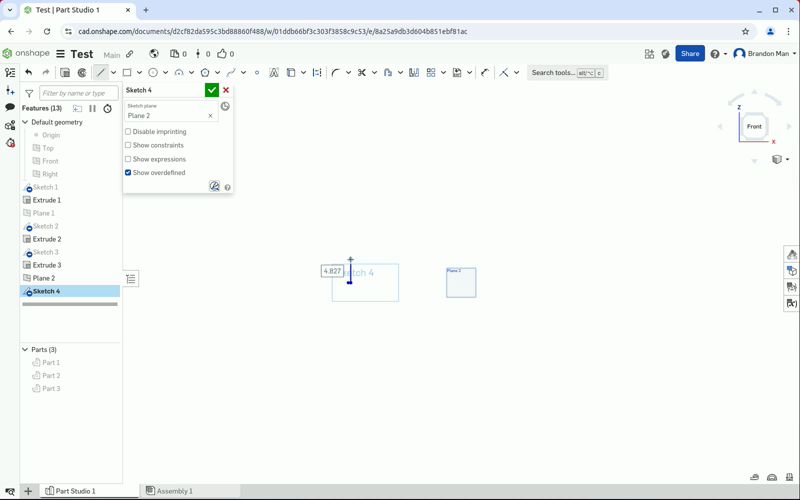
mouse_move(569, 259)
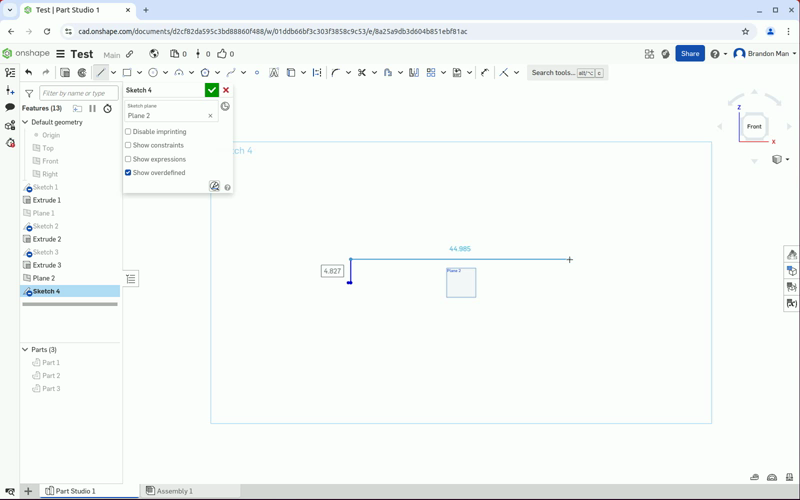
click(569, 259)
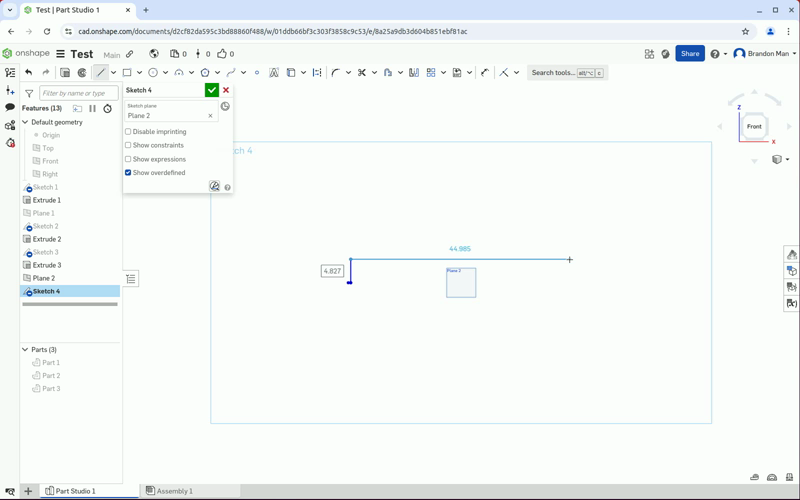
key_up(shift)
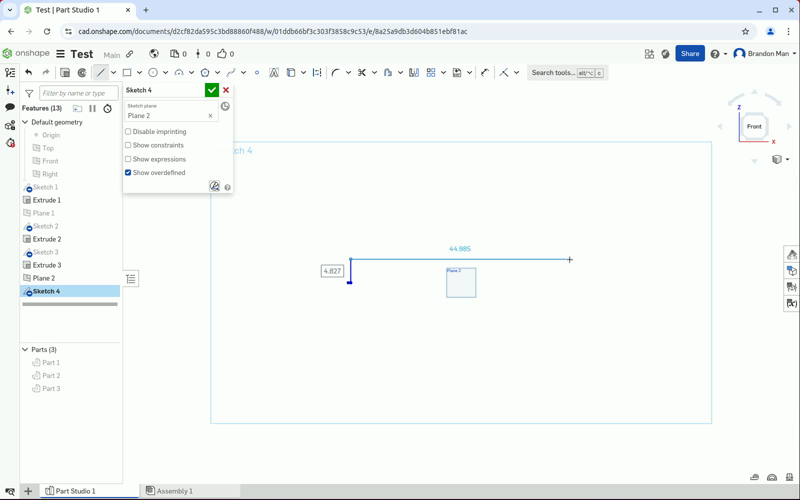
key_down(shift)
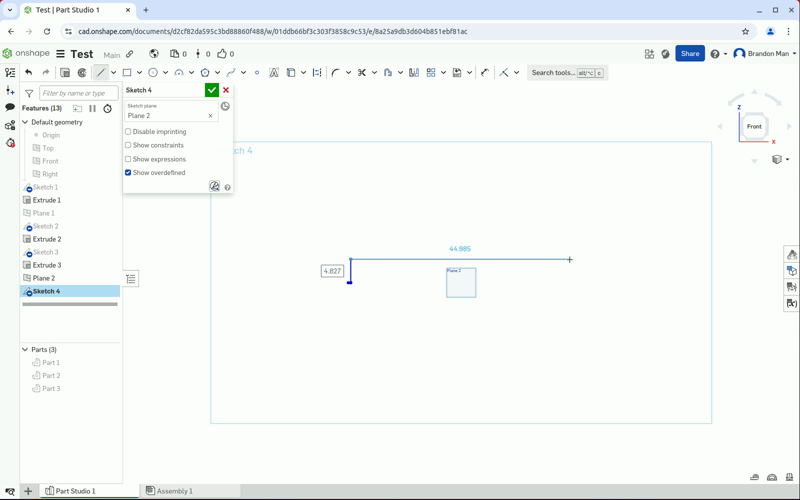
mouse_move(589, 259)
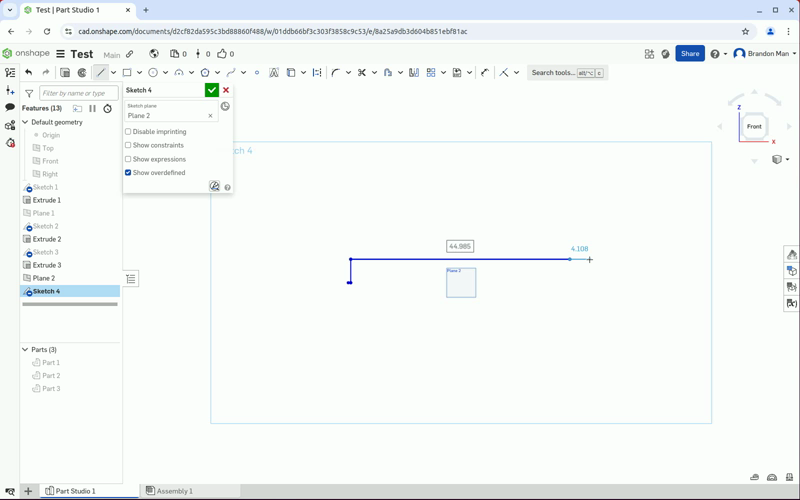
mouse_move(569, 282)
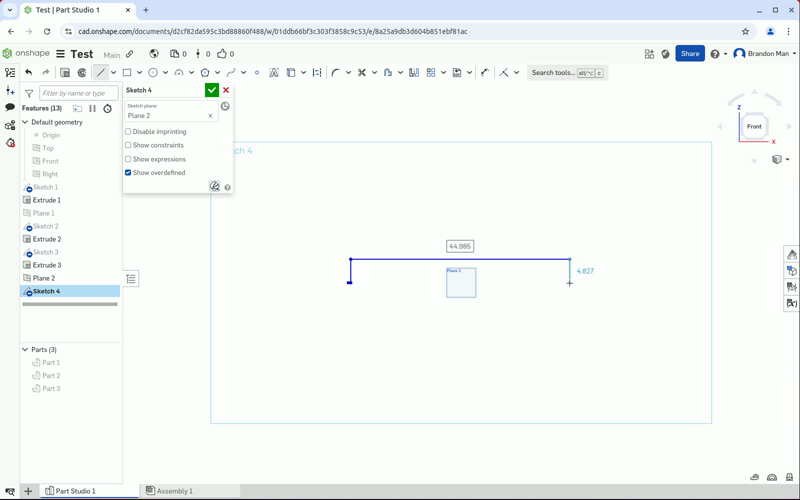
click(569, 282)
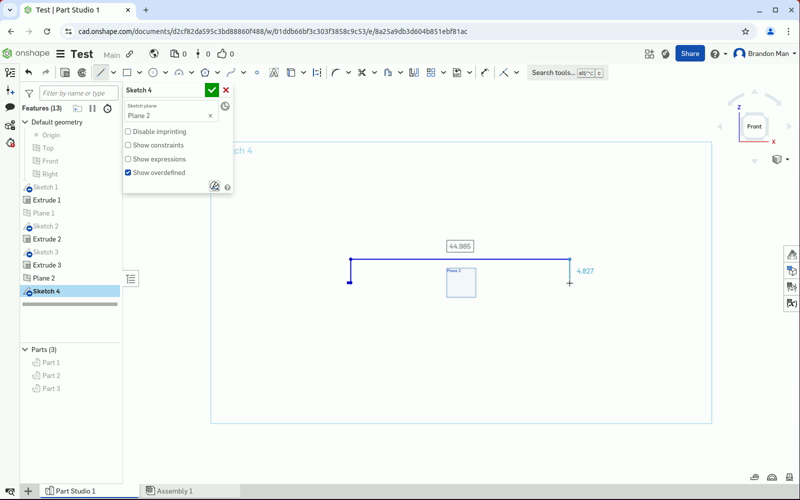
key_up(shift)
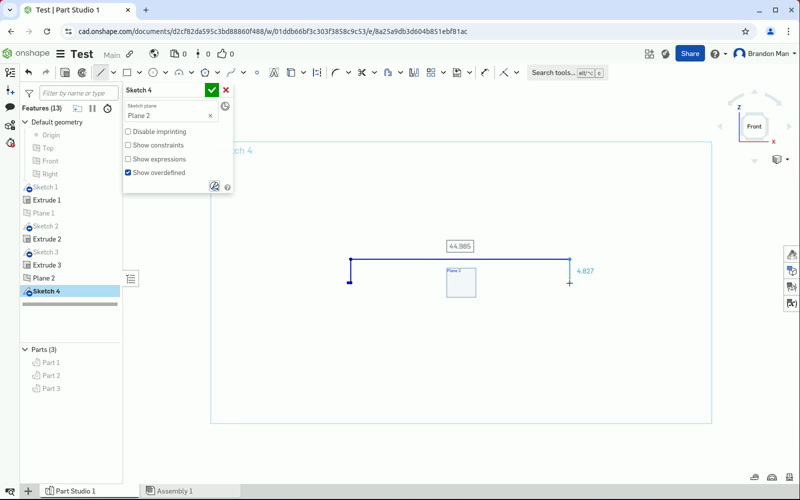
key_down(shift)
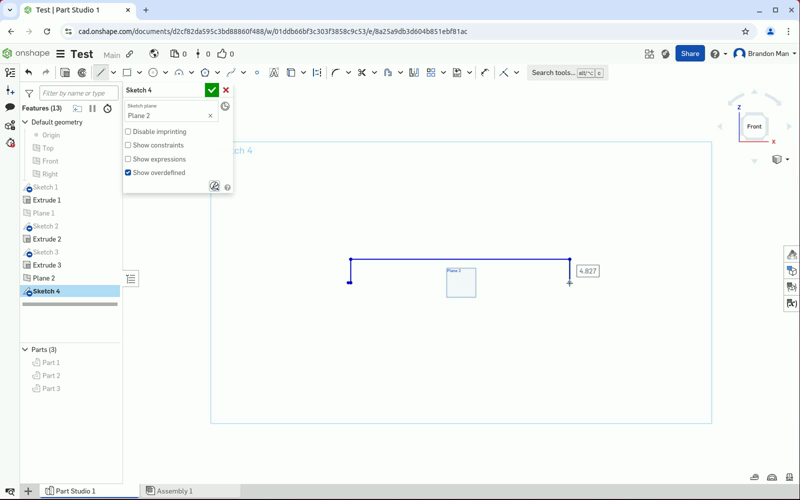
mouse_move(589, 282)
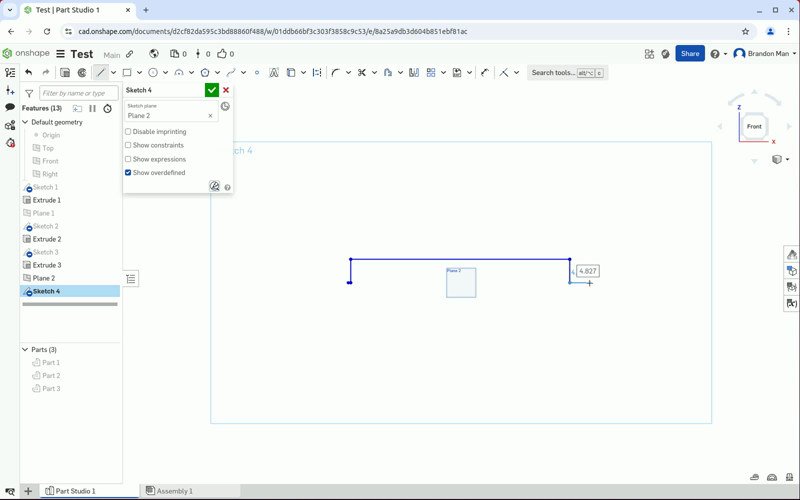
mouse_move(572, 282)
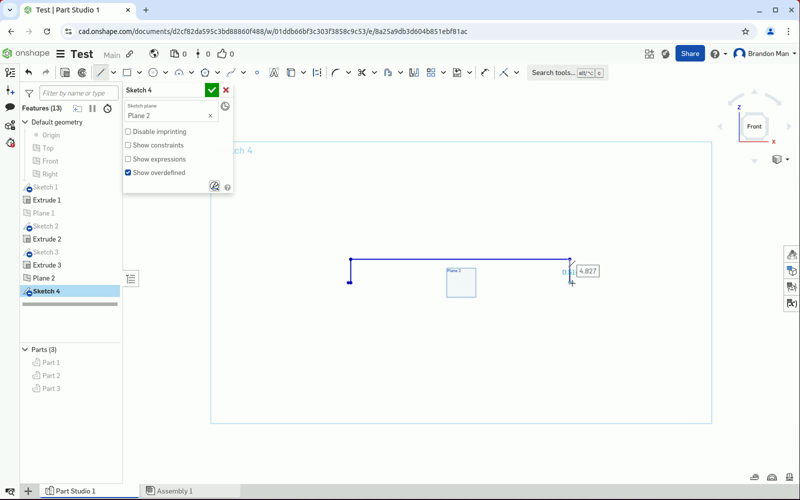
scroll(6)
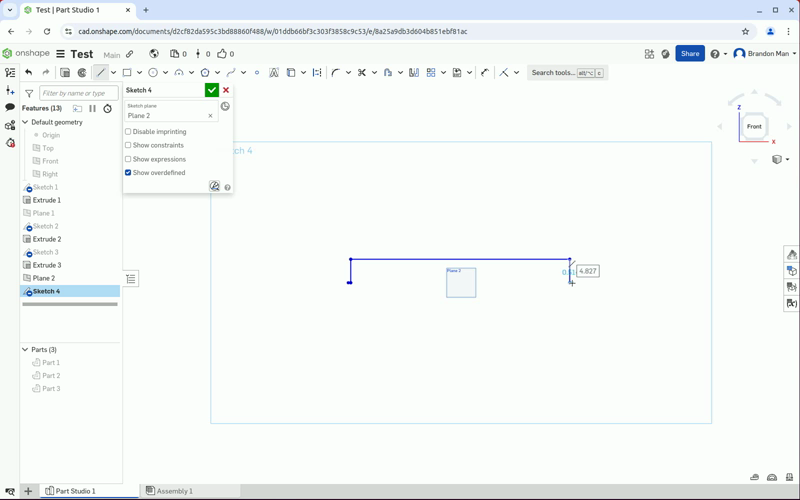
scroll(6)
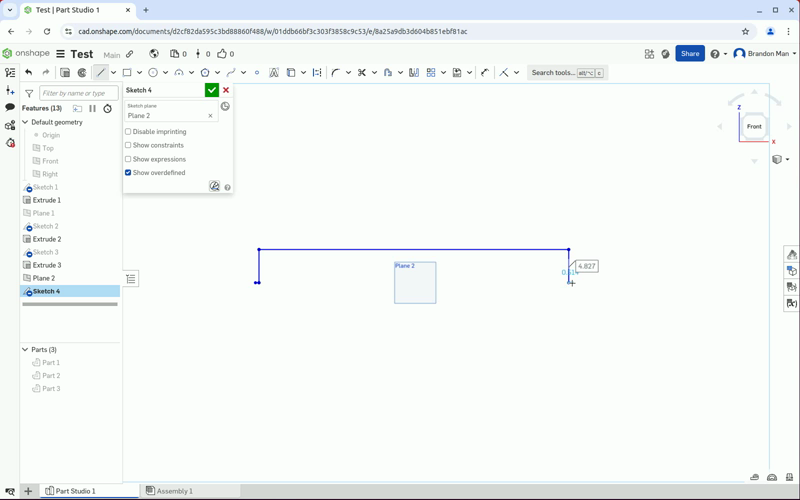
scroll(6)
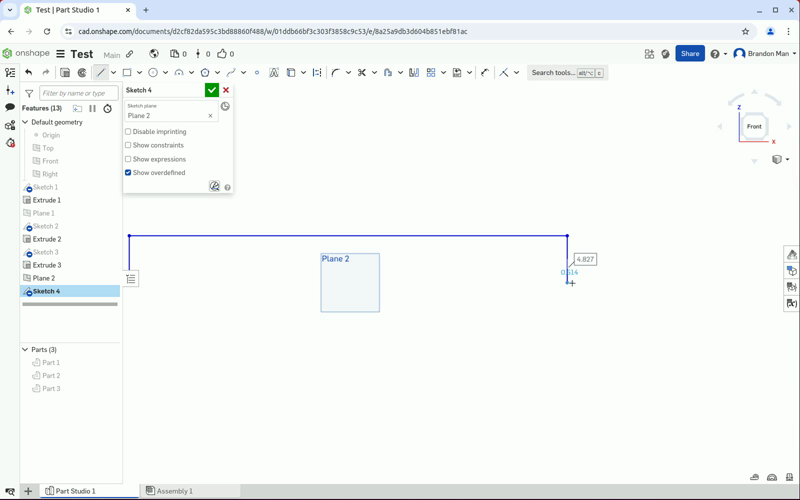
scroll(6)
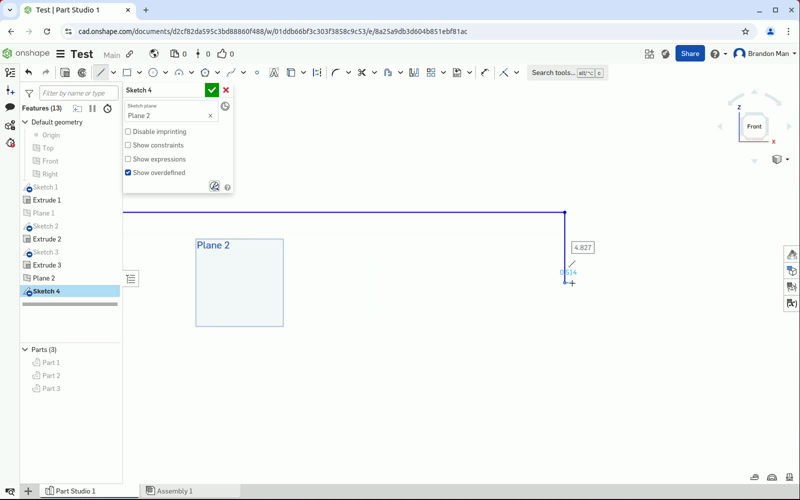
scroll(6)
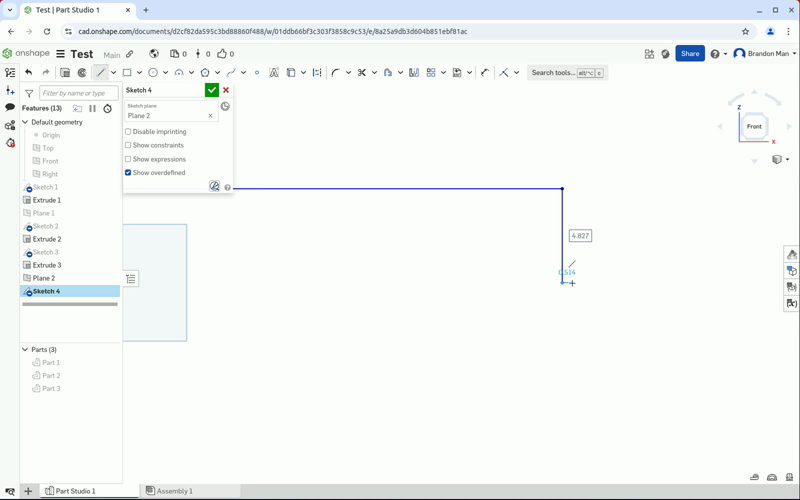
scroll(6)
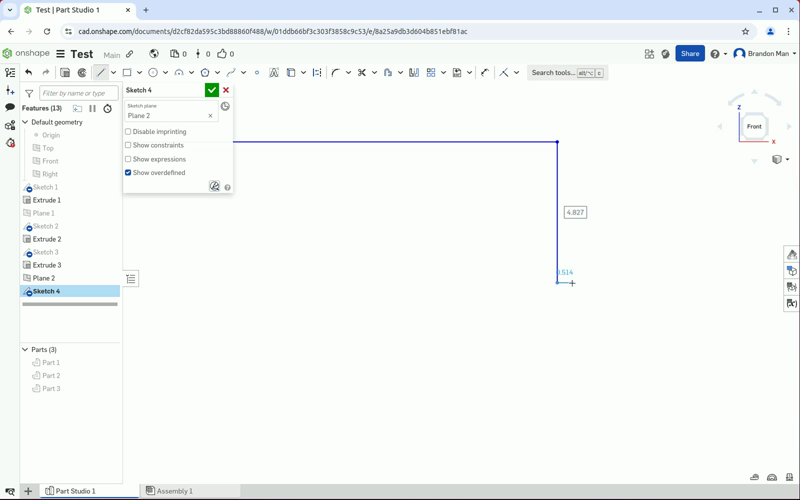
scroll(6)
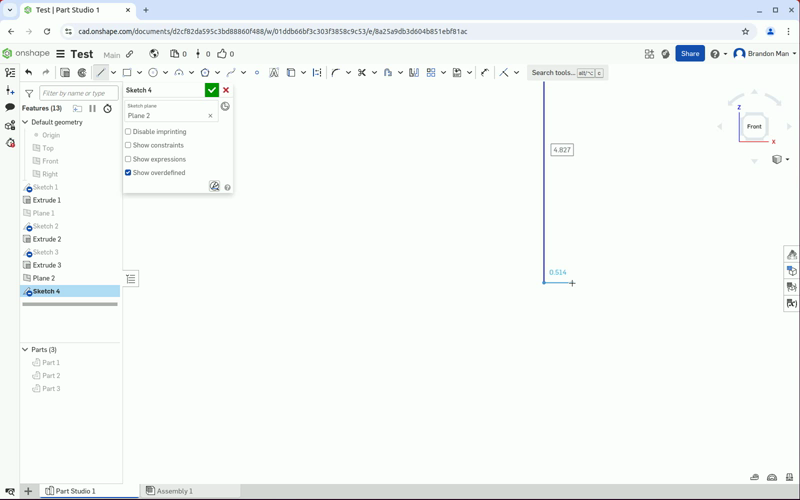
click(572, 282)
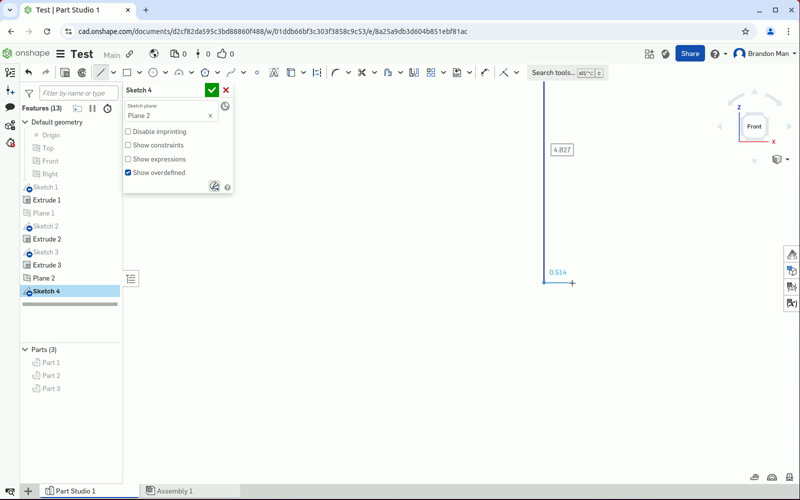
scroll(-6)
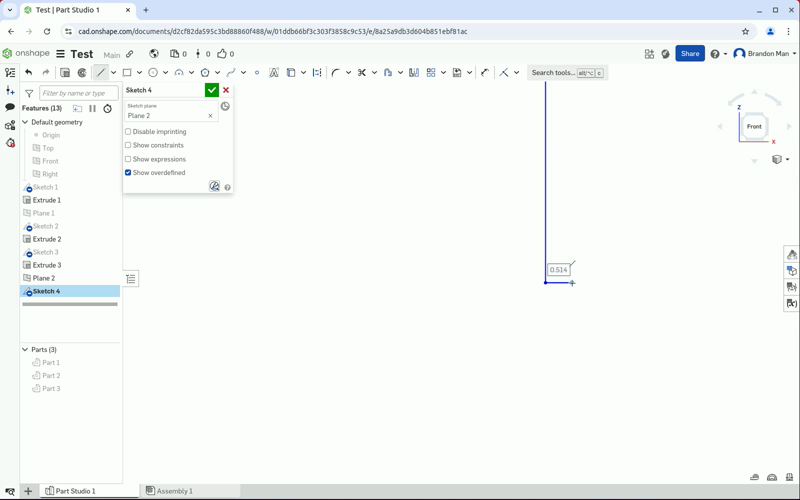
scroll(-6)
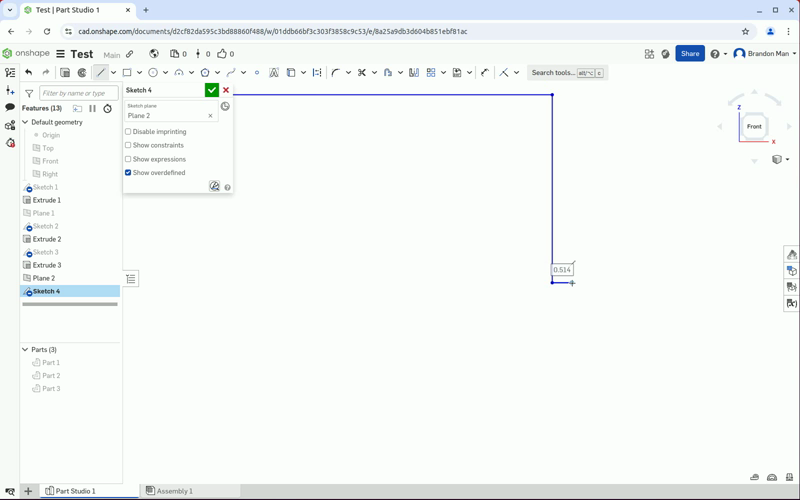
scroll(-6)
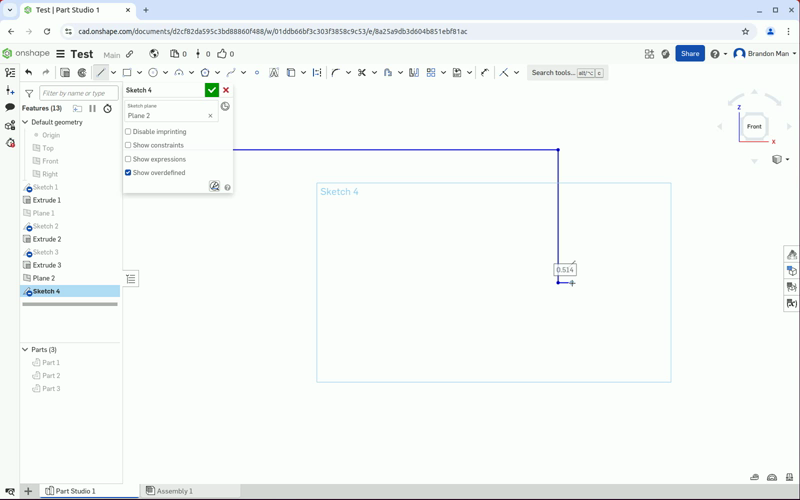
scroll(-6)
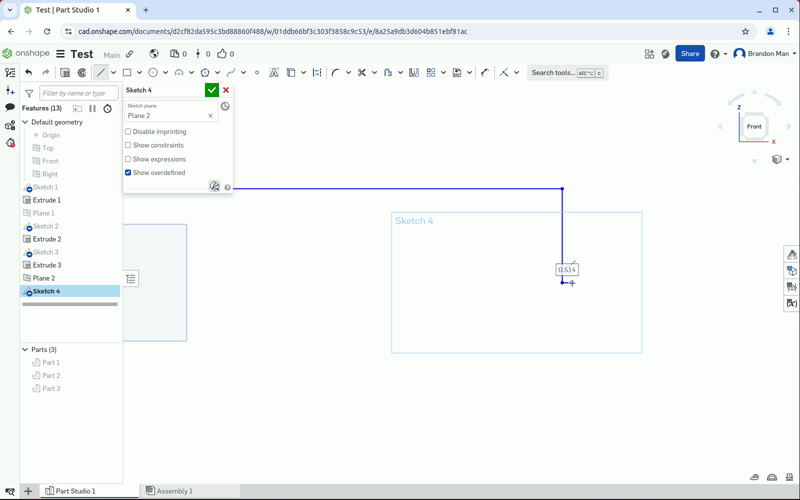
scroll(-6)
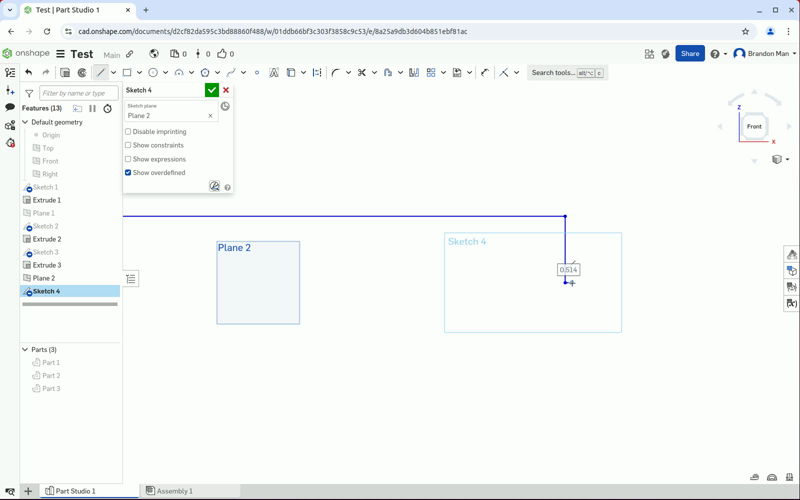
scroll(-6)
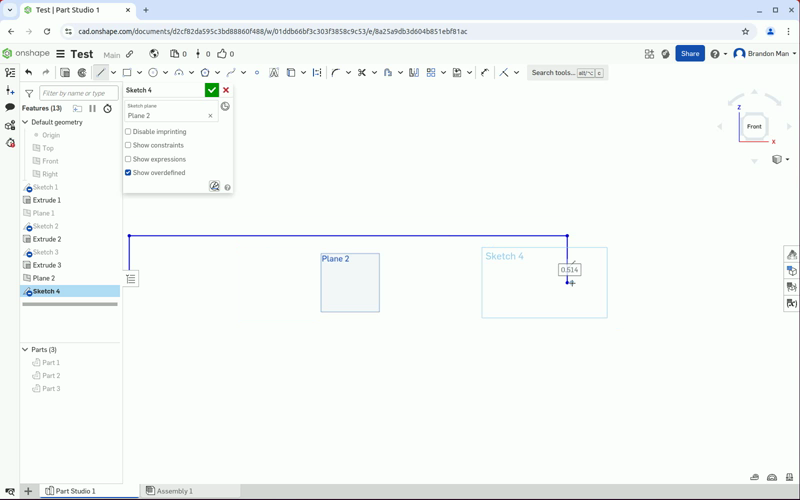
scroll(-6)
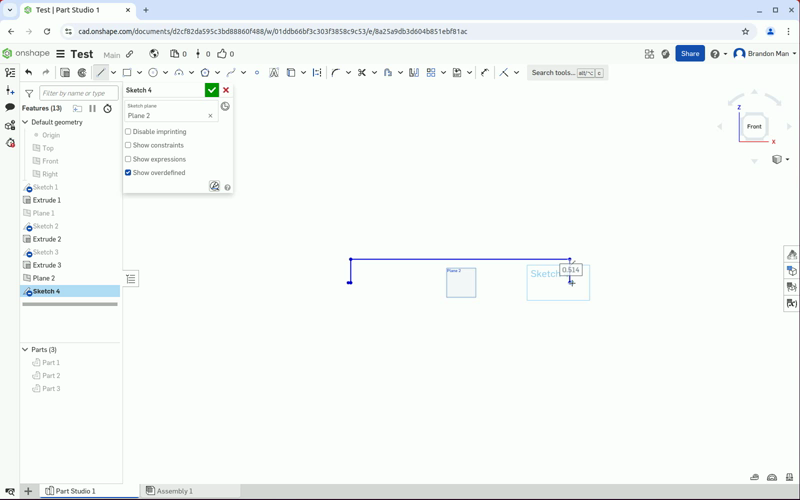
key_up(shift)
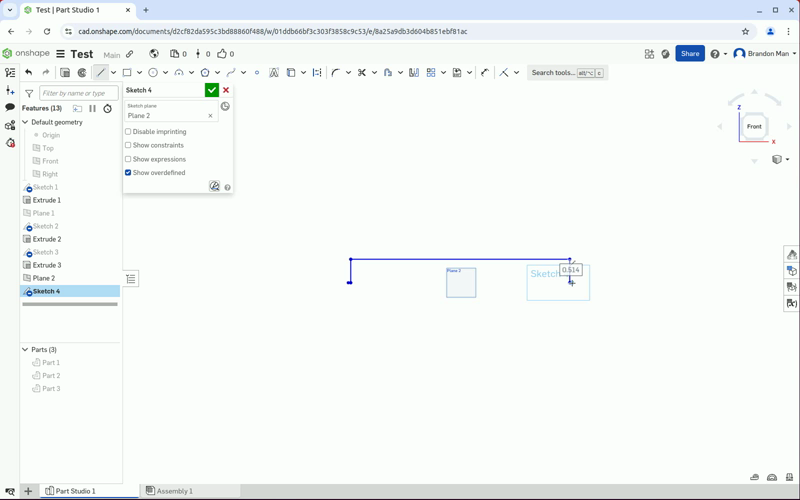
key_down(shift)
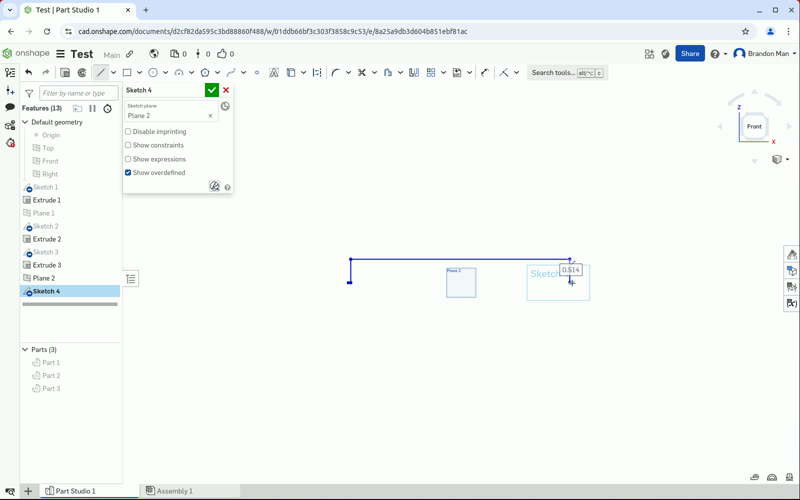
mouse_move(589, 282)
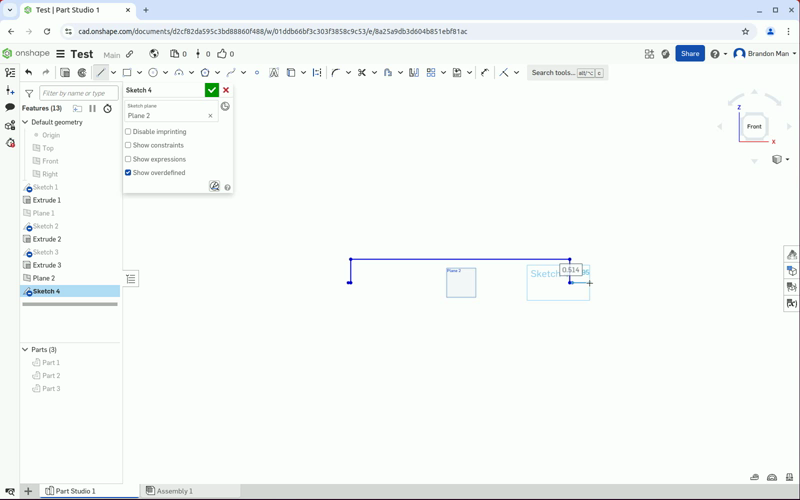
mouse_move(572, 257)
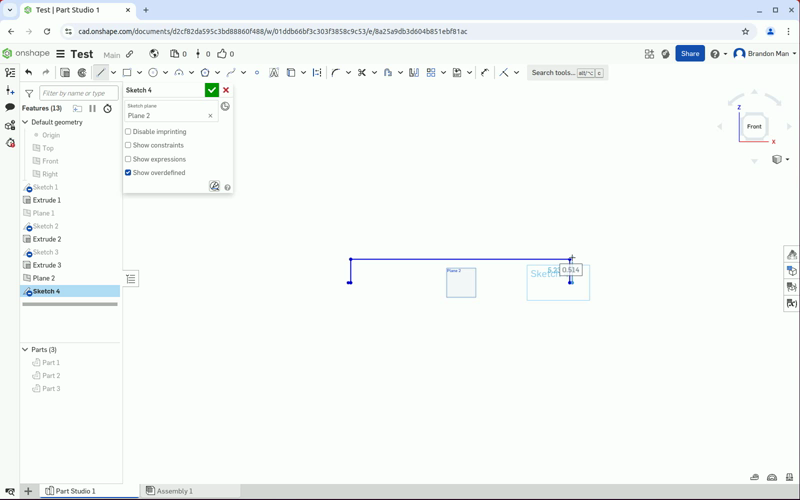
scroll(6)
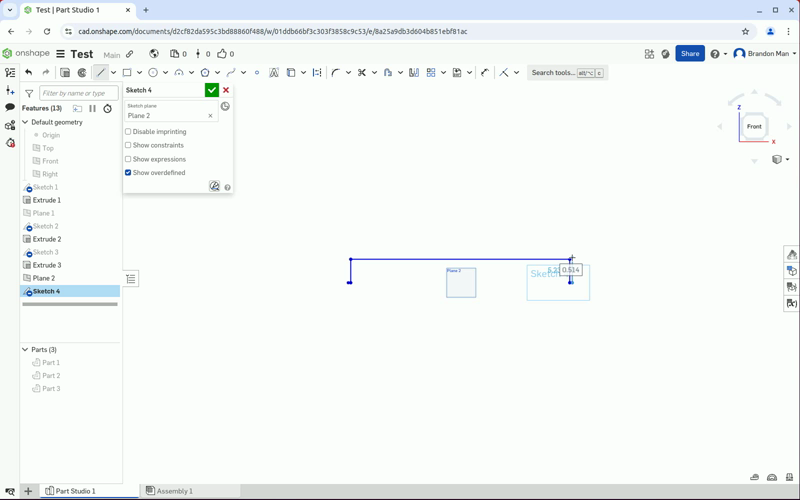
scroll(6)
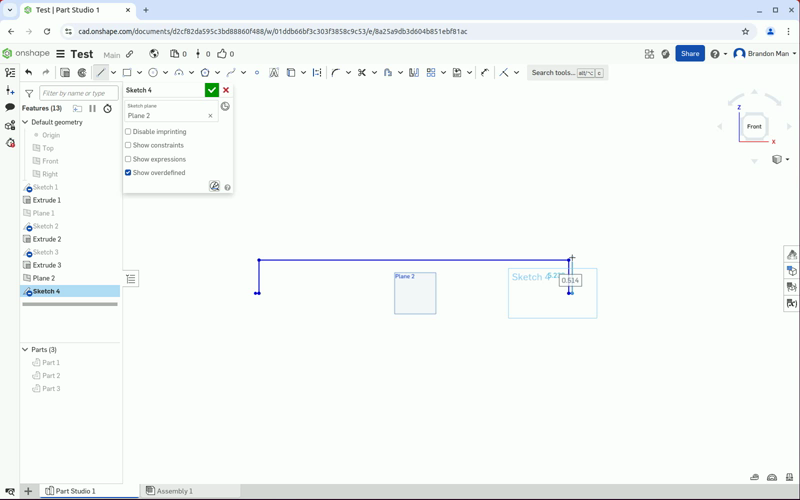
scroll(6)
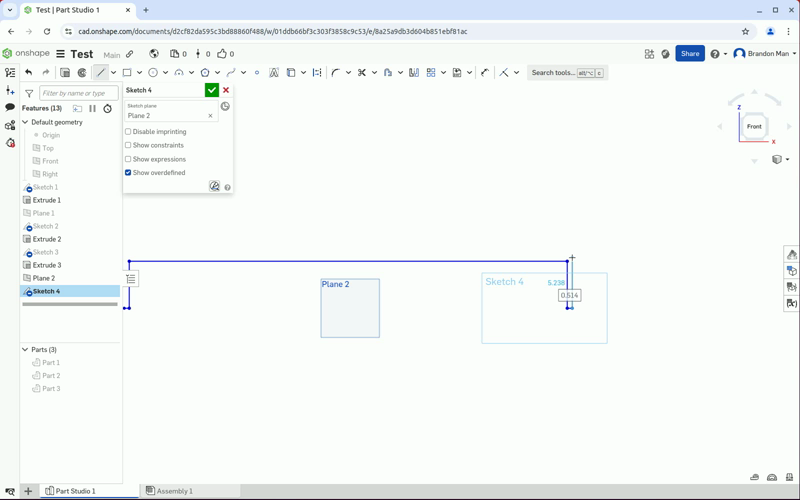
scroll(6)
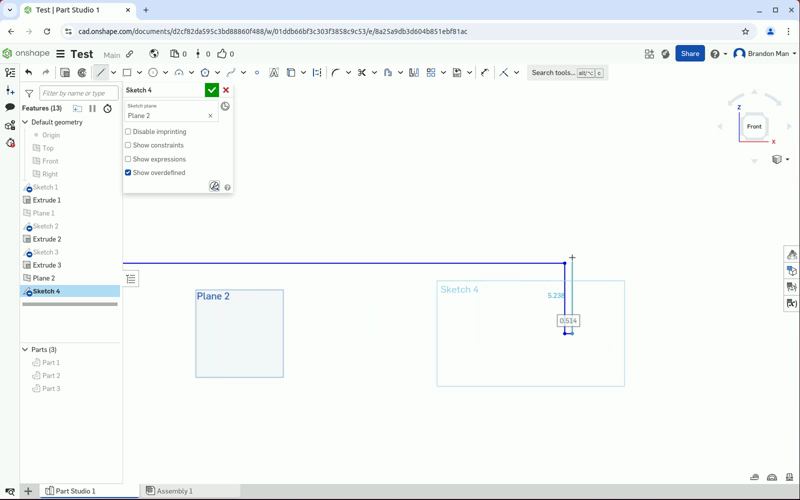
scroll(6)
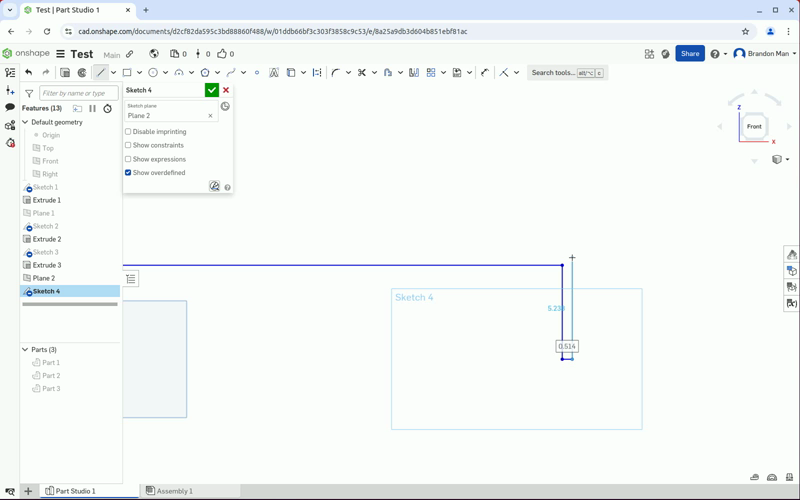
scroll(6)
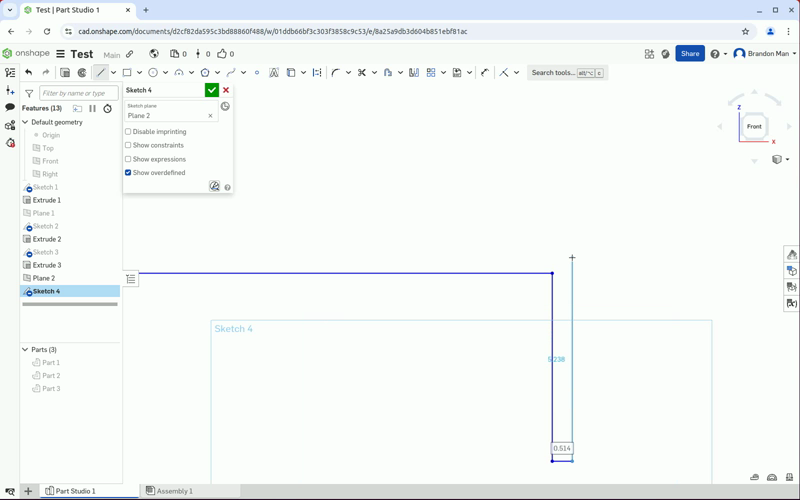
scroll(6)
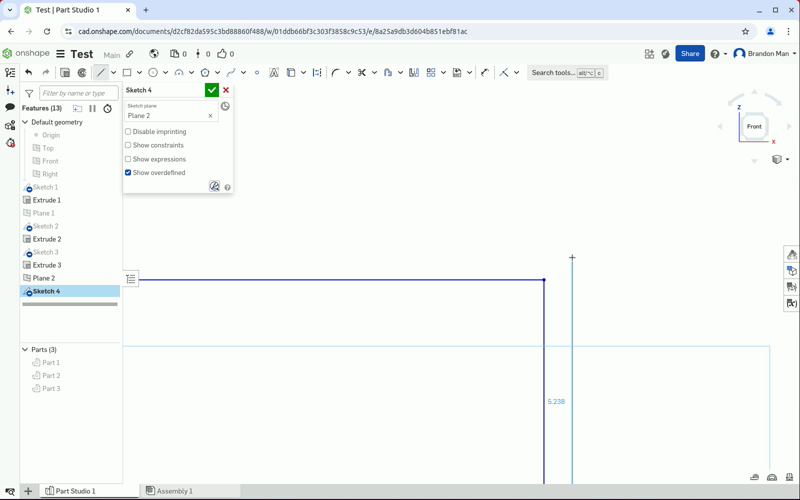
click(572, 257)
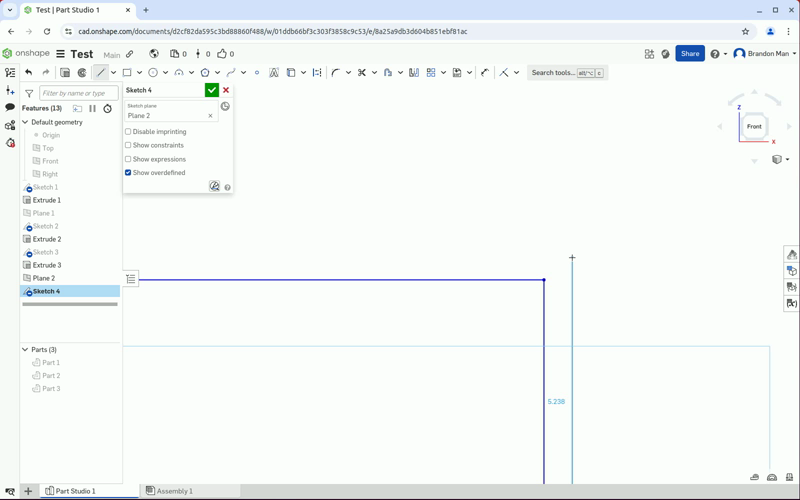
scroll(-6)
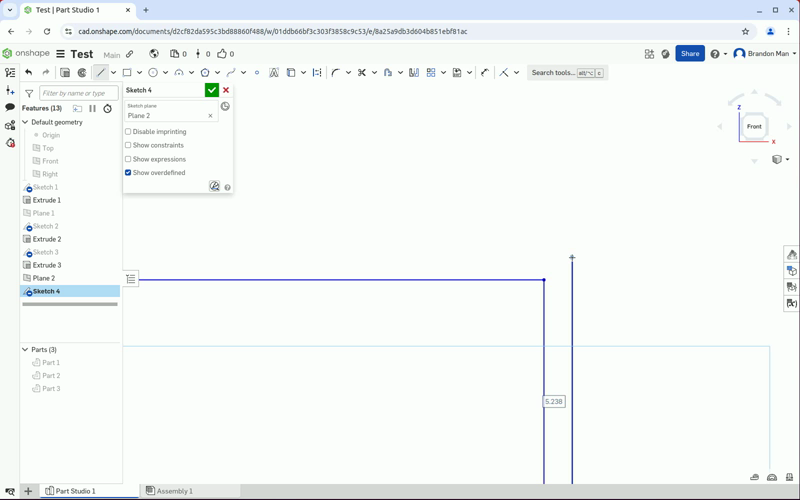
scroll(-6)
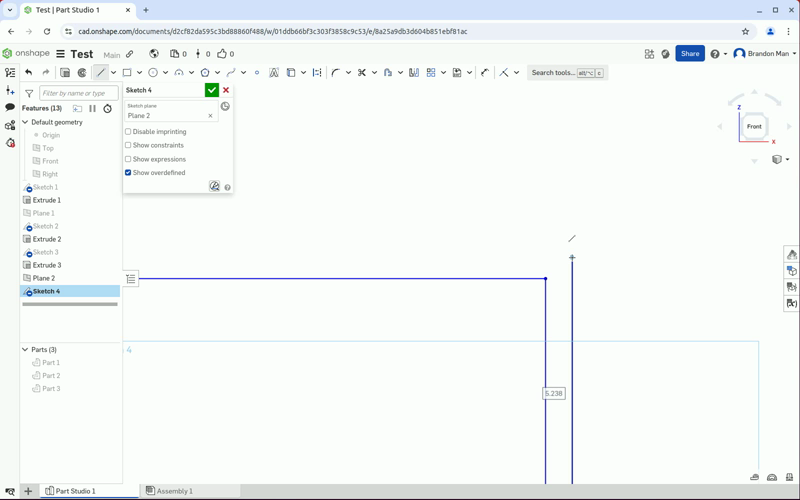
scroll(-6)
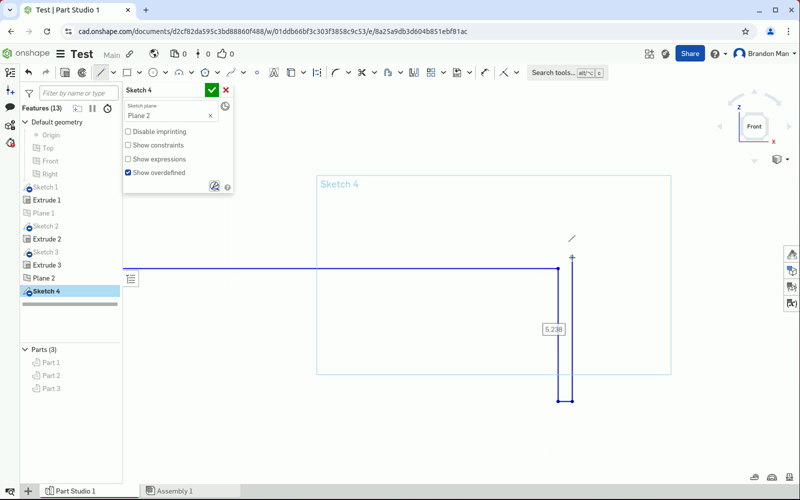
scroll(-6)
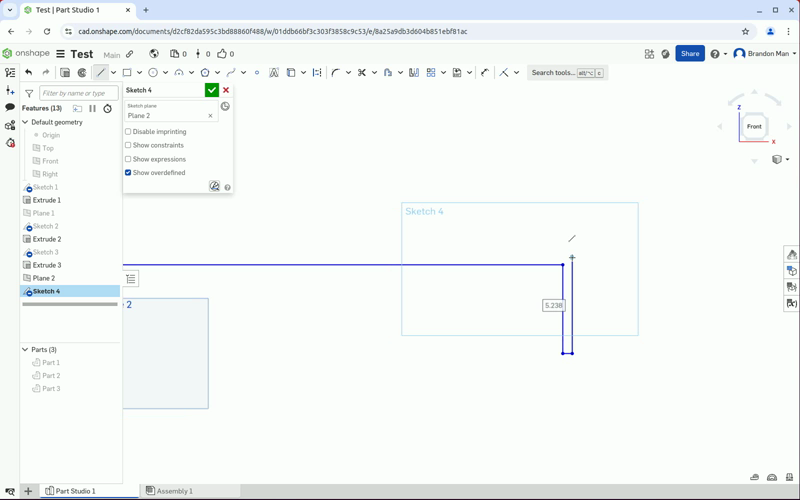
scroll(-6)
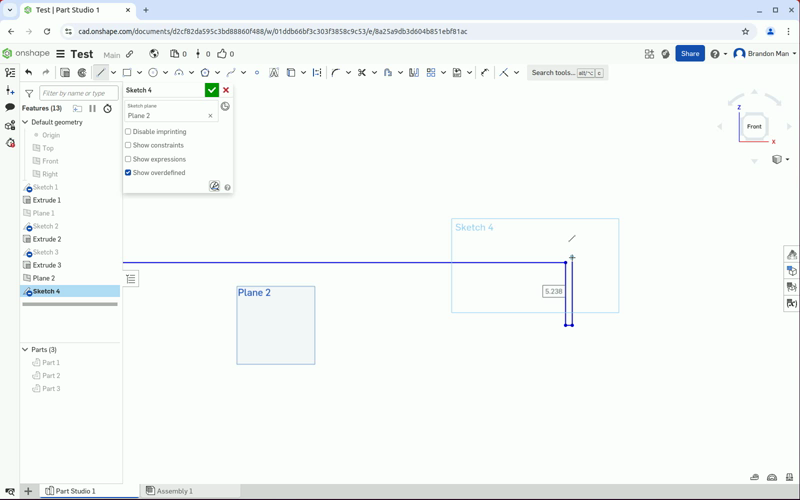
scroll(-6)
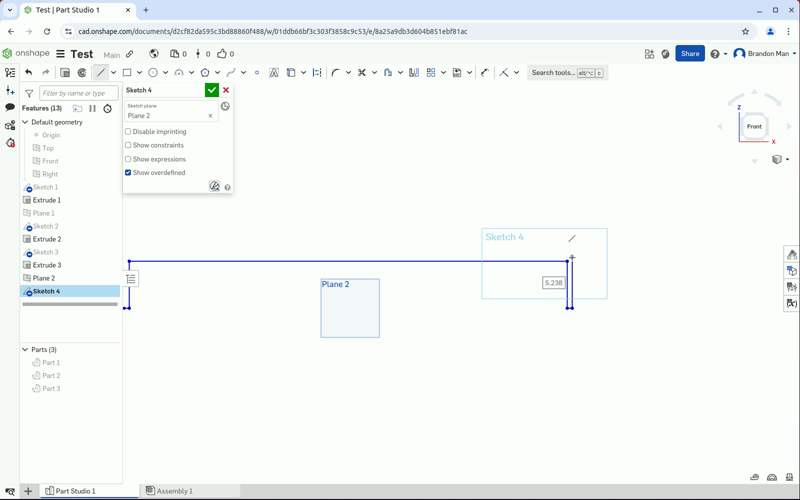
scroll(-6)
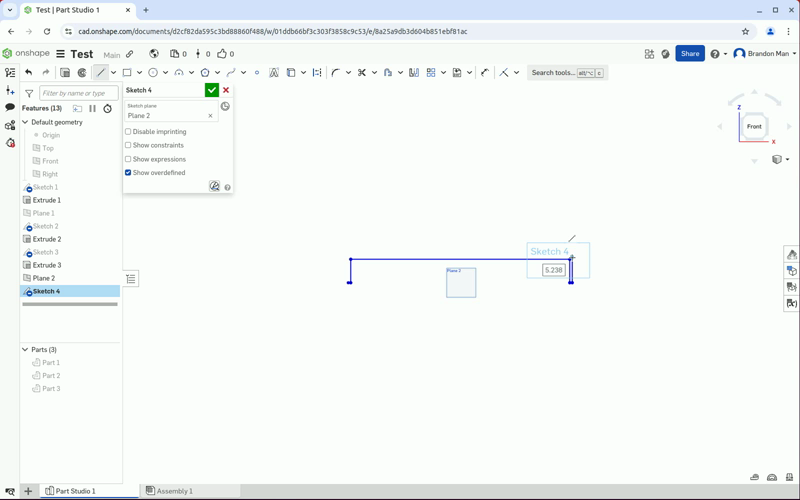
key_up(shift)
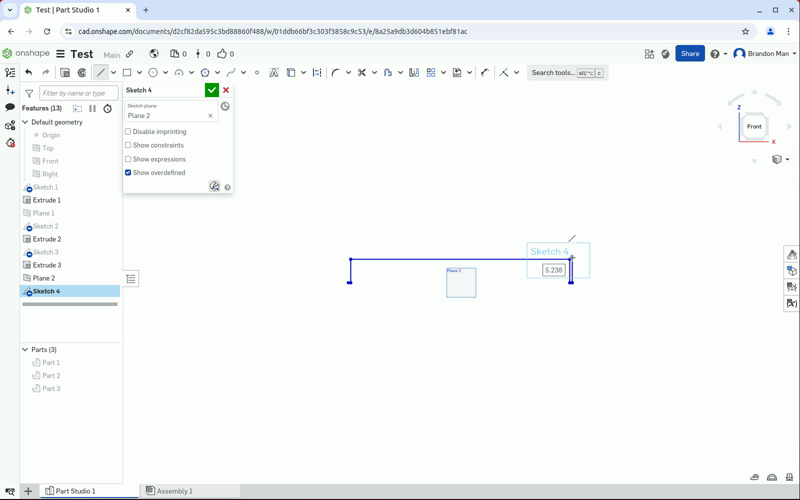
key_down(shift)
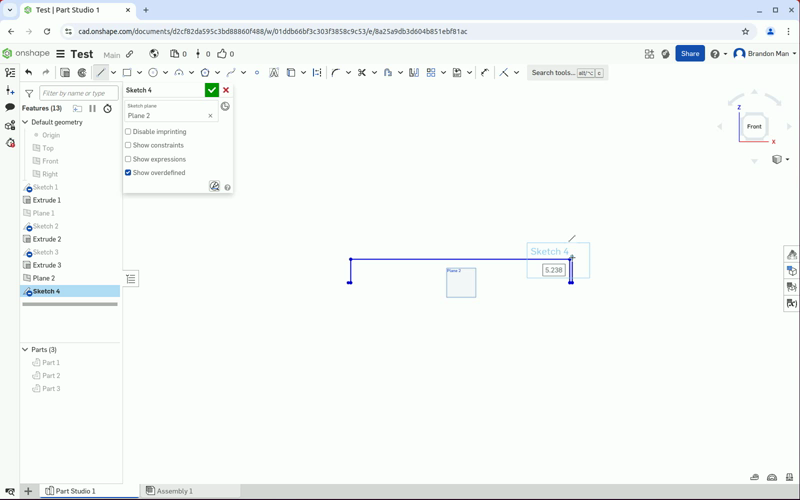
mouse_move(348, 257)
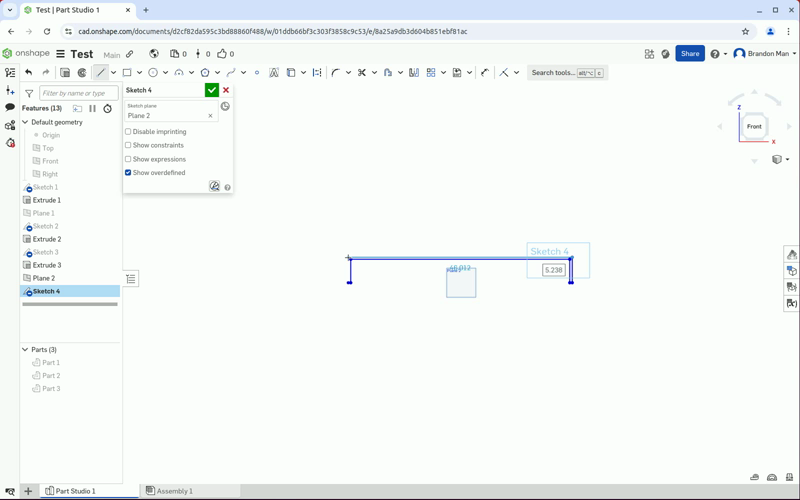
scroll(6)
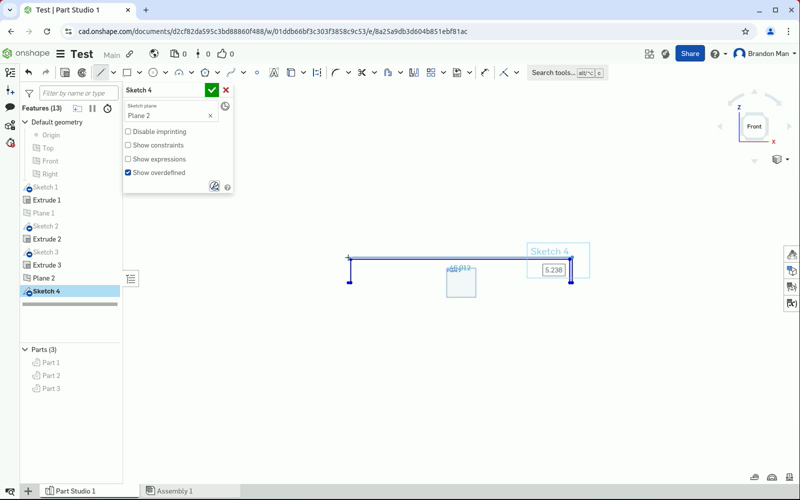
scroll(6)
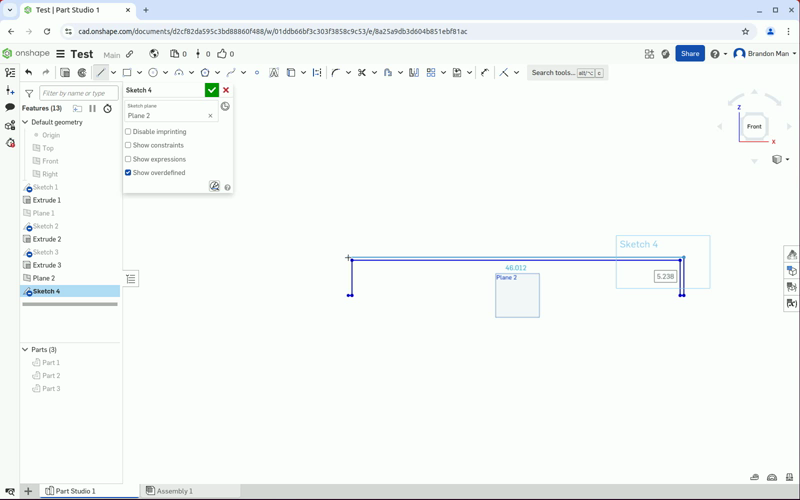
scroll(6)
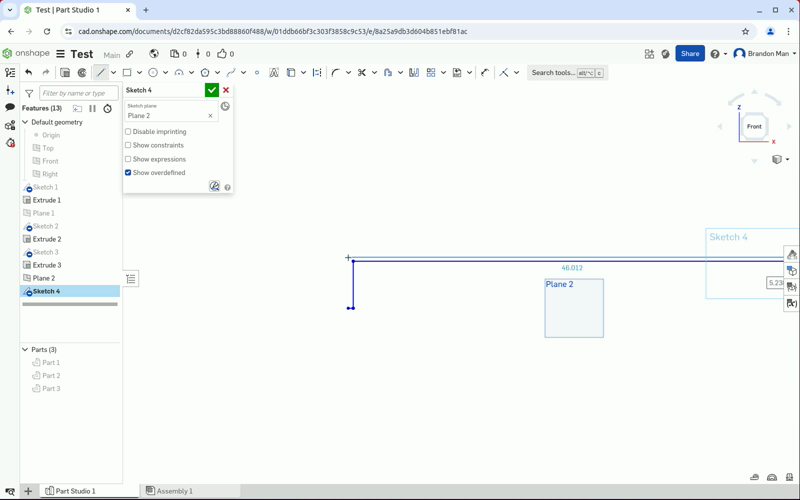
scroll(6)
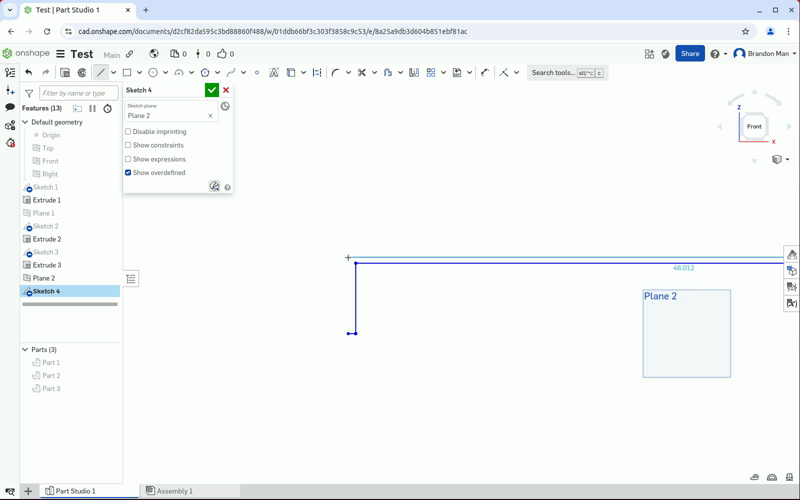
scroll(6)
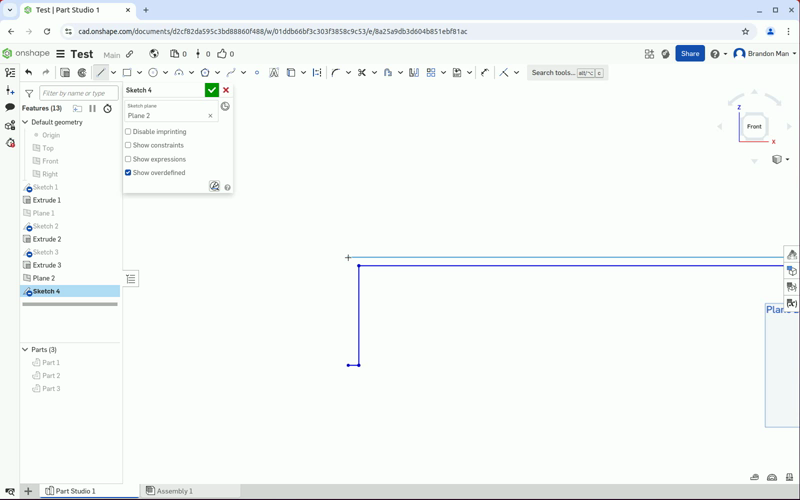
scroll(6)
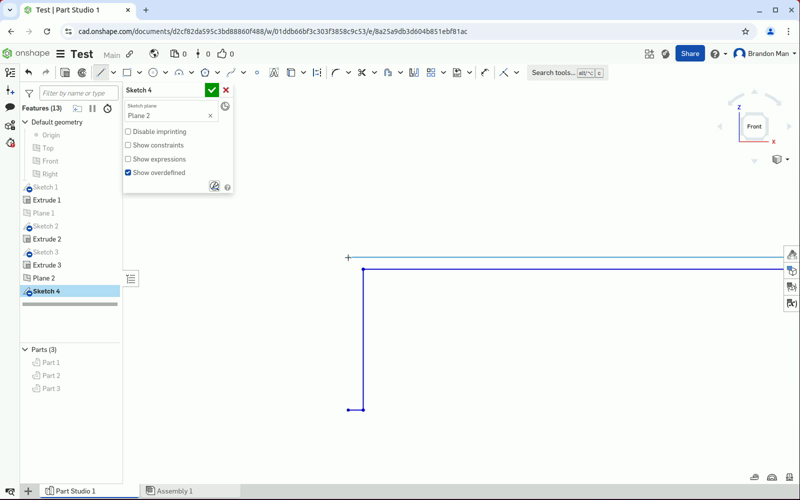
scroll(6)
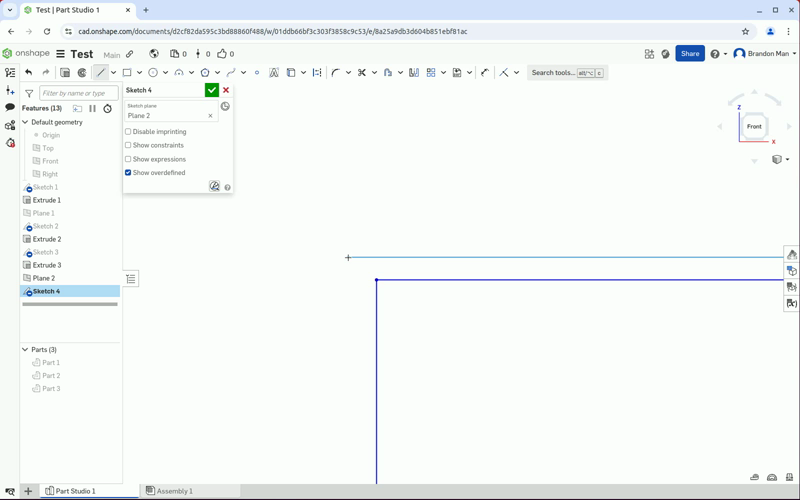
click(348, 257)
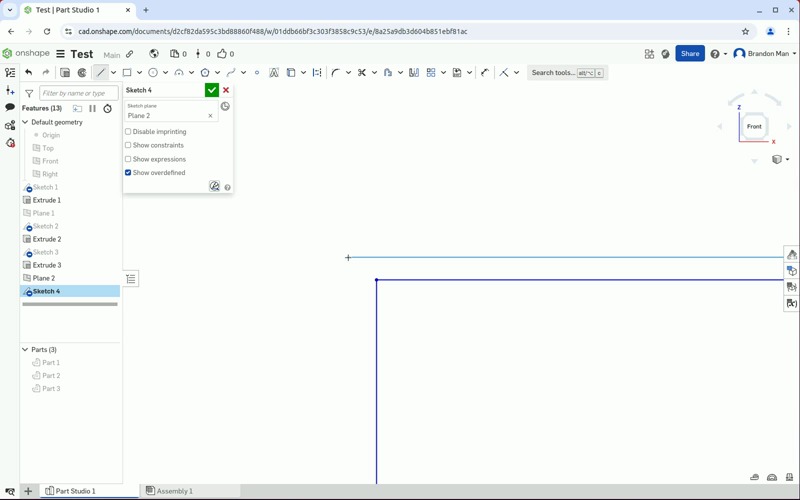
scroll(-6)
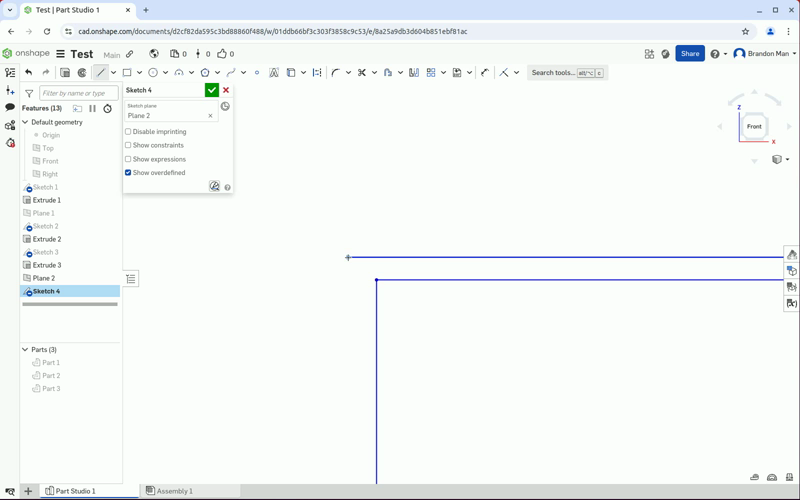
scroll(-6)
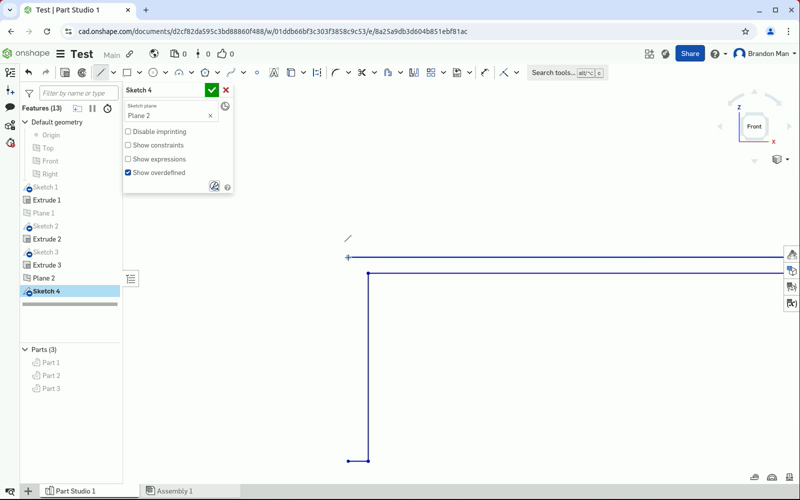
scroll(-6)
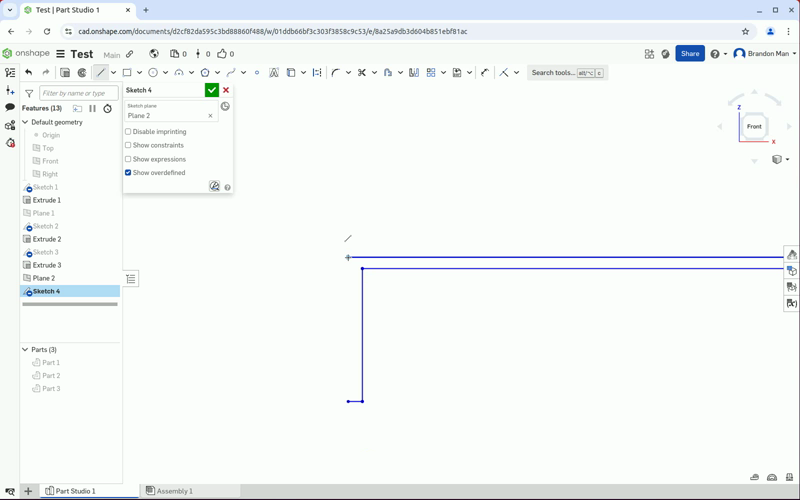
scroll(-6)
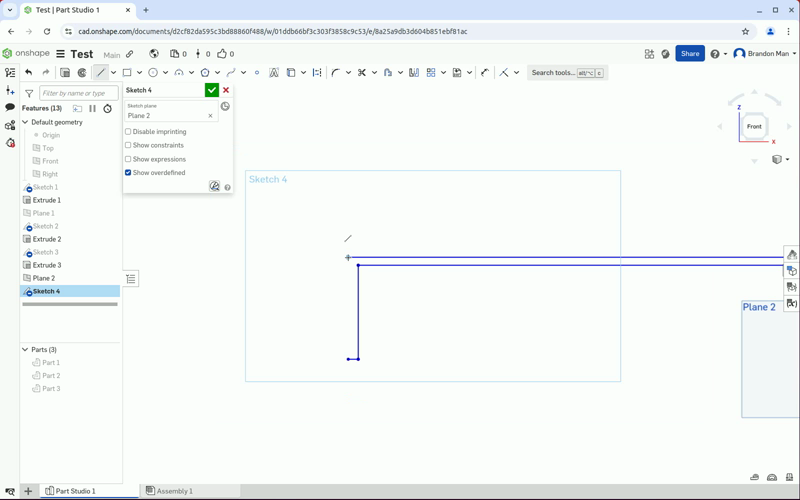
scroll(-6)
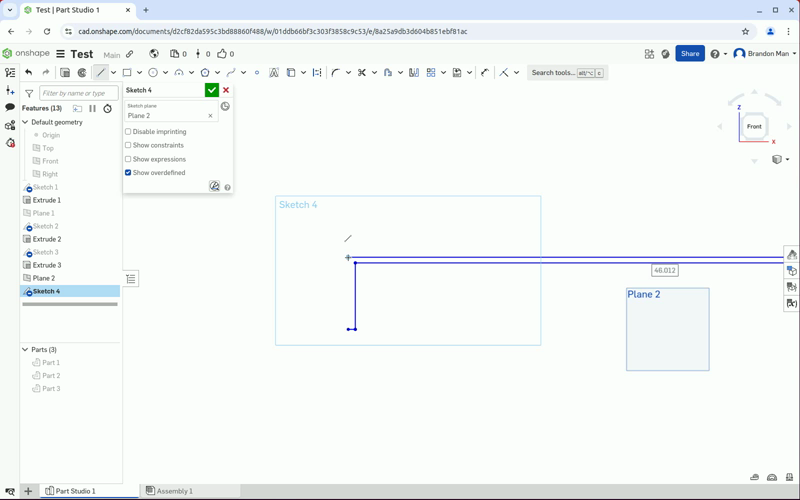
scroll(-6)
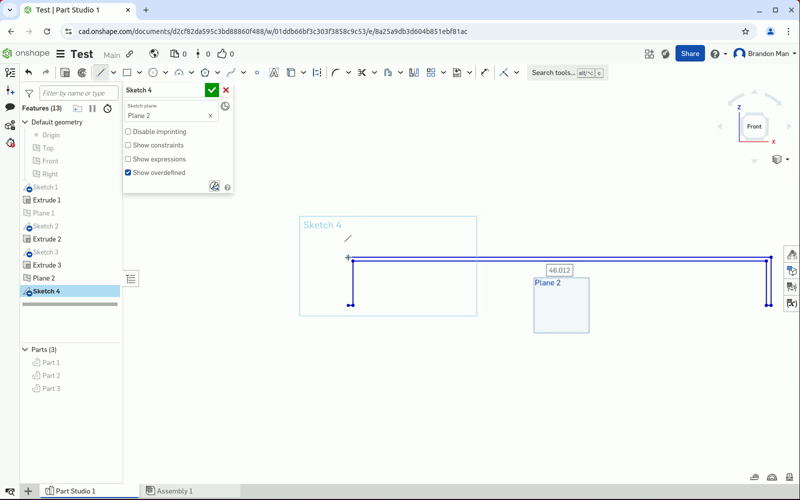
scroll(-6)
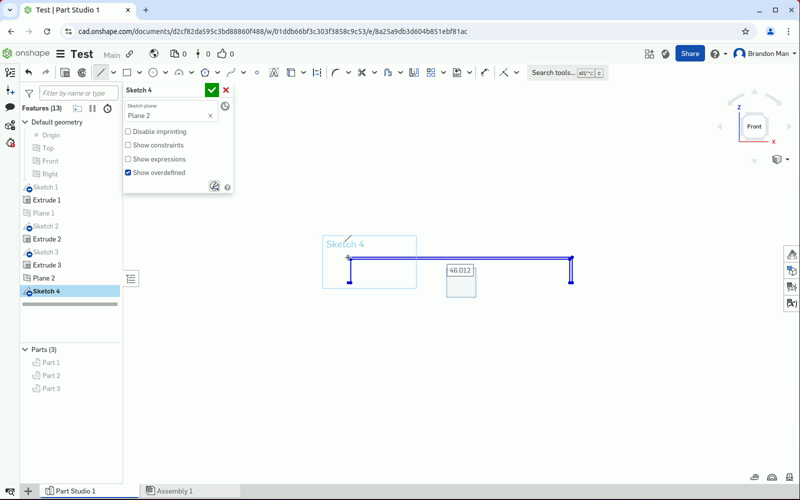
key_up(shift)
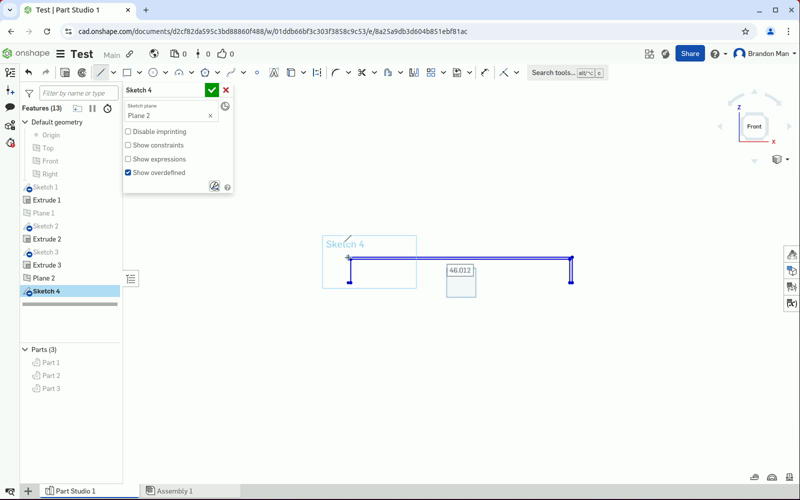
mouse_move(378, 257)
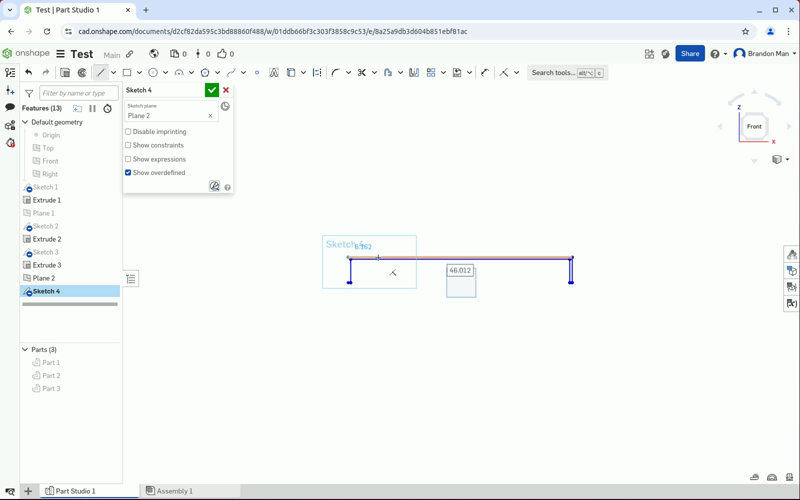
key_down(shift)
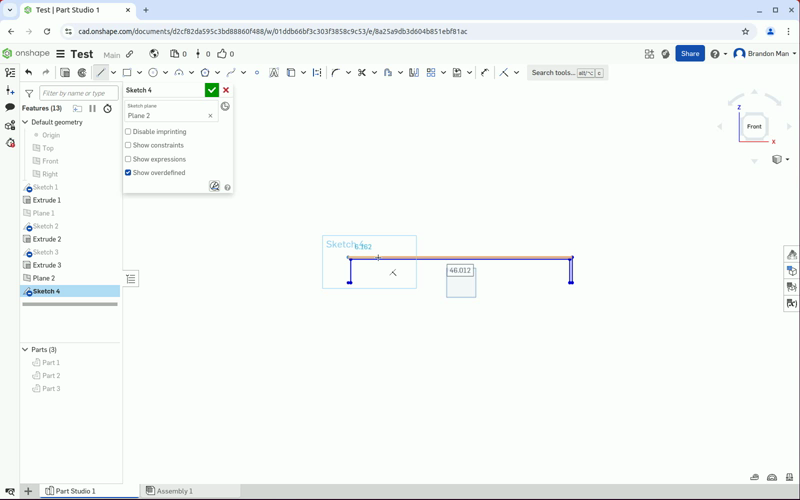
mouse_move(348, 282)
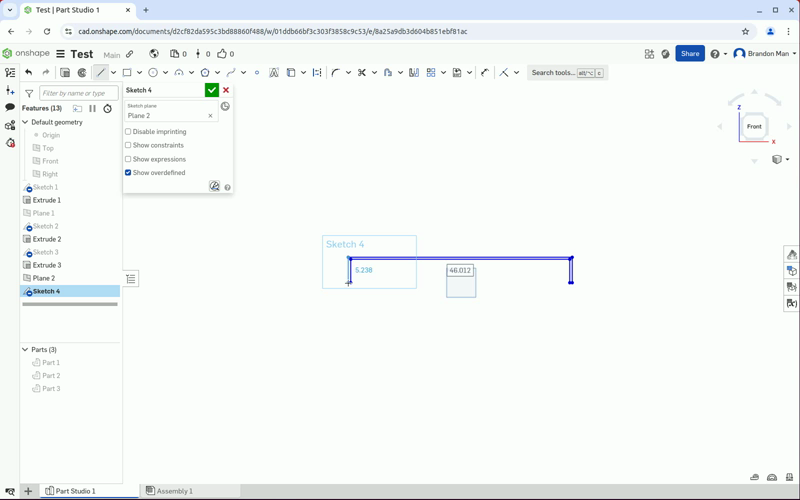
scroll(6)
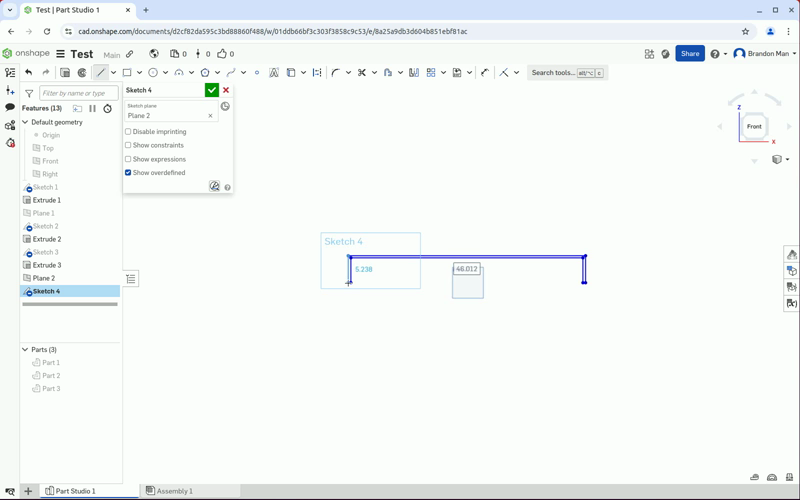
scroll(6)
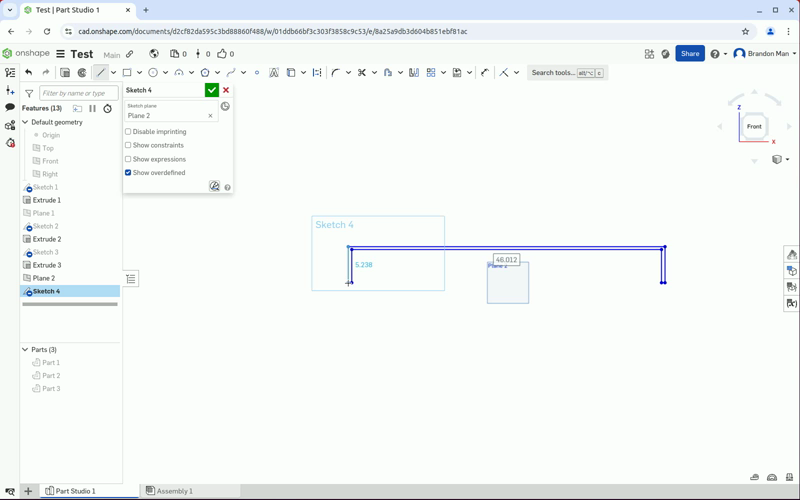
scroll(6)
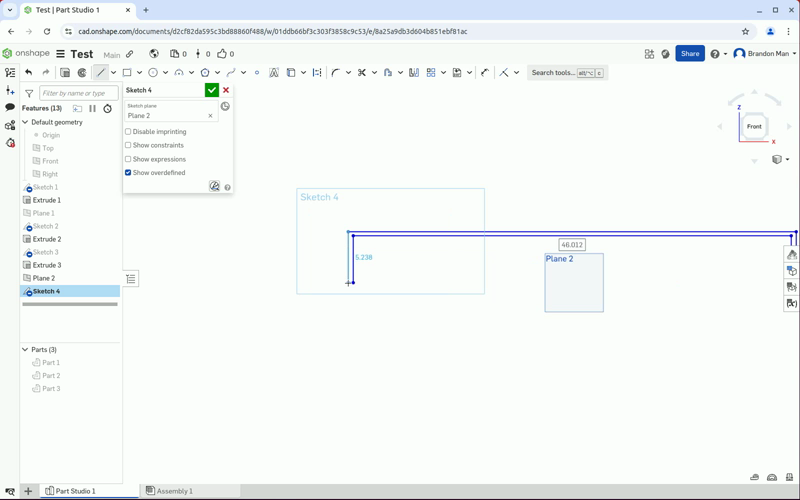
scroll(6)
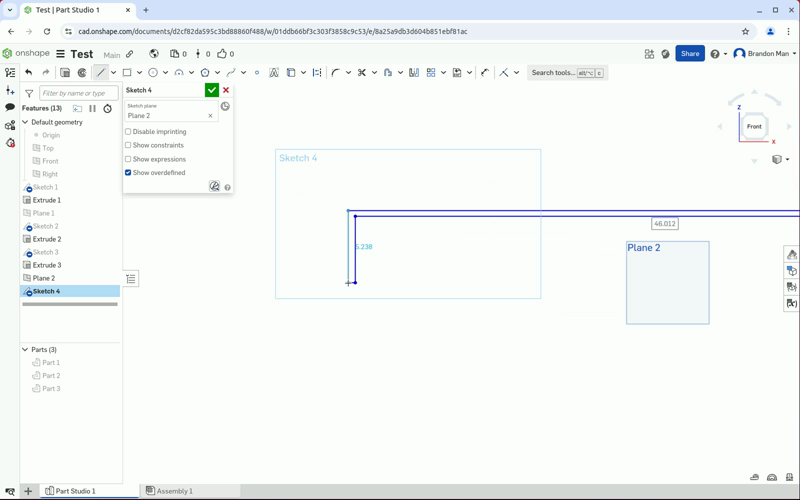
scroll(6)
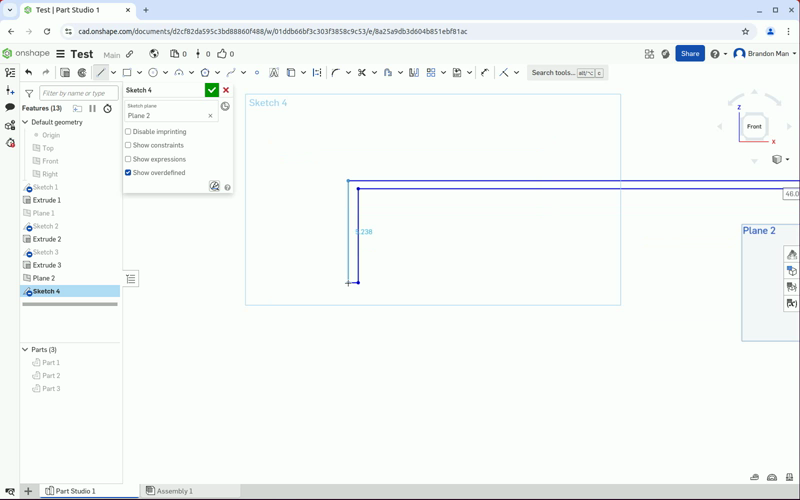
scroll(6)
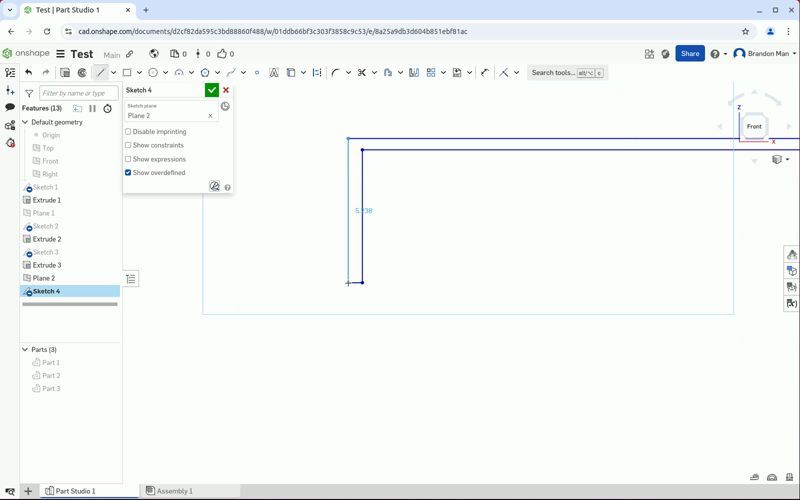
scroll(6)
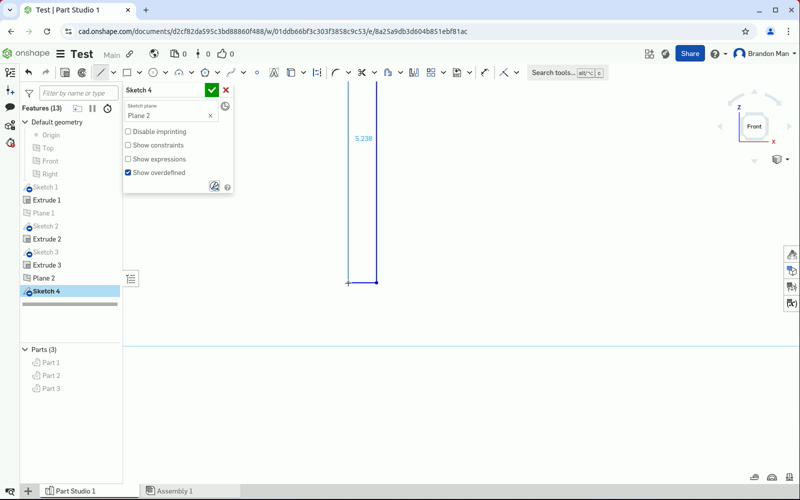
key_up(shift)
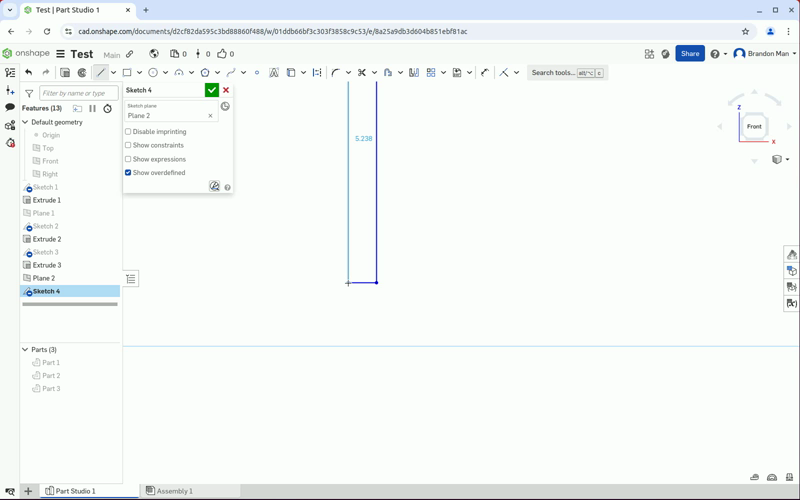
click(348, 282)
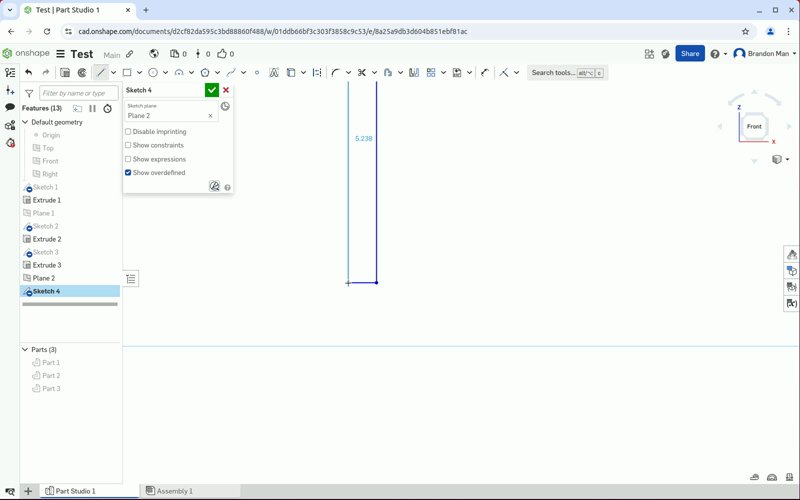
scroll(-6)
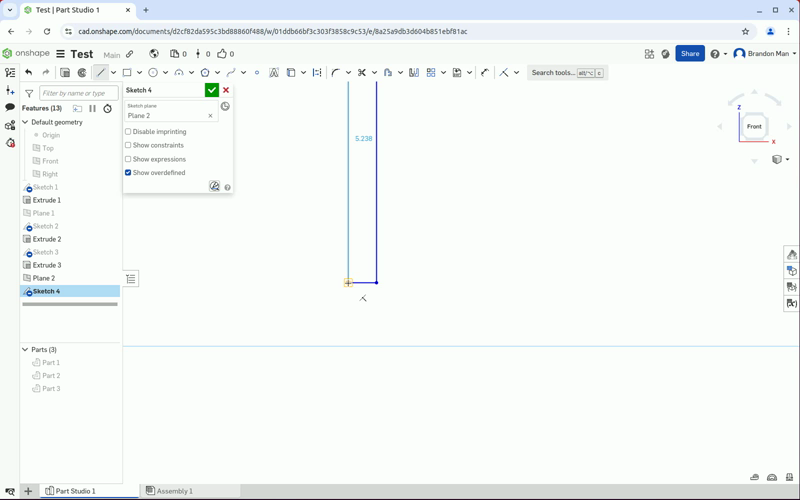
scroll(-6)
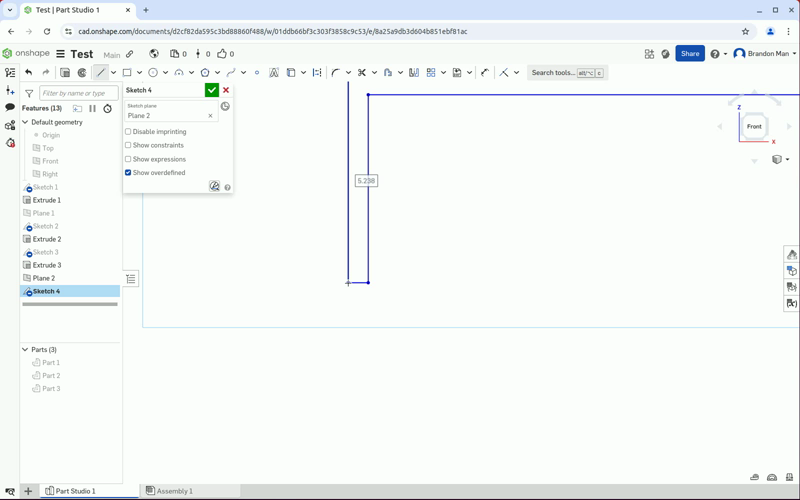
scroll(-6)
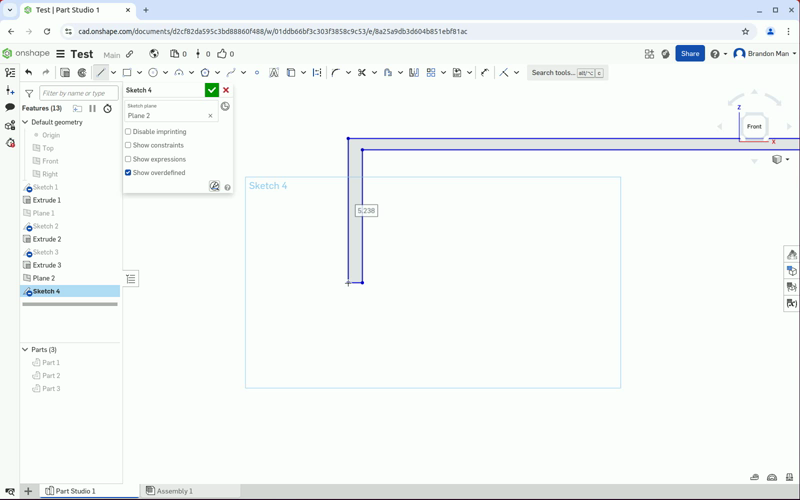
scroll(-6)
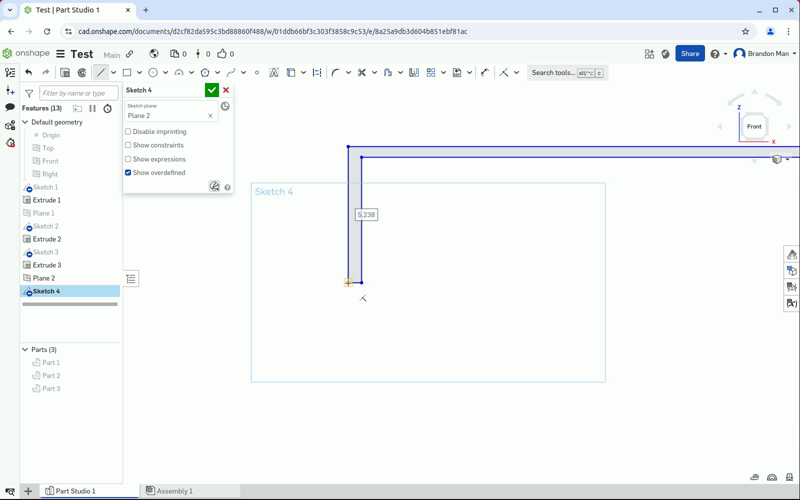
scroll(-6)
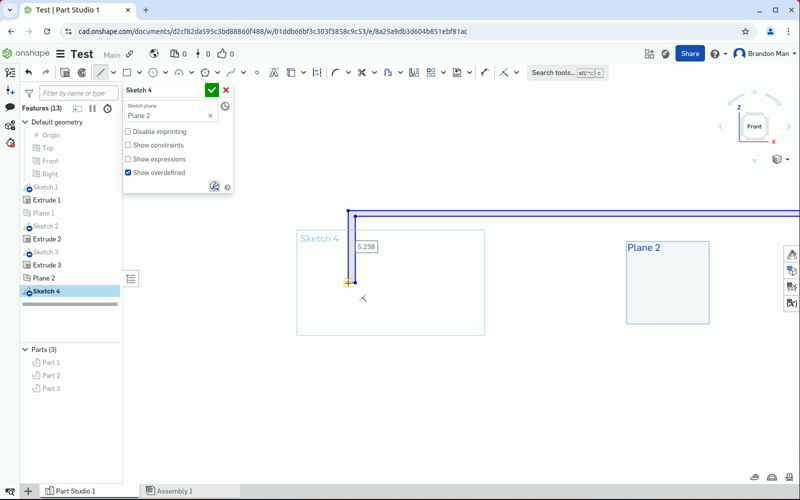
scroll(-6)
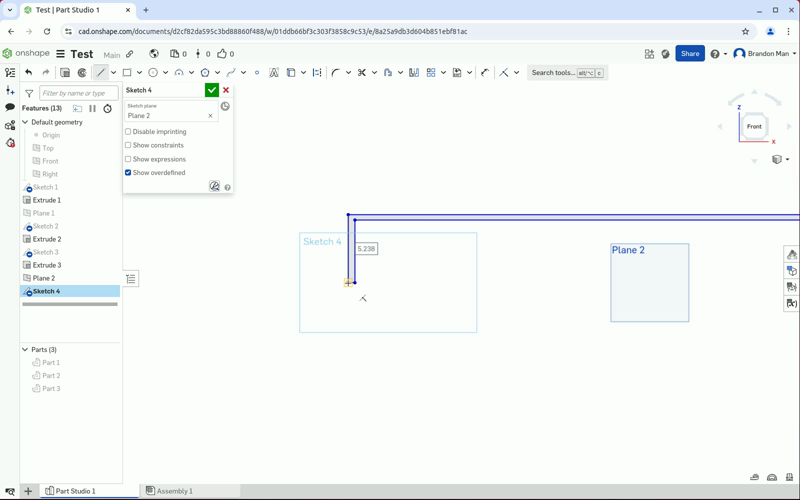
scroll(-6)
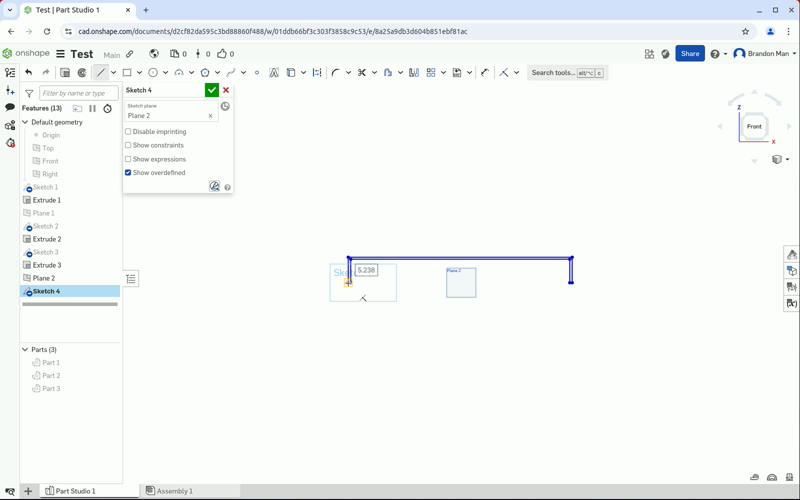
key(esc)
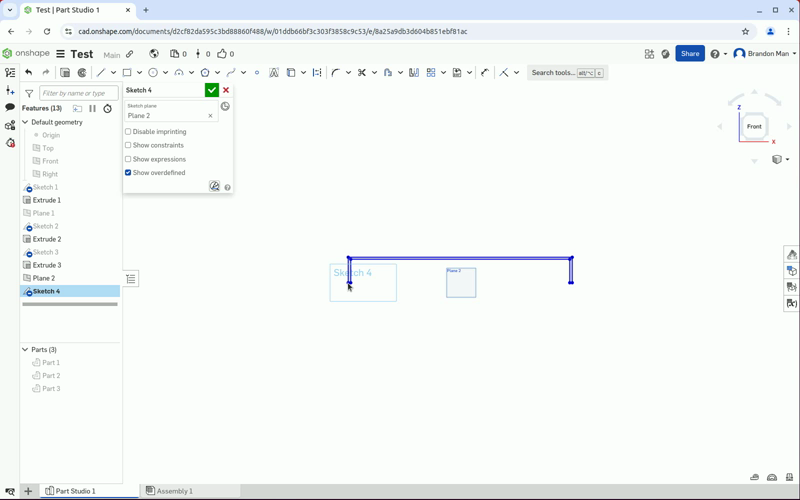
mouse_move(447, 258)
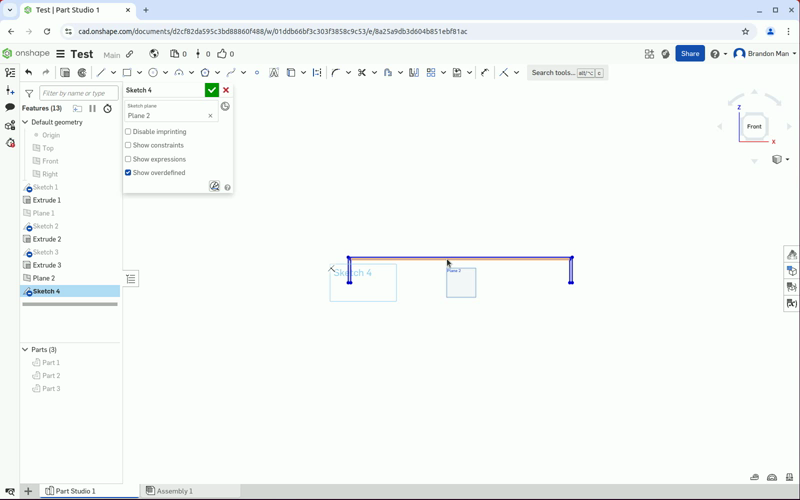
scroll(6)
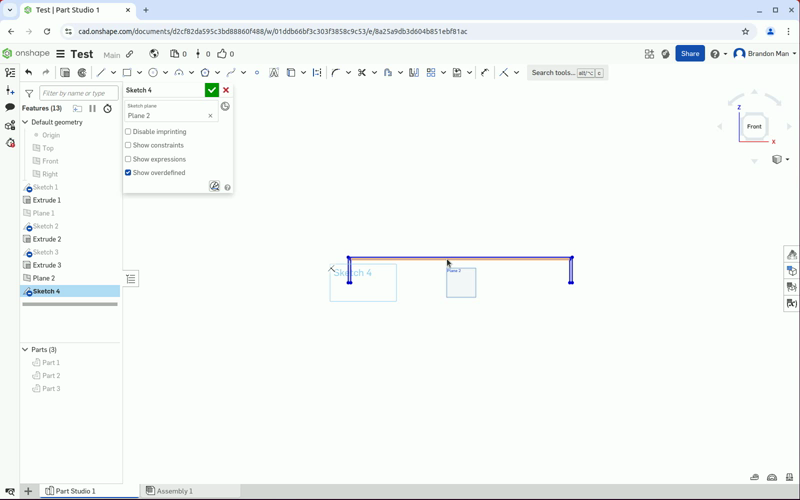
scroll(6)
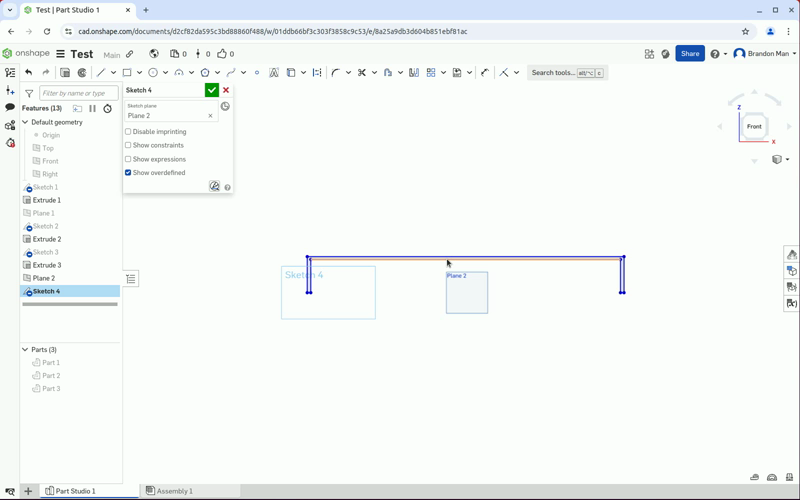
scroll(6)
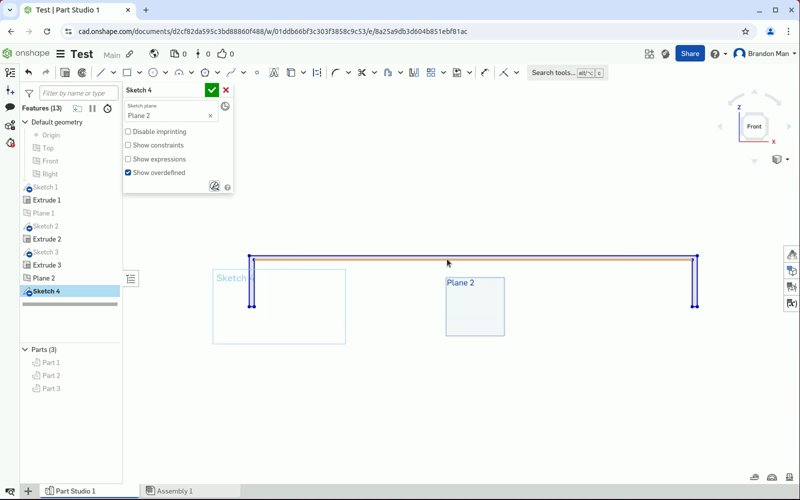
scroll(6)
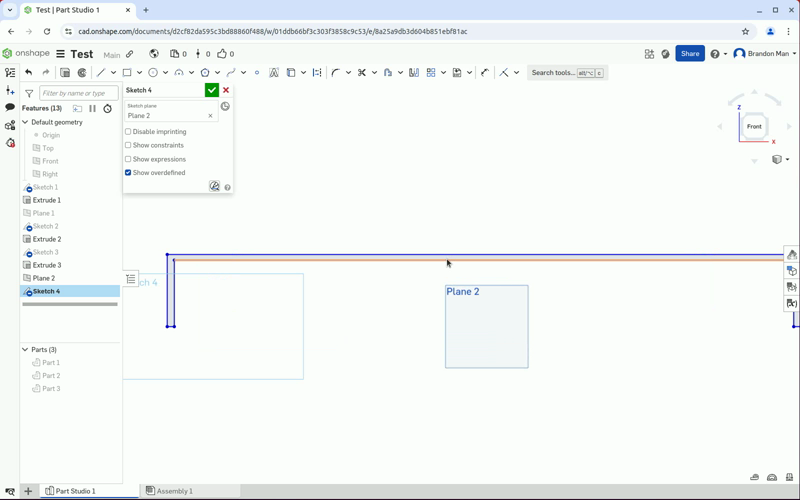
scroll(6)
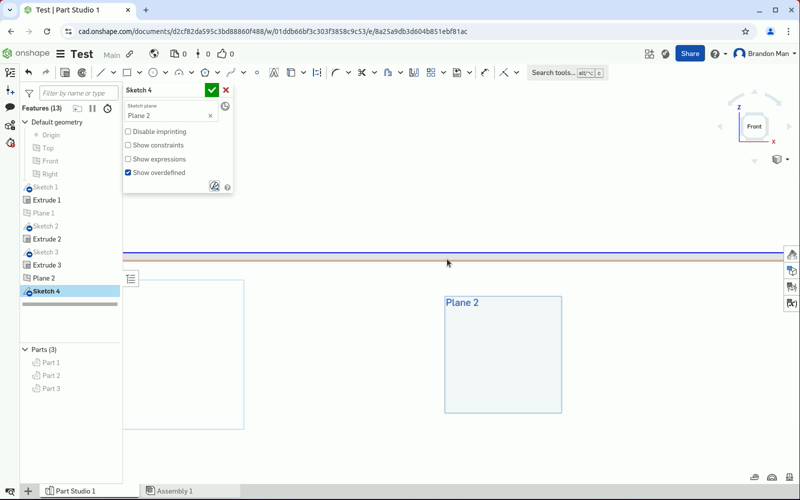
scroll(6)
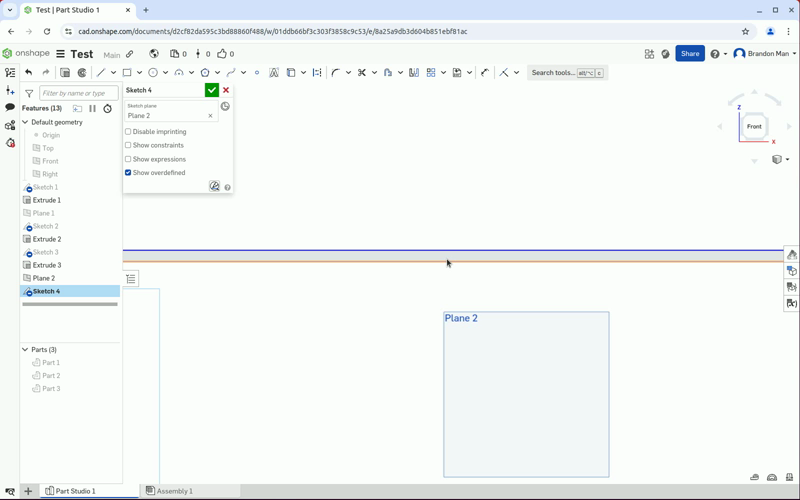
scroll(6)
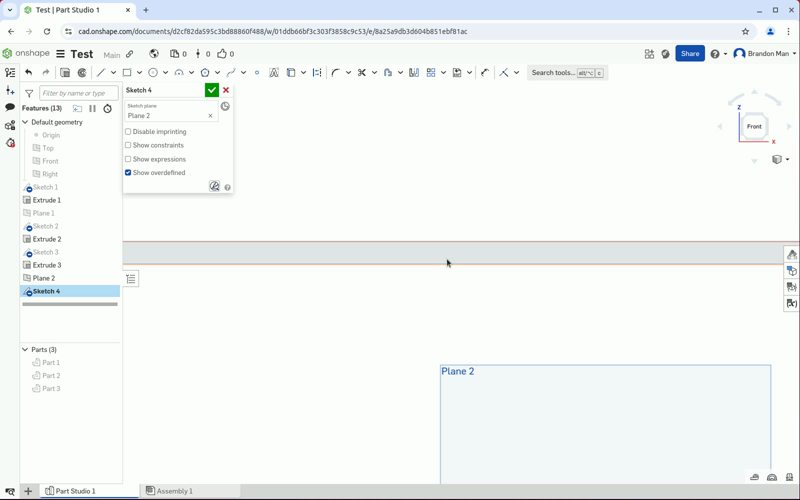
click(447, 258)
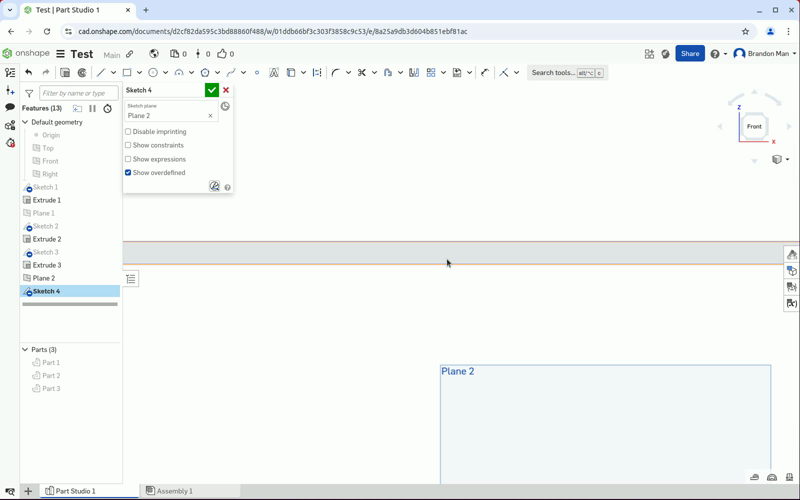
scroll(-6)
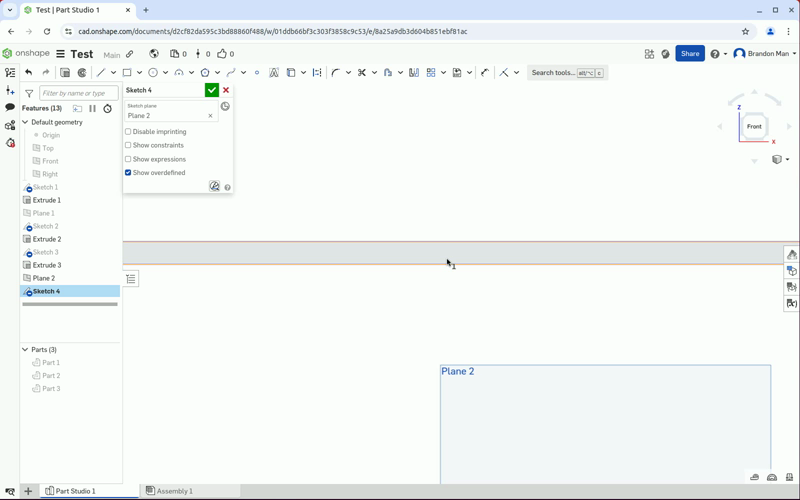
scroll(-6)
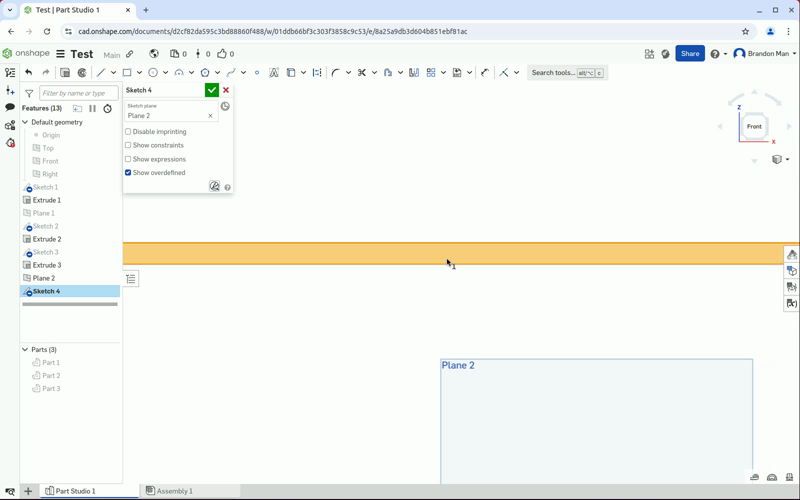
scroll(-6)
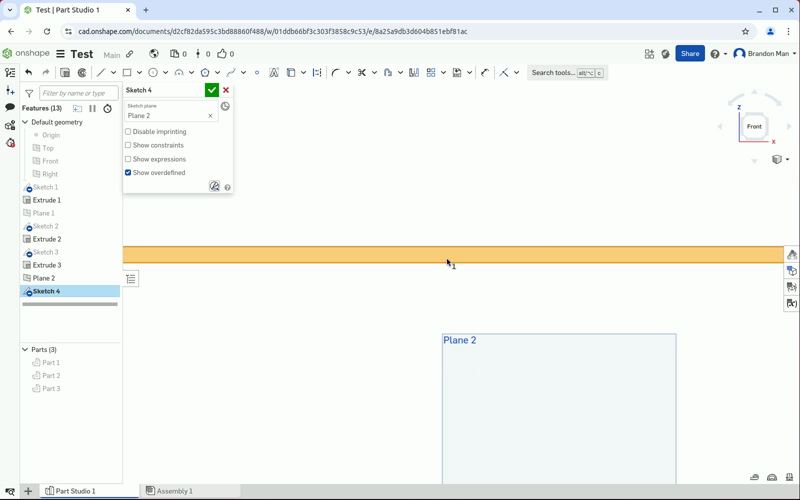
scroll(-6)
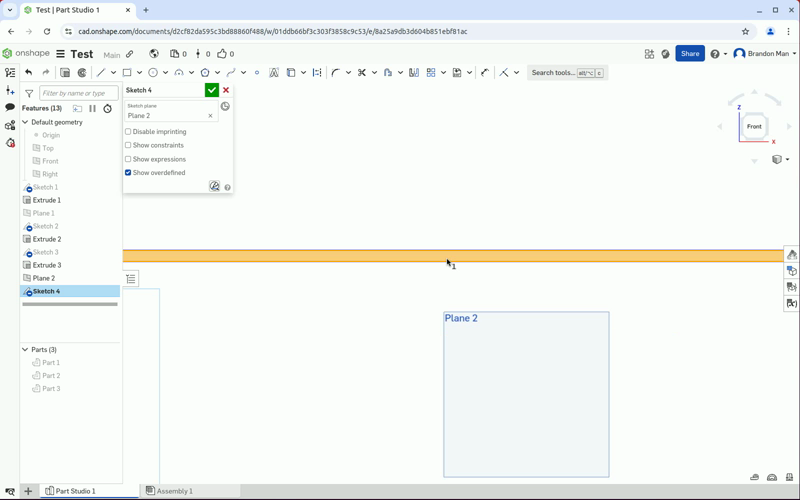
scroll(-6)
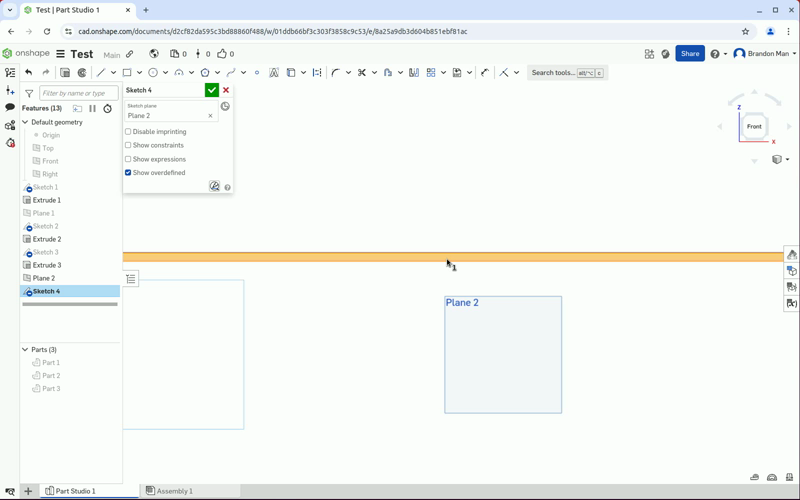
scroll(-6)
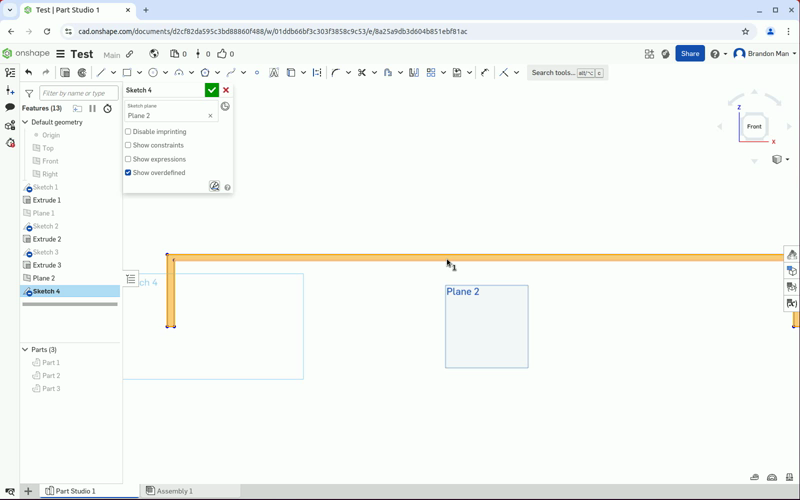
scroll(-6)
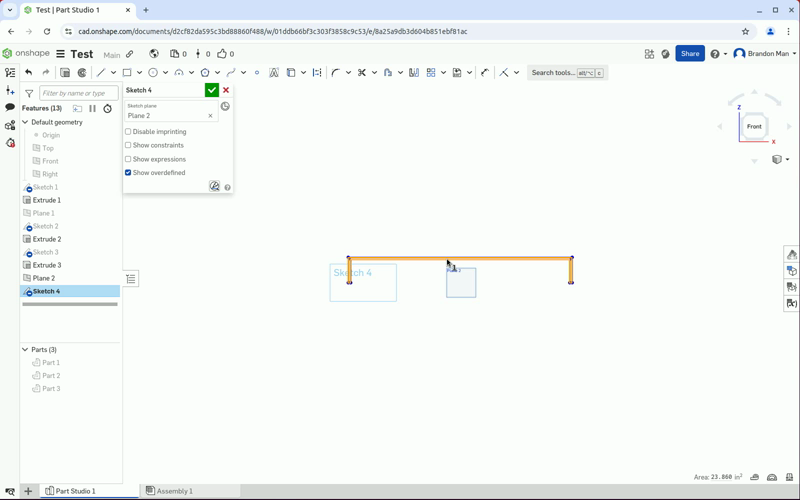
mouse_move(73, 352)
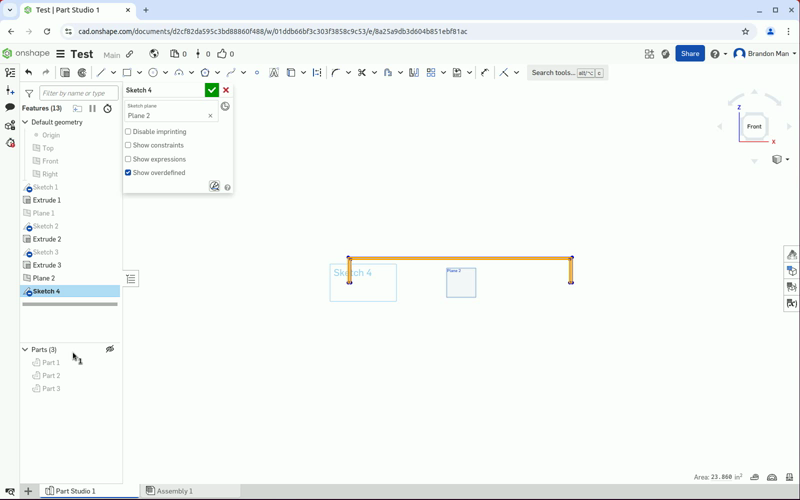
key(shift+y)
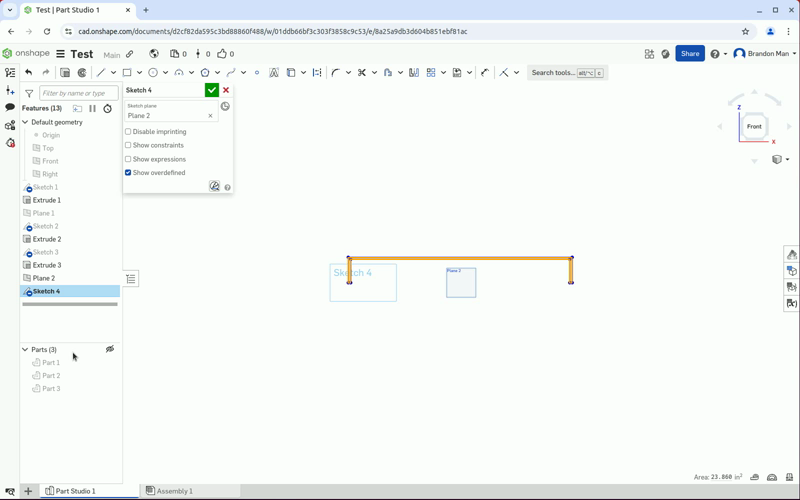
key(shift+e)
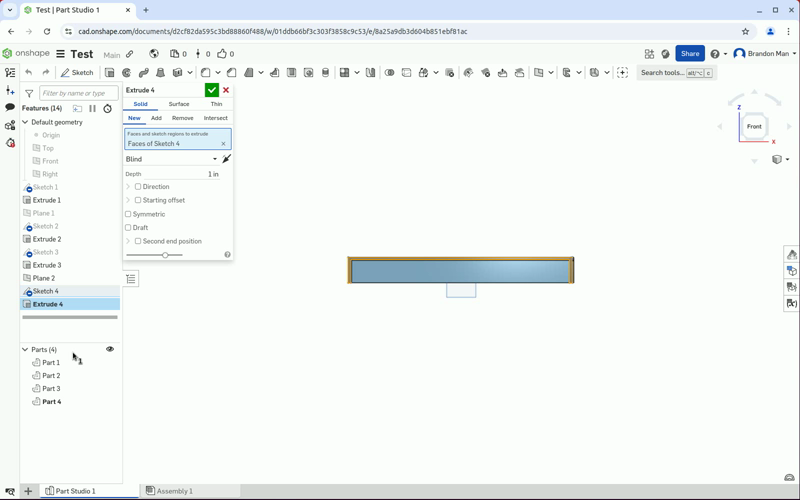
mouse_move(143, 106)
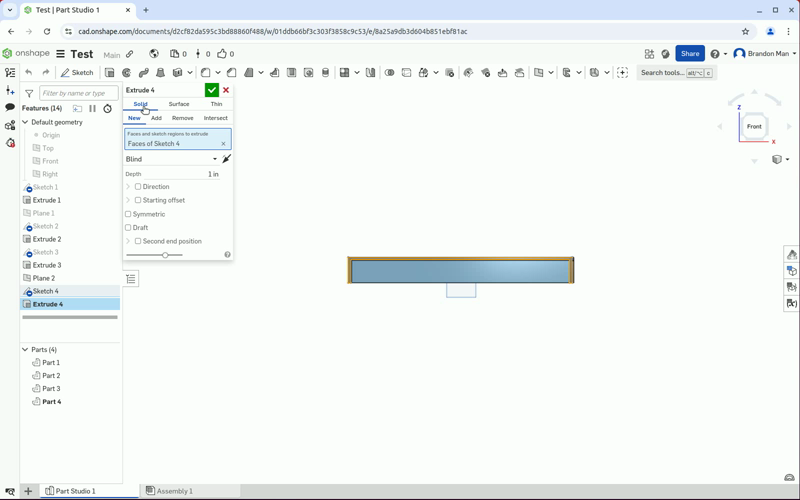
click(143, 106)
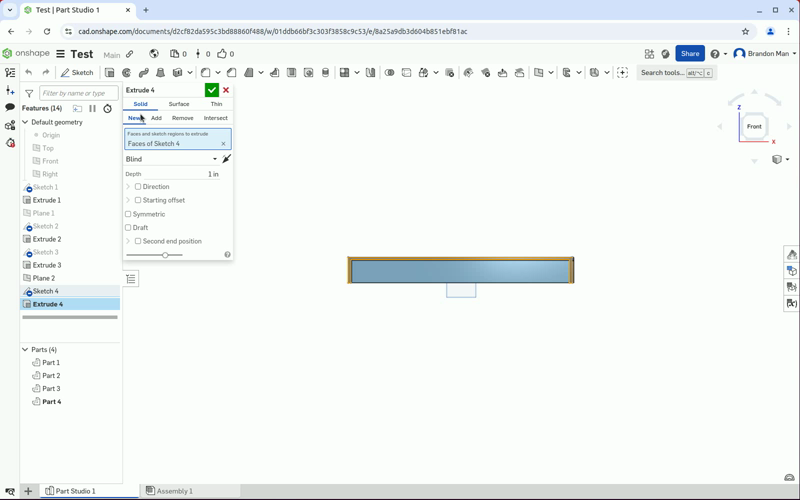
mouse_move(137, 120)
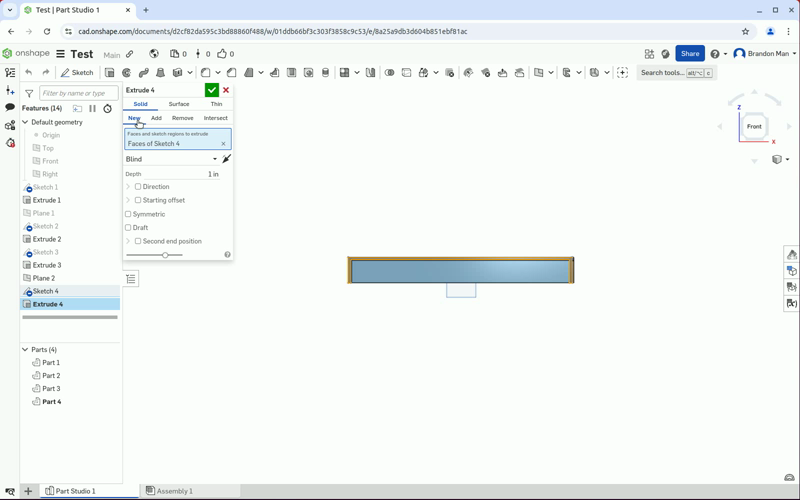
click(137, 120)
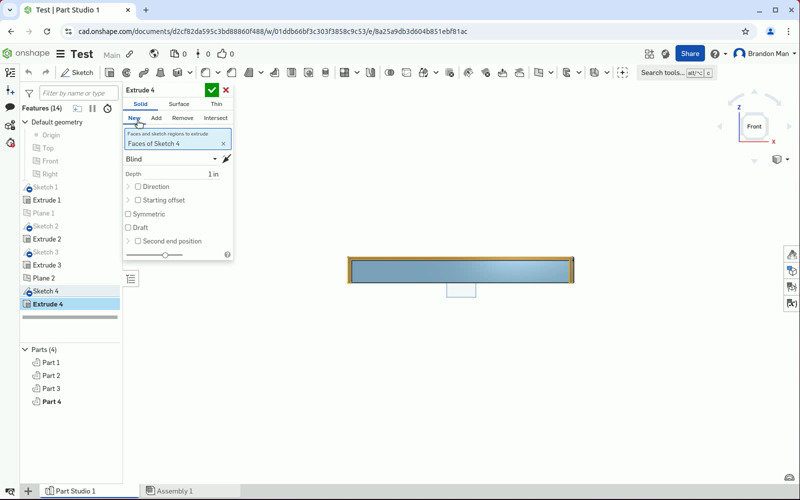
key(tab, 4)
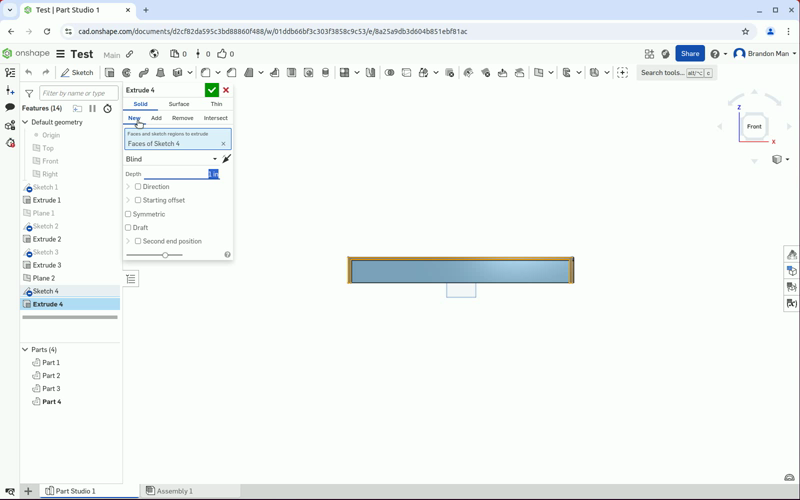
text(0.722)
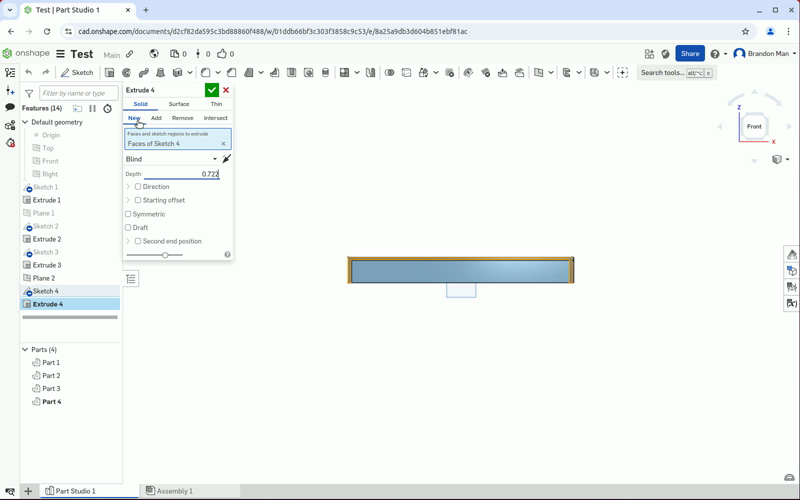
key(enter)
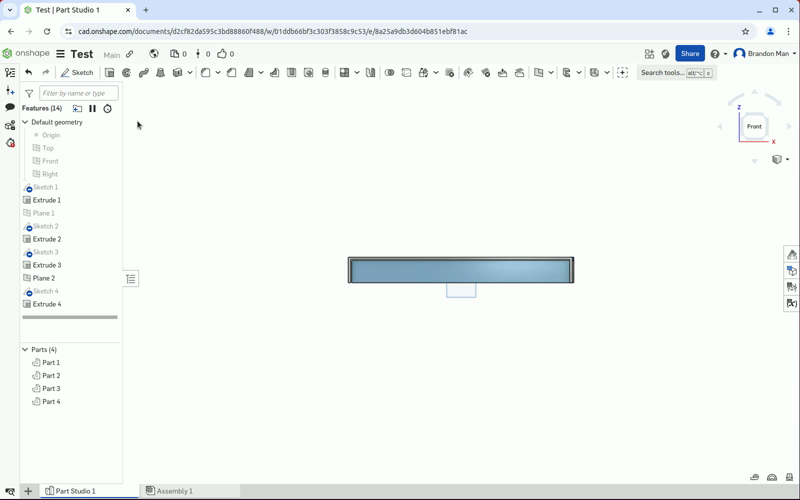
key(shift+h)
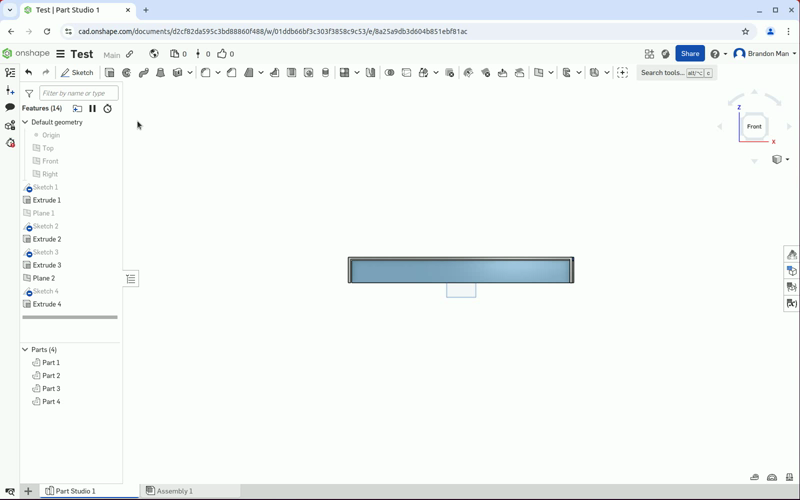
key(shift+h)
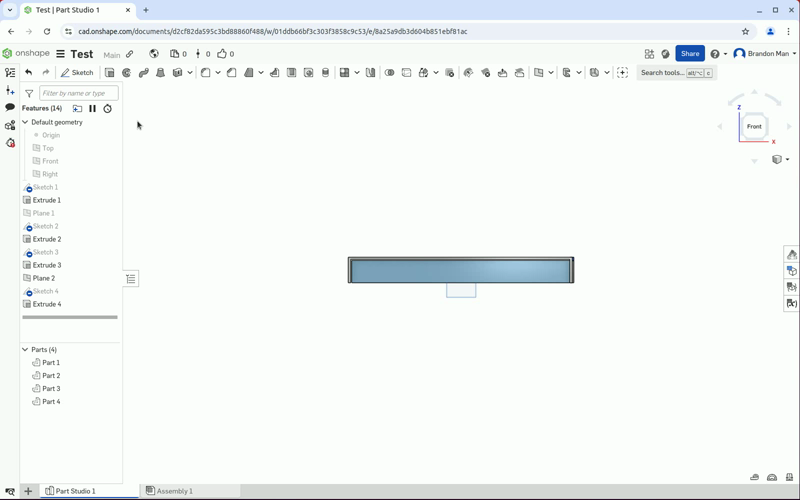
mouse_move(73, 189)
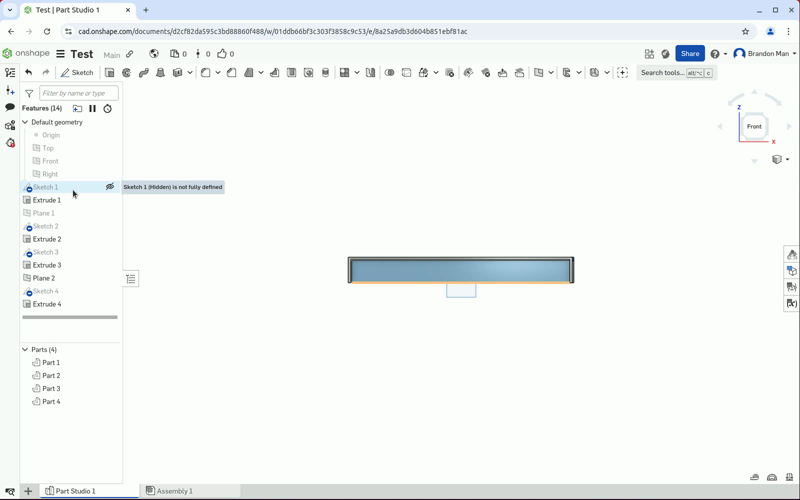
click(73, 189)
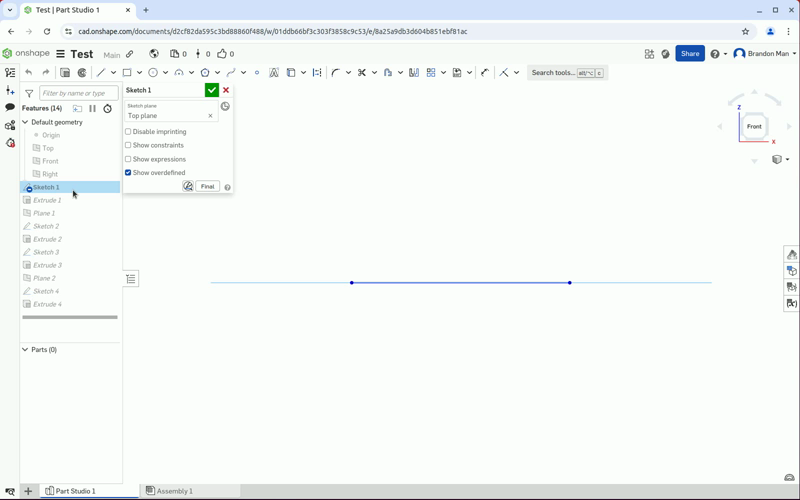
mouse_move(229, 92)
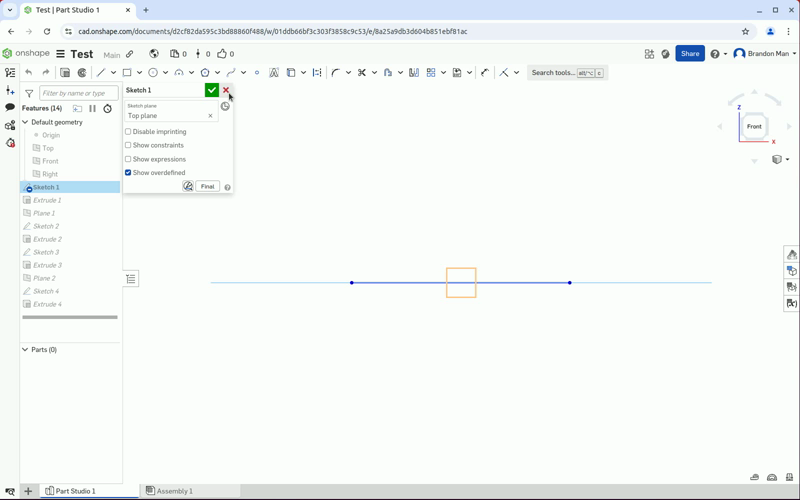
click(229, 92)
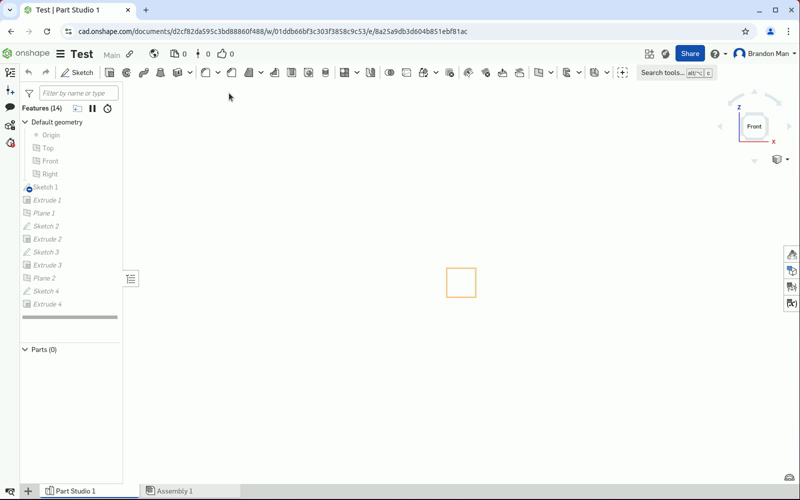
key(shift+s)
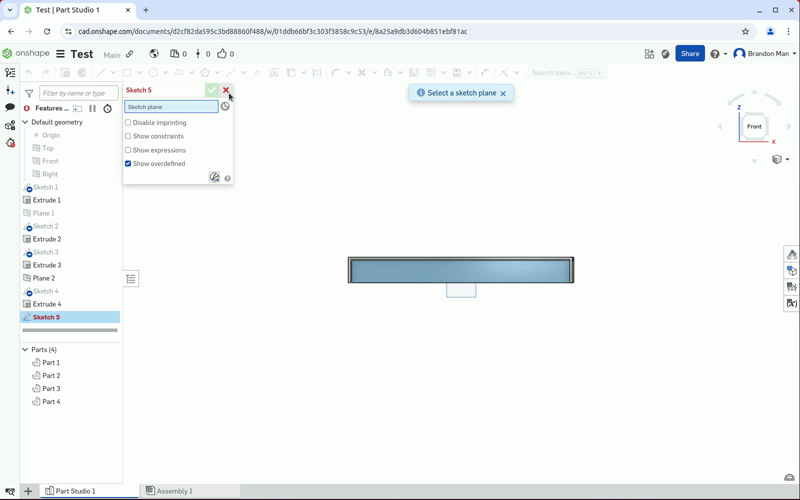
mouse_move(73, 280)
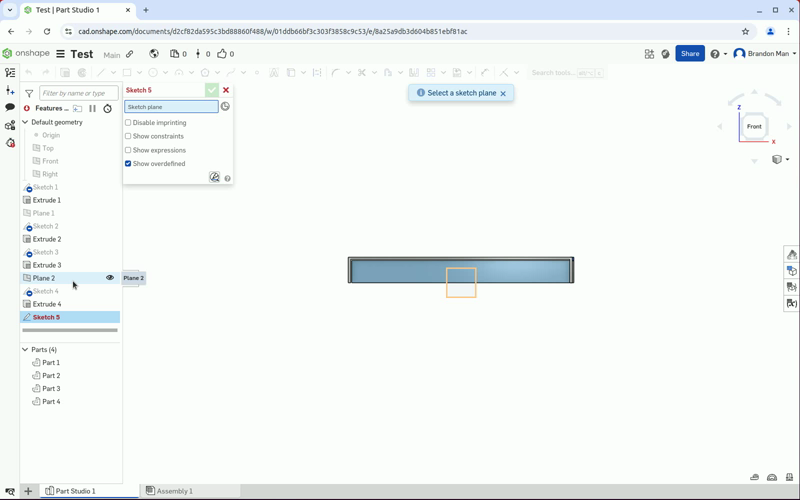
click(73, 280)
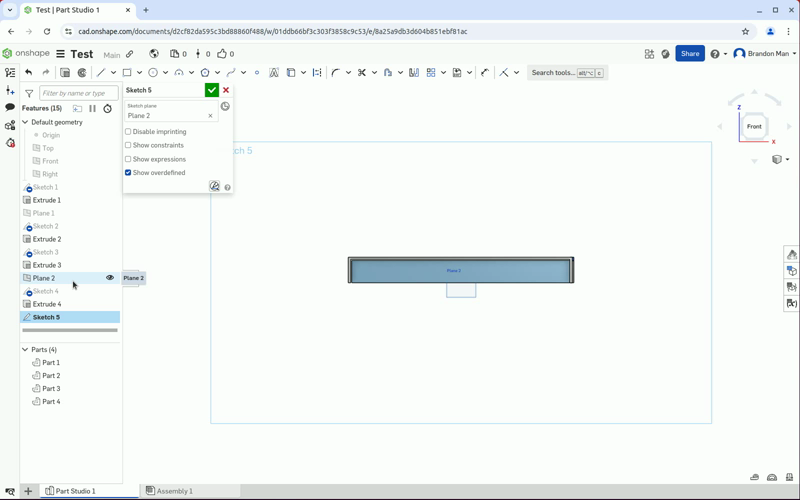
mouse_move(73, 352)
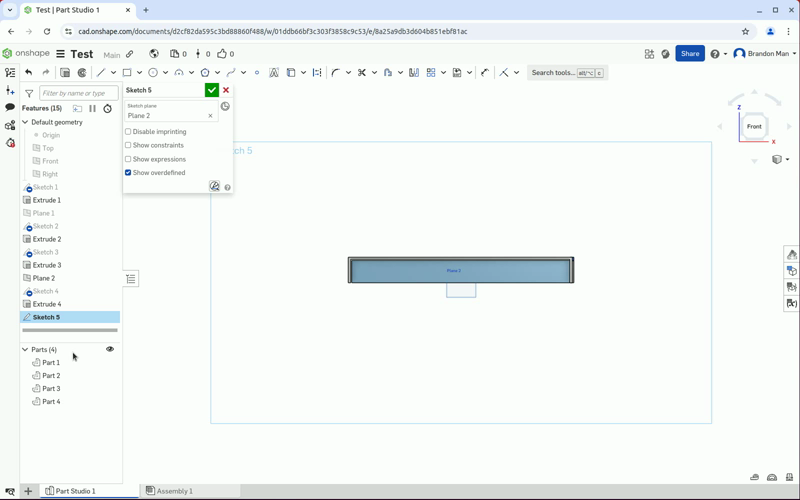
key(y)
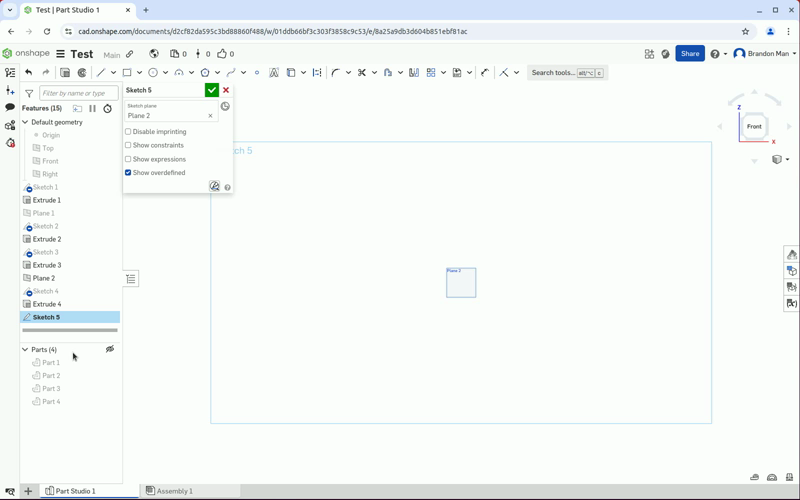
key(l)
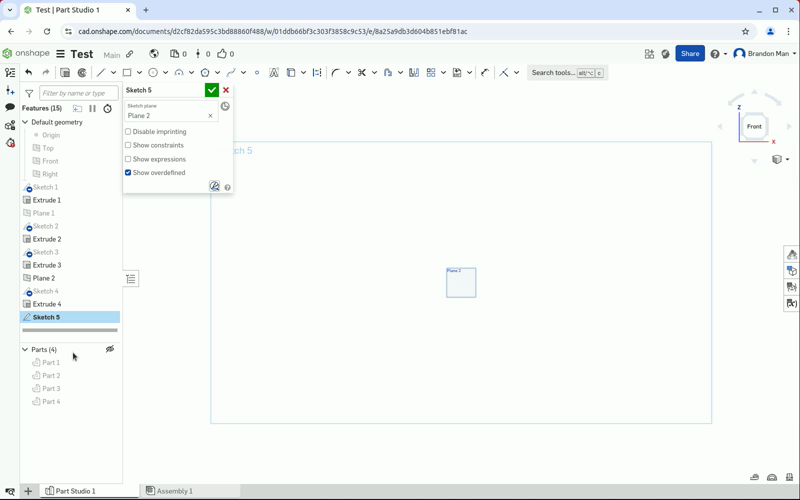
key_down(shift)
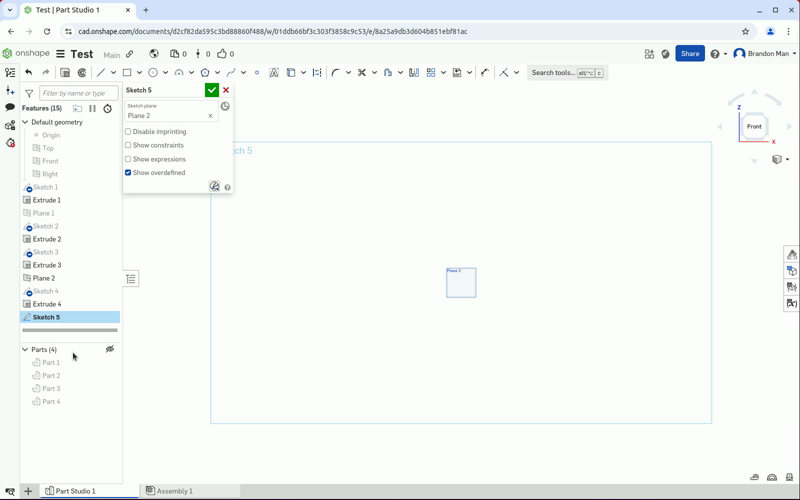
mouse_move(351, 282)
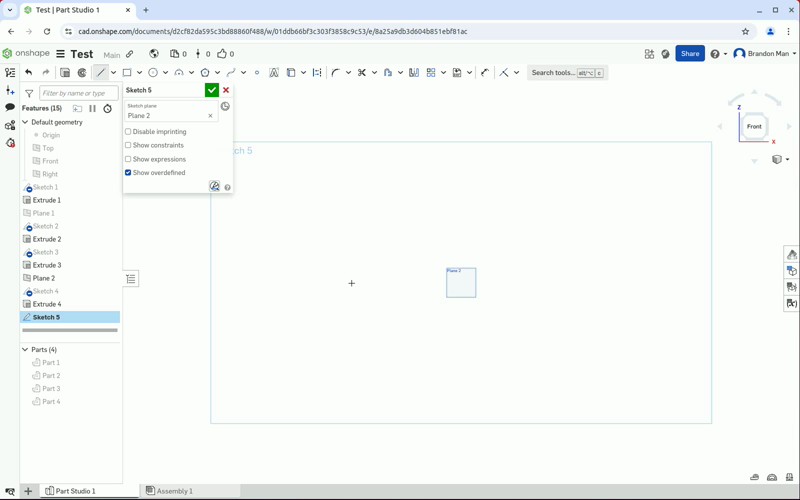
click(351, 282)
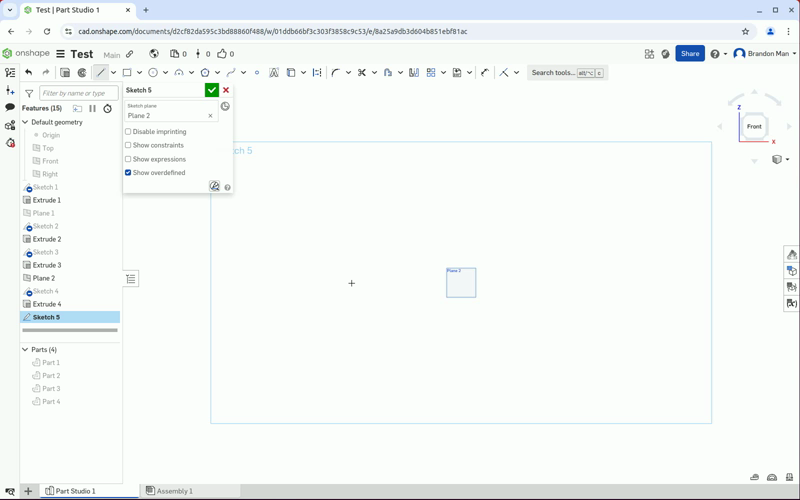
key_up(shift)
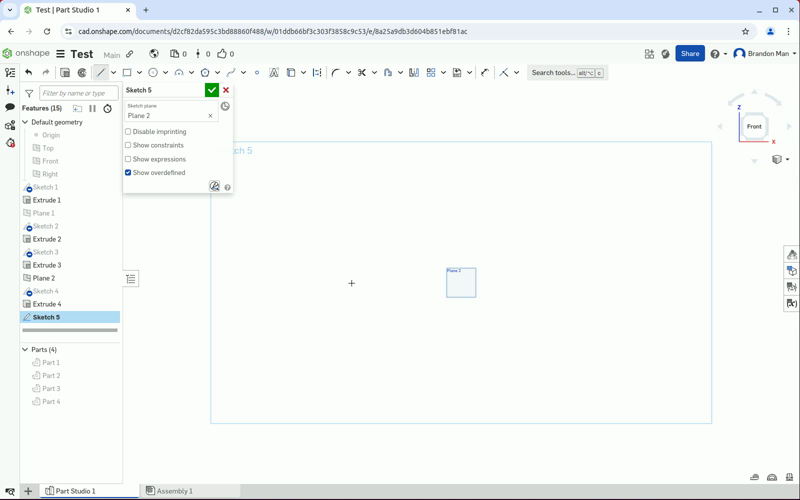
key_down(shift)
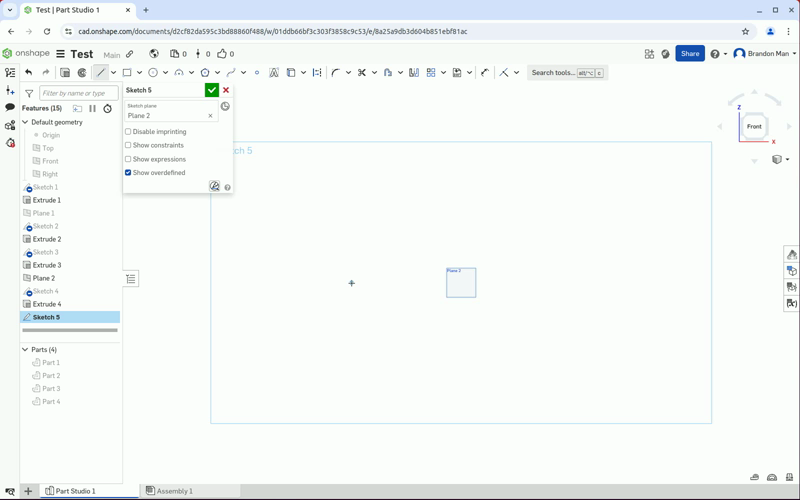
mouse_move(569, 282)
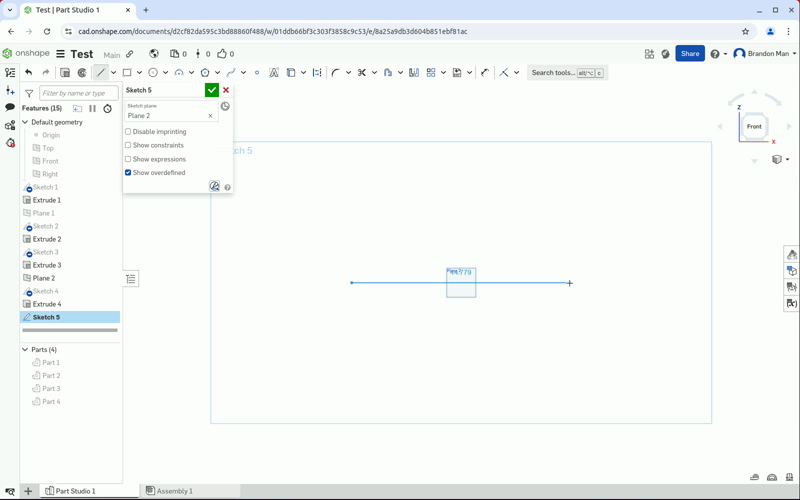
click(569, 282)
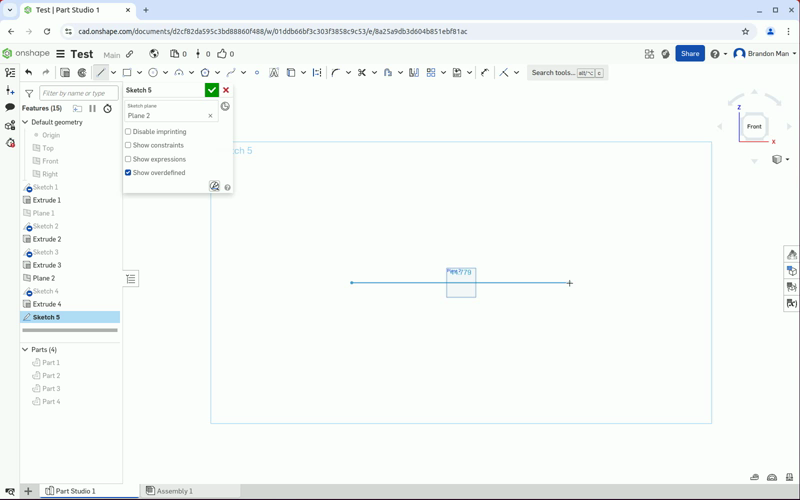
key_up(shift)
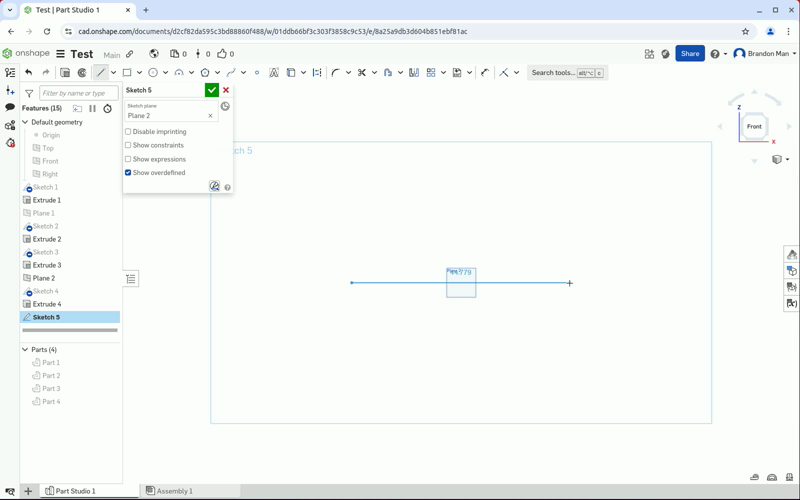
key_down(shift)
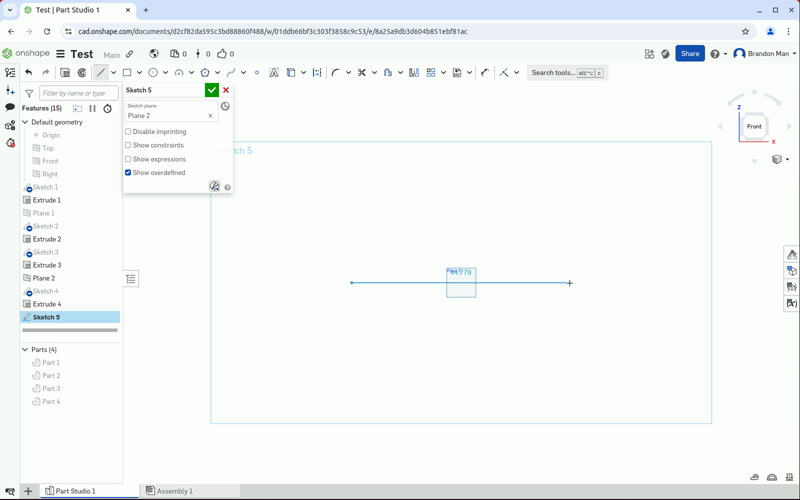
mouse_move(589, 282)
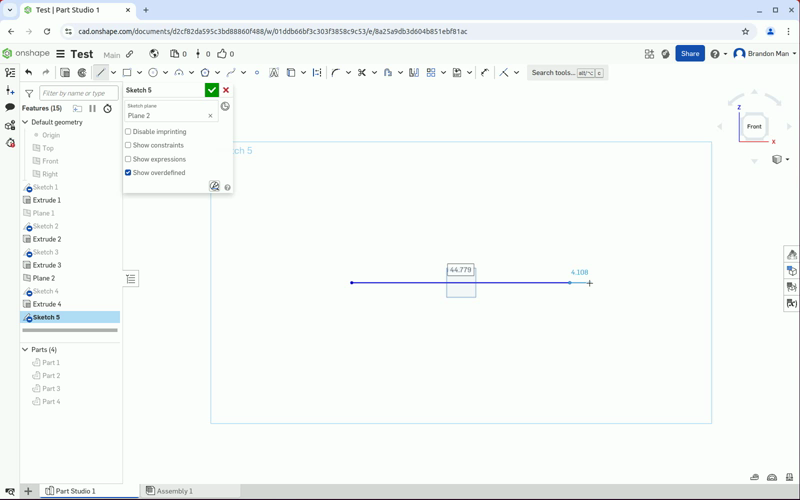
mouse_move(569, 260)
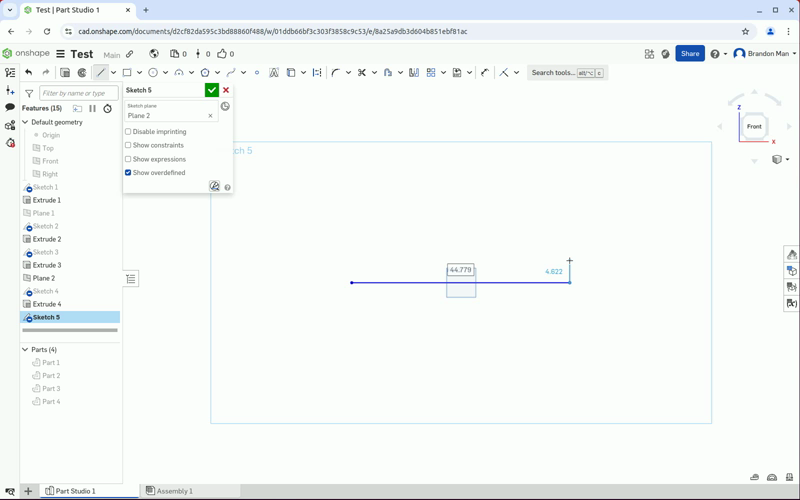
click(569, 260)
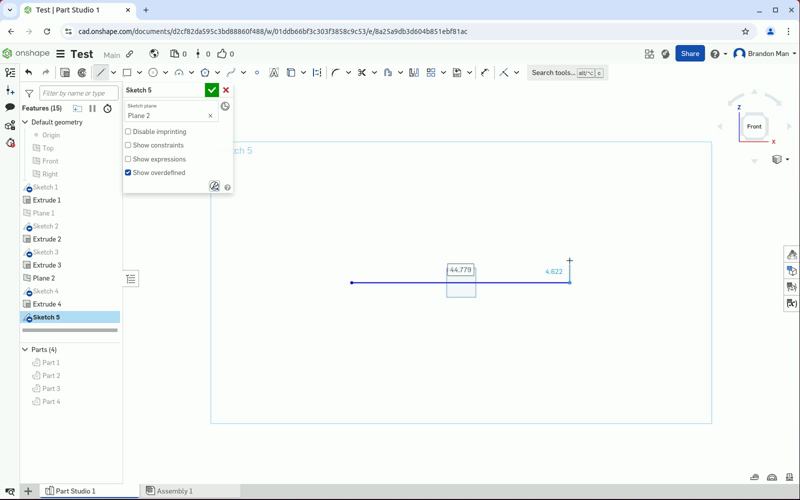
key_up(shift)
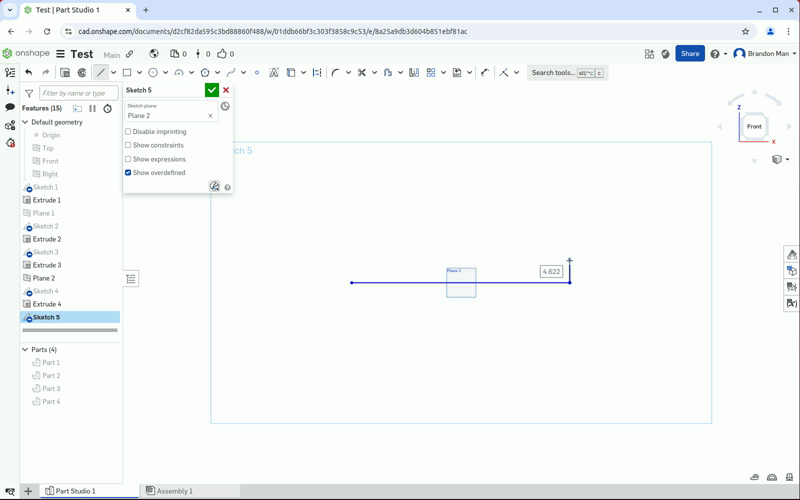
key_down(shift)
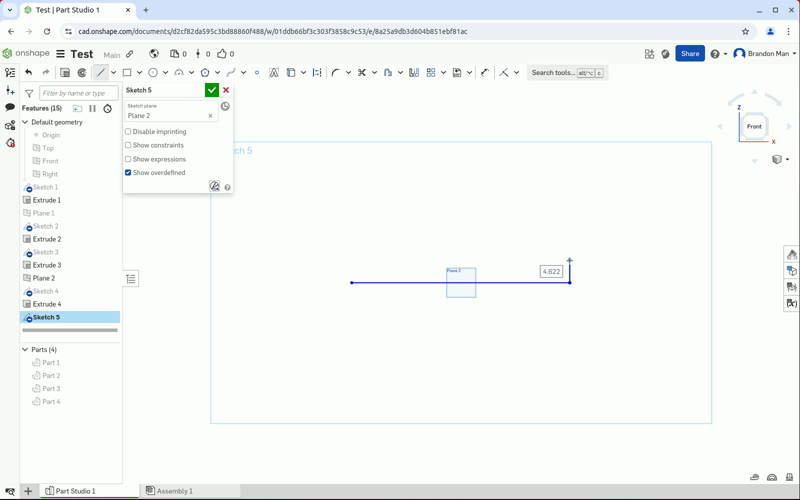
mouse_move(351, 260)
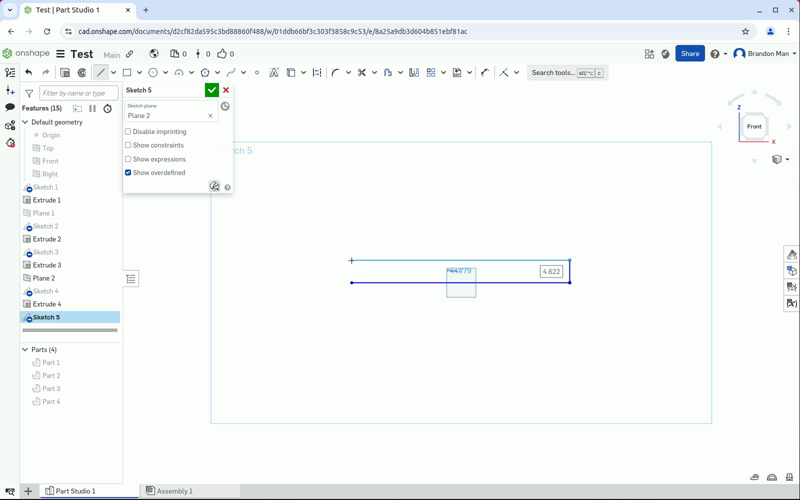
click(351, 260)
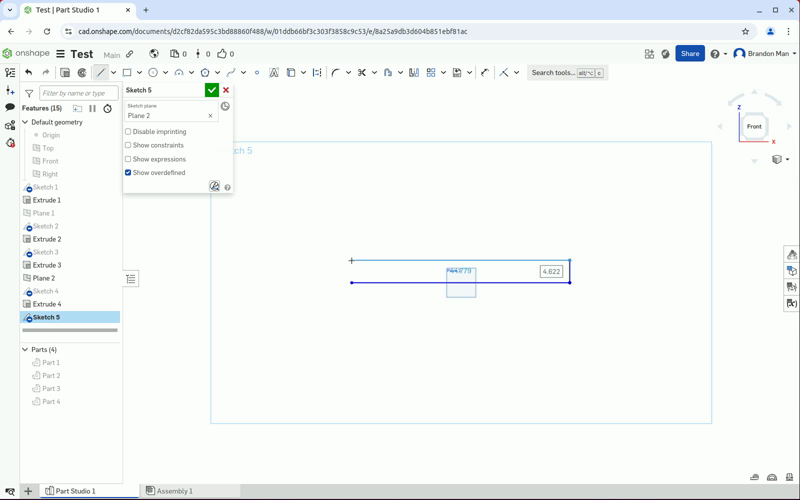
key_up(shift)
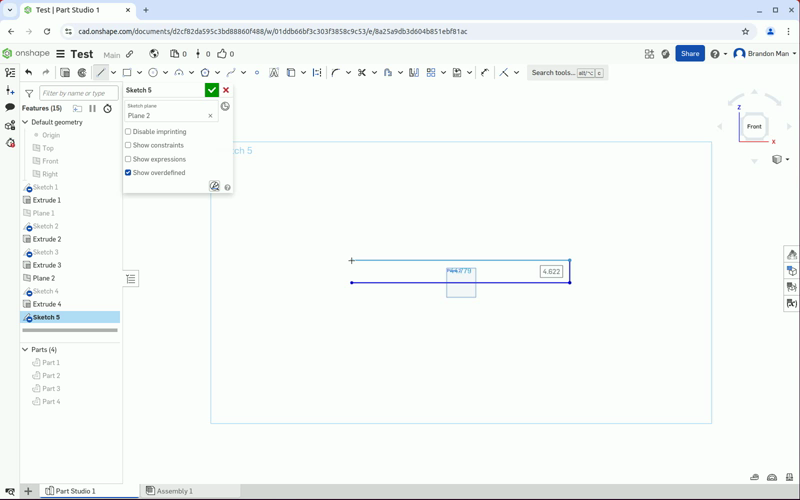
mouse_move(381, 260)
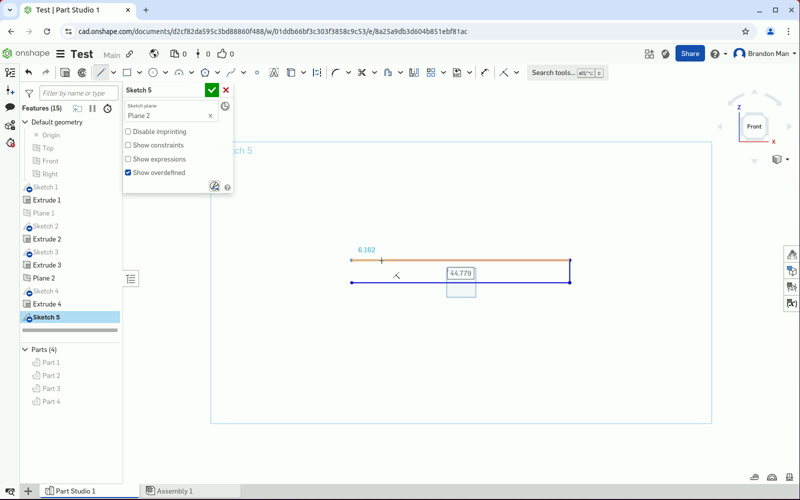
key_down(shift)
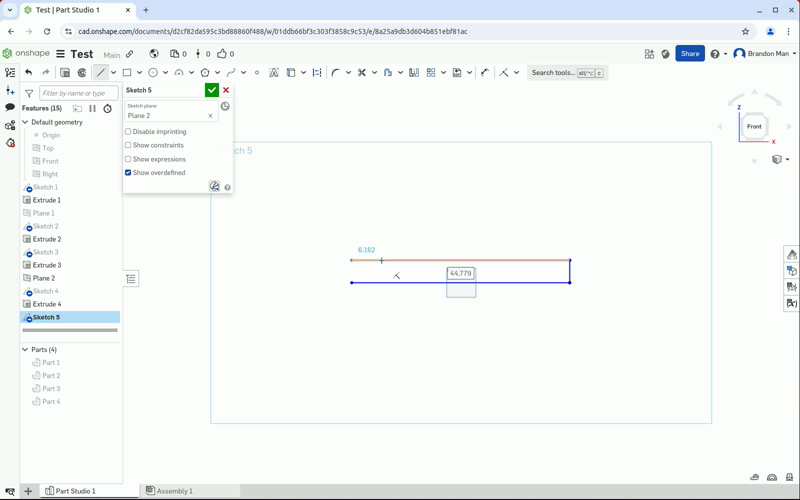
mouse_move(351, 282)
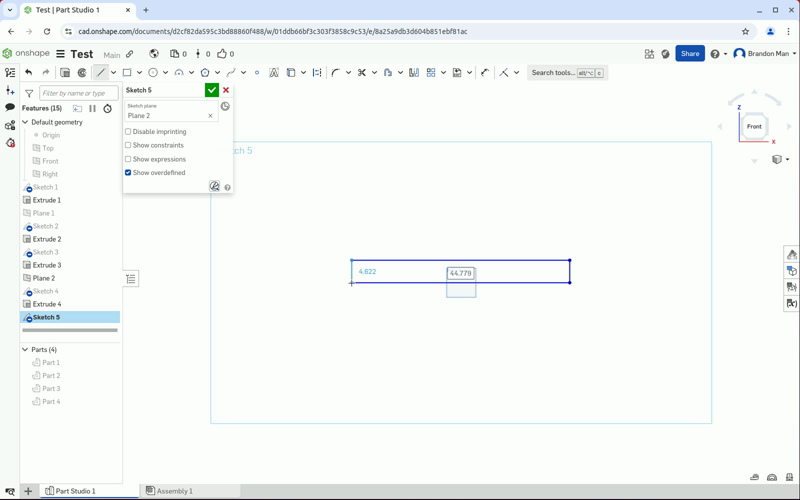
key_up(shift)
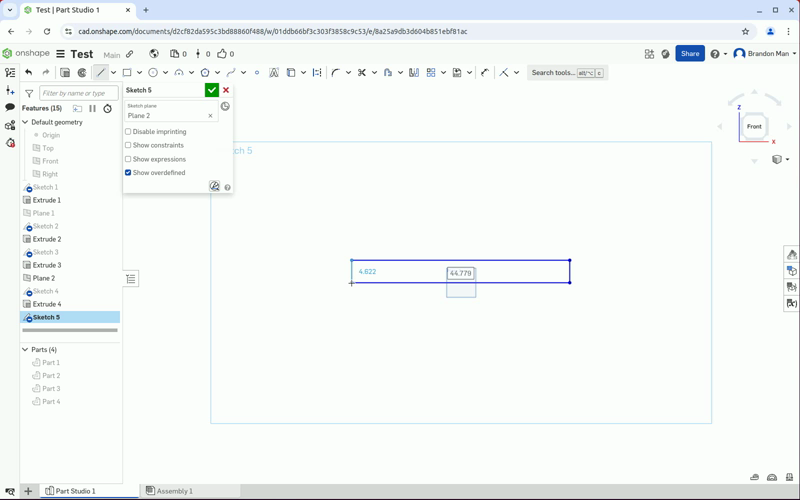
click(351, 282)
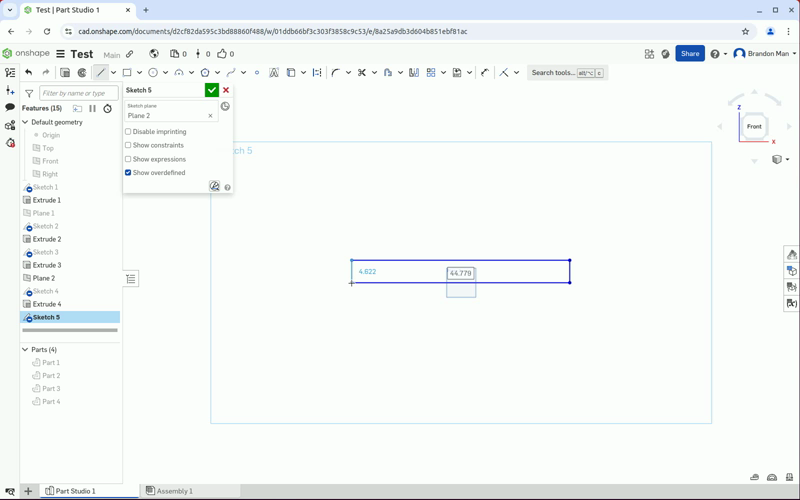
key(esc)
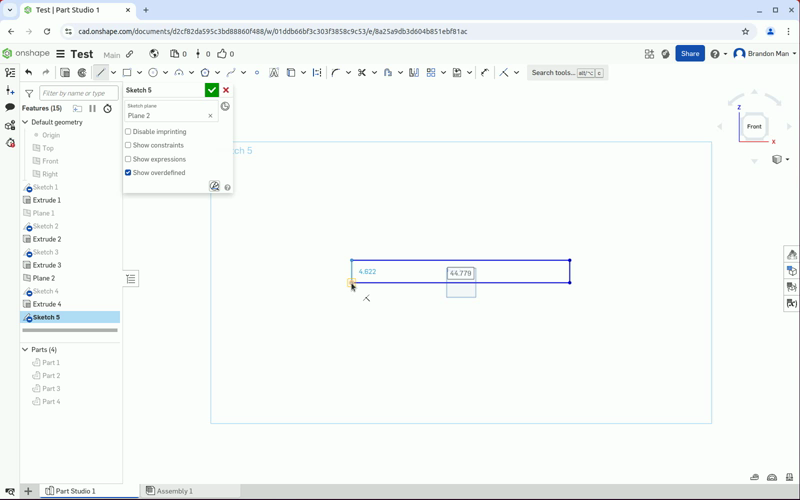
mouse_move(499, 263)
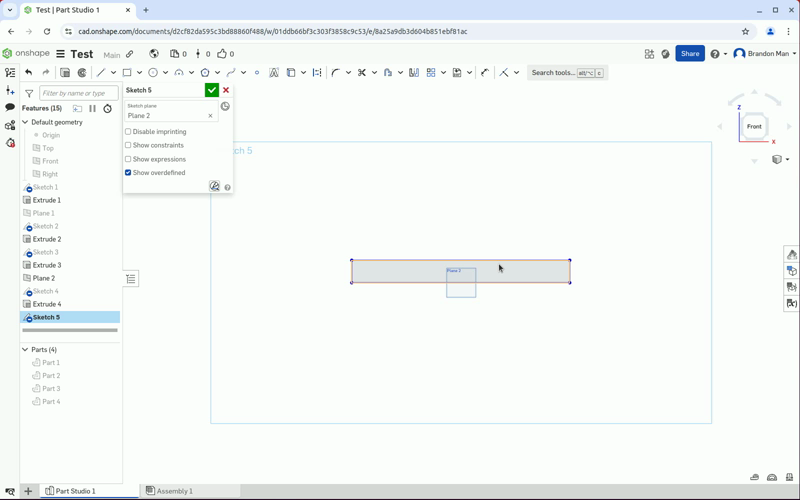
click(499, 263)
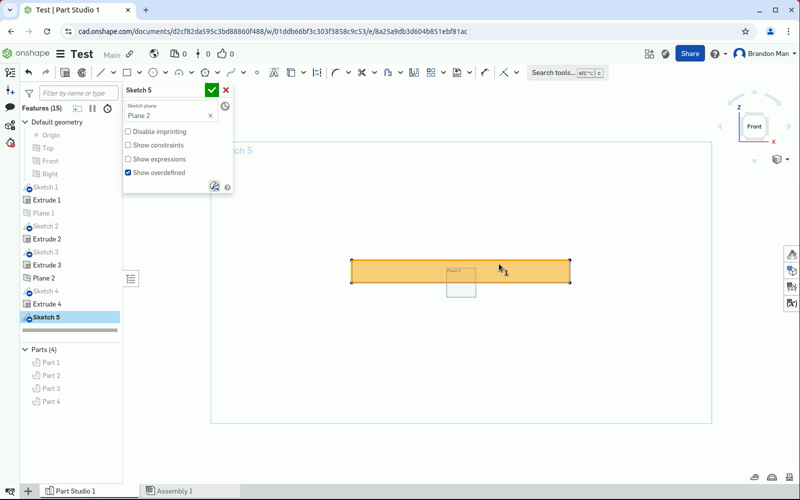
mouse_move(73, 352)
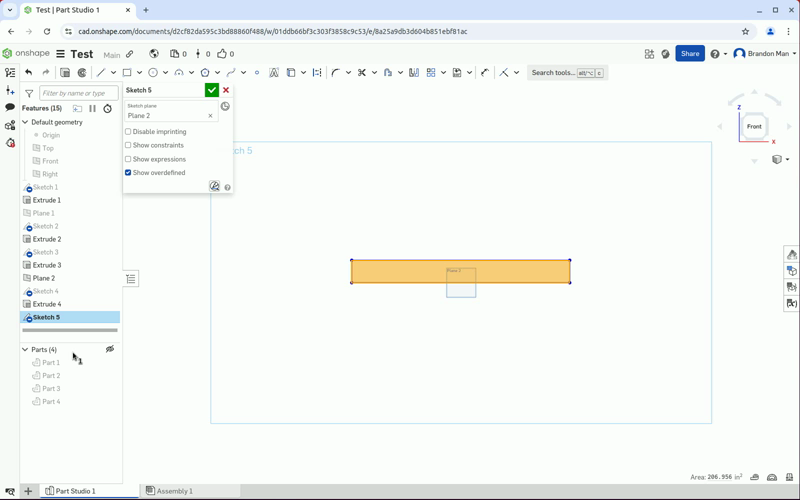
key(shift+y)
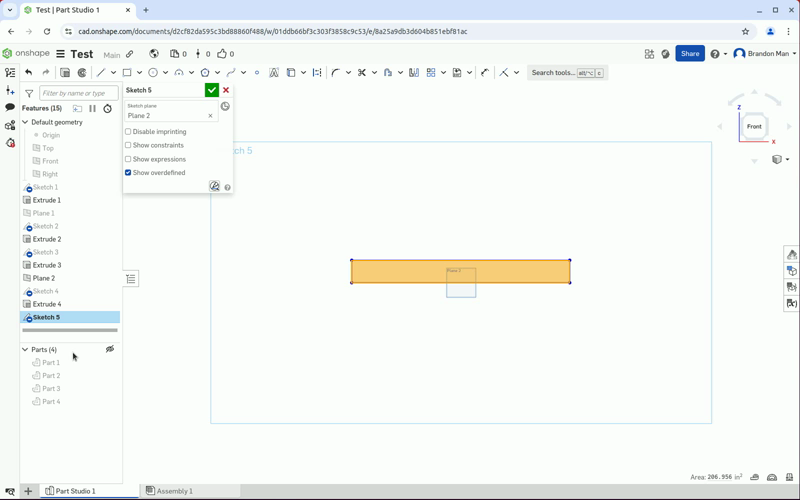
key(shift+e)
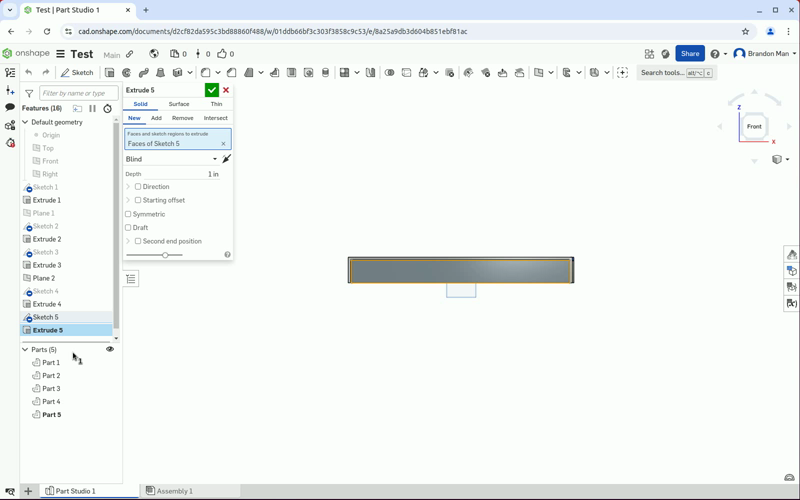
mouse_move(143, 106)
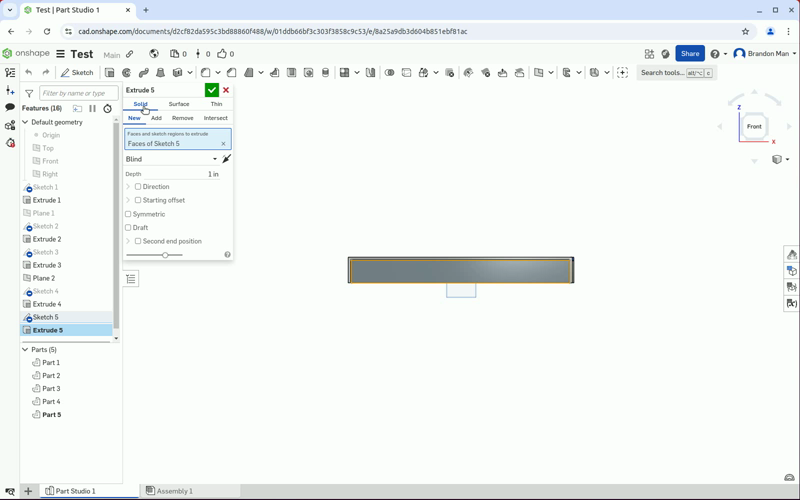
click(143, 106)
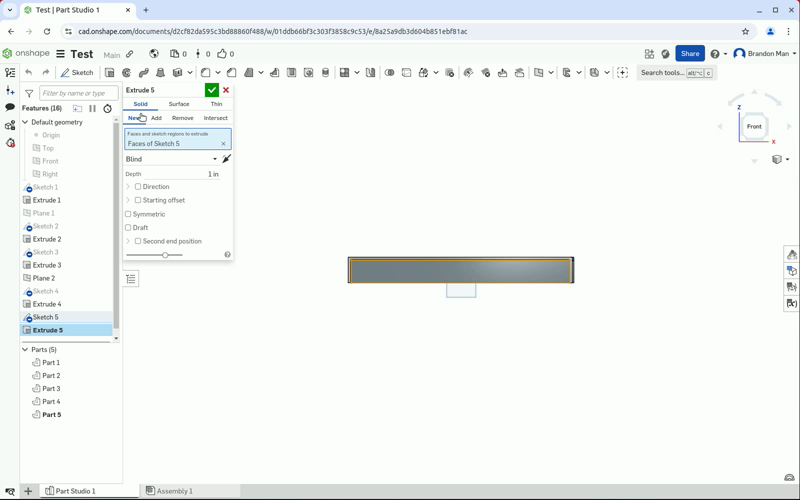
mouse_move(137, 120)
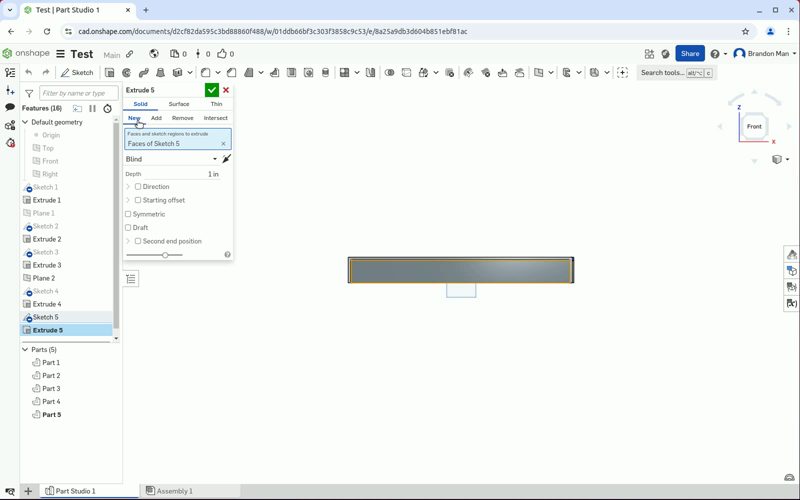
click(137, 120)
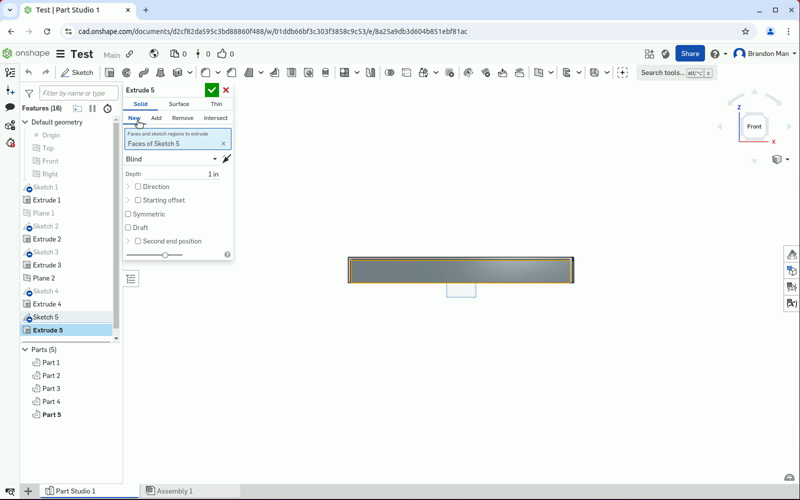
key(tab, 4)
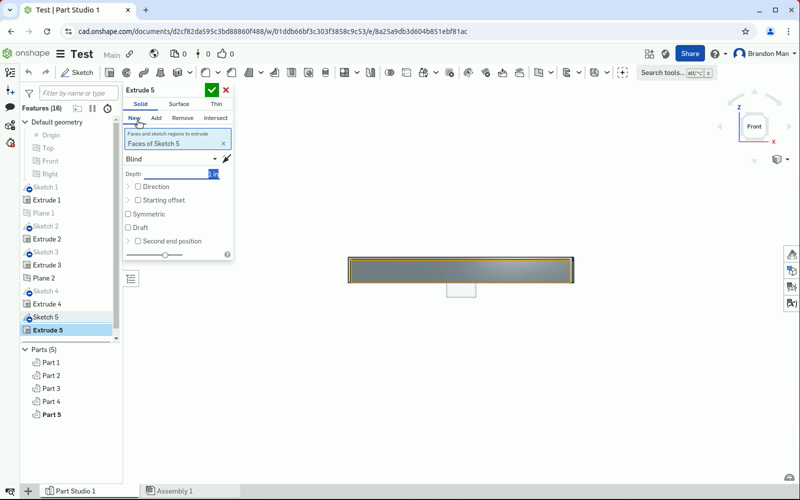
text(0.722)
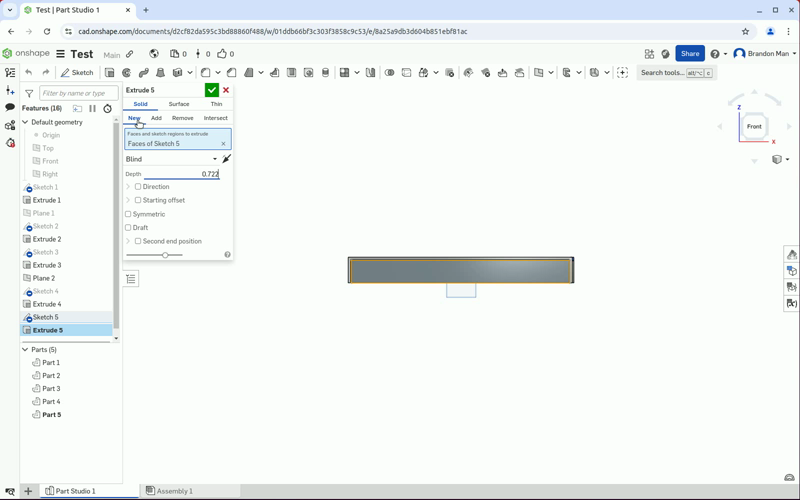
key(enter)
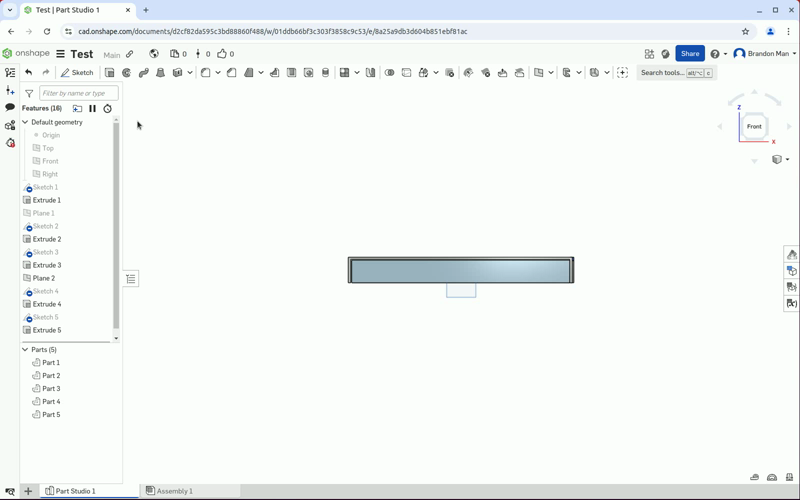
key(shift+h)
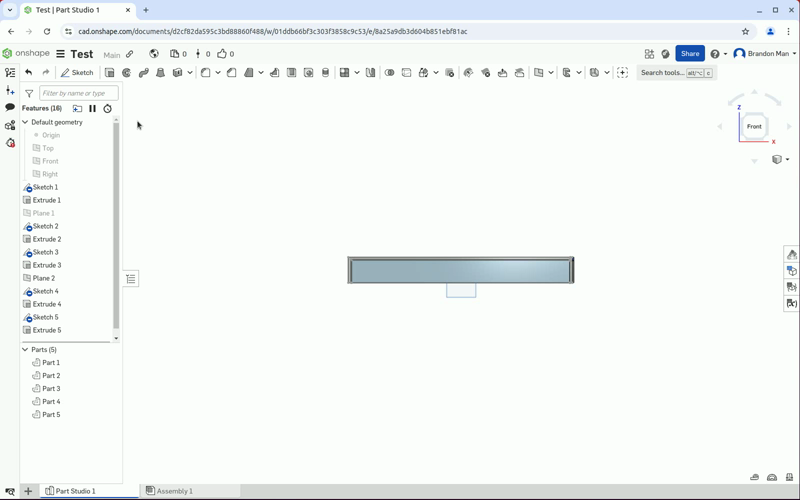
key(shift+h)
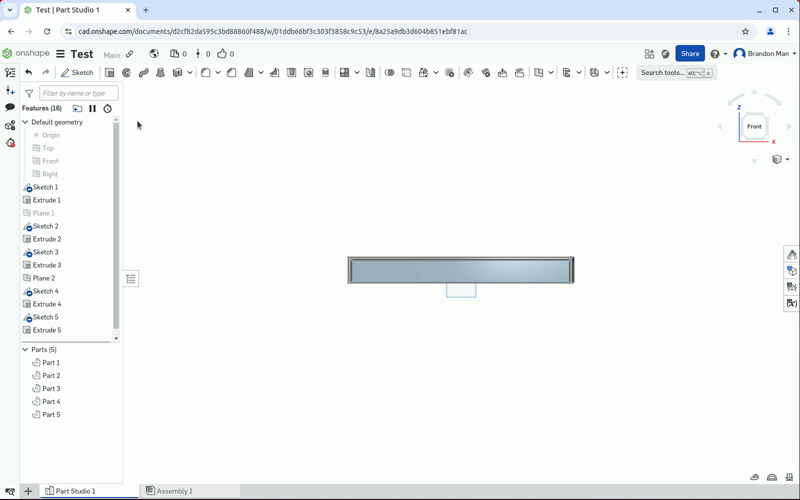
key(shift+7)
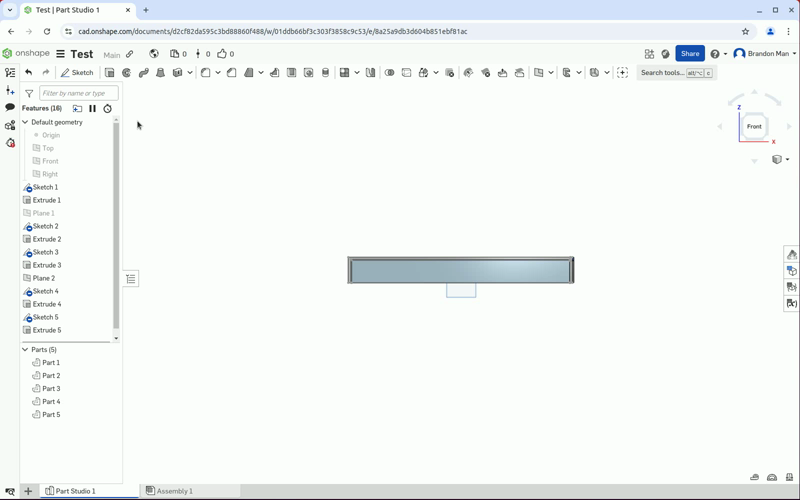
key(left, 2)
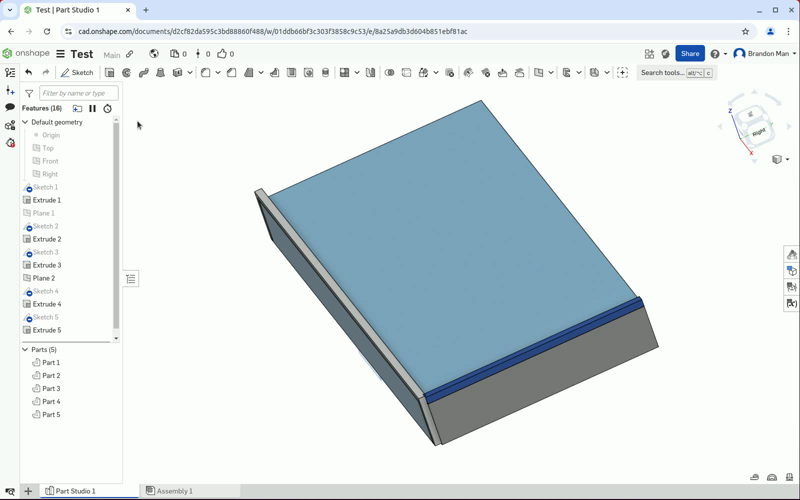
key(down, 2)
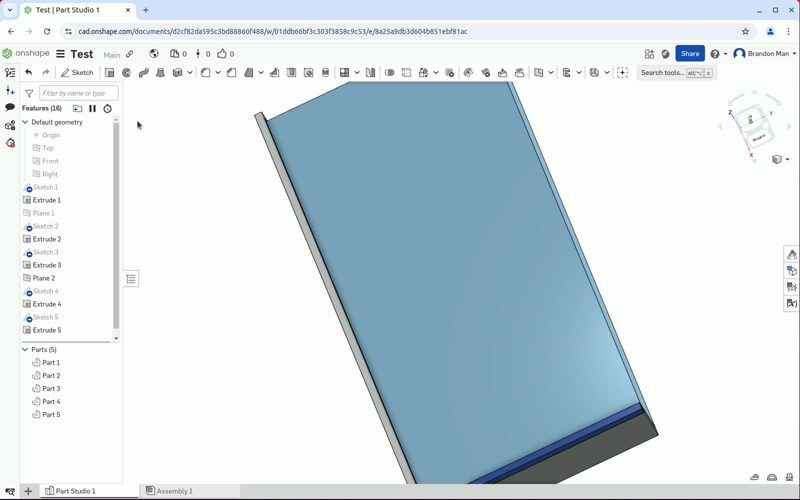
key(up, 2)
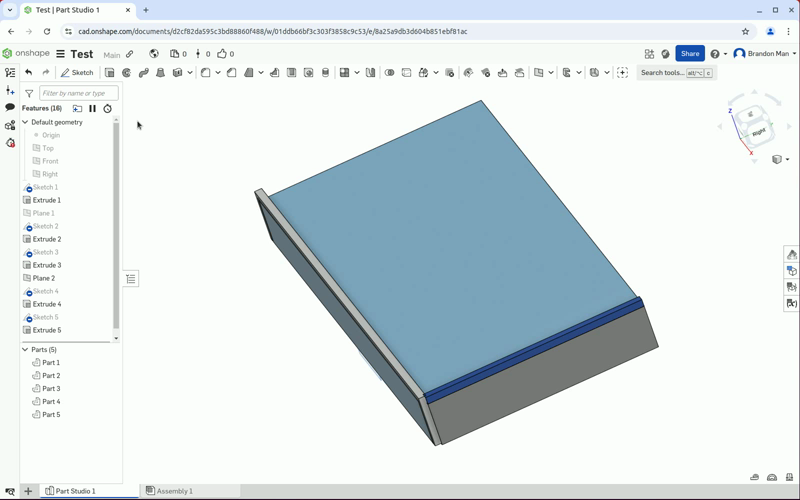
key(right, 2)
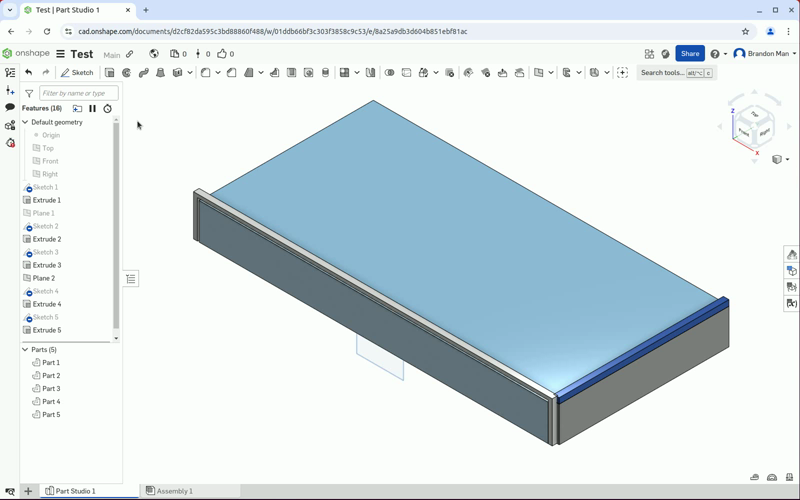
mouse_move(69, 189)
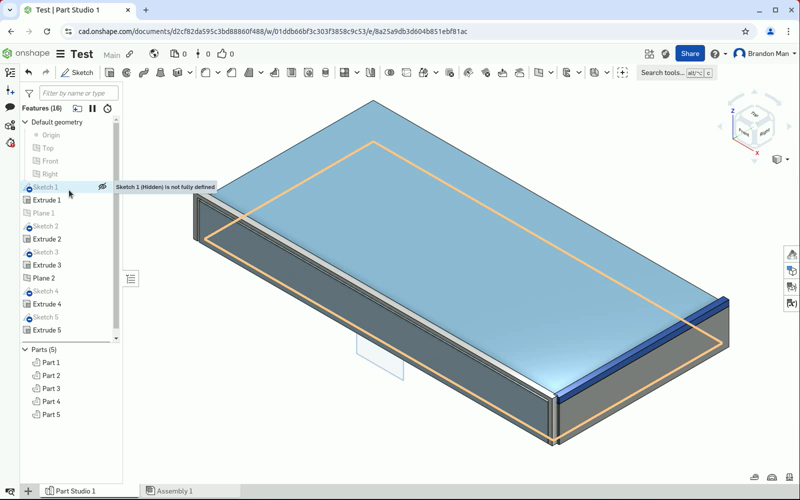
click(69, 189)